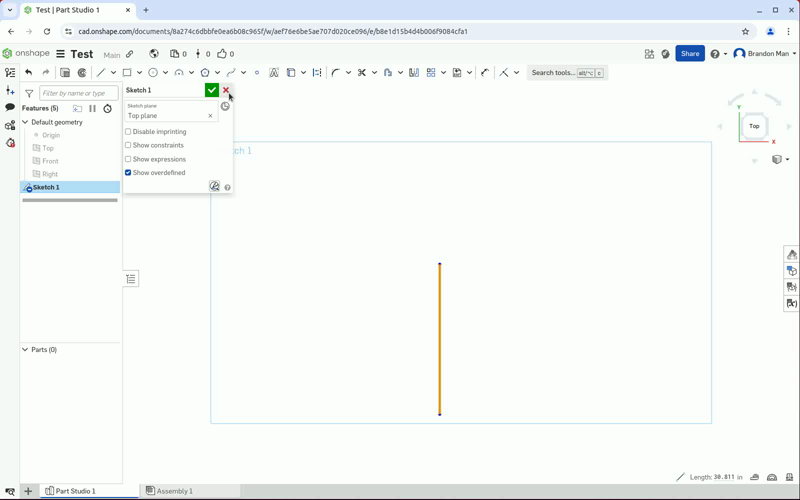
key(shift+h)
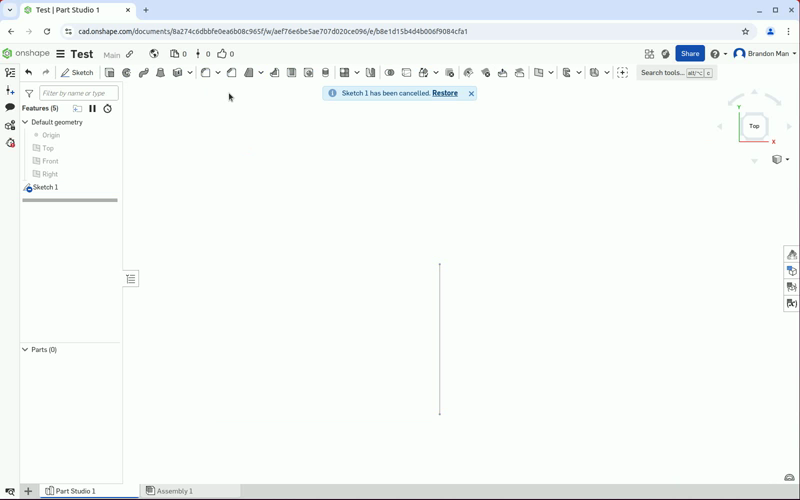
key(shift+s)
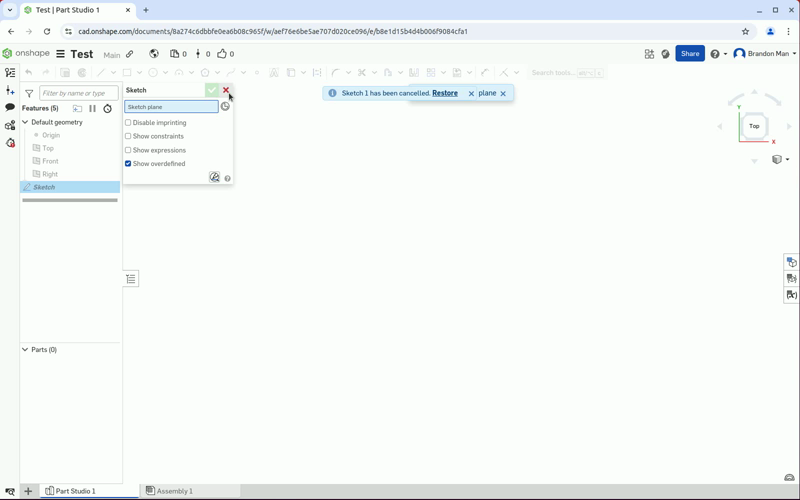
mouse_move(73, 150)
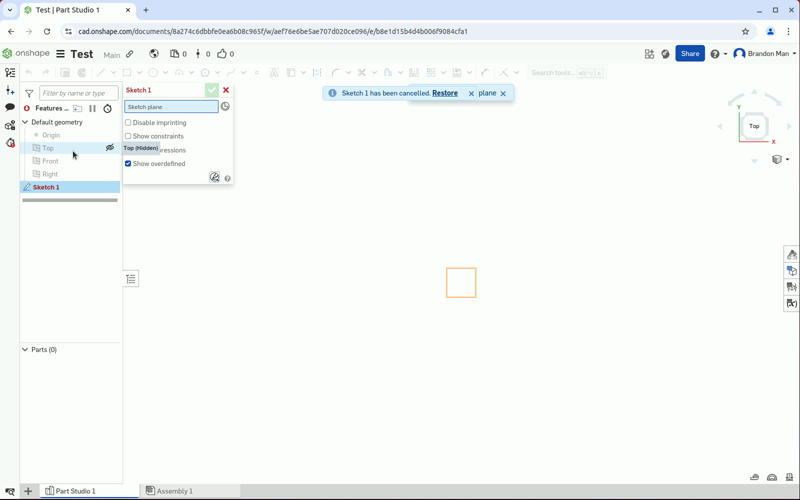
click(73, 150)
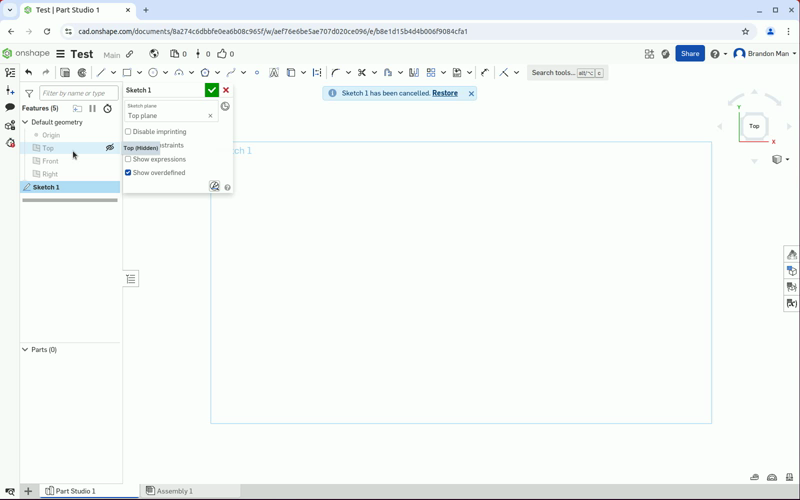
mouse_move(73, 352)
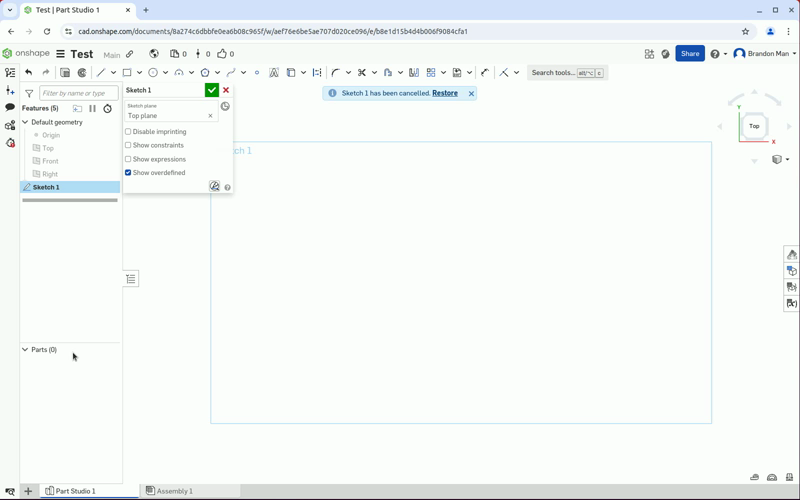
key(y)
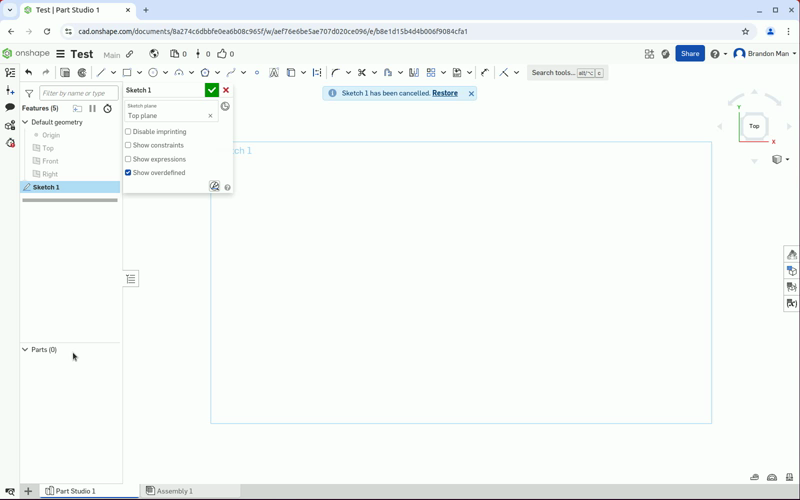
key(l)
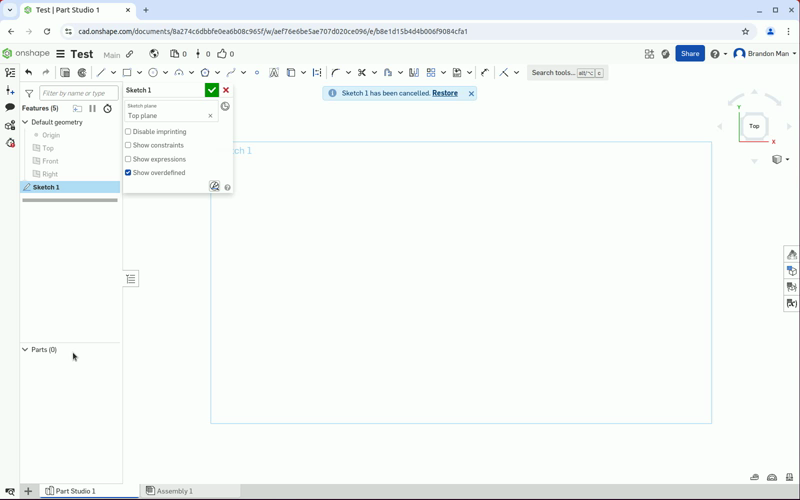
key_down(shift)
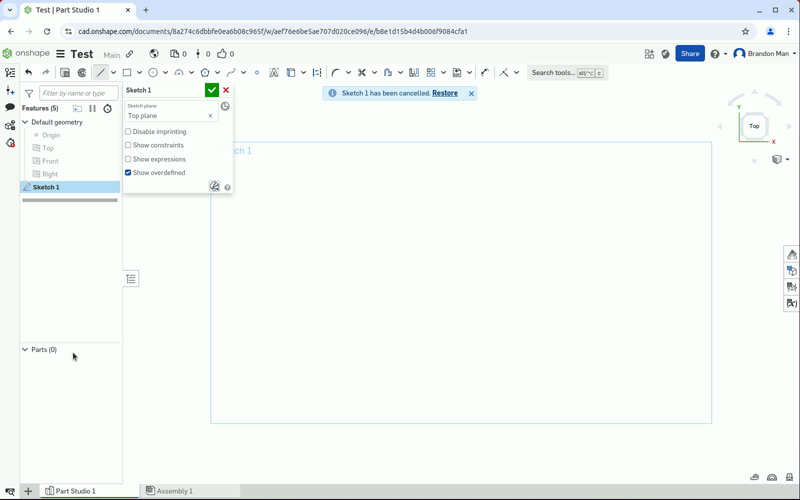
mouse_move(460, 292)
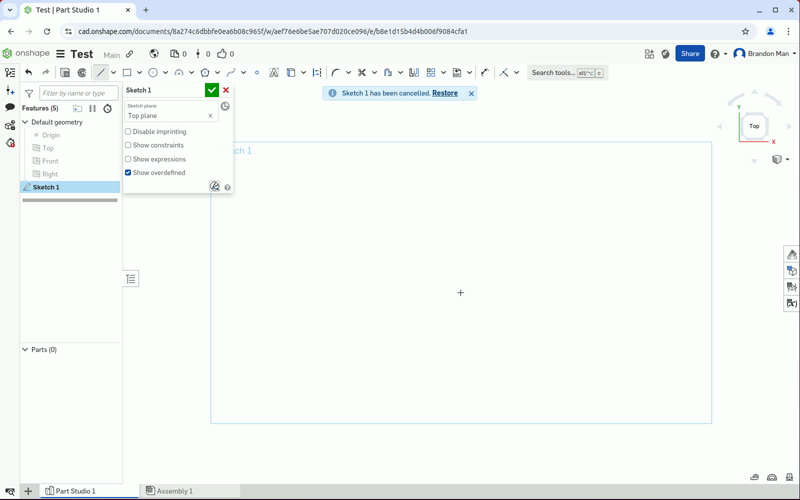
click(460, 292)
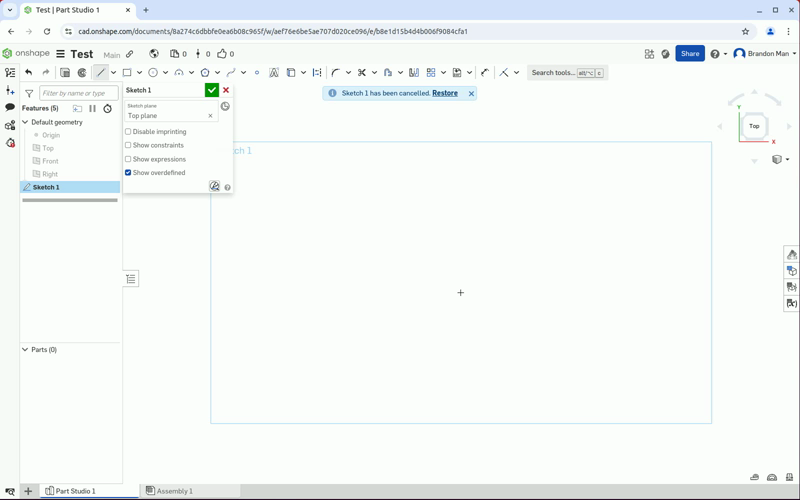
key_up(shift)
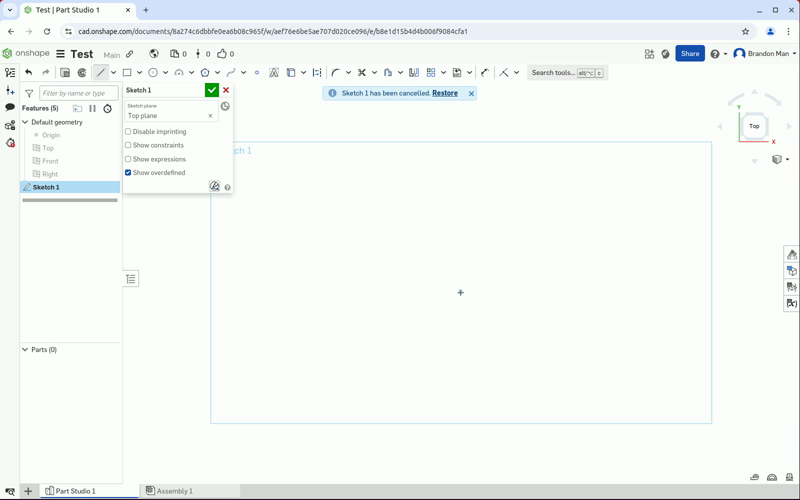
key_down(shift)
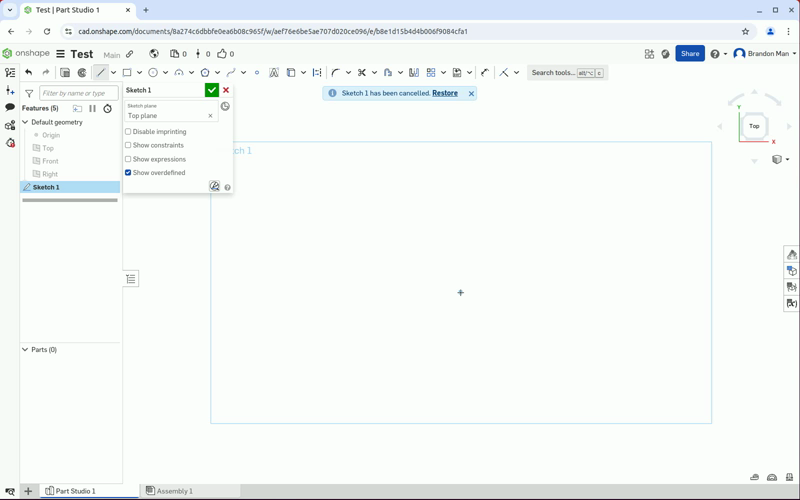
mouse_move(559, 292)
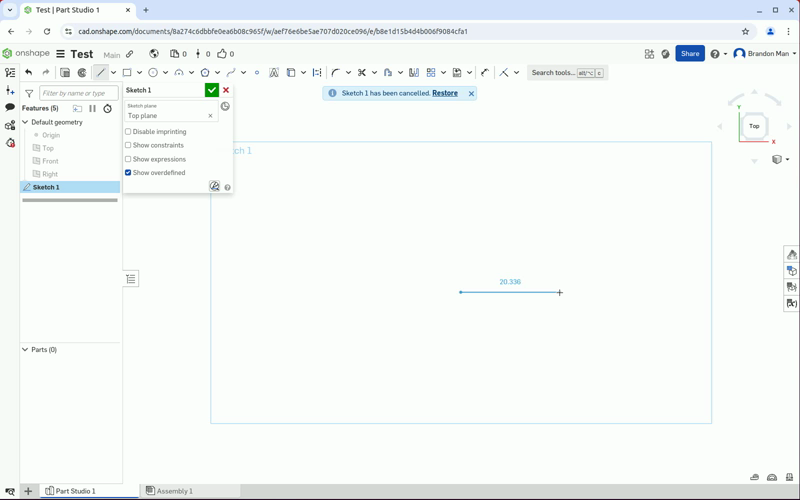
click(559, 292)
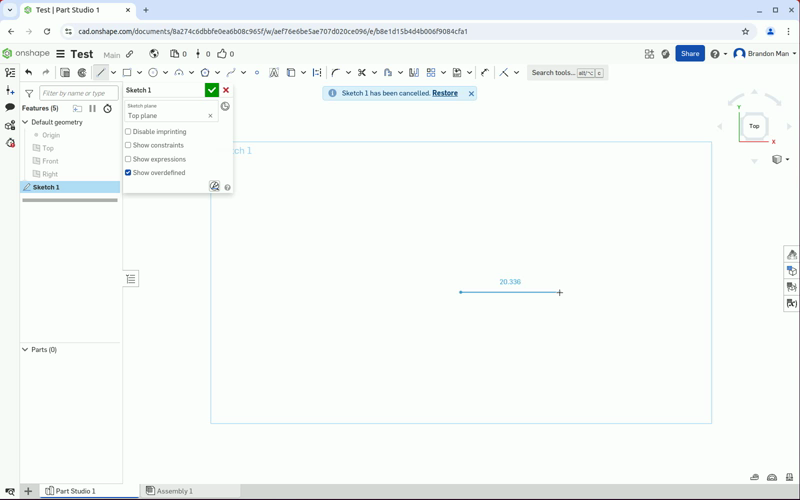
key_up(shift)
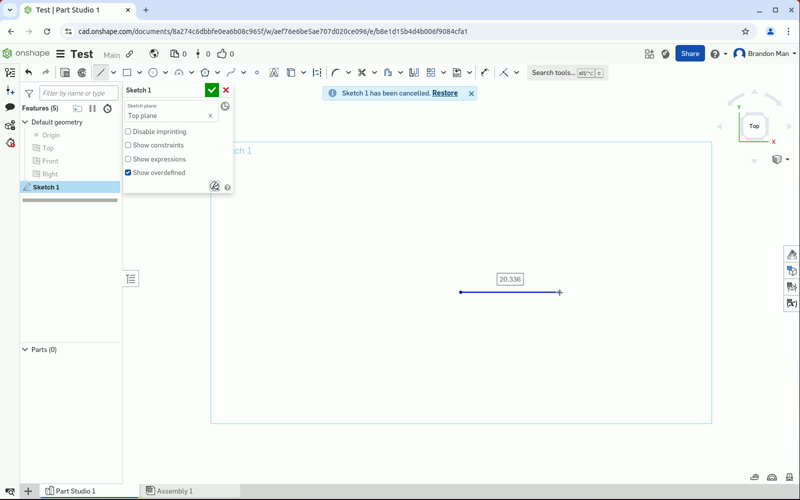
key_down(shift)
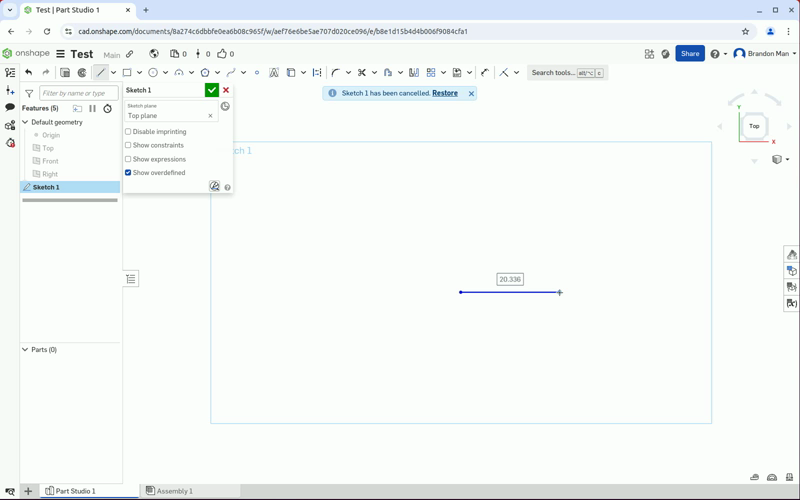
mouse_move(589, 292)
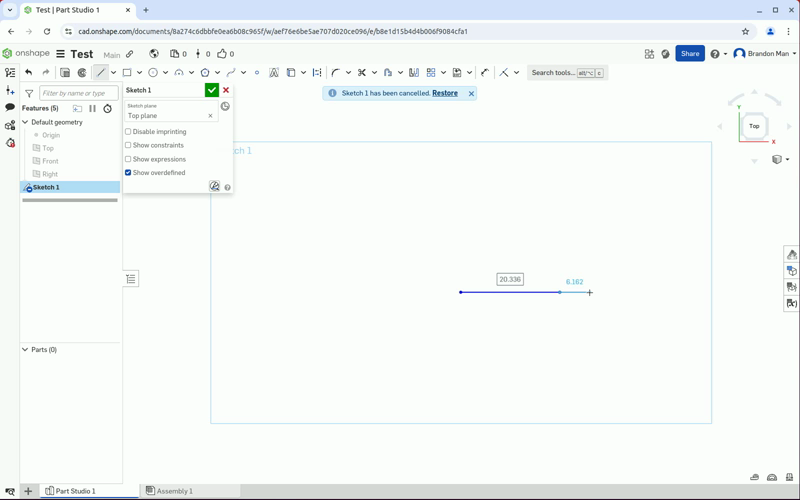
mouse_move(559, 282)
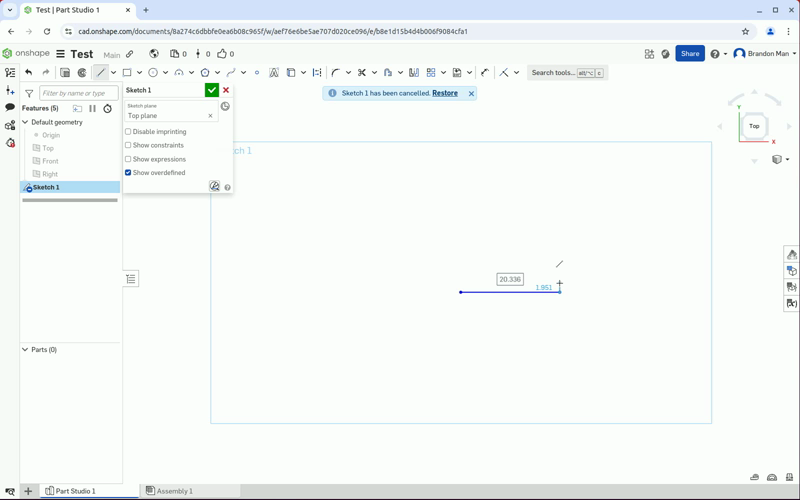
click(559, 282)
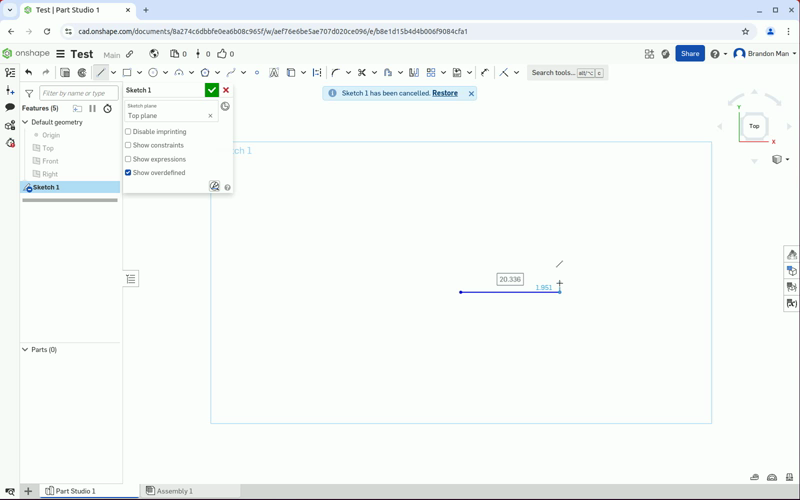
key_up(shift)
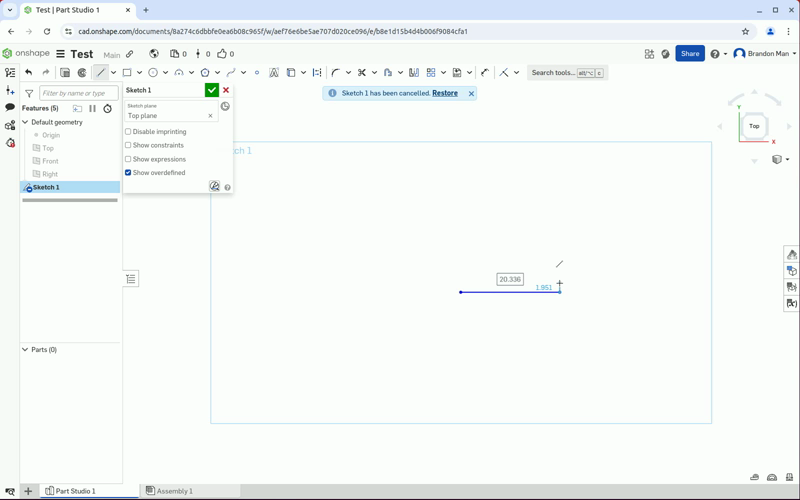
key_down(shift)
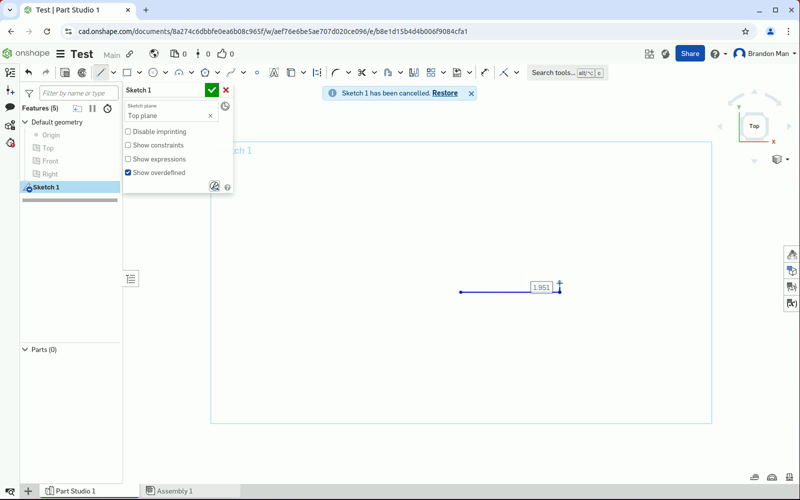
mouse_move(589, 282)
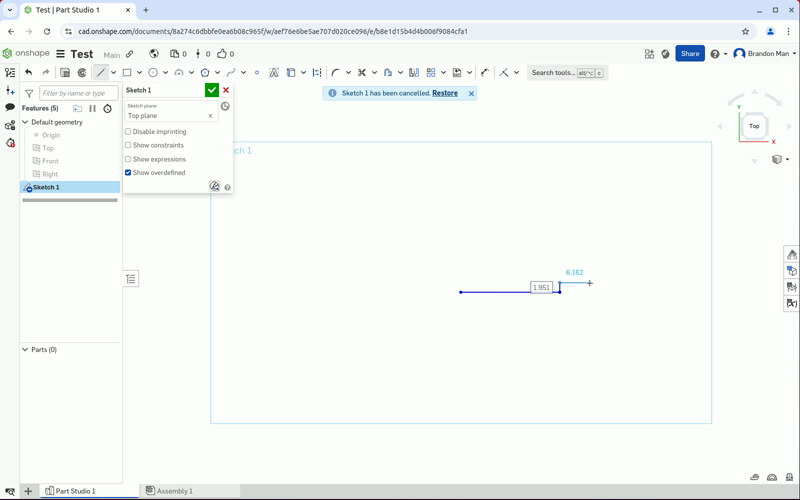
mouse_move(511, 282)
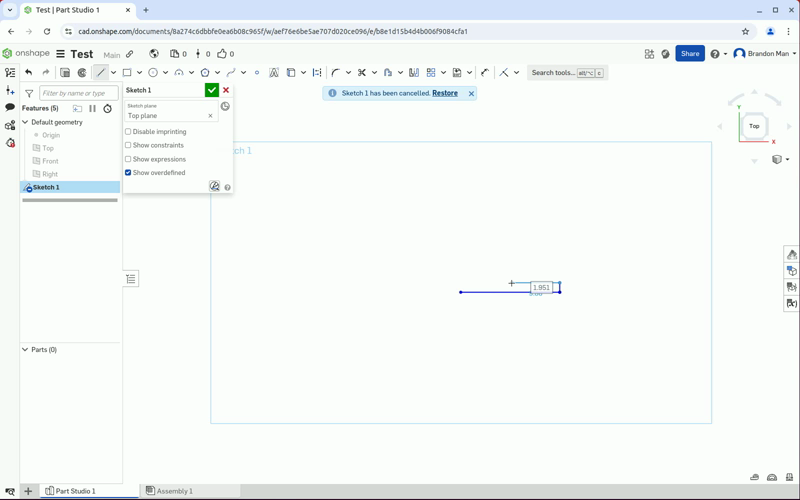
click(511, 282)
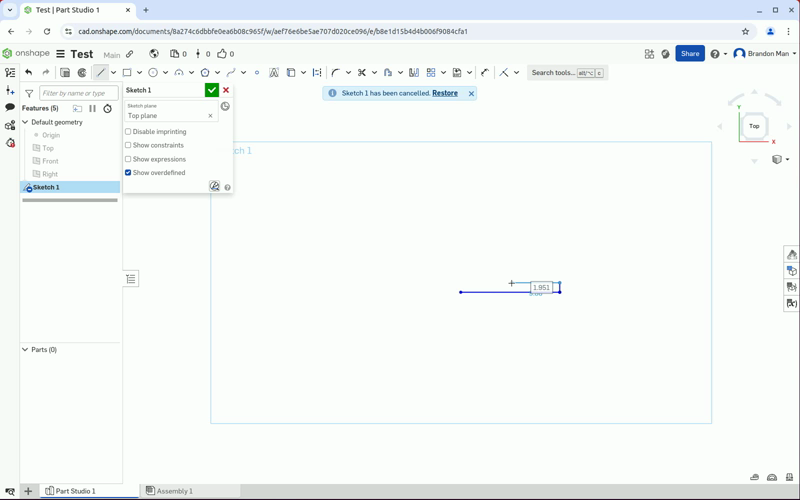
key_up(shift)
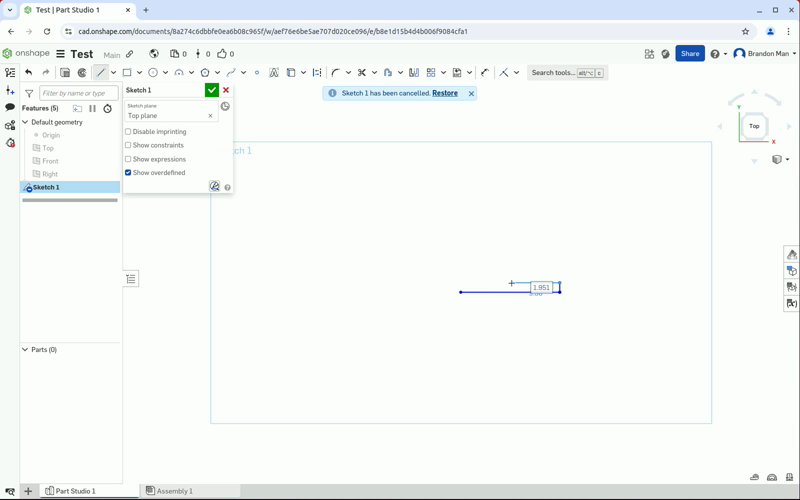
key(esc)
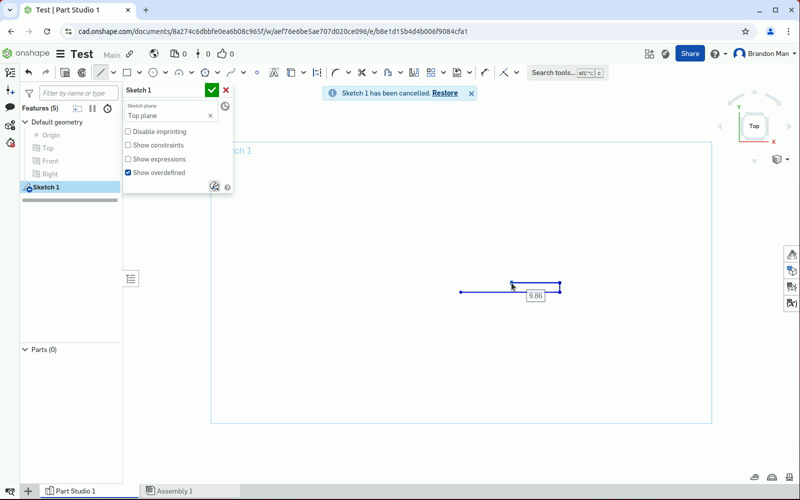
key(a)
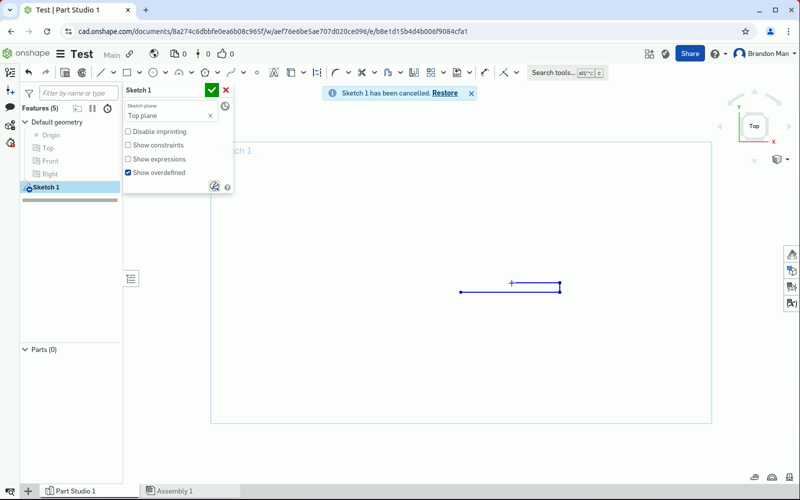
mouse_move(511, 282)
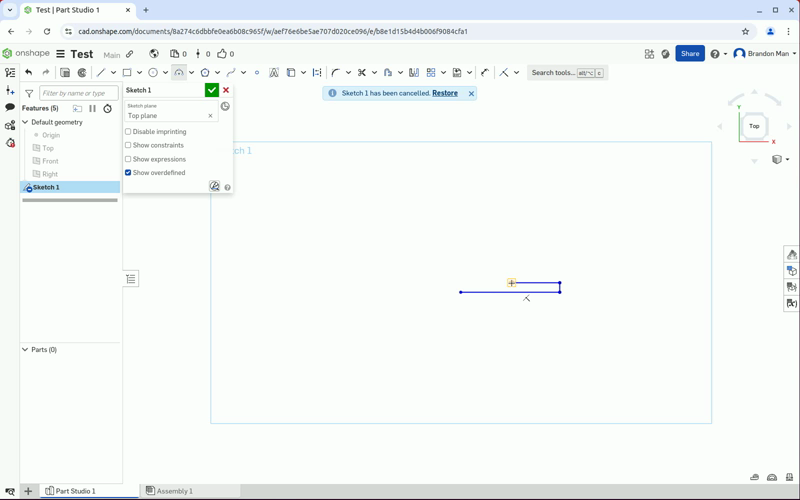
click(511, 282)
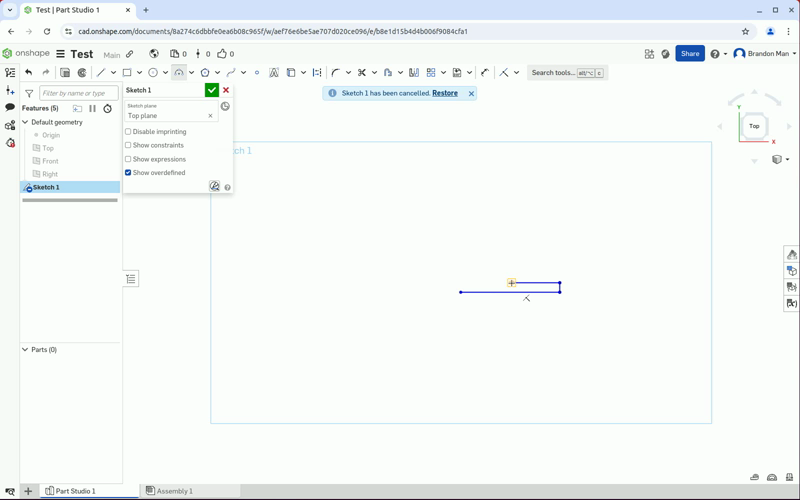
key_down(shift)
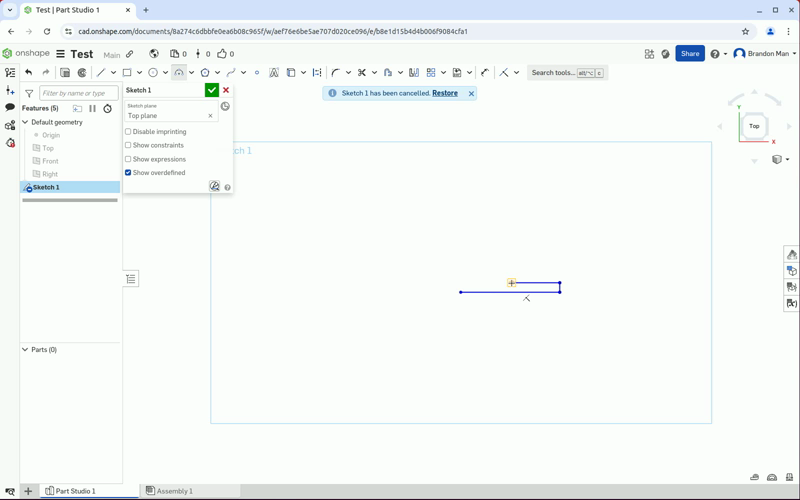
mouse_move(508, 282)
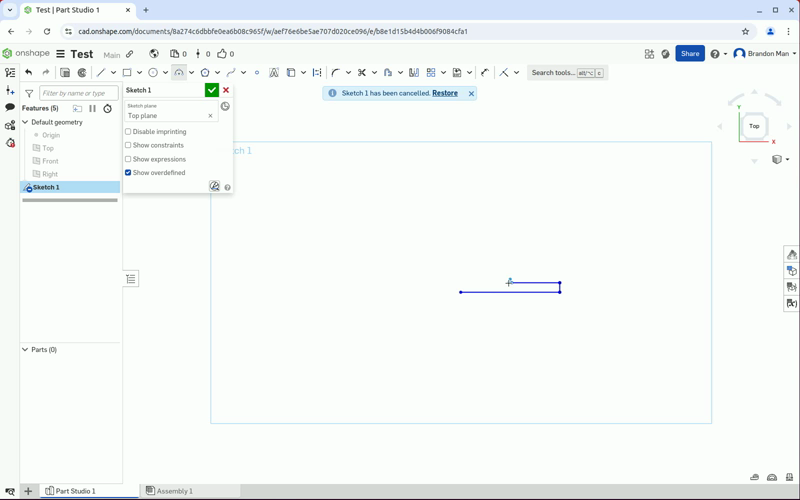
scroll(6)
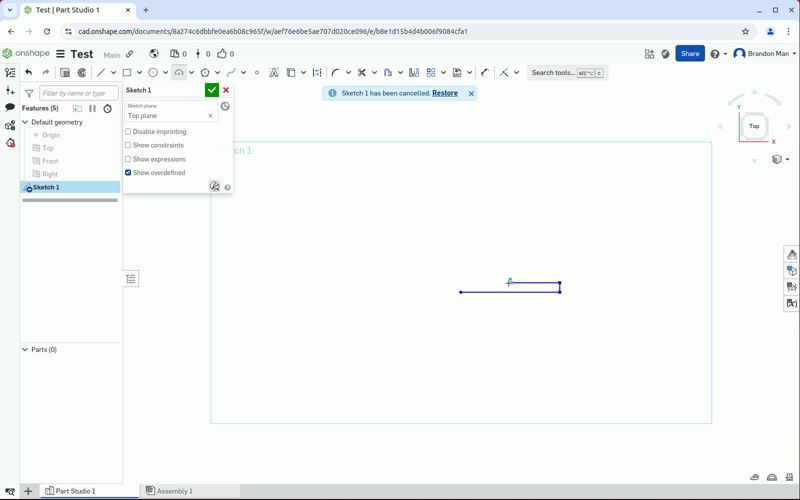
scroll(6)
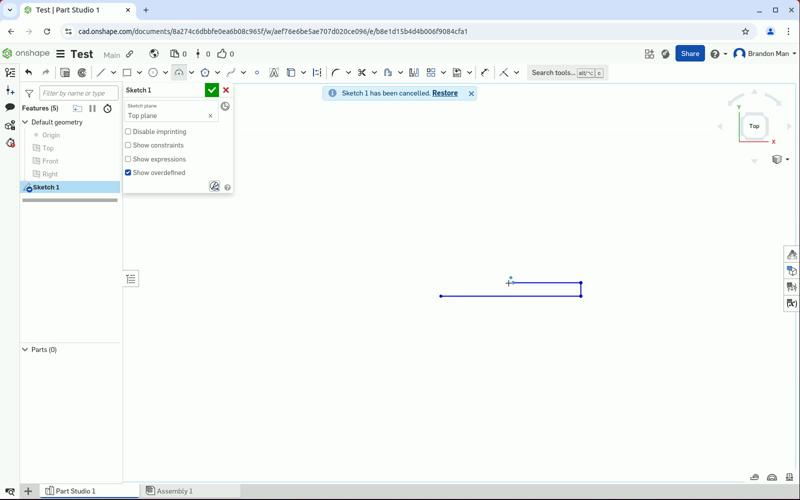
scroll(6)
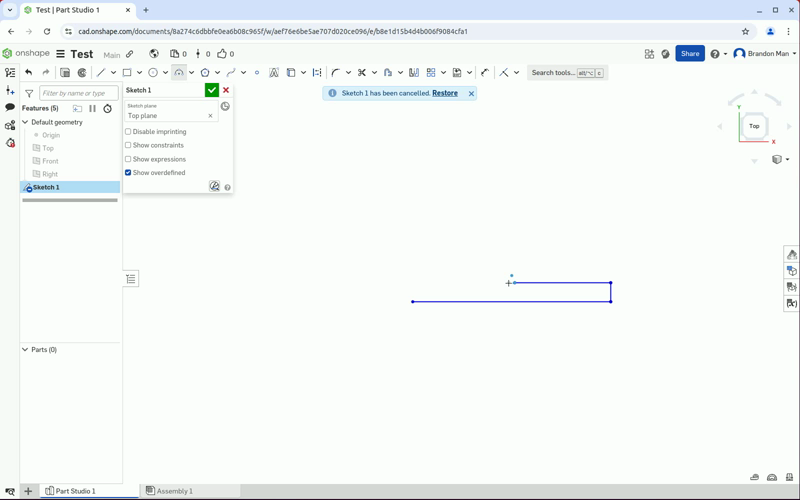
scroll(6)
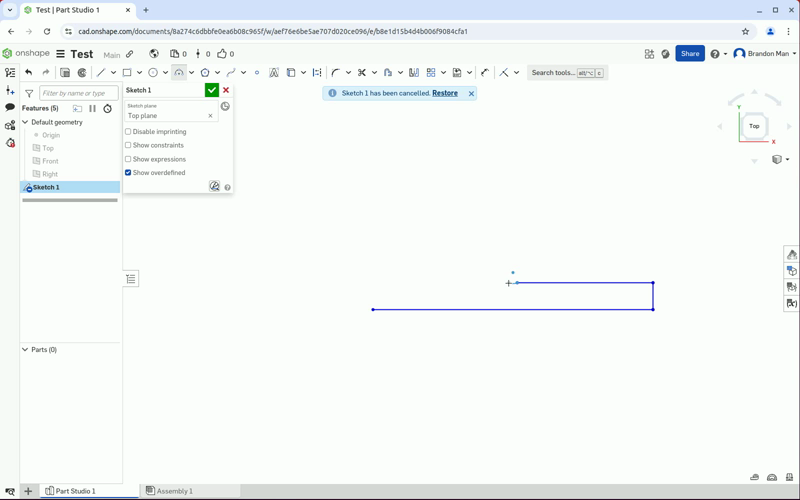
scroll(6)
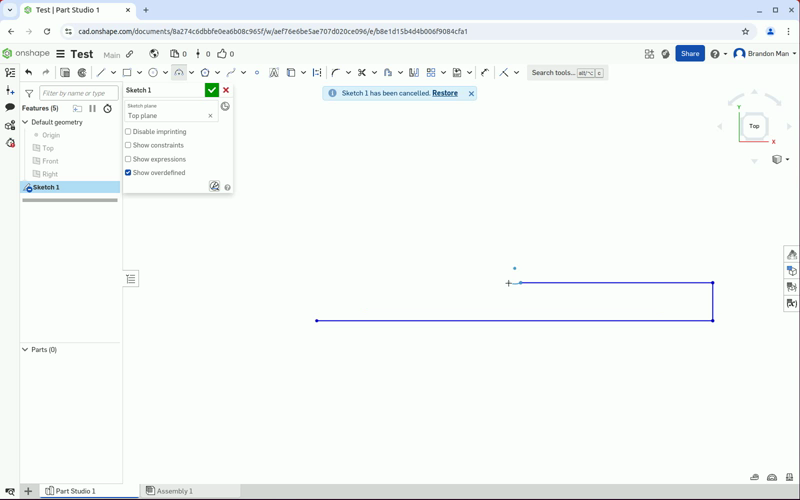
scroll(6)
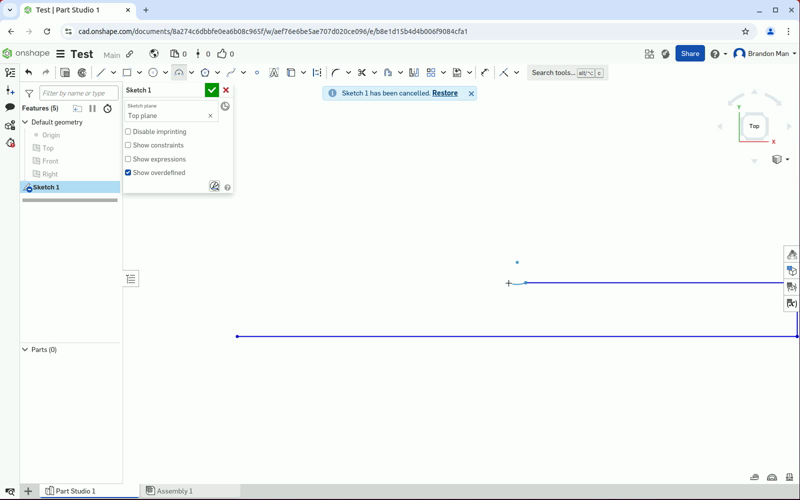
scroll(6)
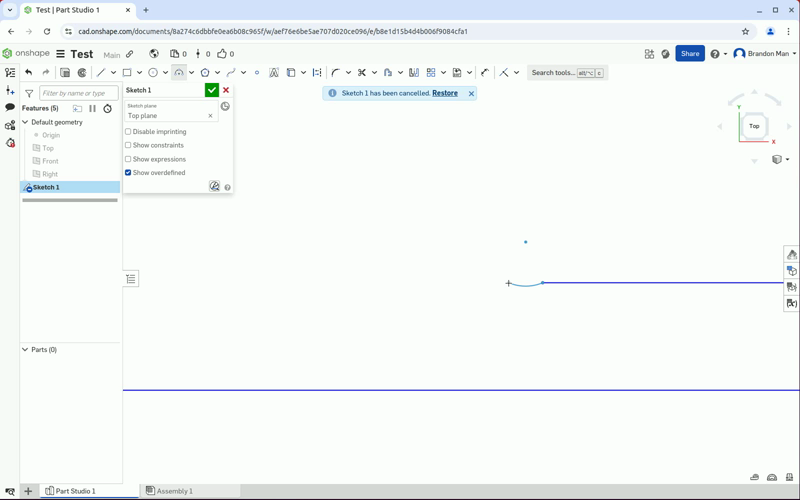
click(508, 282)
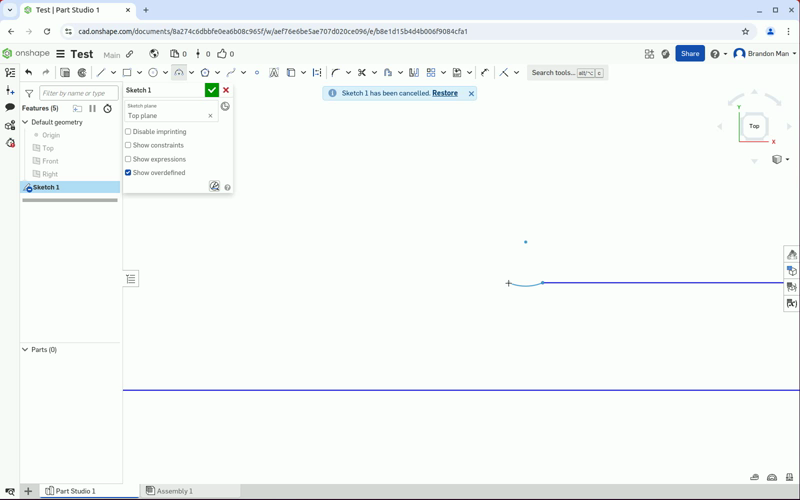
scroll(-6)
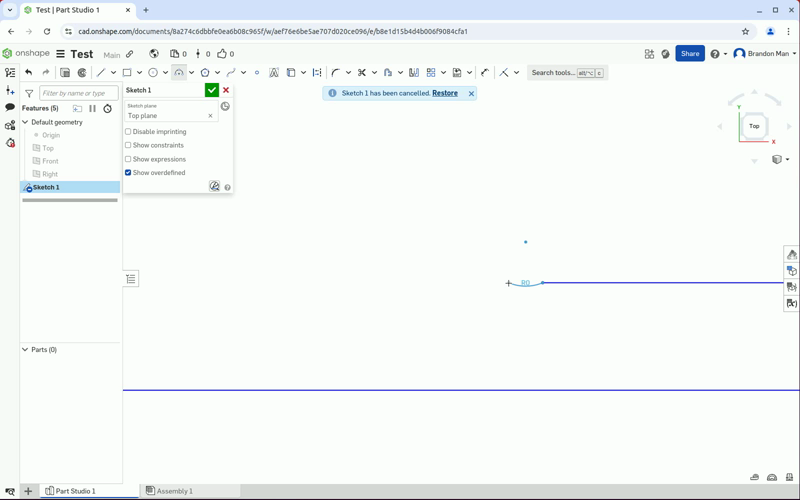
scroll(-6)
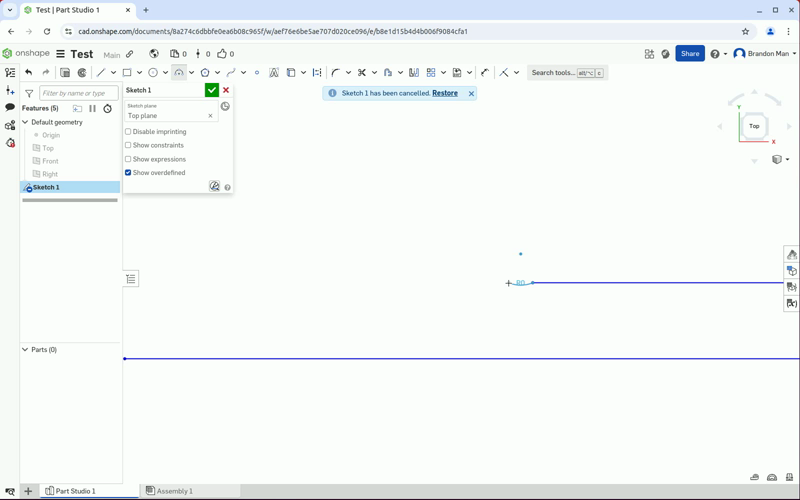
scroll(-6)
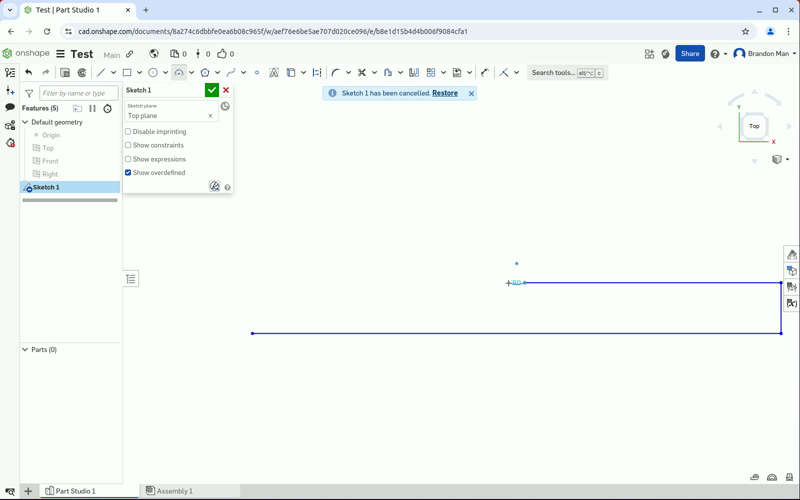
scroll(-6)
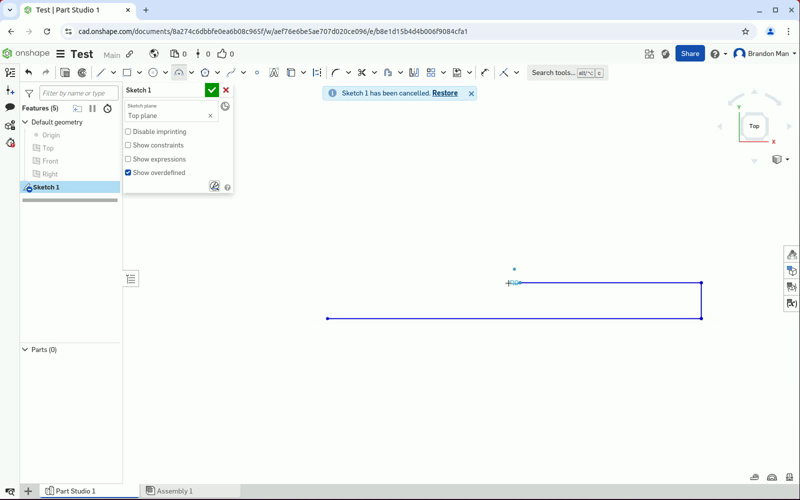
scroll(-6)
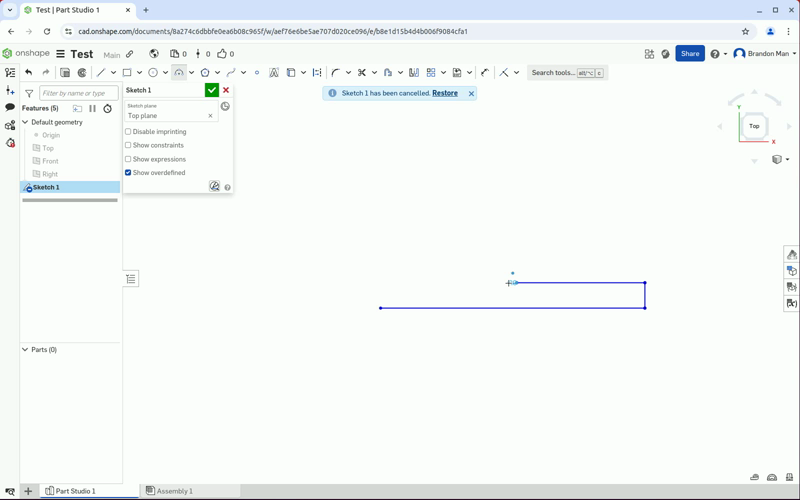
scroll(-6)
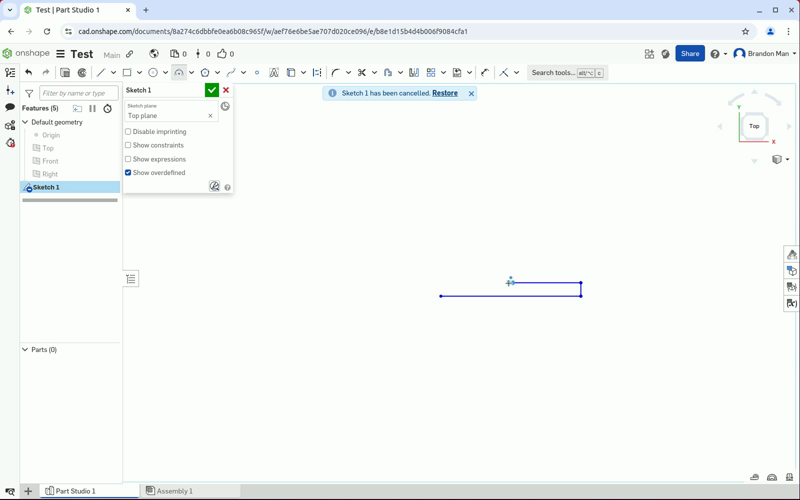
scroll(-6)
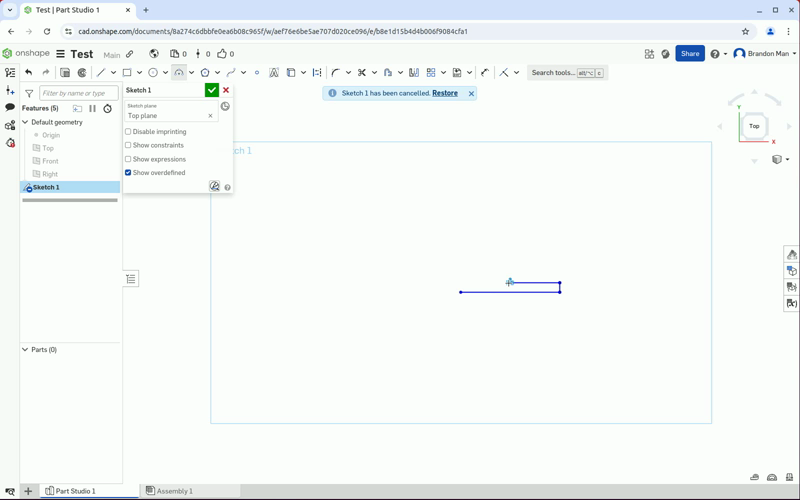
mouse_move(510, 284)
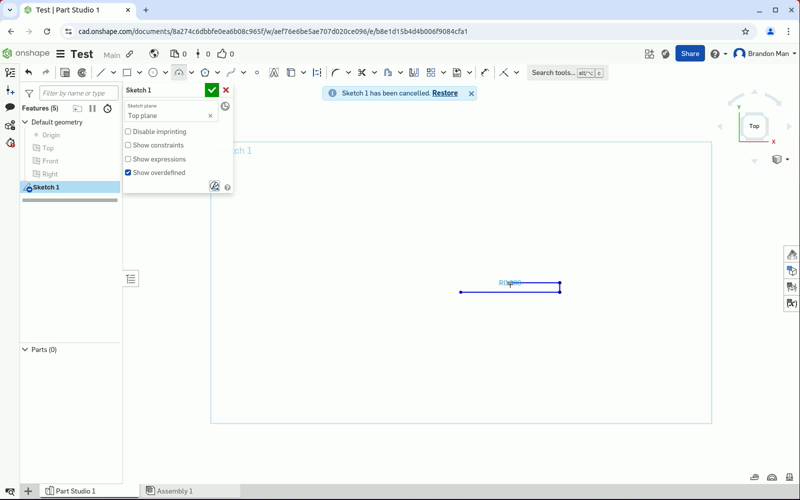
scroll(6)
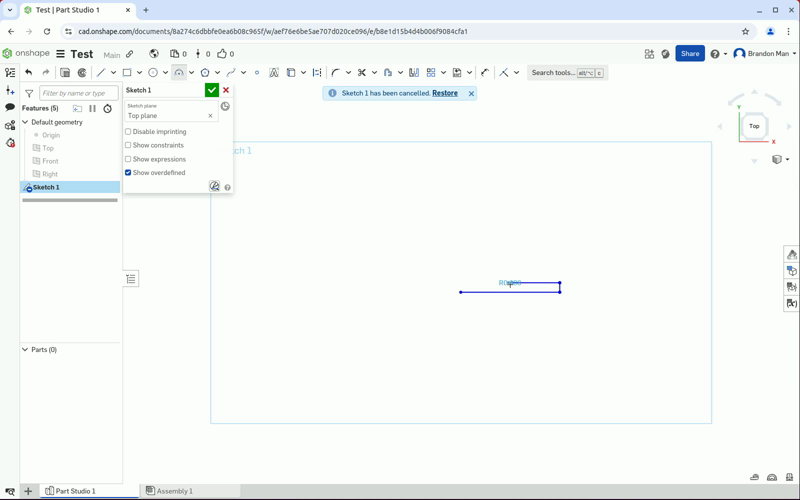
scroll(6)
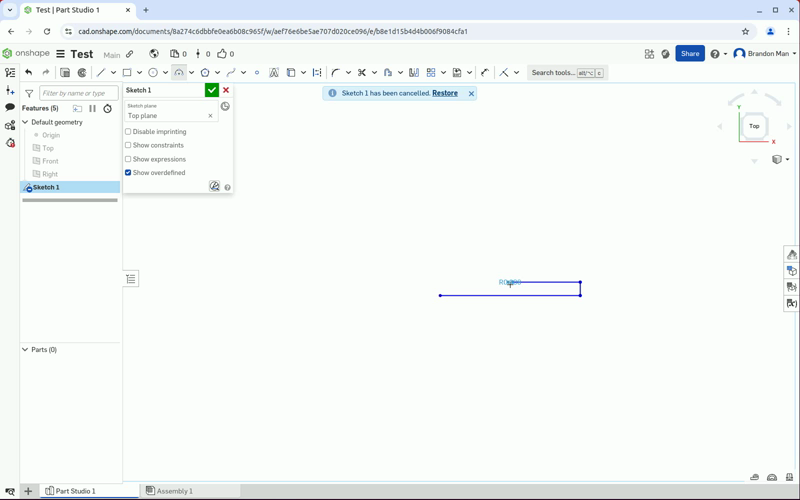
scroll(6)
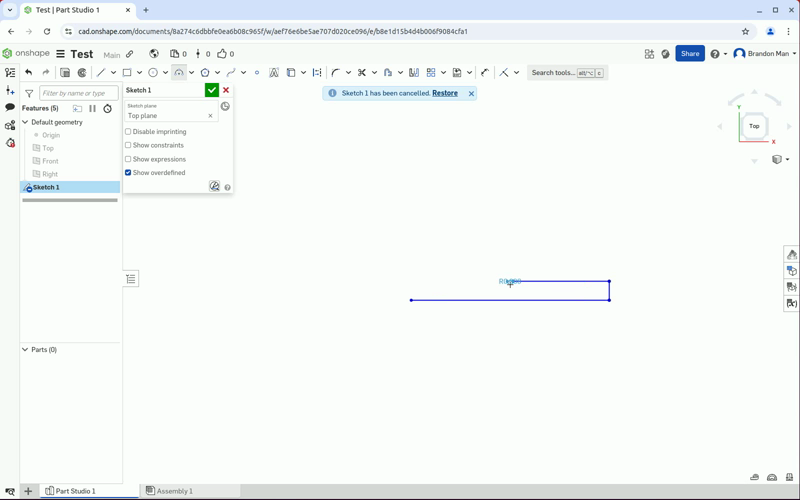
scroll(6)
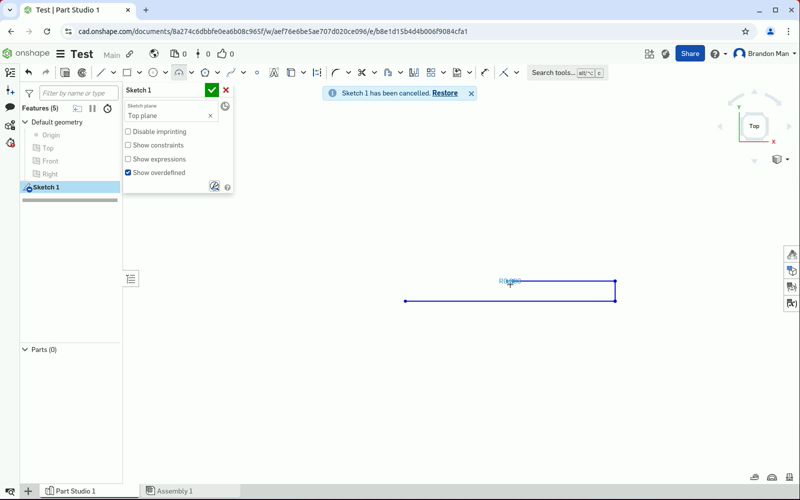
scroll(6)
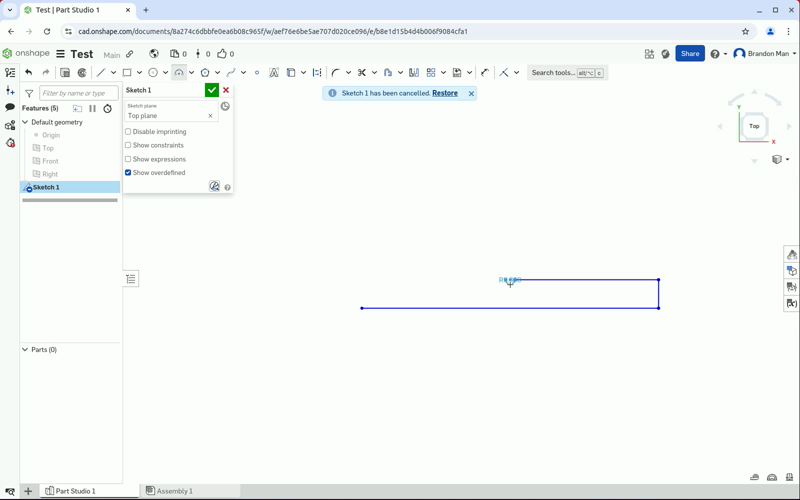
scroll(6)
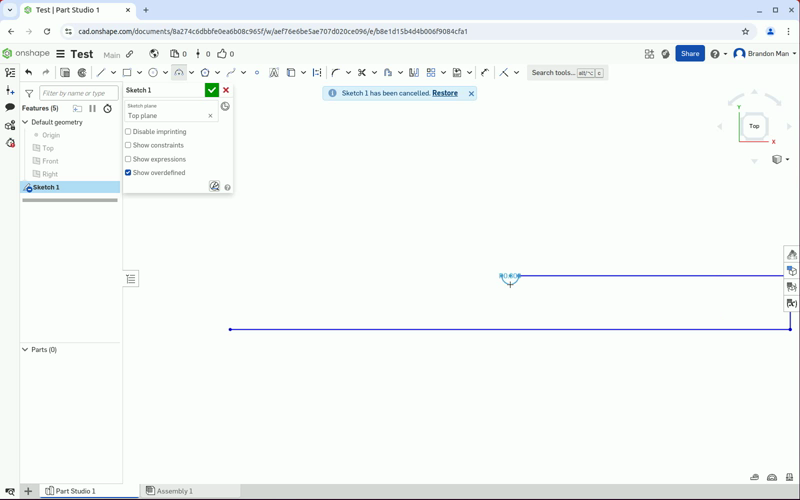
scroll(6)
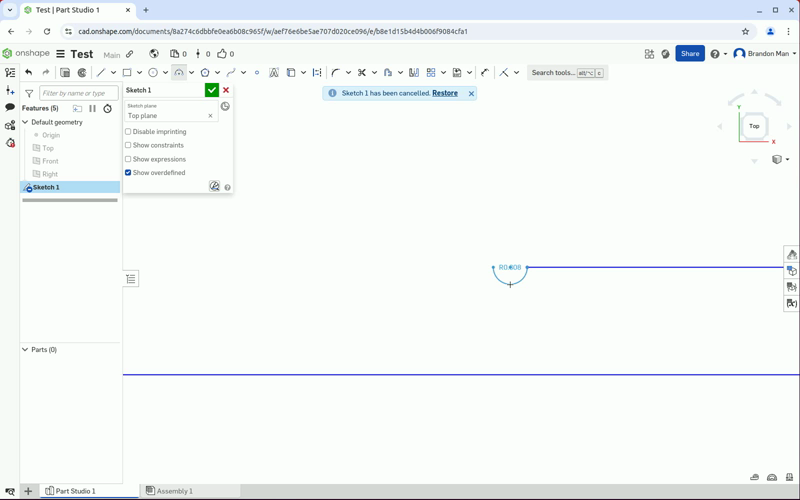
click(510, 284)
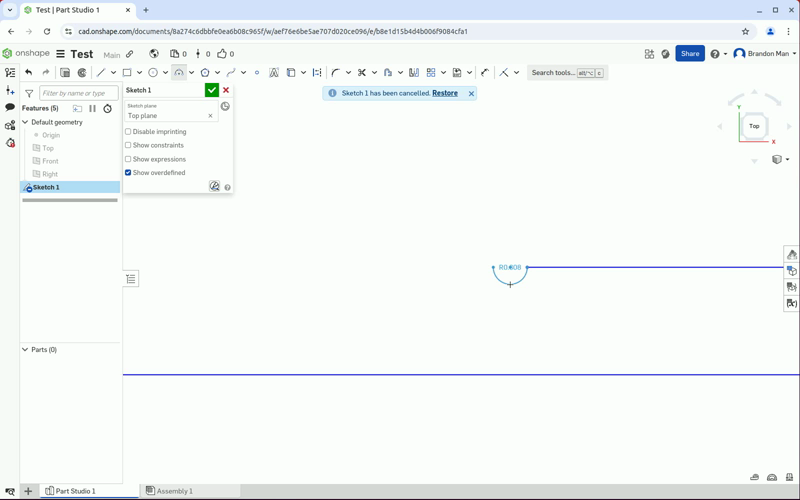
scroll(-6)
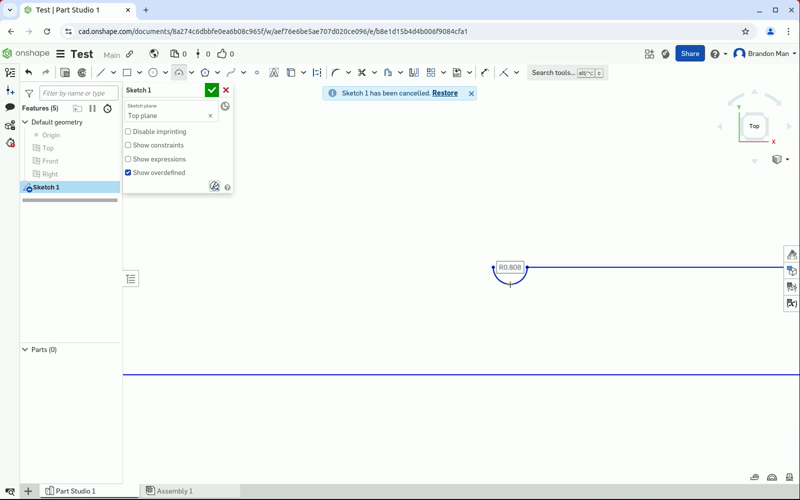
scroll(-6)
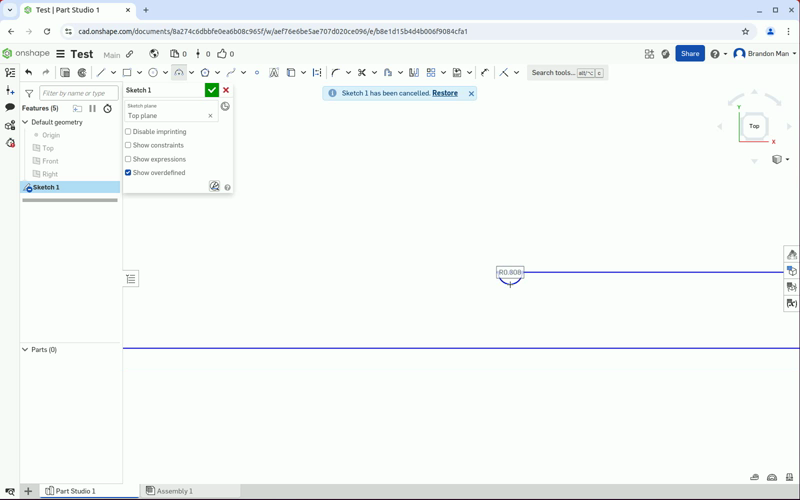
scroll(-6)
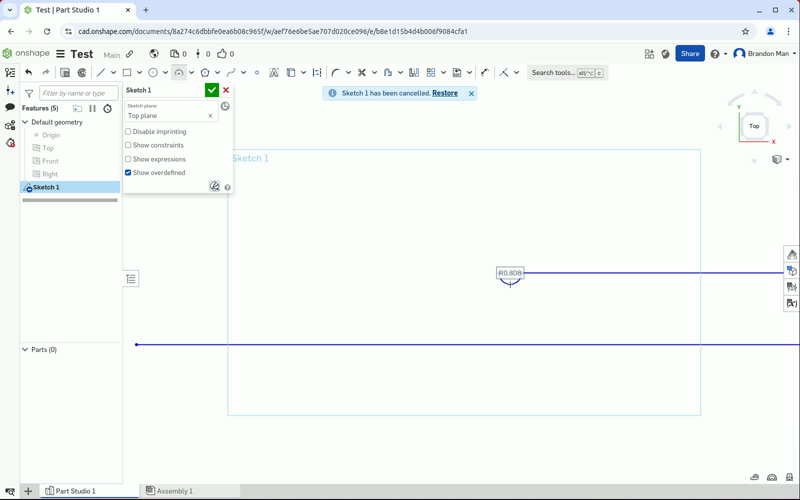
scroll(-6)
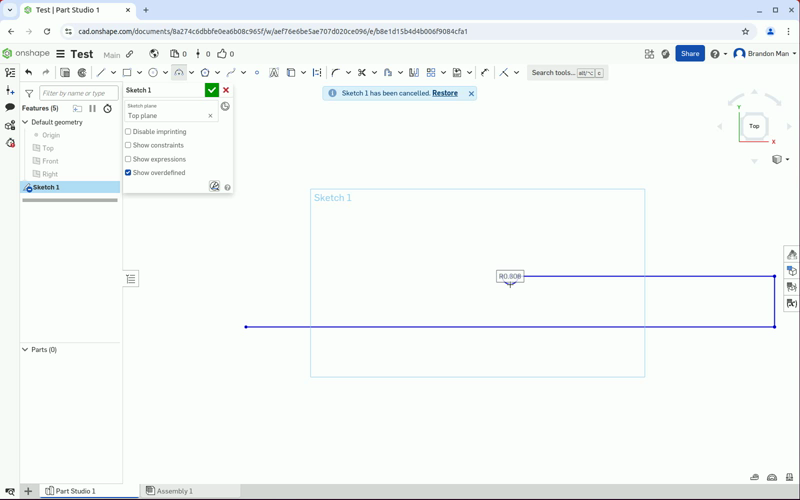
scroll(-6)
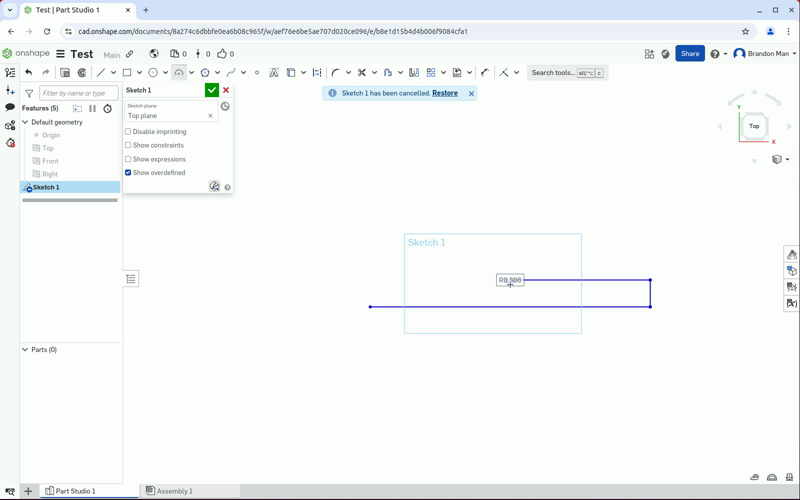
scroll(-6)
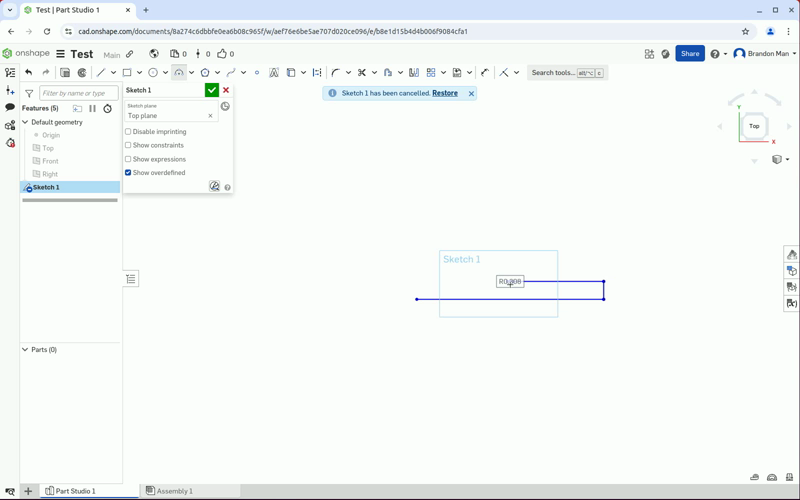
scroll(-6)
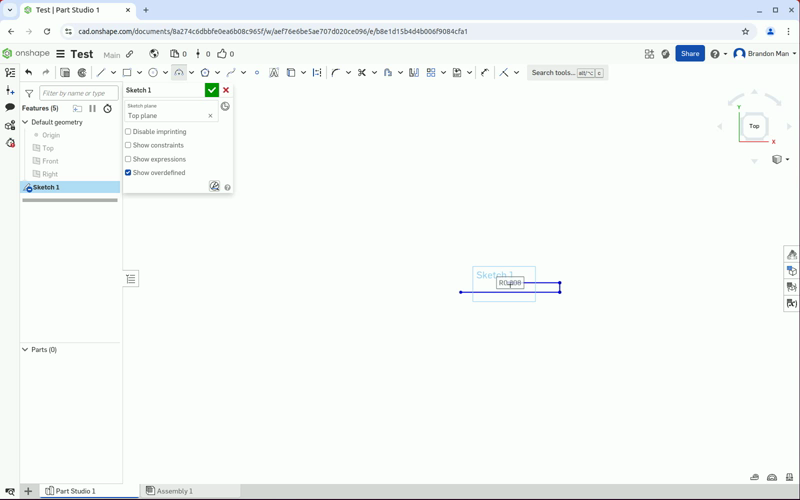
key_up(shift)
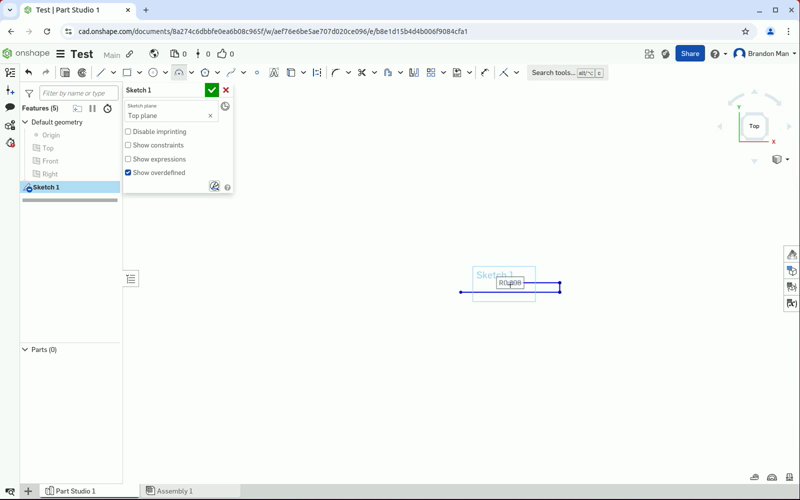
key(esc)
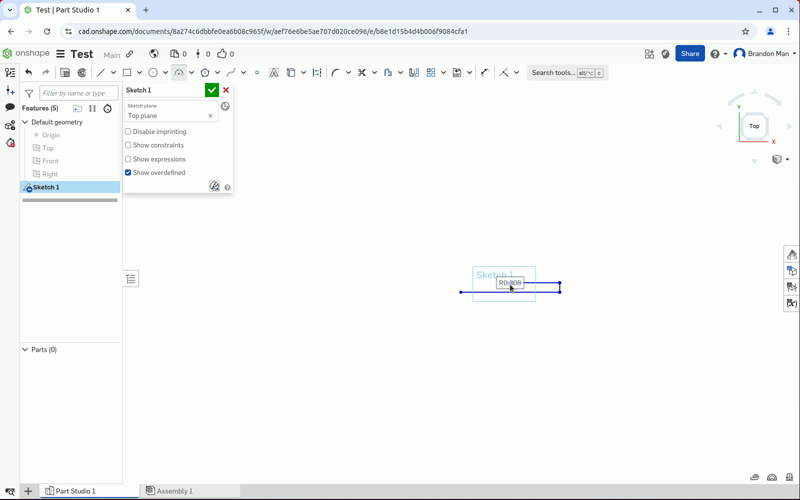
key(l)
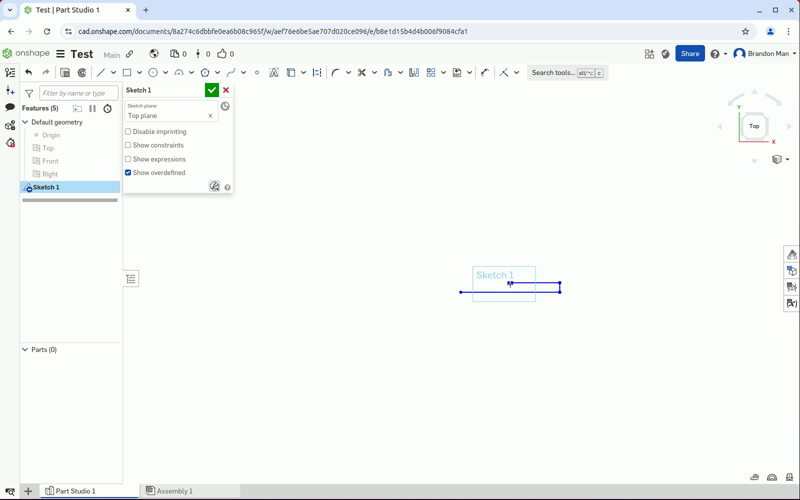
mouse_move(508, 282)
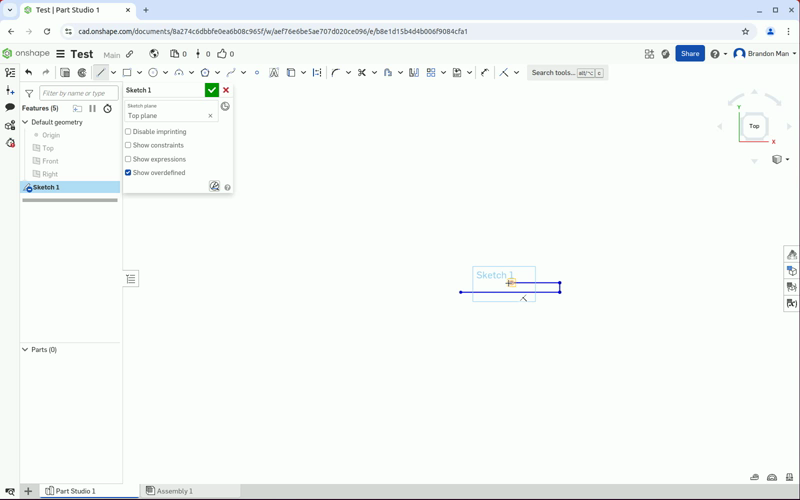
scroll(6)
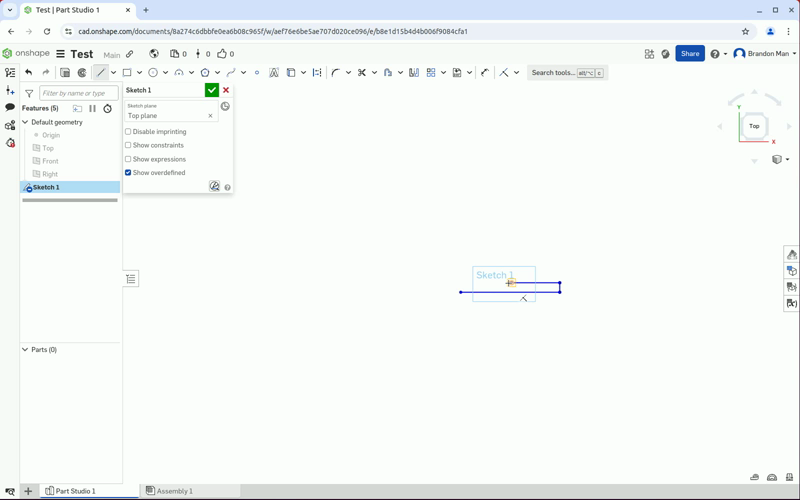
scroll(6)
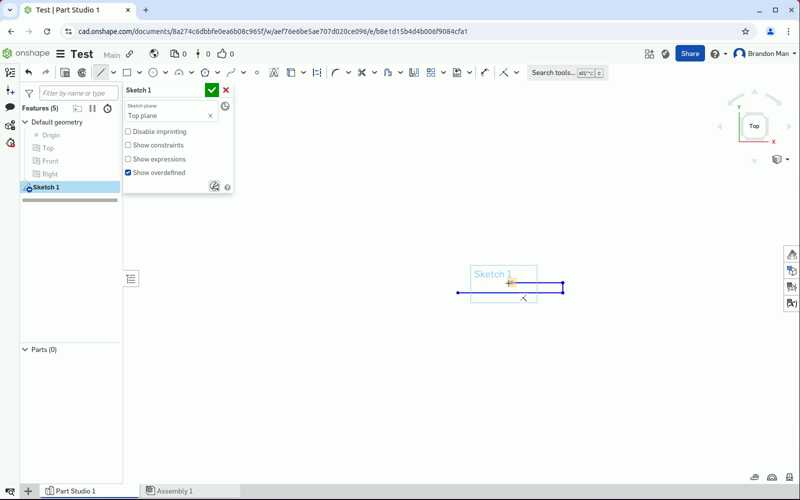
scroll(6)
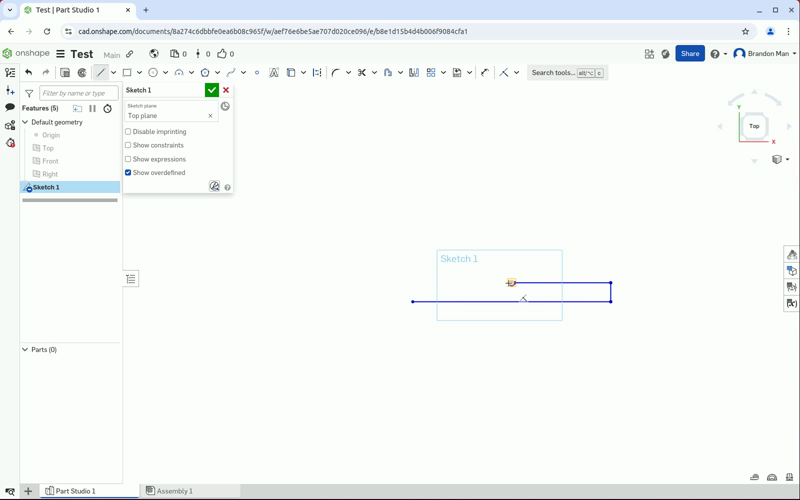
scroll(6)
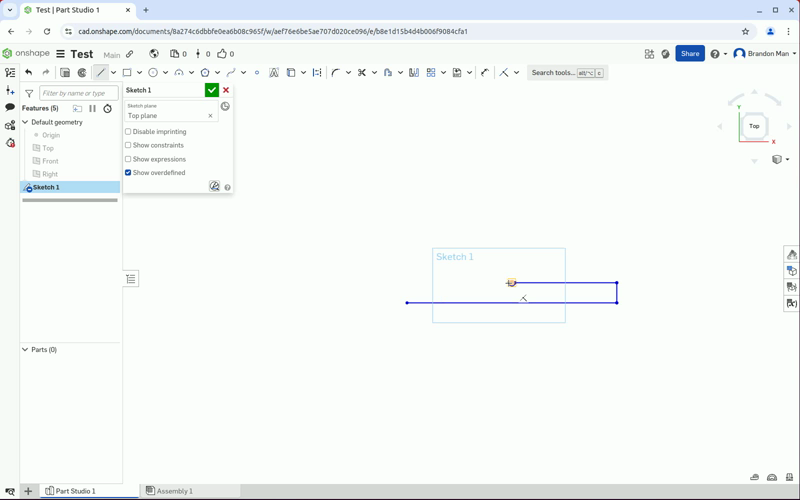
scroll(6)
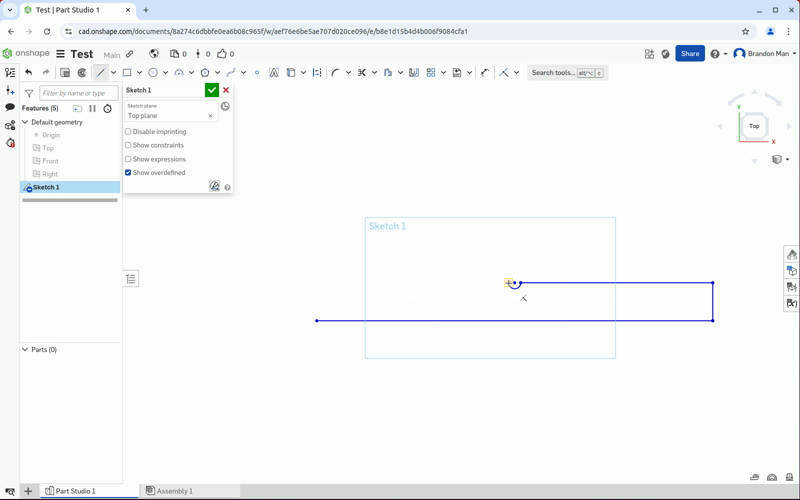
scroll(6)
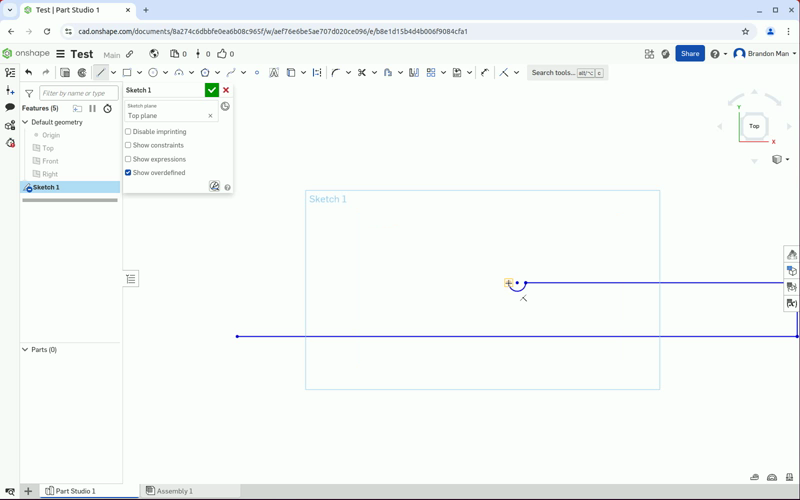
scroll(6)
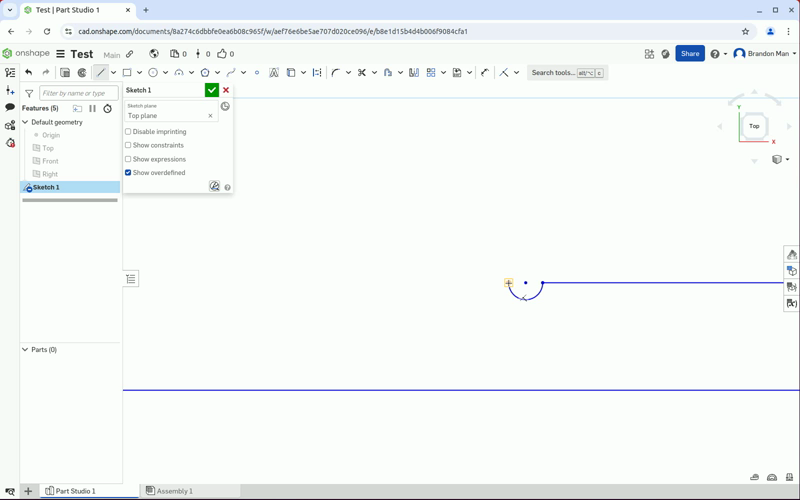
click(508, 282)
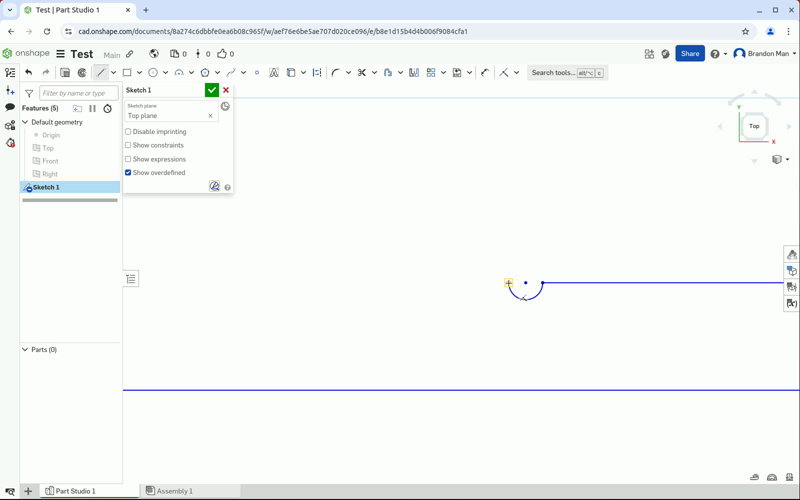
scroll(-6)
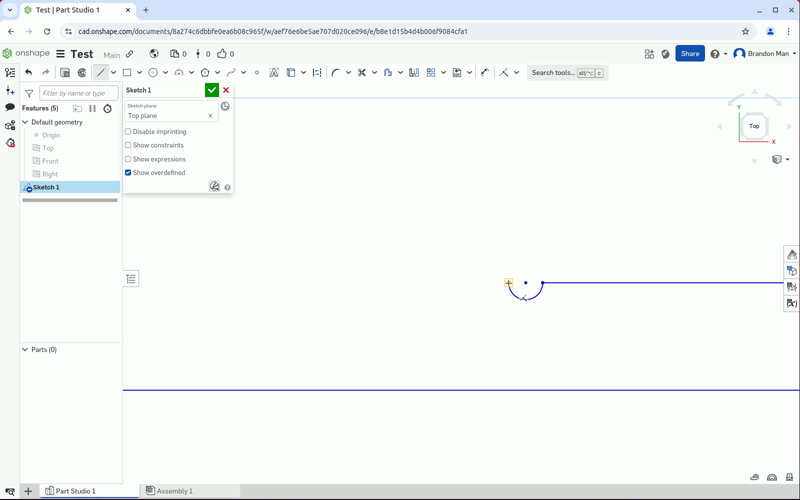
scroll(-6)
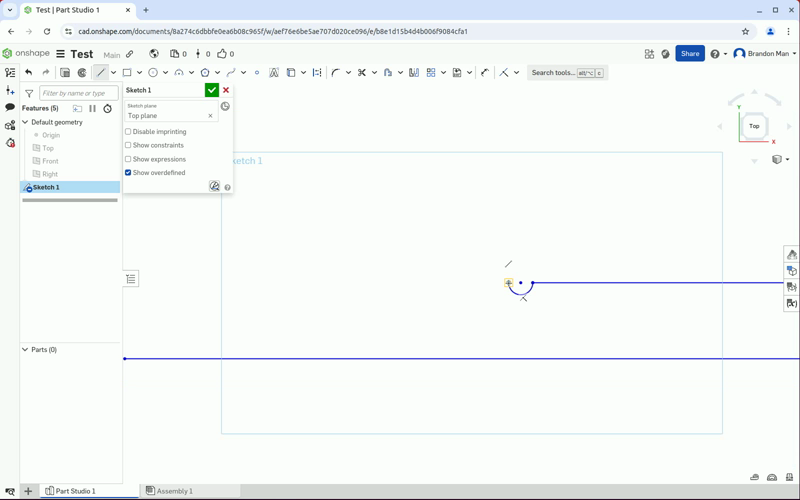
scroll(-6)
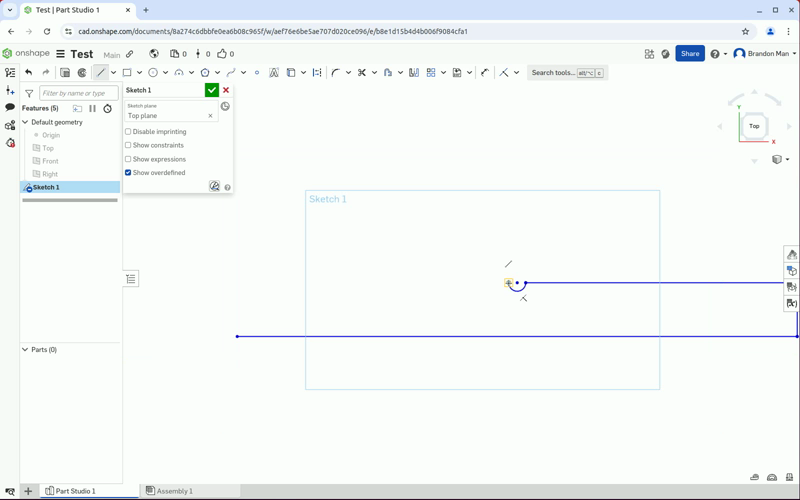
scroll(-6)
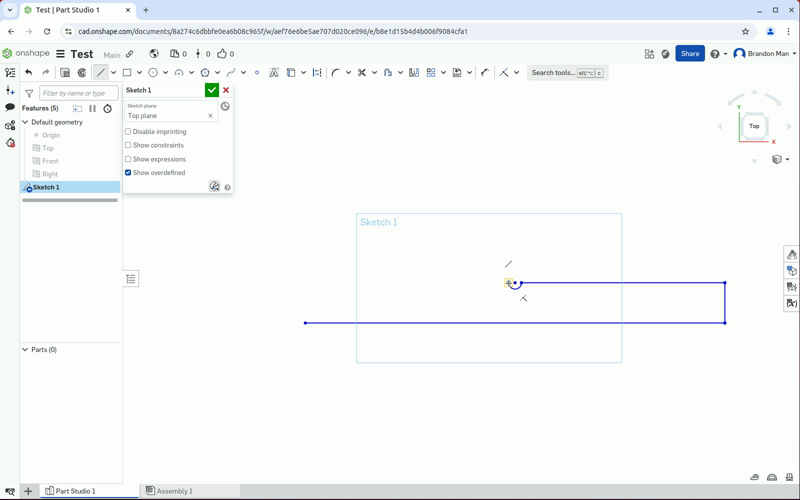
scroll(-6)
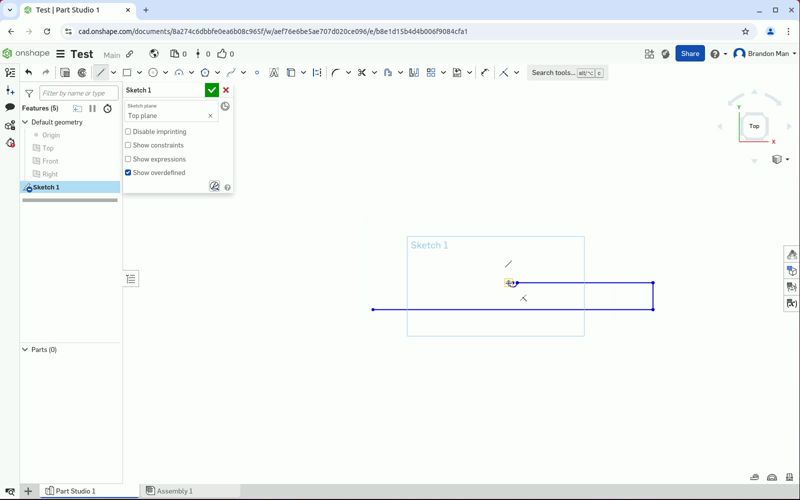
scroll(-6)
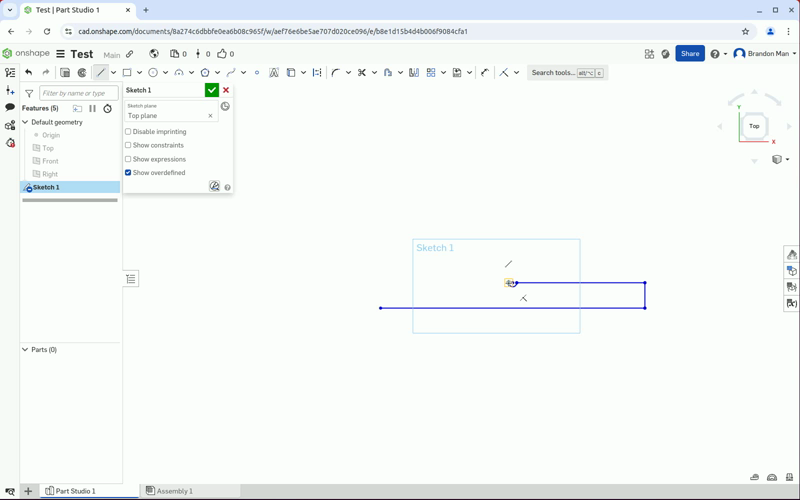
scroll(-6)
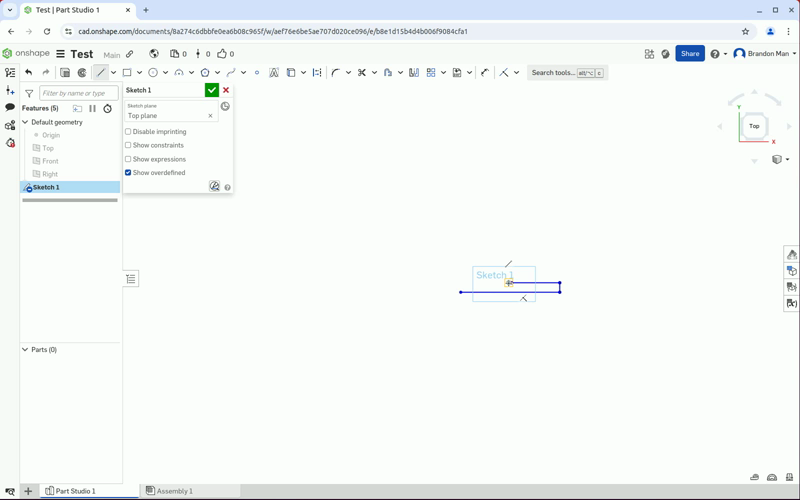
key_down(shift)
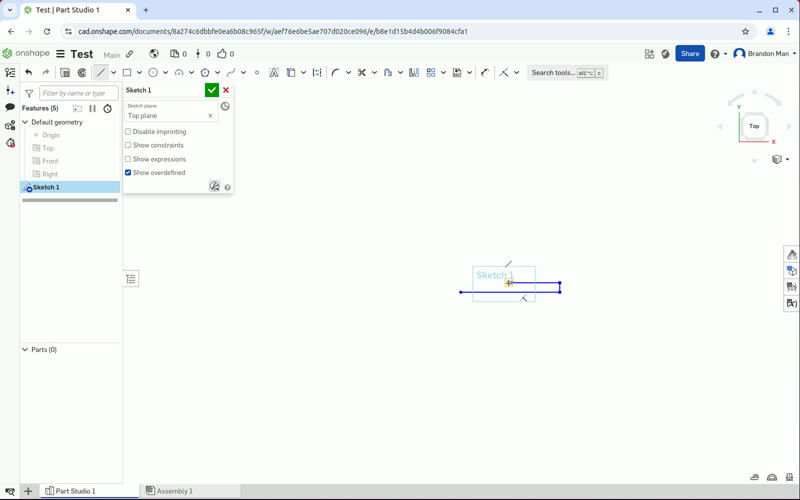
mouse_move(538, 282)
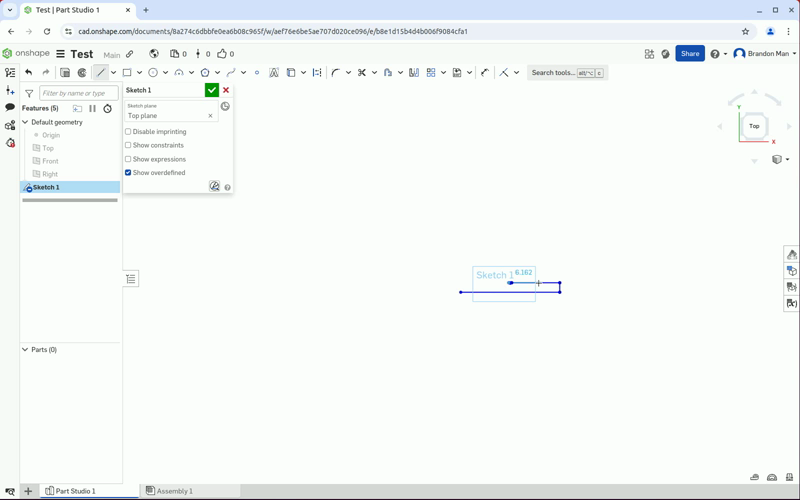
mouse_move(501, 282)
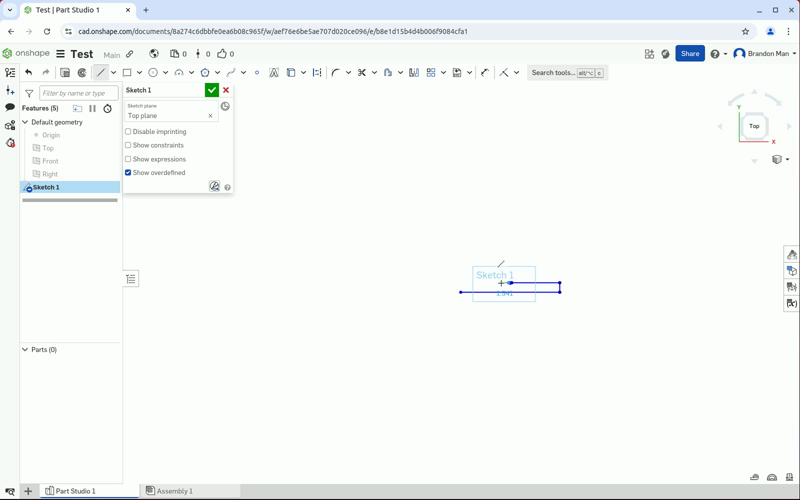
scroll(6)
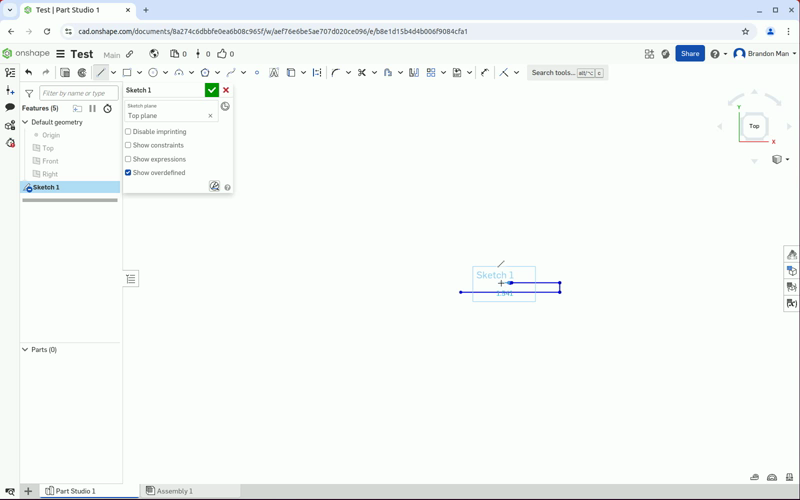
scroll(6)
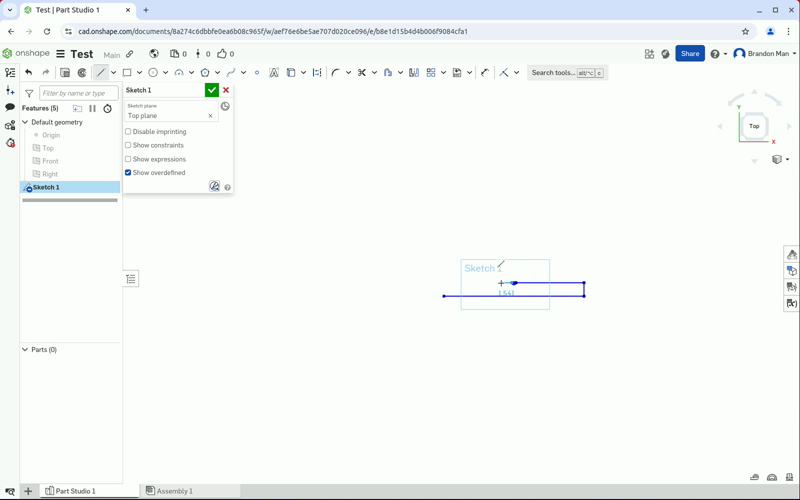
scroll(6)
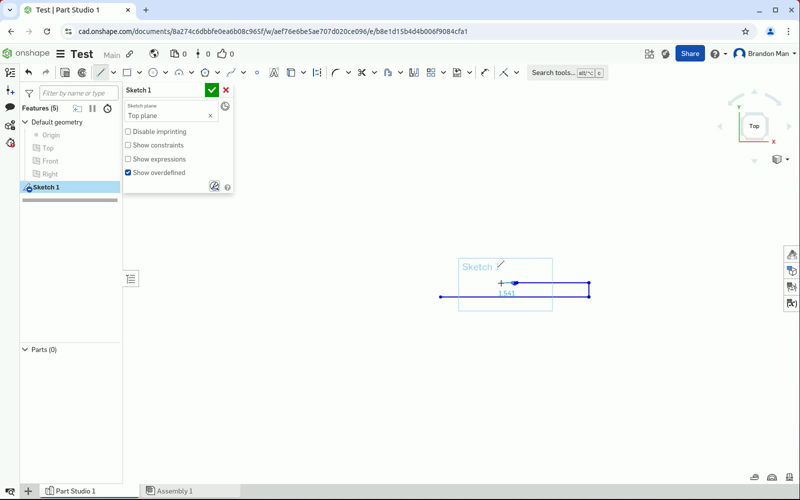
scroll(6)
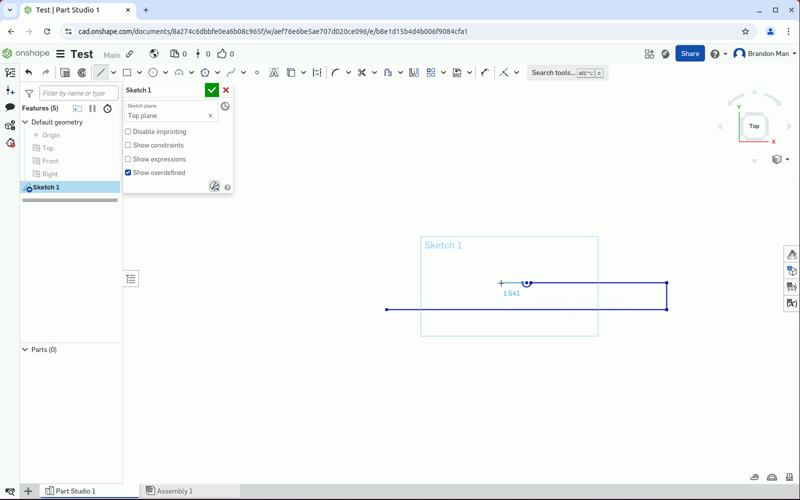
scroll(6)
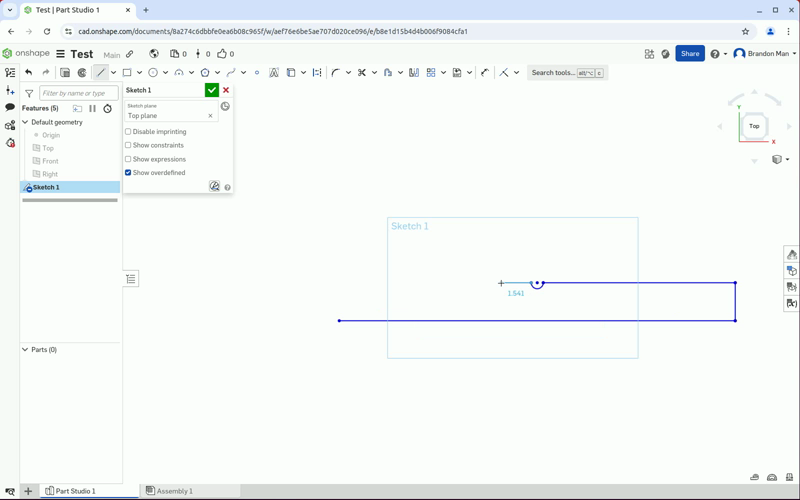
scroll(6)
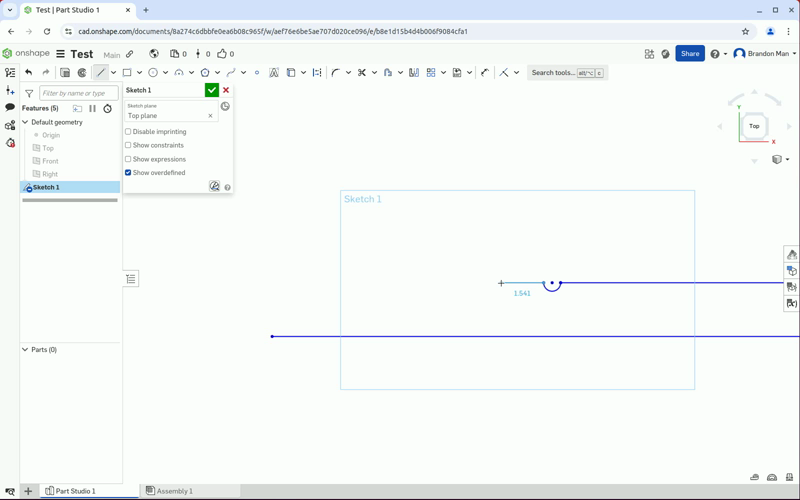
scroll(6)
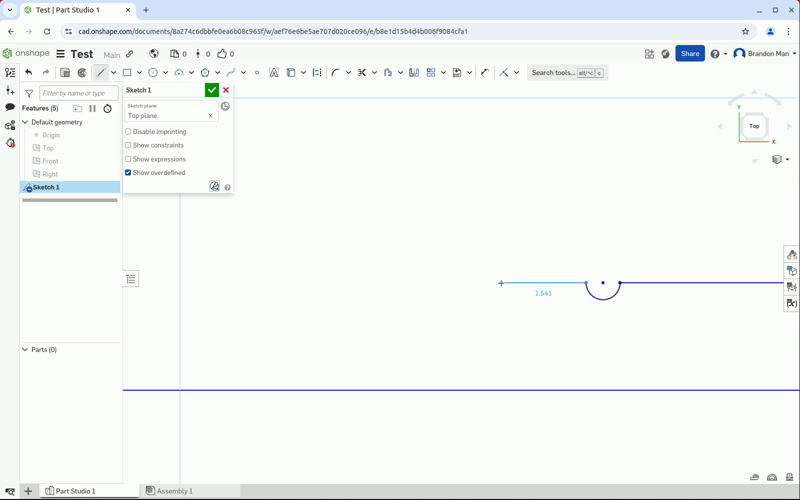
click(501, 282)
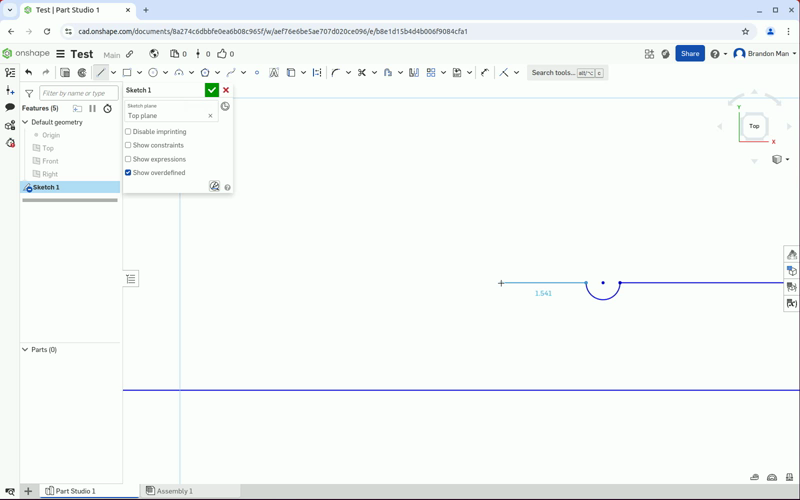
scroll(-6)
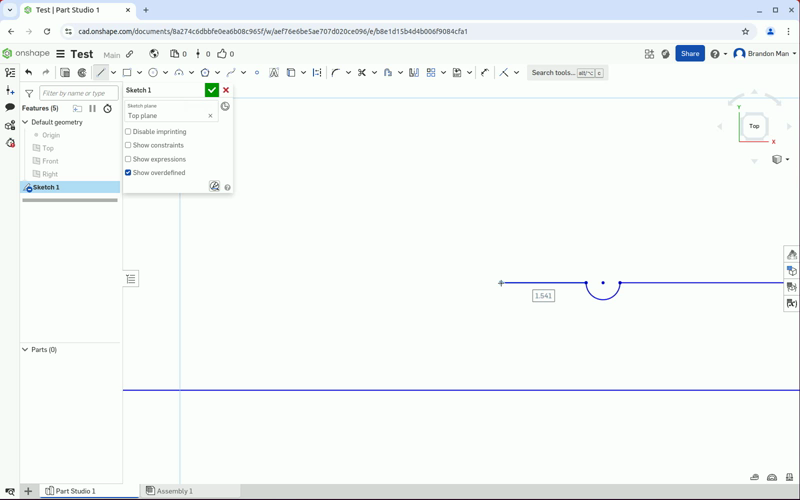
scroll(-6)
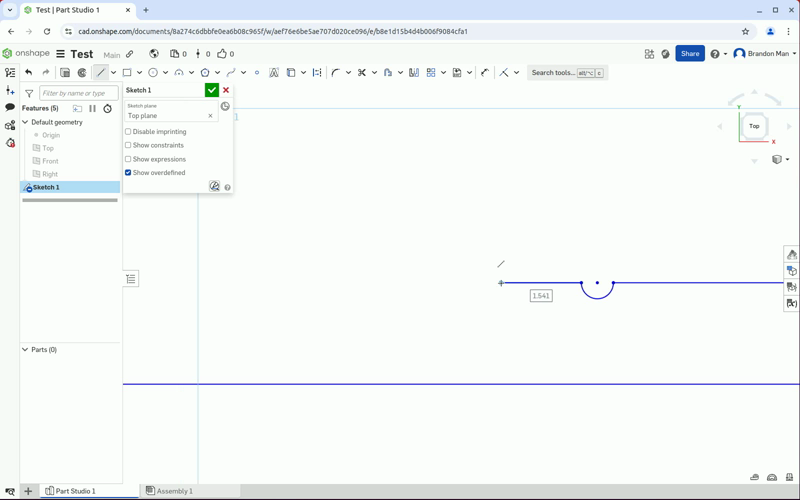
scroll(-6)
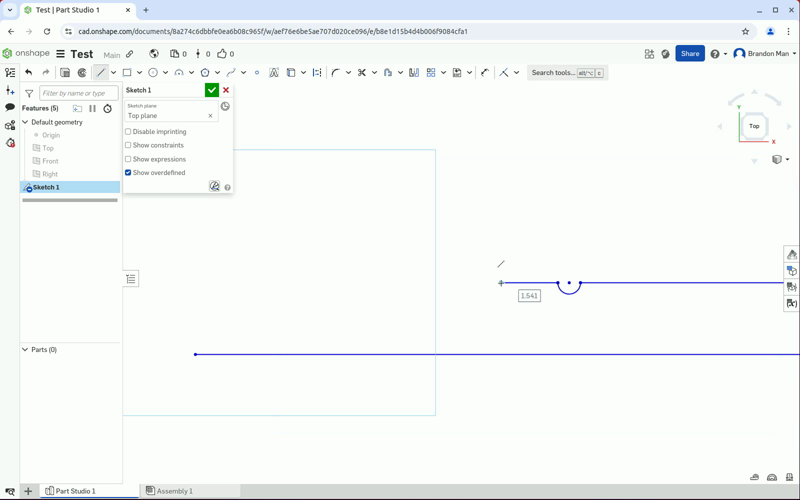
scroll(-6)
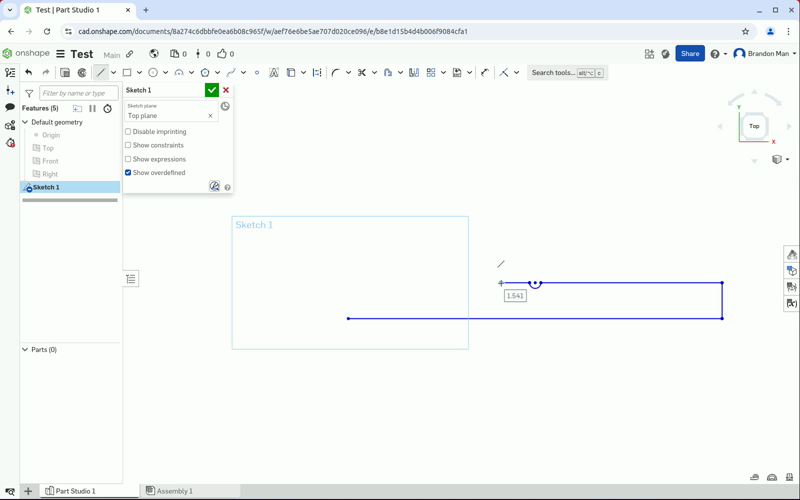
scroll(-6)
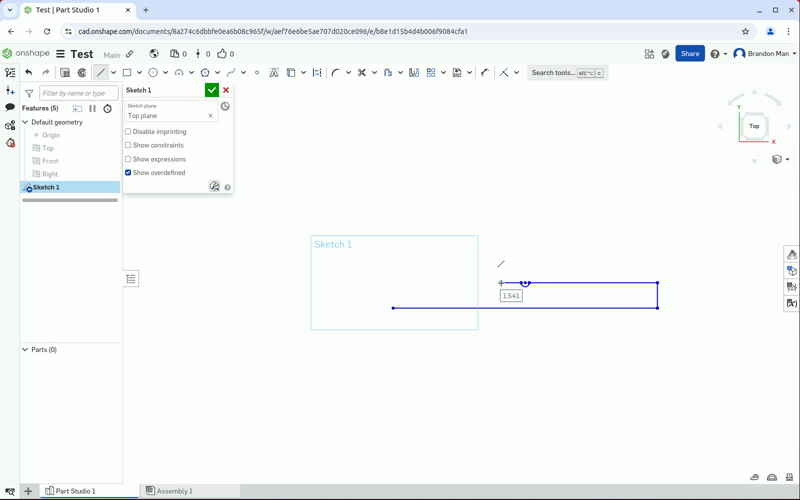
scroll(-6)
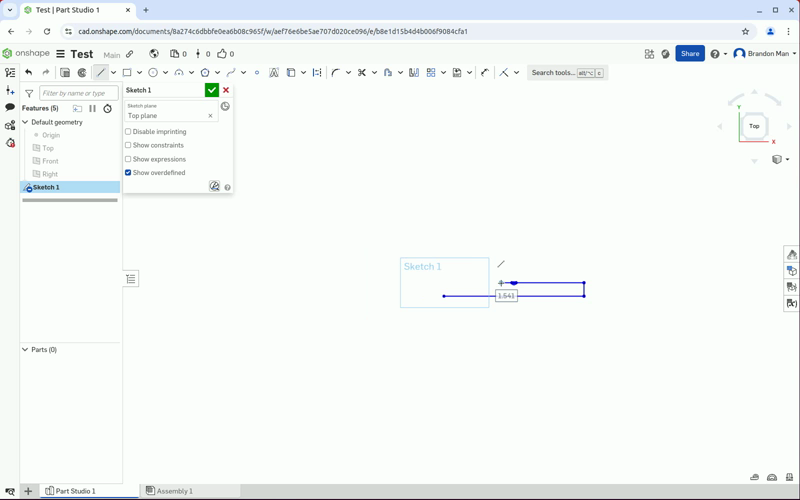
scroll(-6)
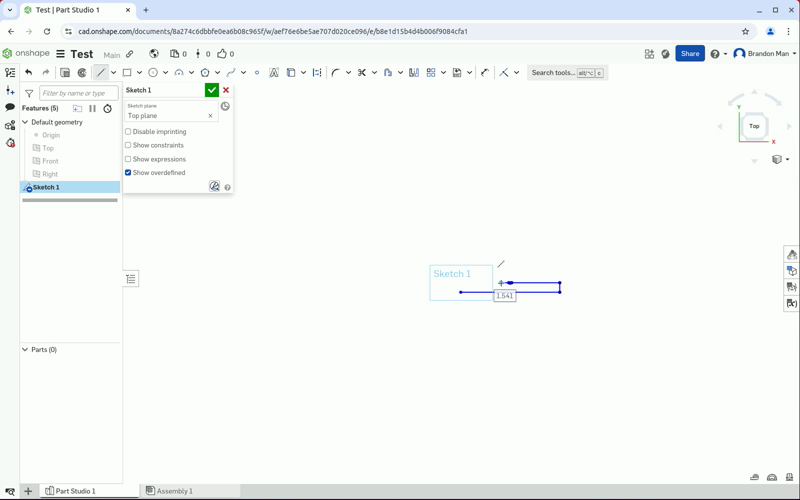
key_up(shift)
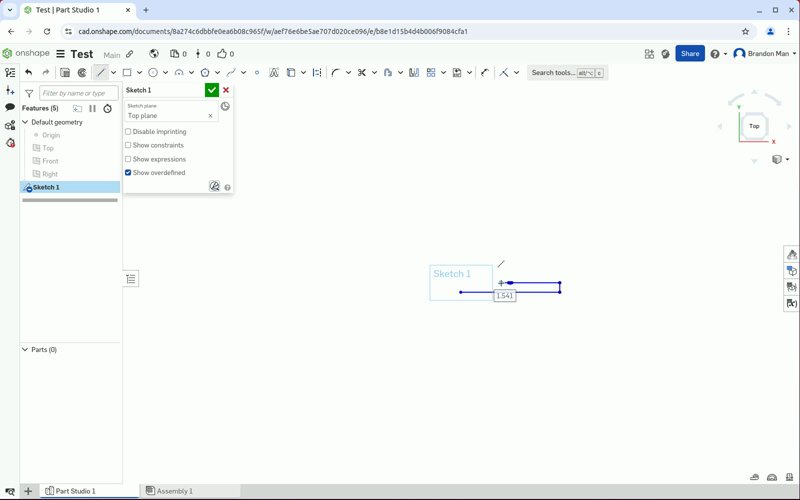
key(esc)
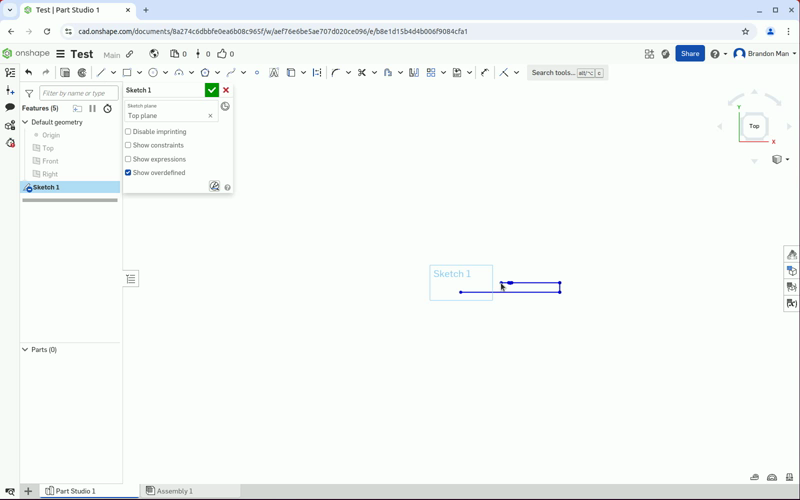
key(a)
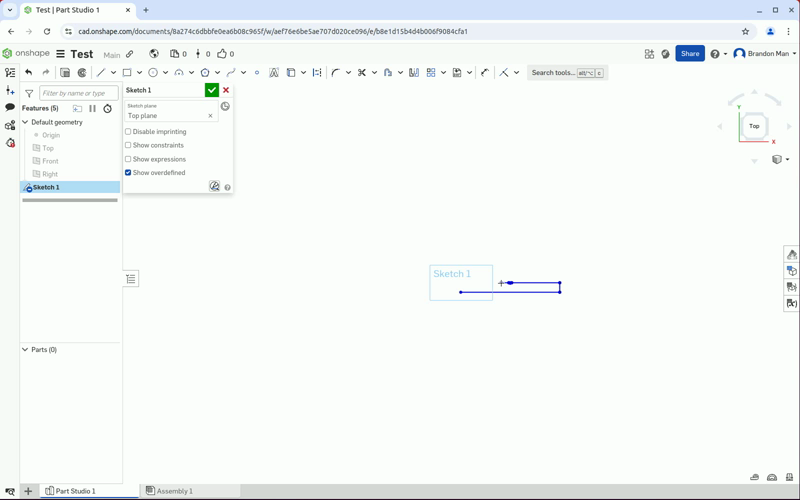
mouse_move(501, 282)
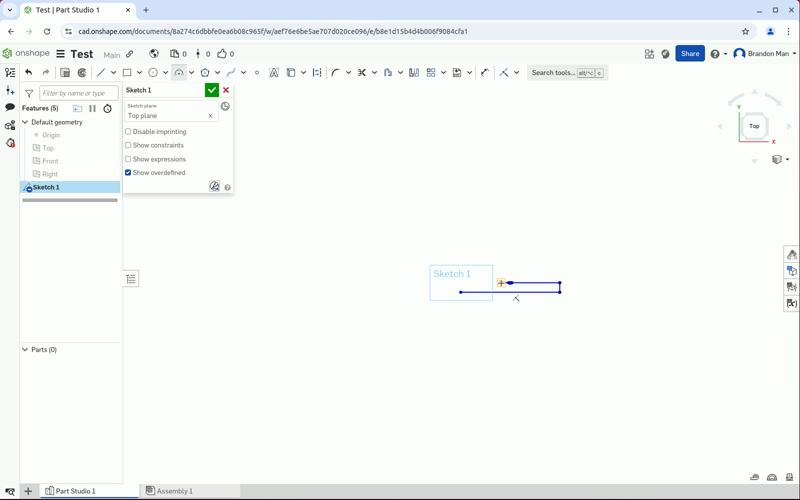
click(501, 282)
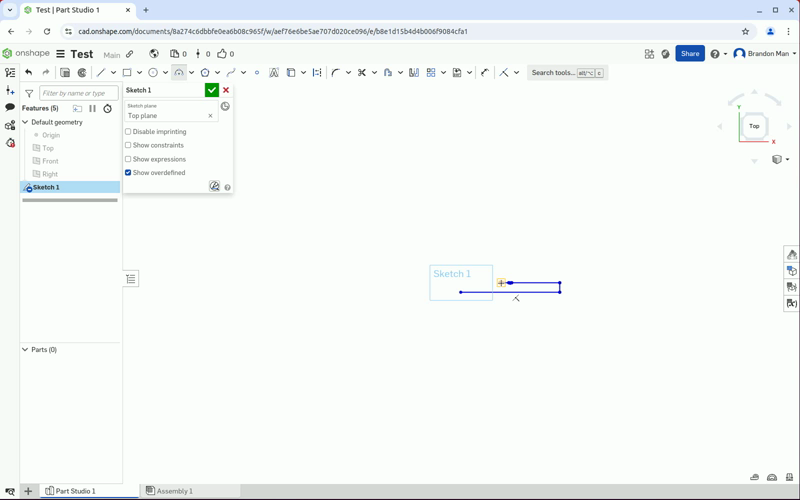
key_down(shift)
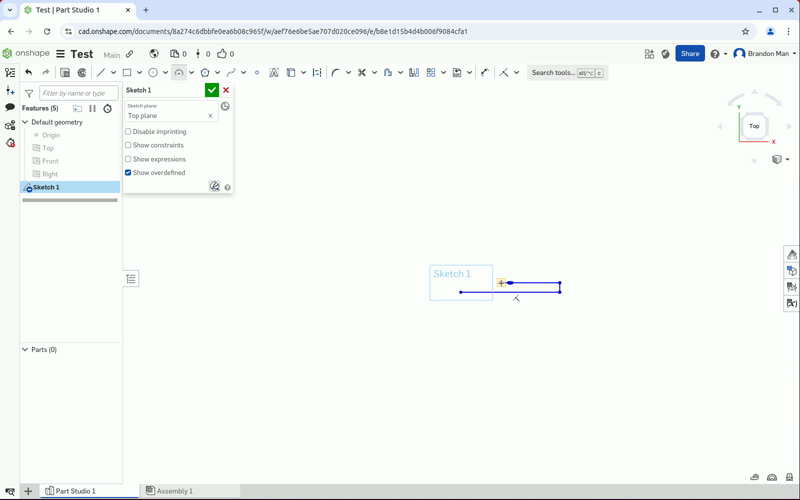
mouse_move(498, 282)
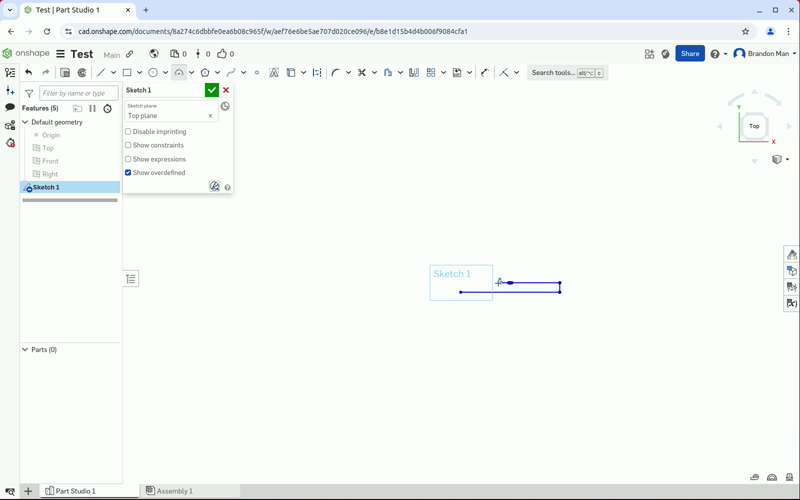
scroll(6)
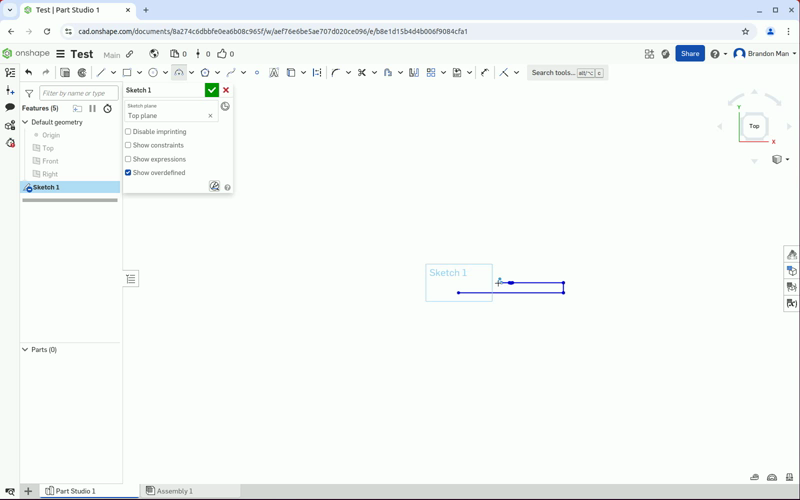
scroll(6)
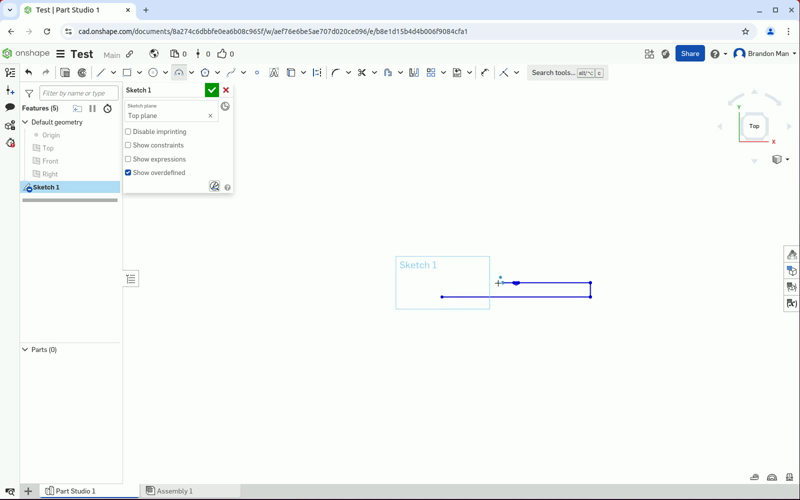
scroll(6)
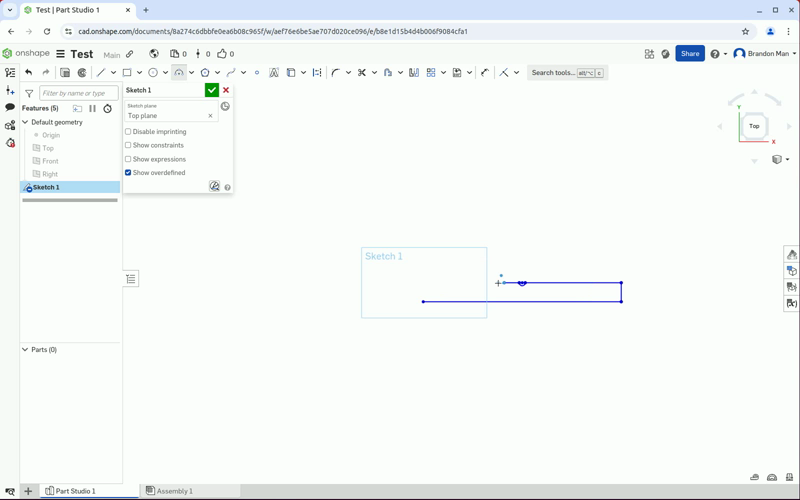
scroll(6)
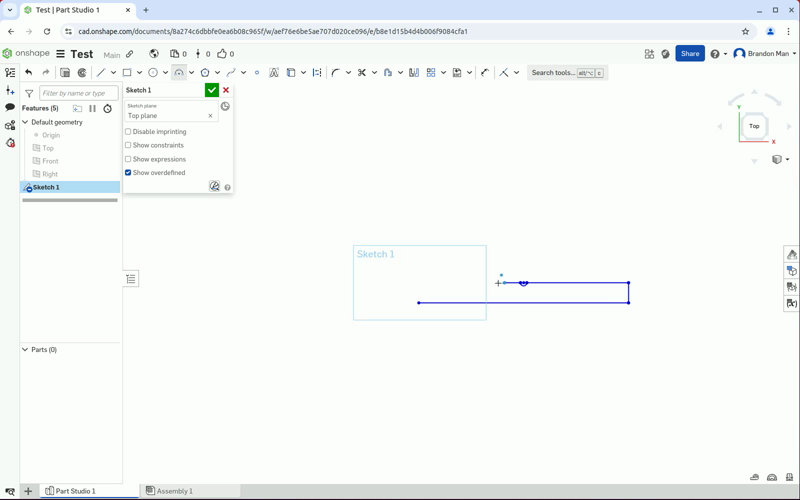
scroll(6)
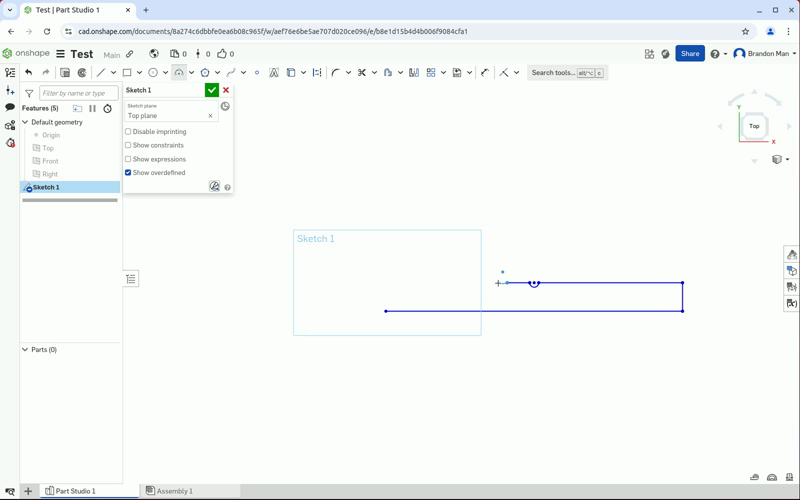
scroll(6)
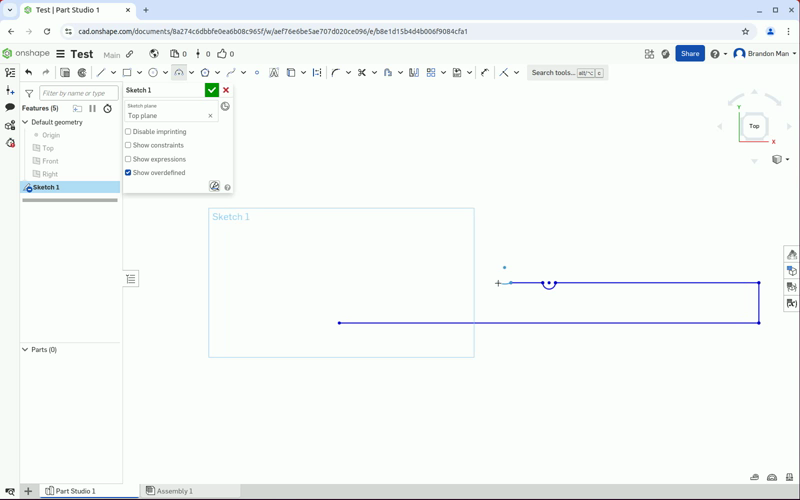
scroll(6)
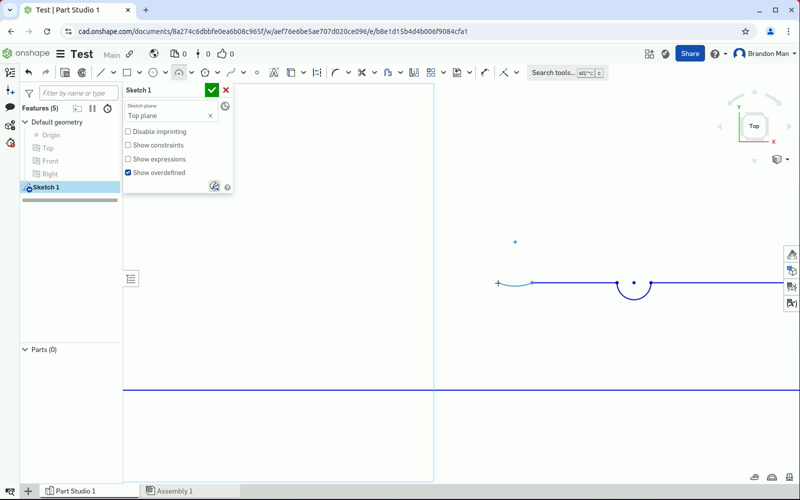
click(498, 282)
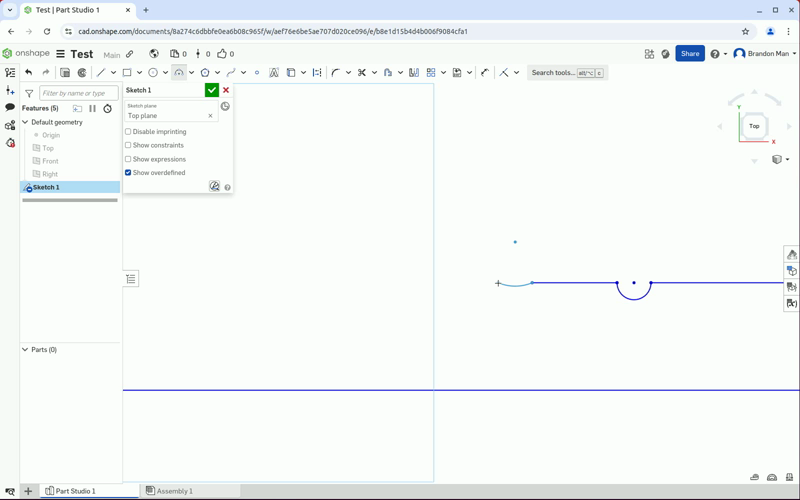
scroll(-6)
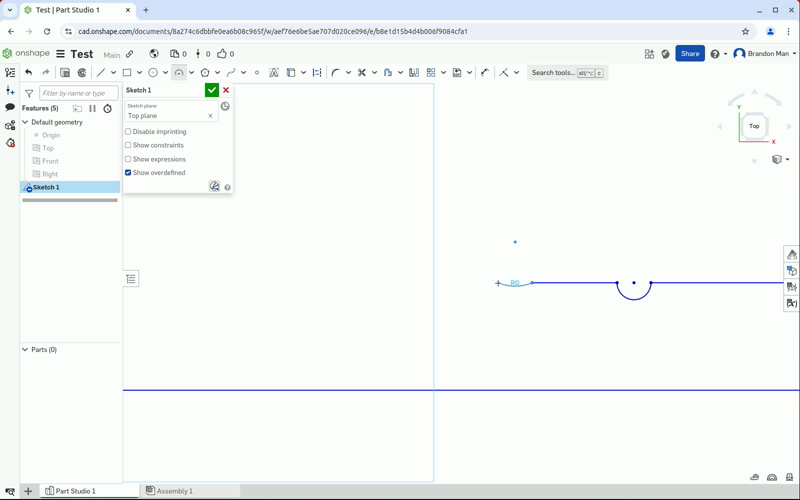
scroll(-6)
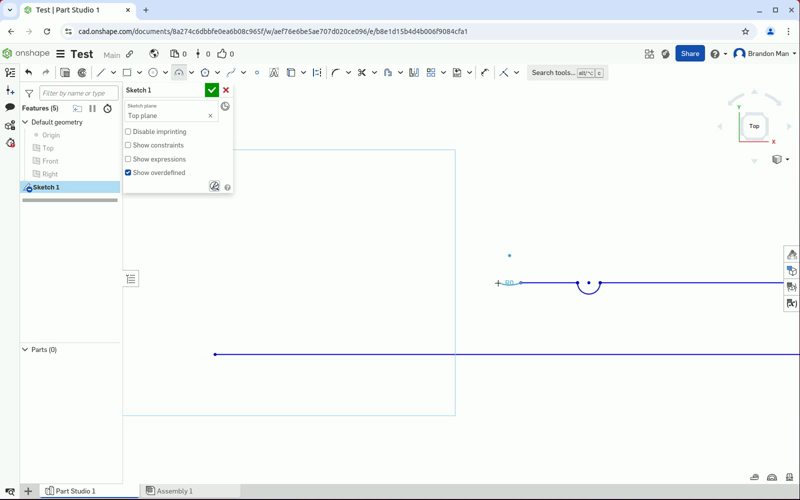
scroll(-6)
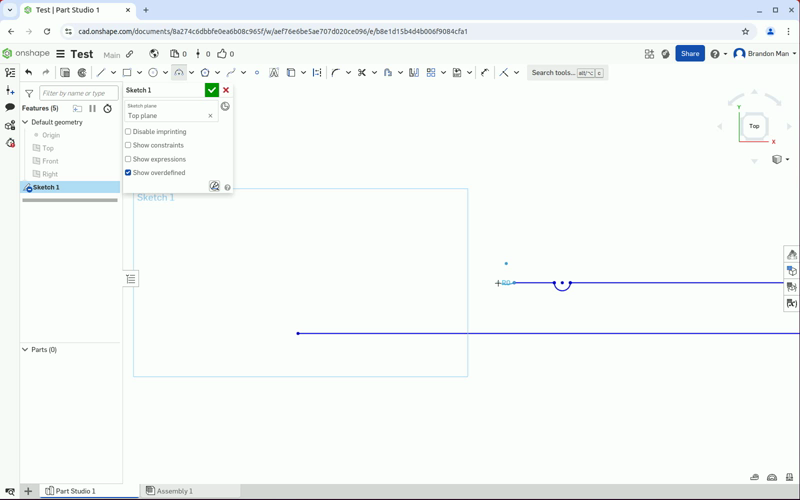
scroll(-6)
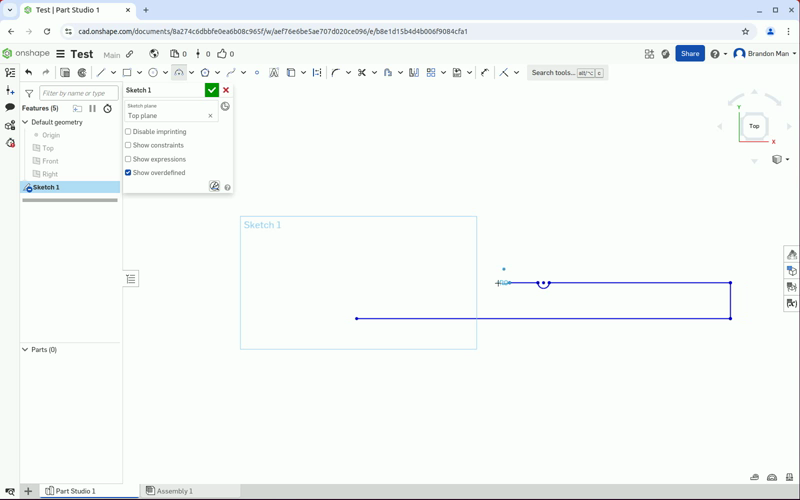
scroll(-6)
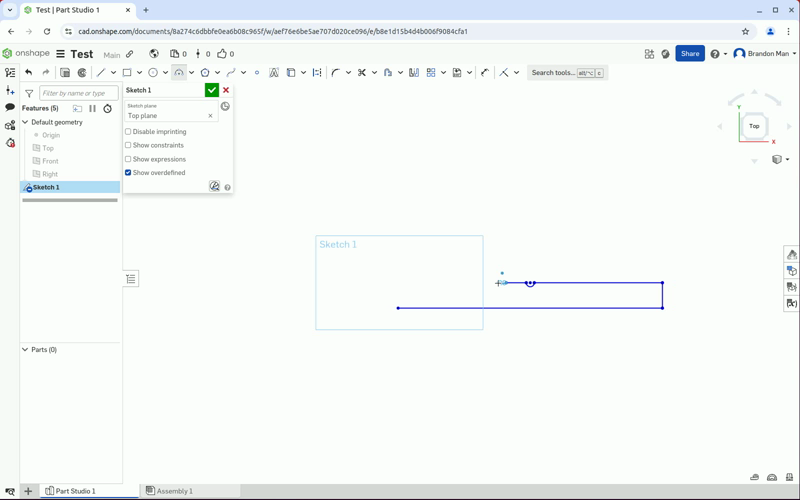
scroll(-6)
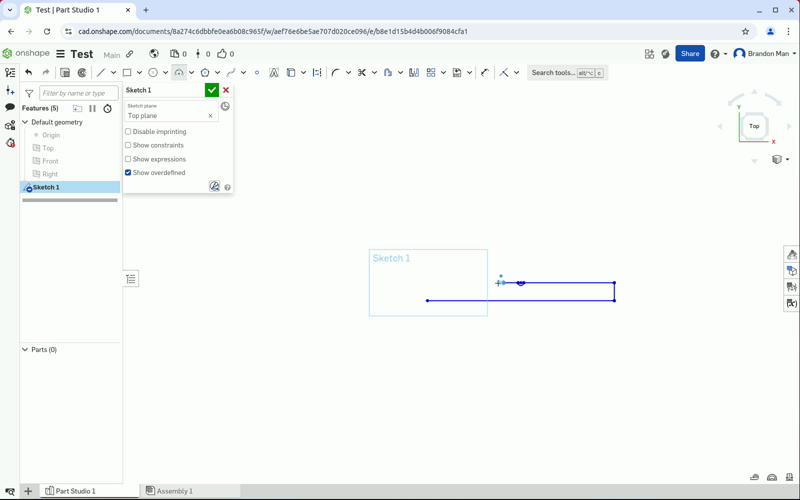
scroll(-6)
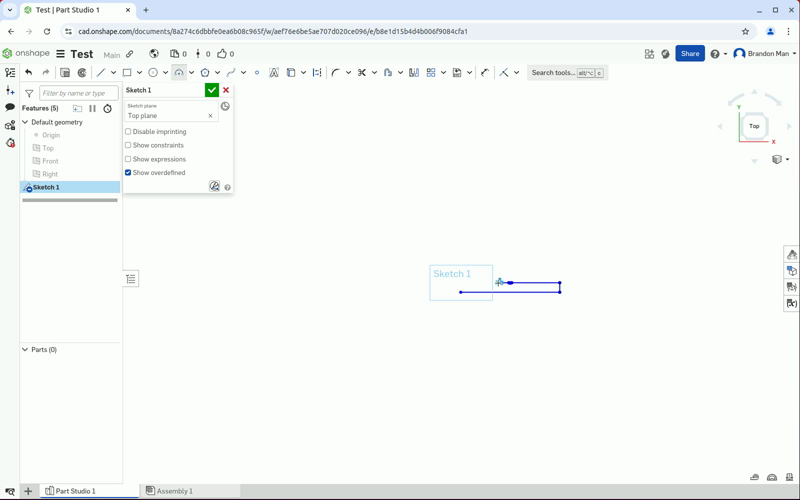
mouse_move(499, 284)
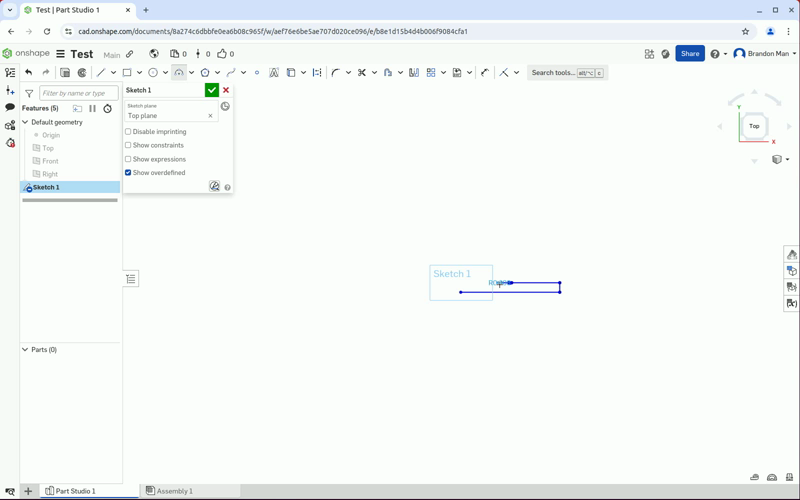
scroll(6)
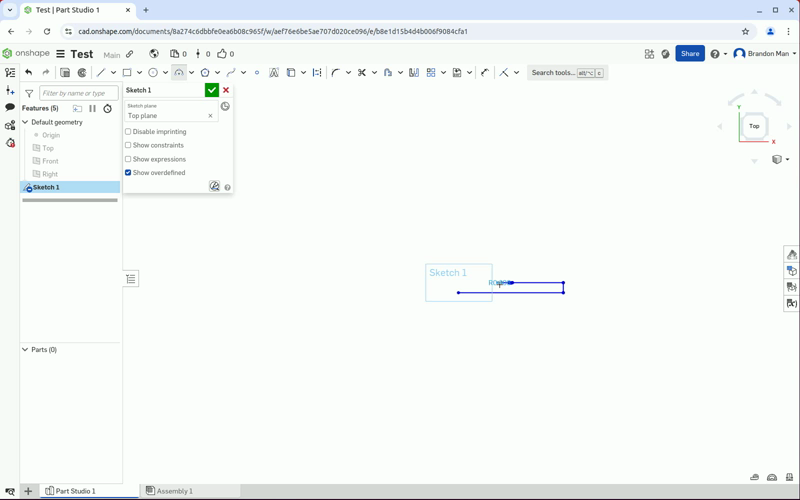
scroll(6)
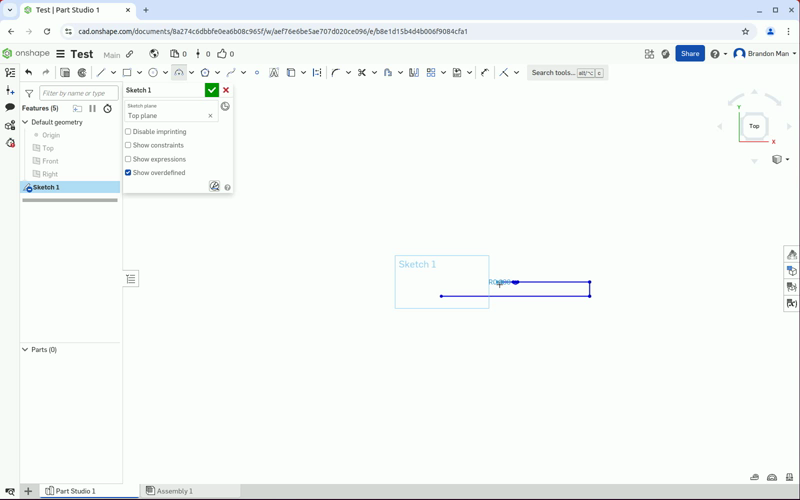
scroll(6)
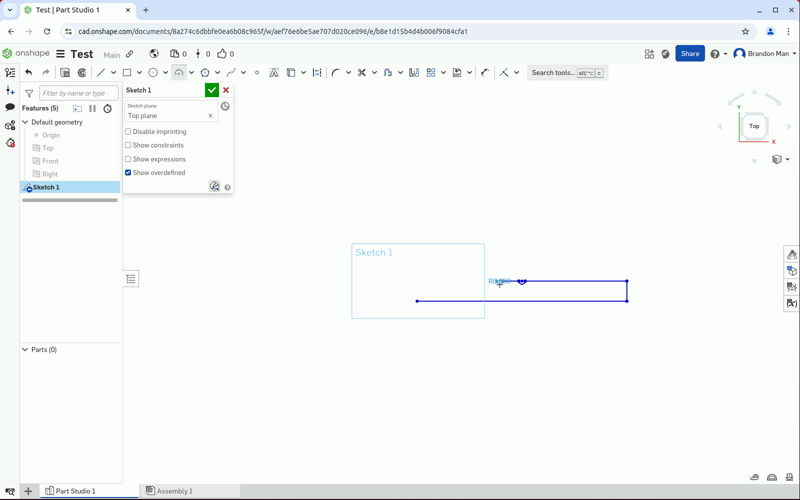
scroll(6)
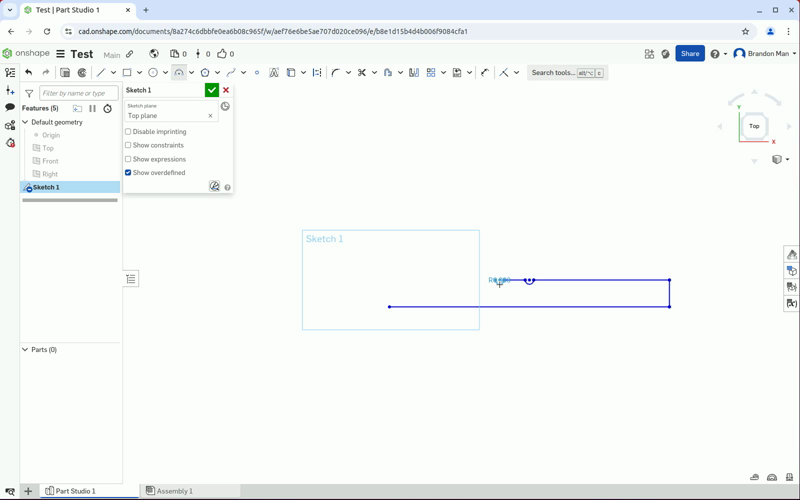
scroll(6)
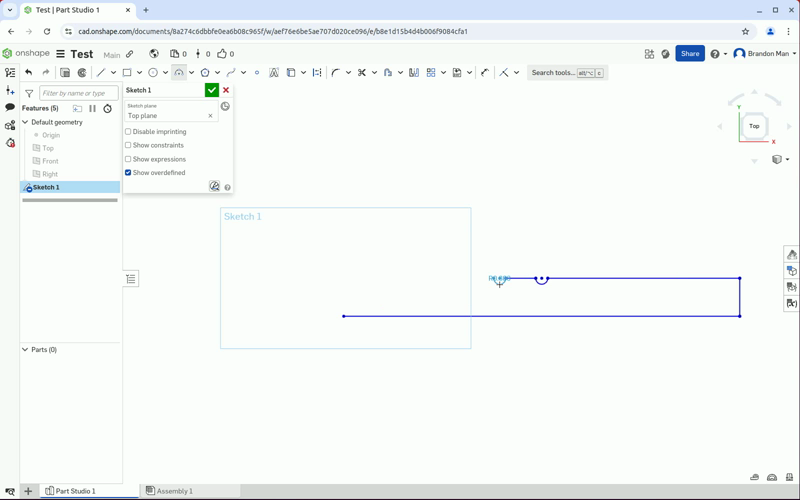
scroll(6)
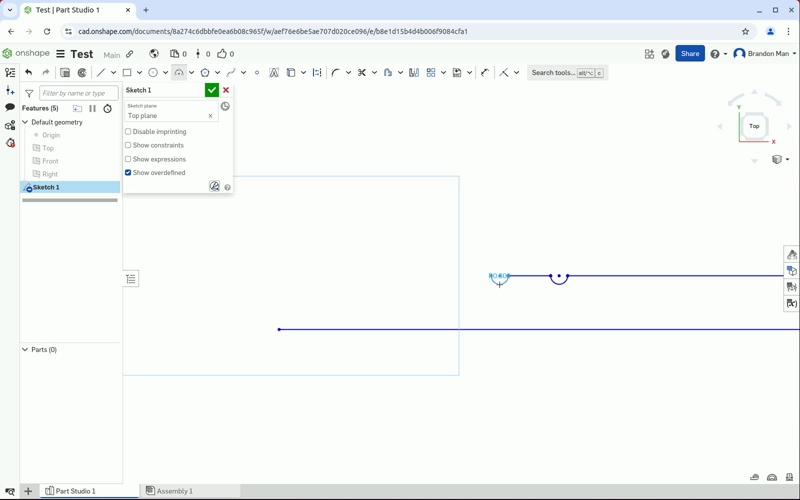
scroll(6)
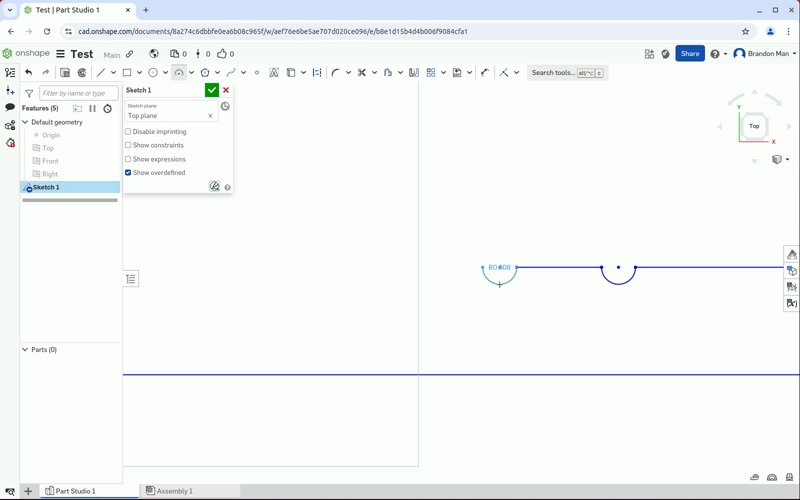
click(499, 284)
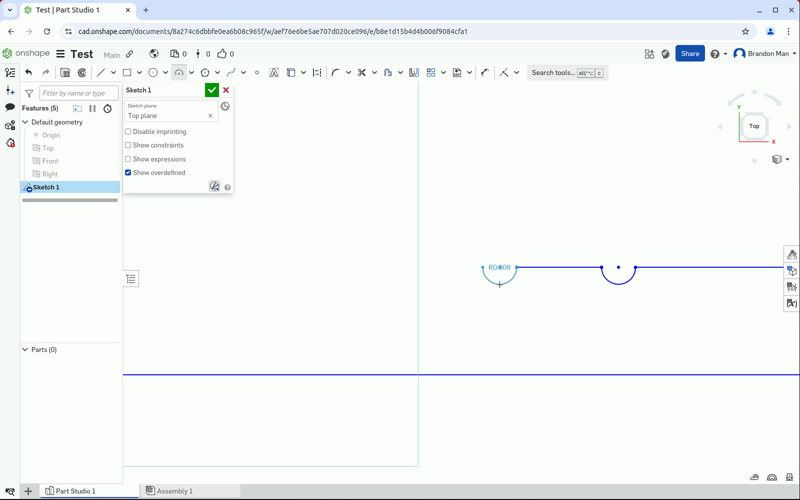
scroll(-6)
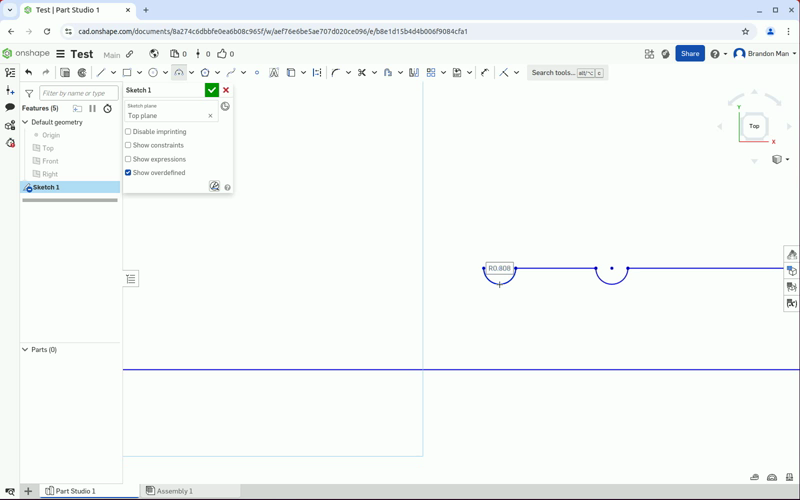
scroll(-6)
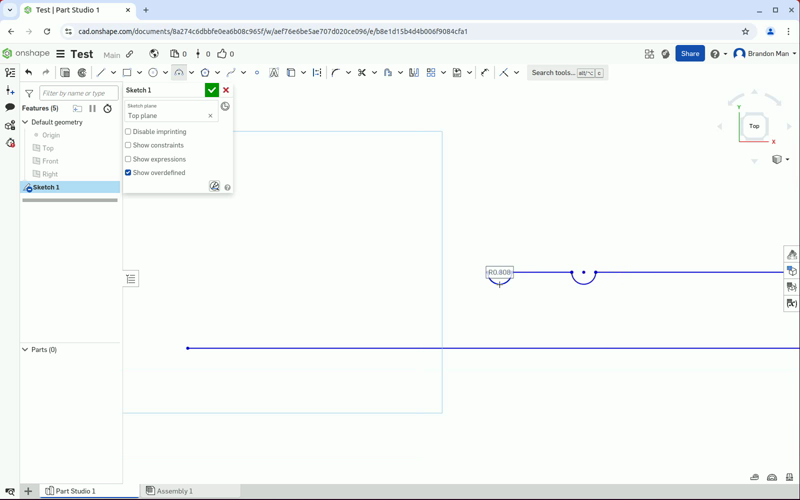
scroll(-6)
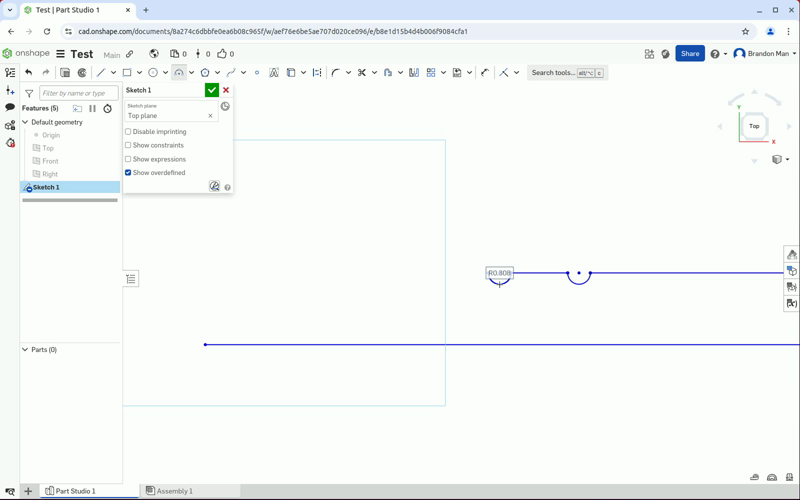
scroll(-6)
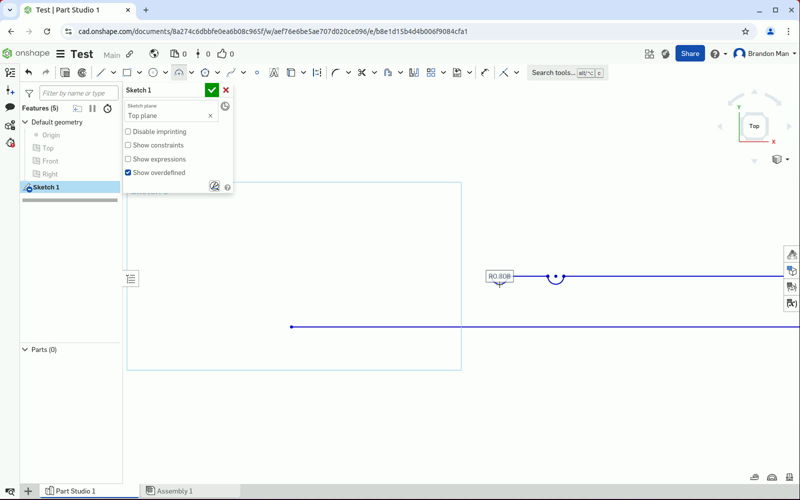
scroll(-6)
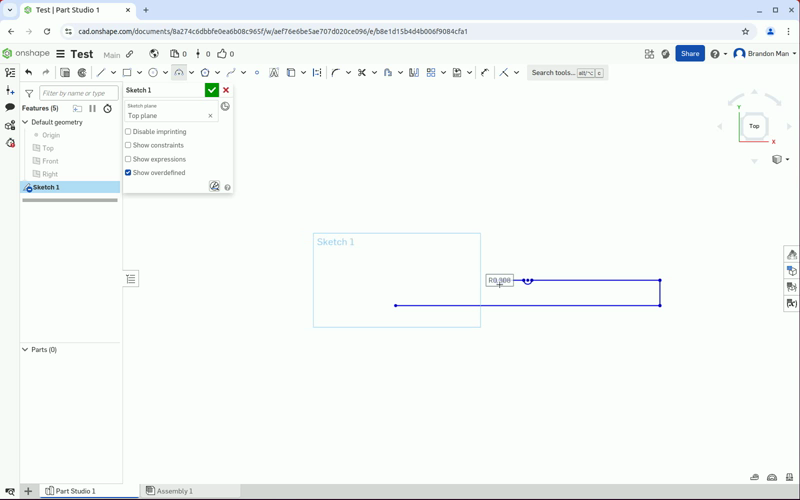
scroll(-6)
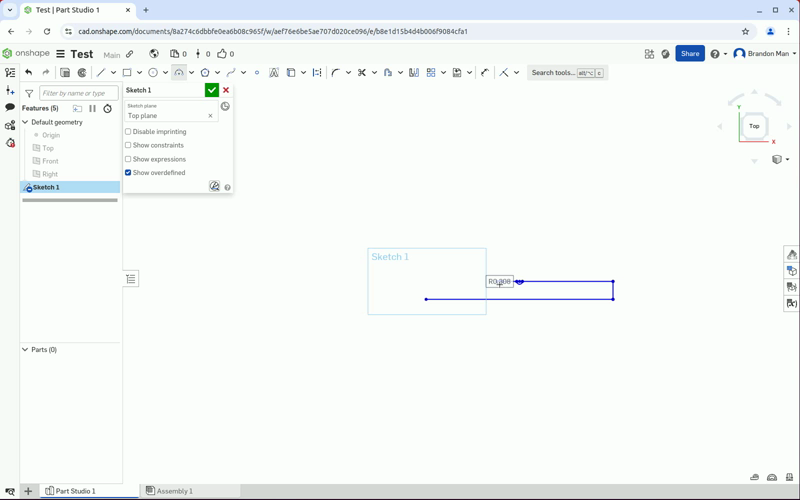
scroll(-6)
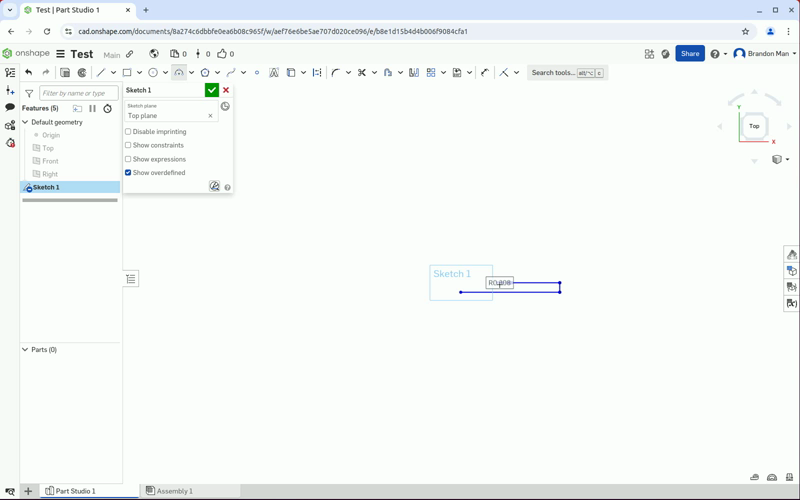
key_up(shift)
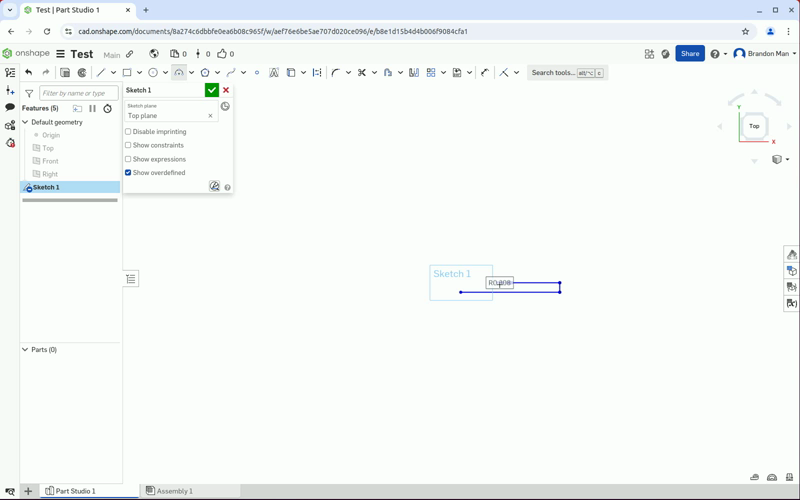
key(esc)
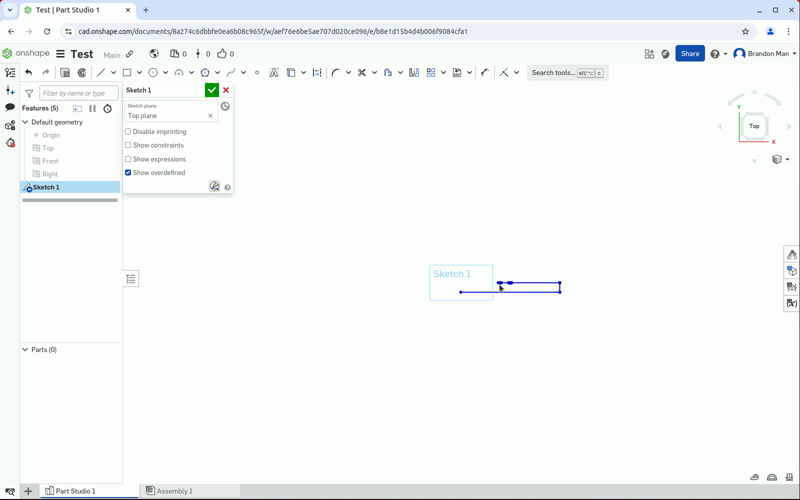
key(l)
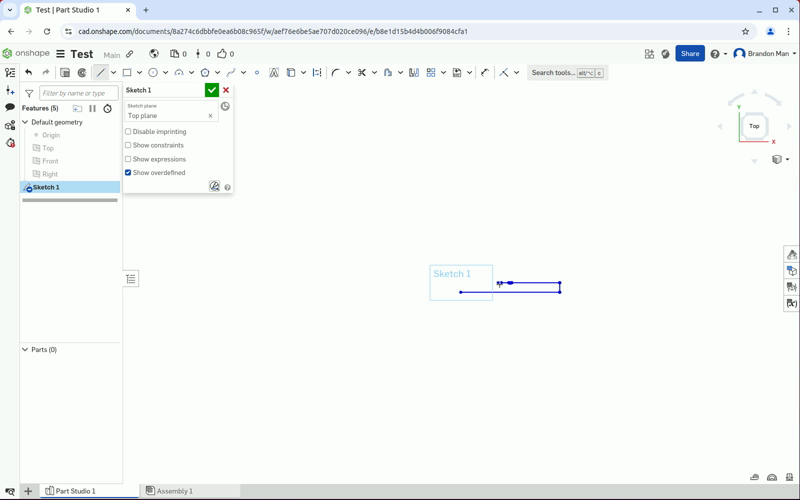
mouse_move(498, 282)
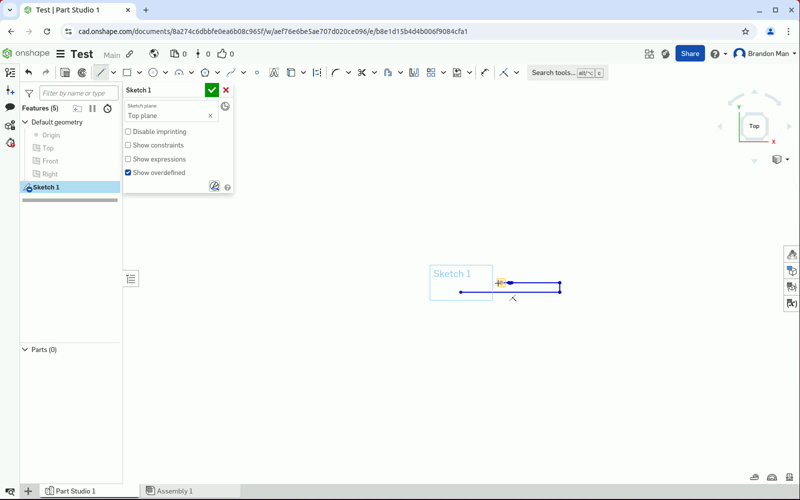
scroll(6)
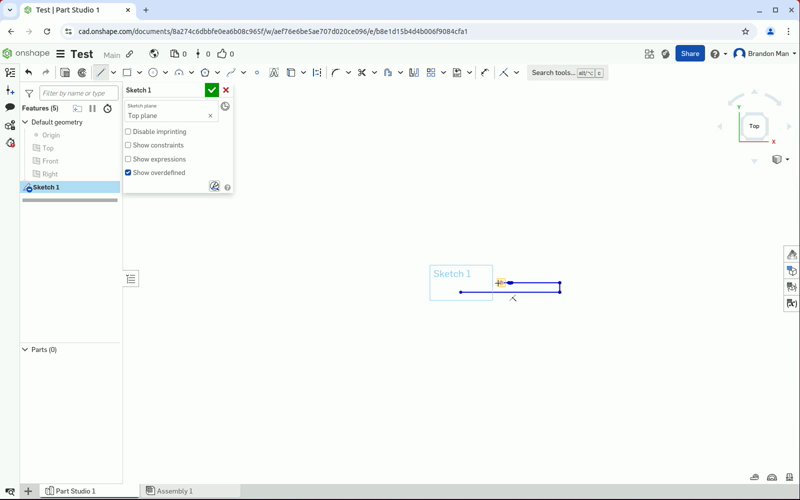
scroll(6)
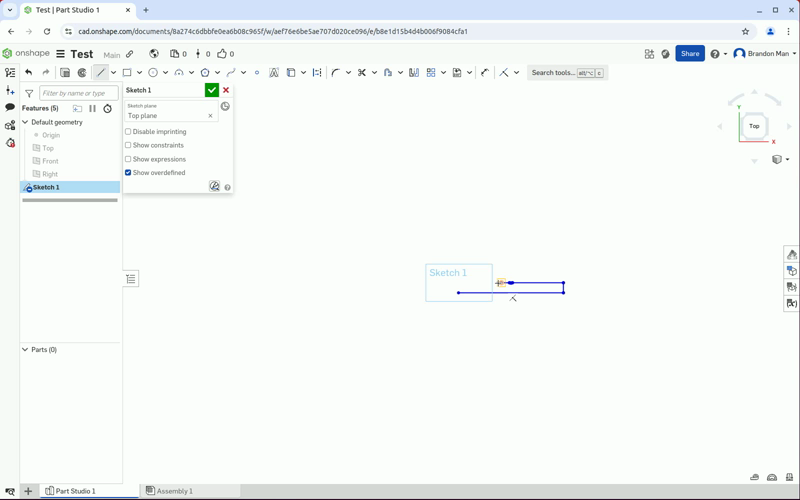
scroll(6)
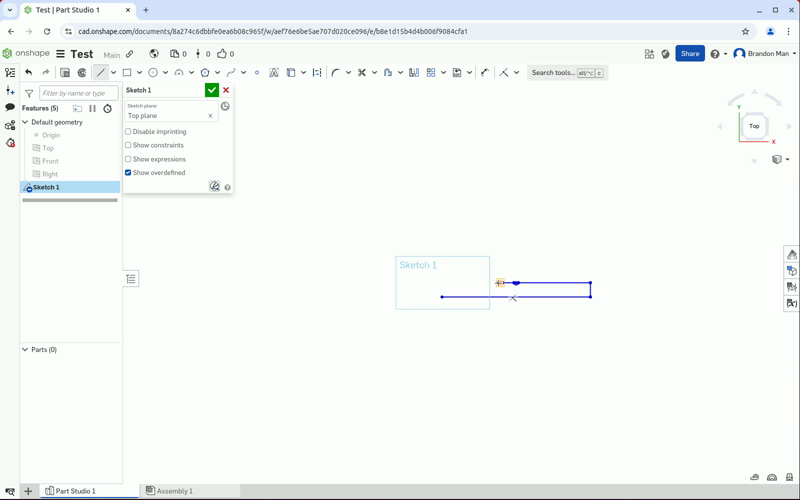
scroll(6)
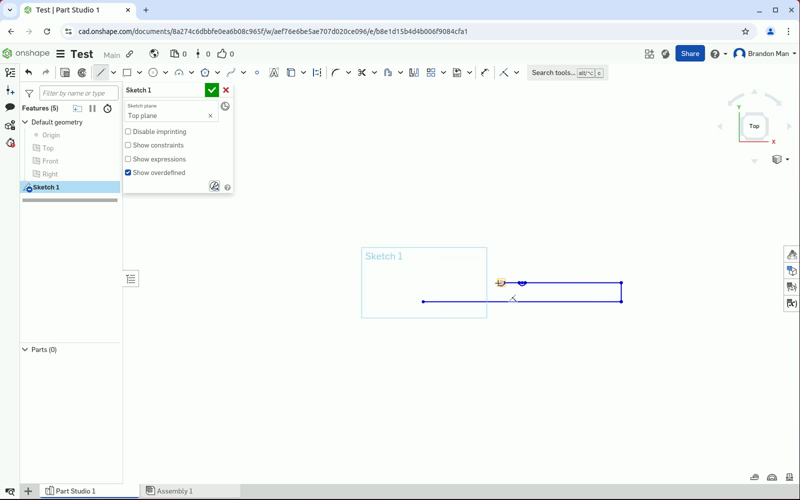
scroll(6)
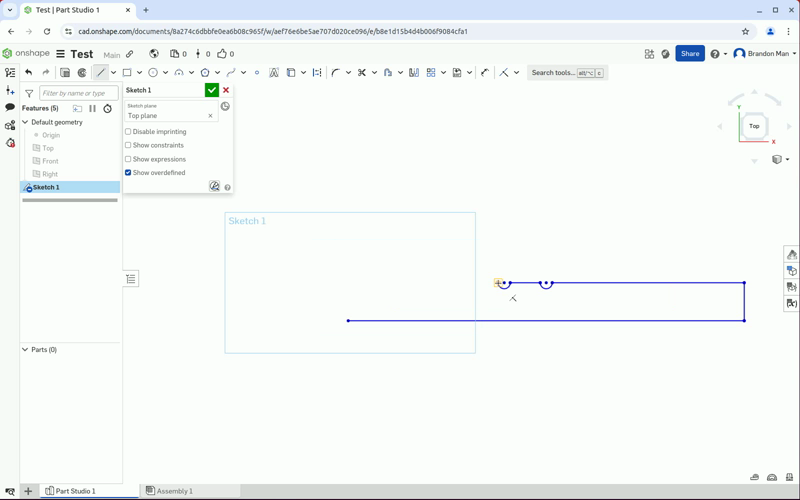
scroll(6)
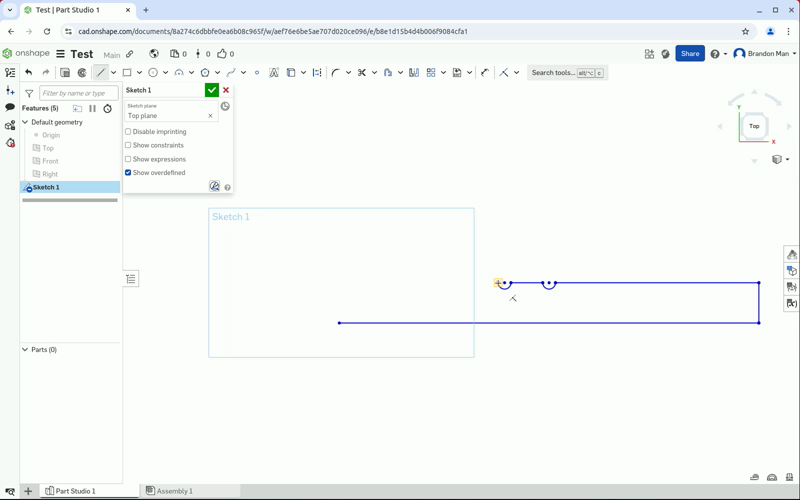
scroll(6)
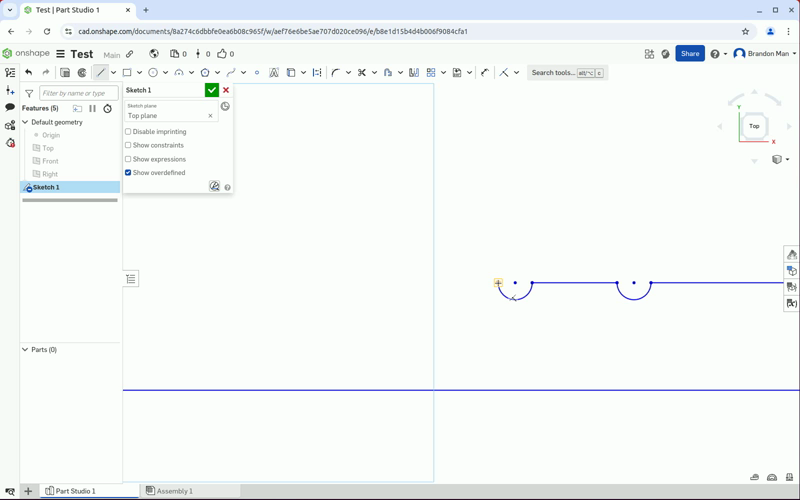
click(498, 282)
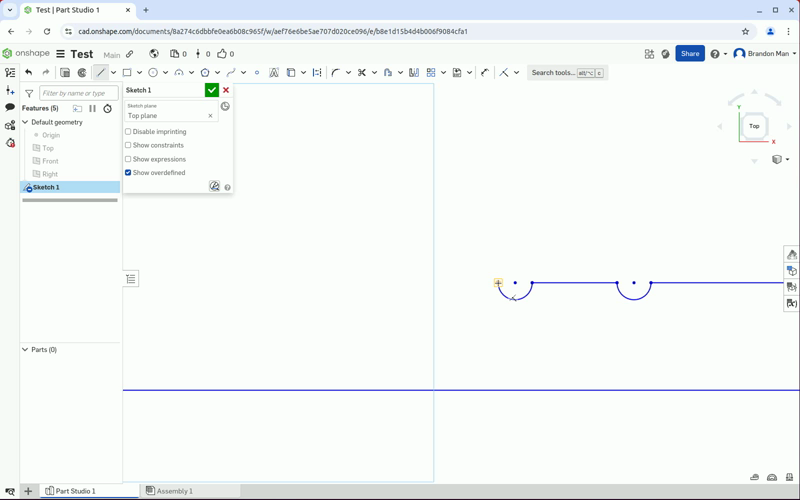
scroll(-6)
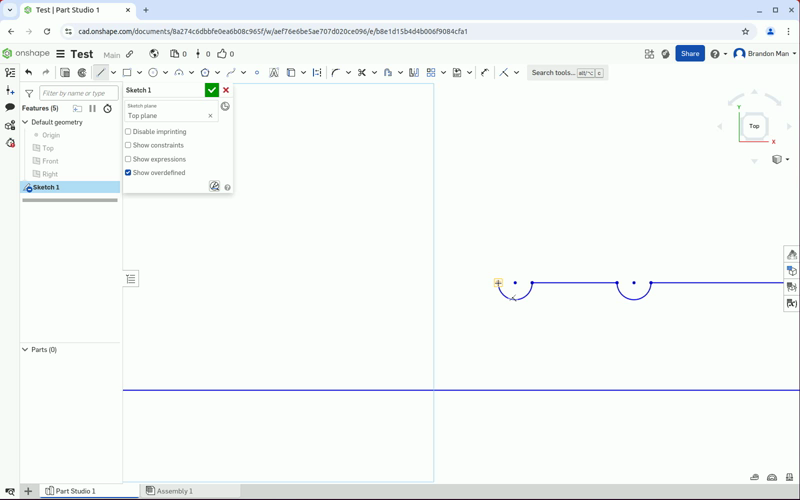
scroll(-6)
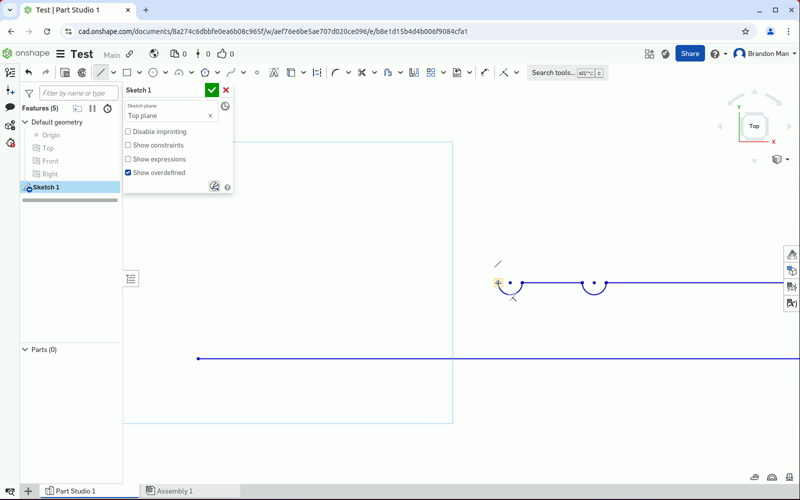
scroll(-6)
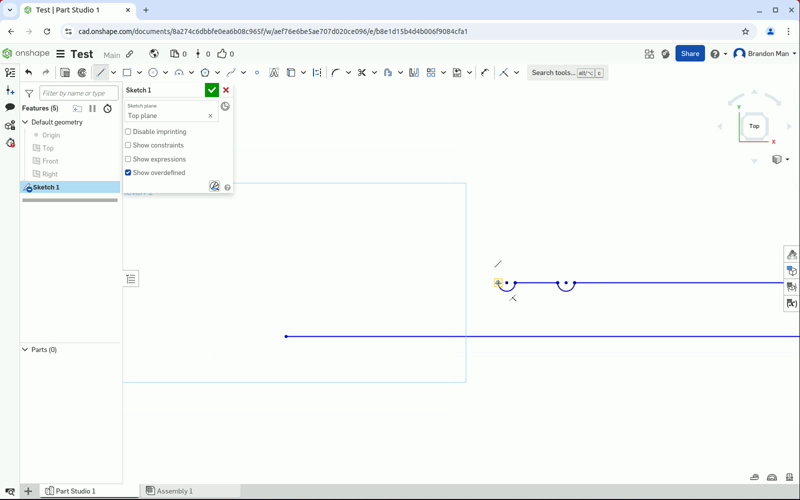
scroll(-6)
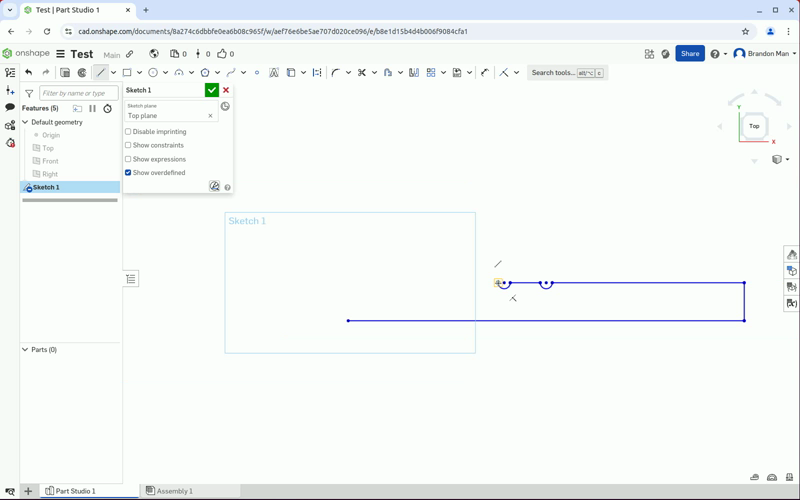
scroll(-6)
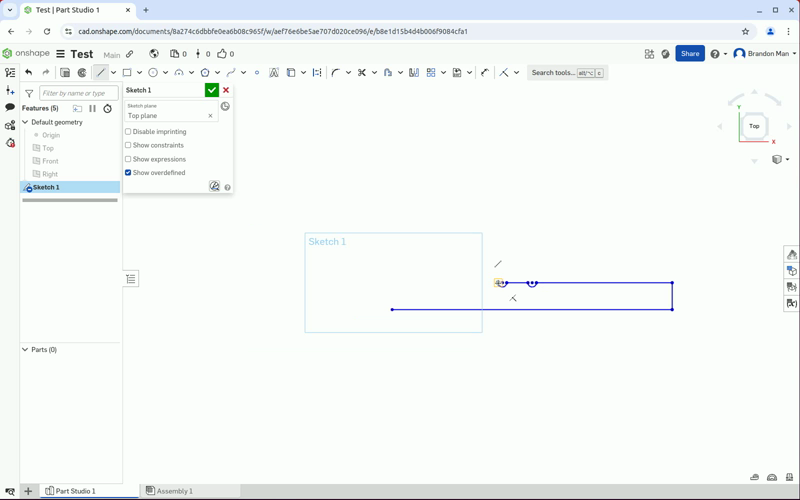
scroll(-6)
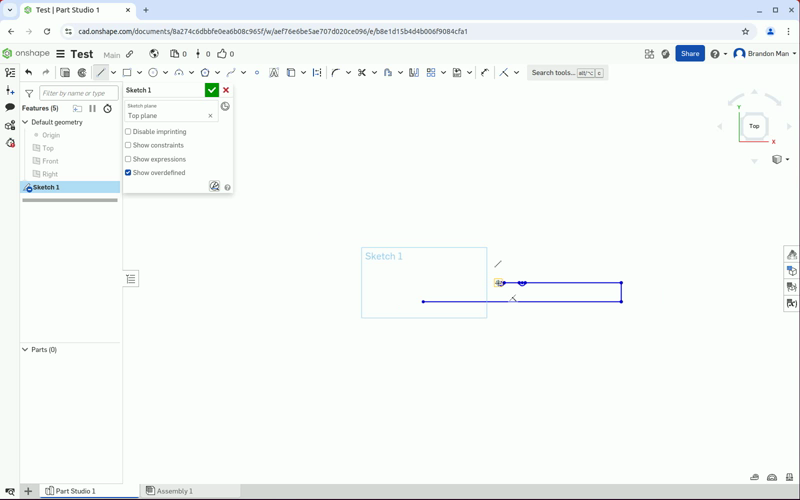
scroll(-6)
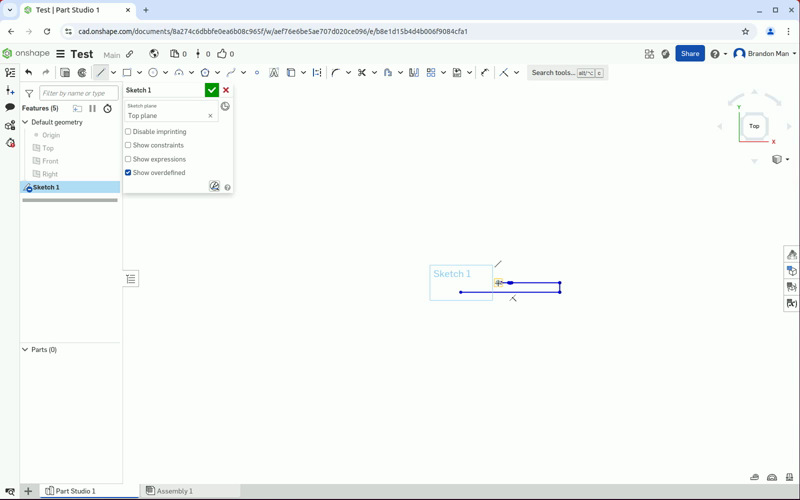
key_down(shift)
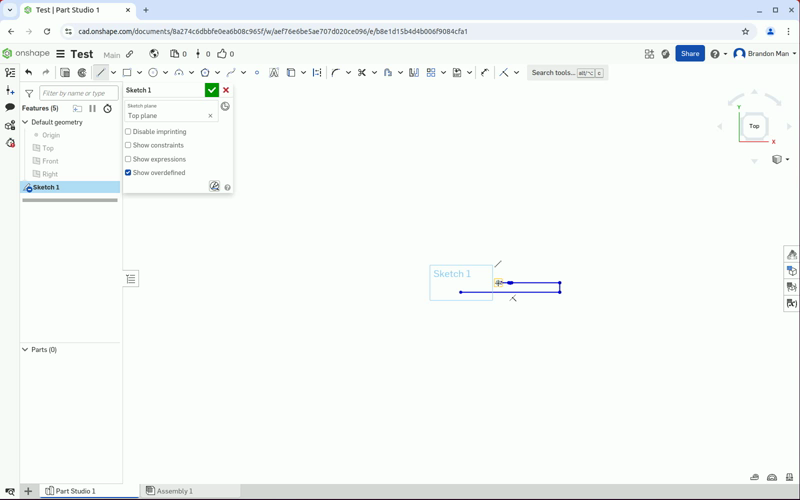
mouse_move(528, 282)
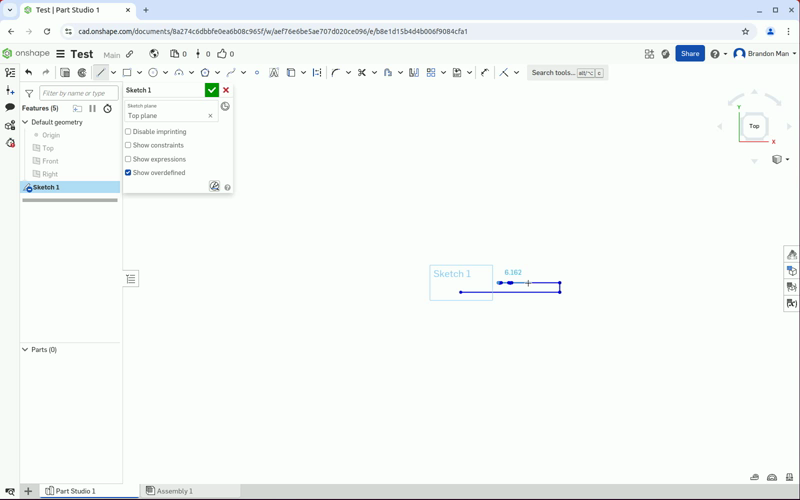
mouse_move(489, 282)
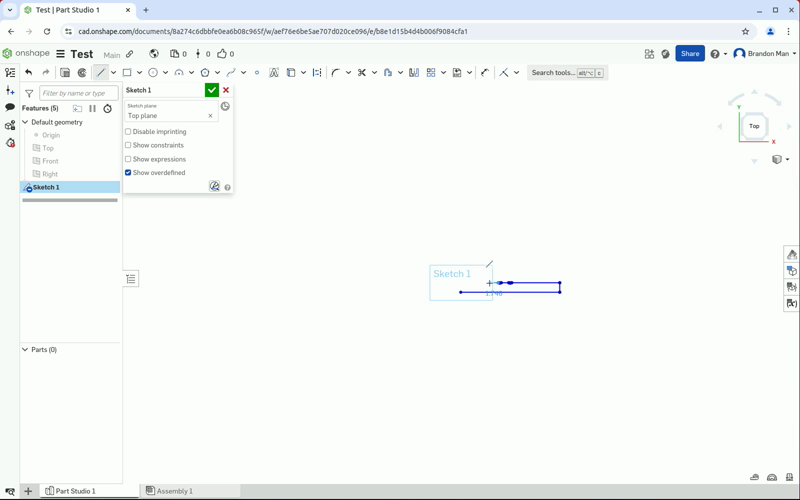
click(489, 282)
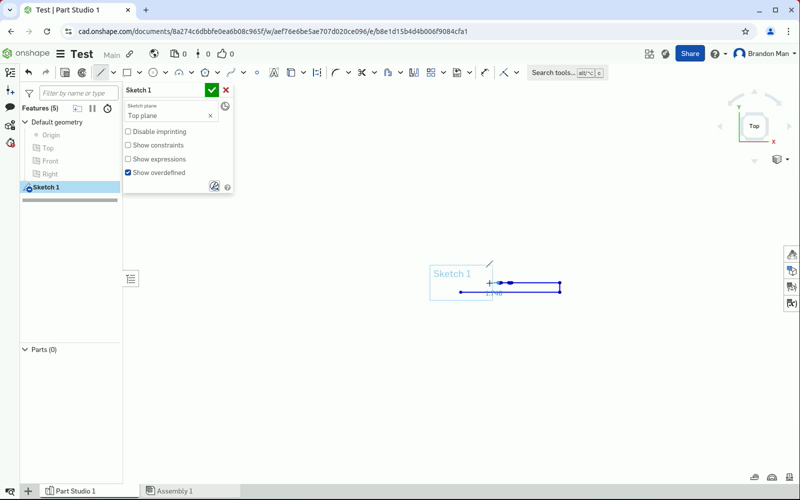
key_up(shift)
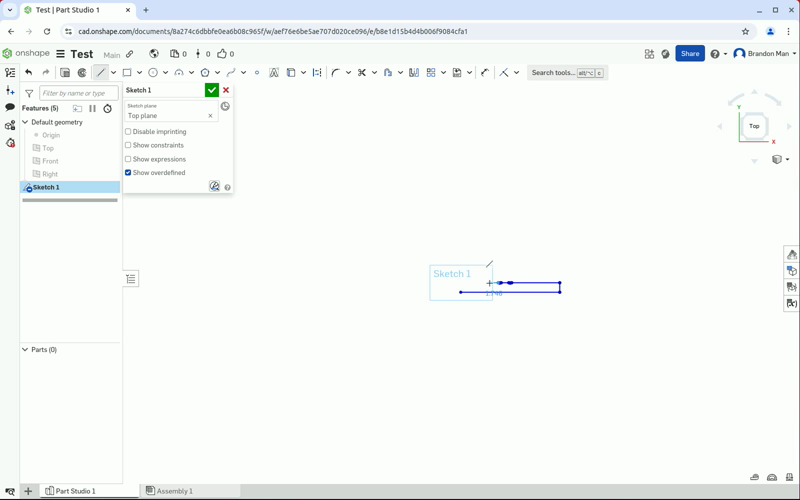
key(esc)
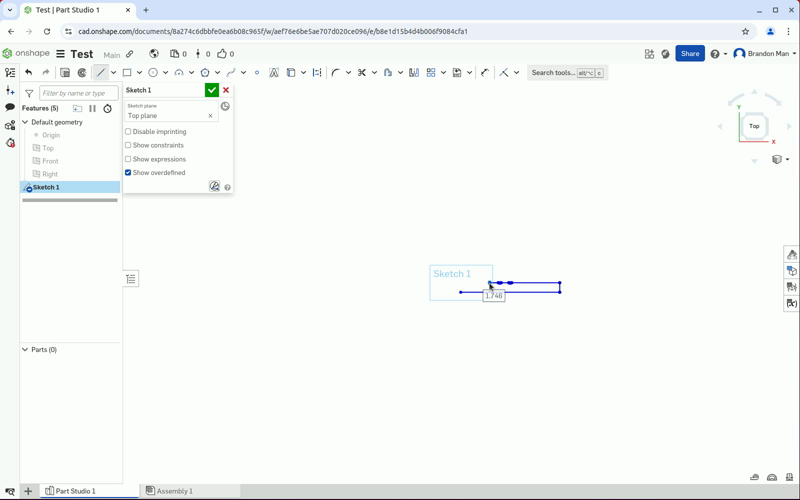
key(a)
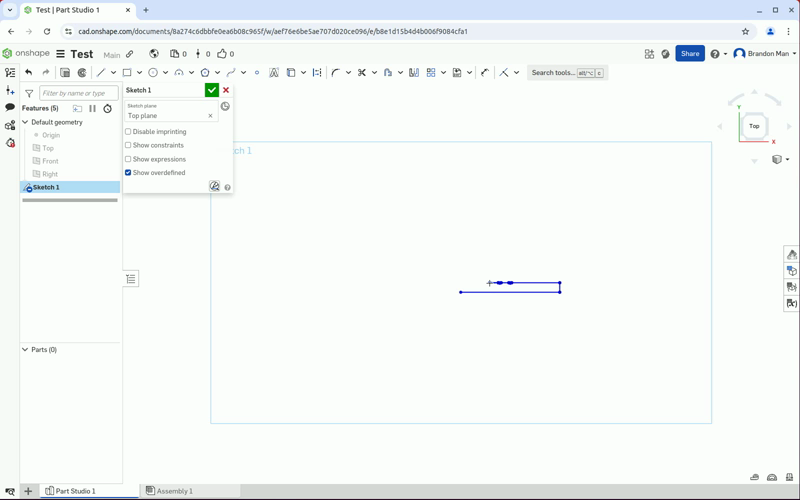
mouse_move(489, 282)
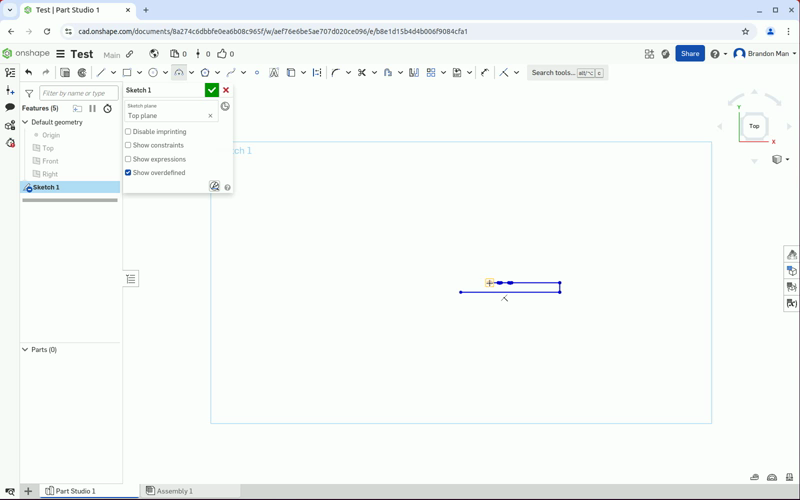
click(489, 282)
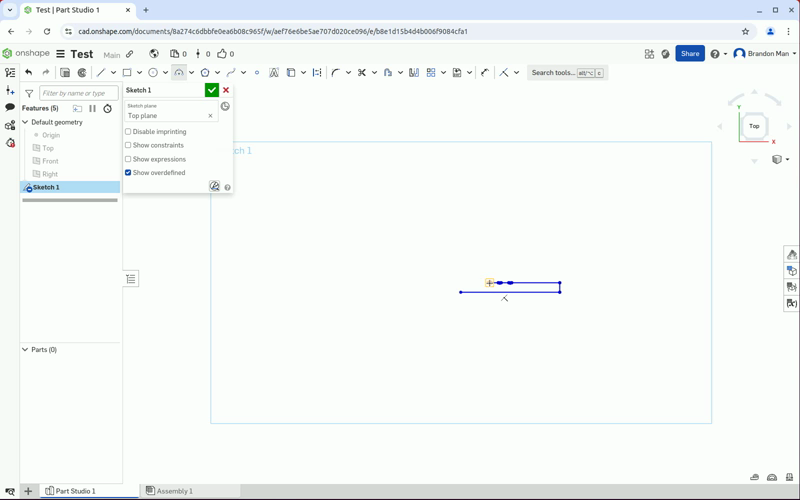
key_down(shift)
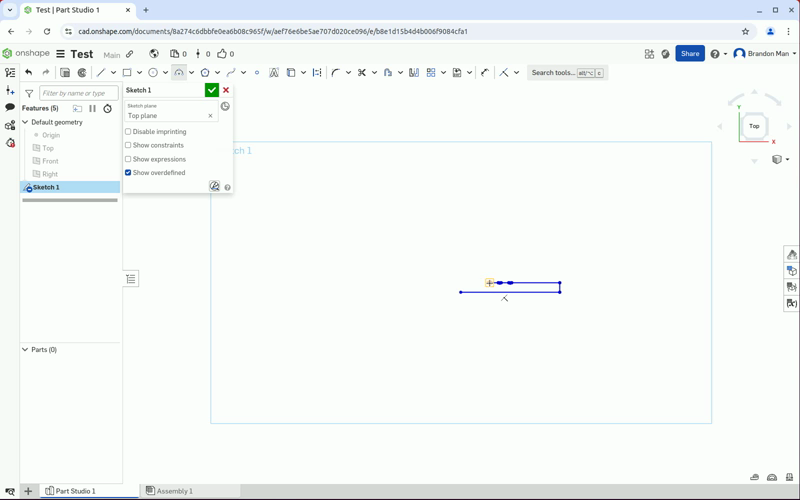
mouse_move(487, 282)
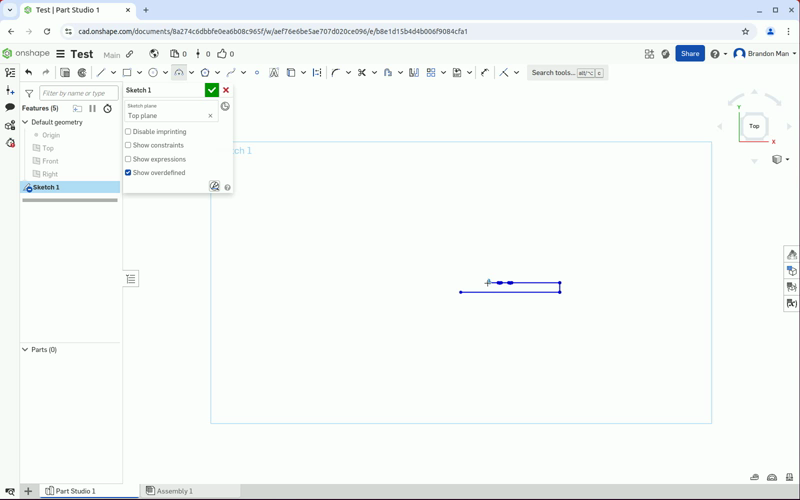
scroll(6)
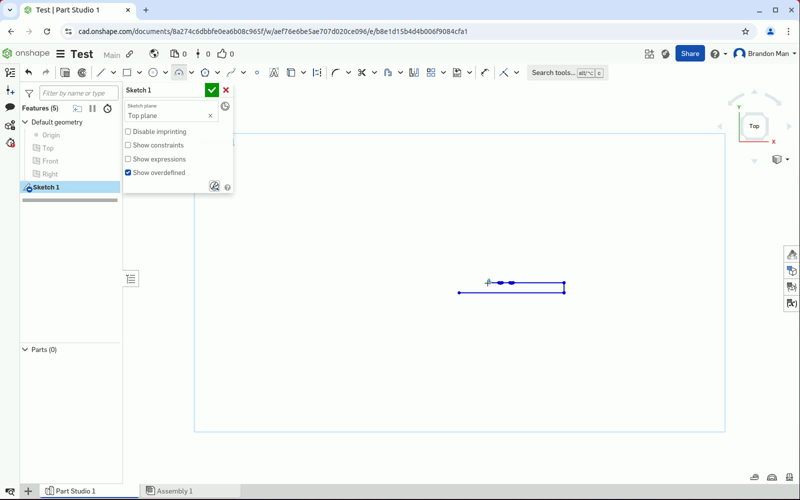
scroll(6)
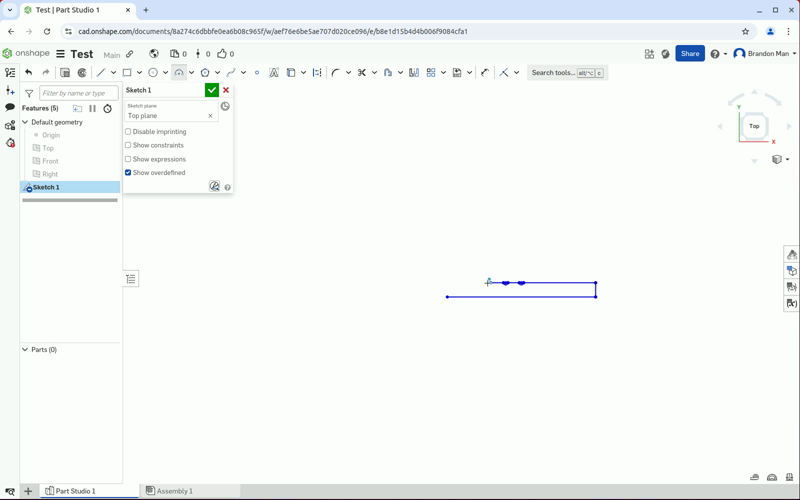
scroll(6)
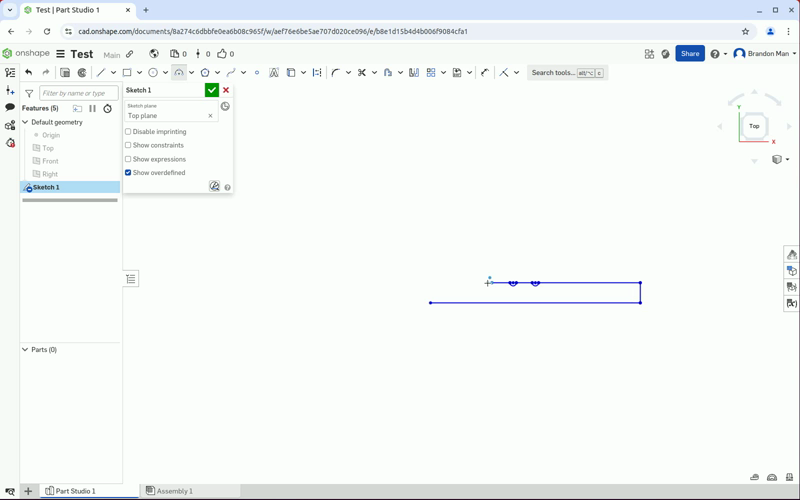
scroll(6)
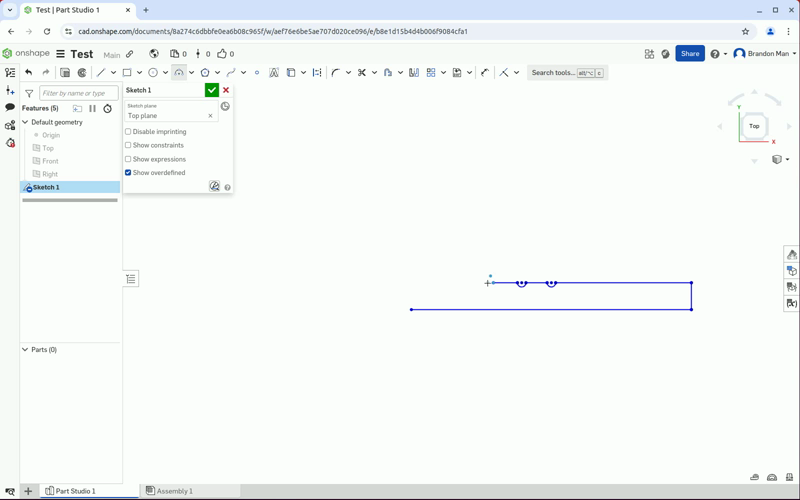
scroll(6)
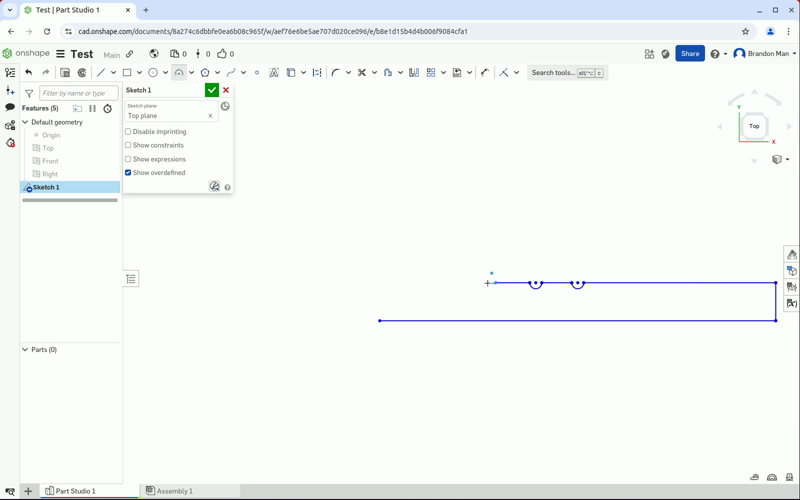
scroll(6)
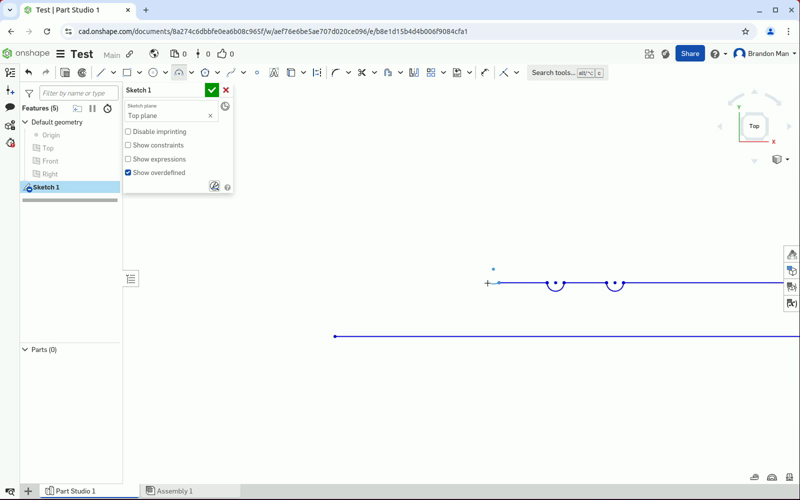
scroll(6)
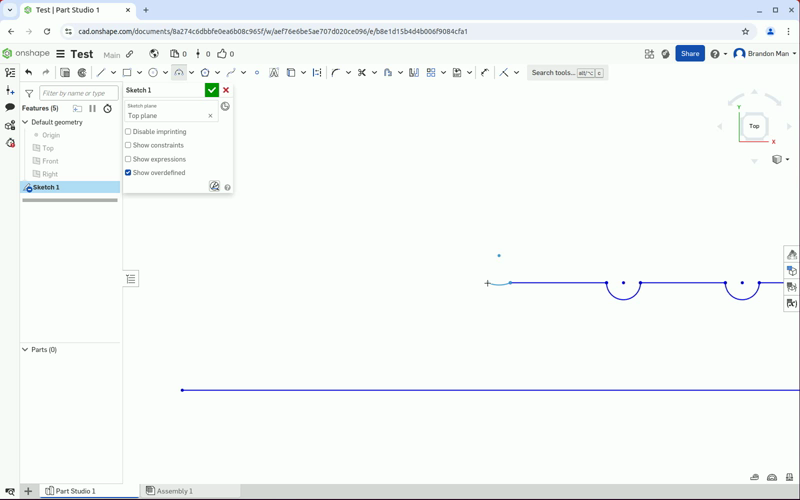
click(487, 282)
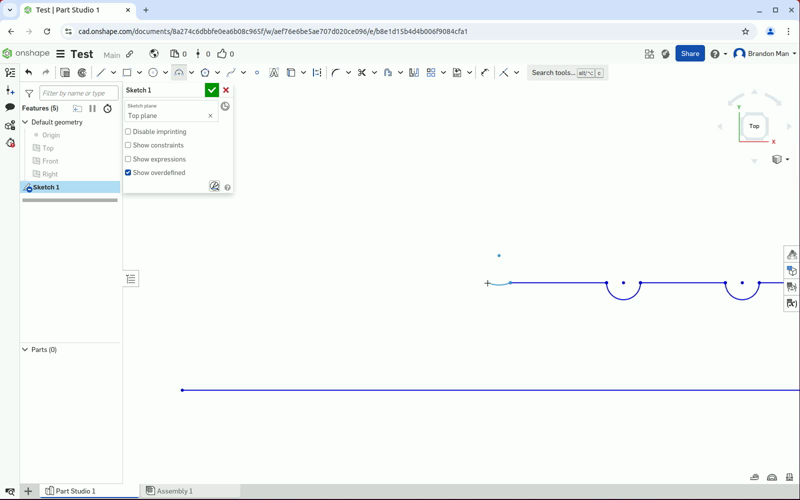
scroll(-6)
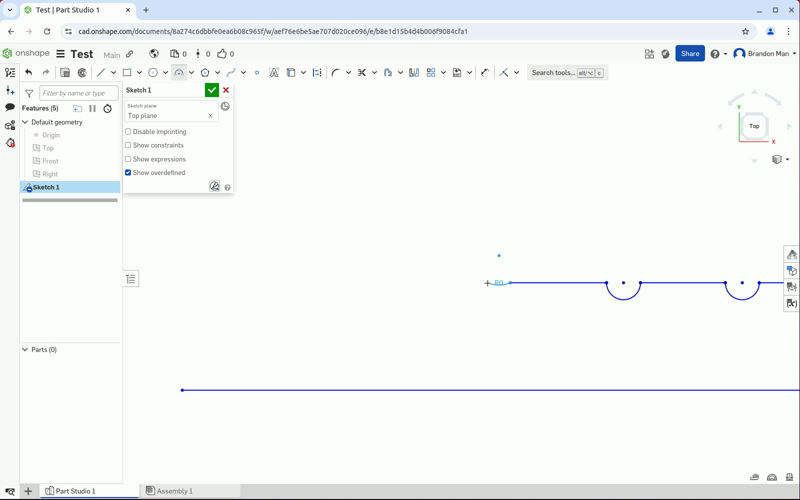
scroll(-6)
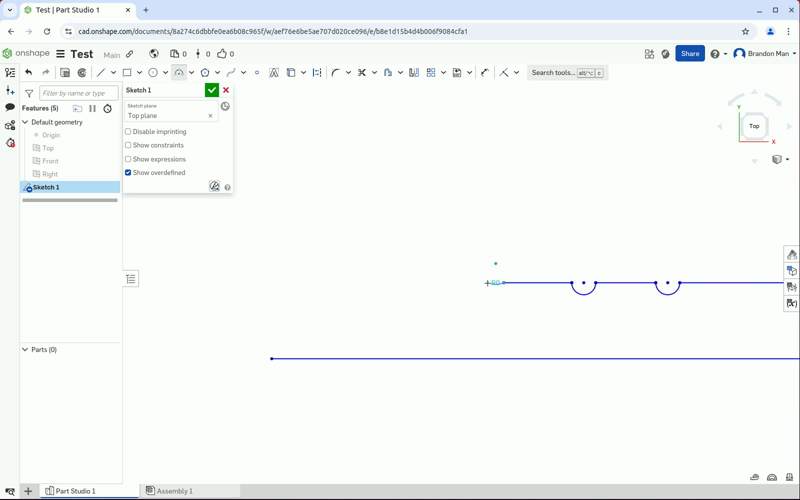
scroll(-6)
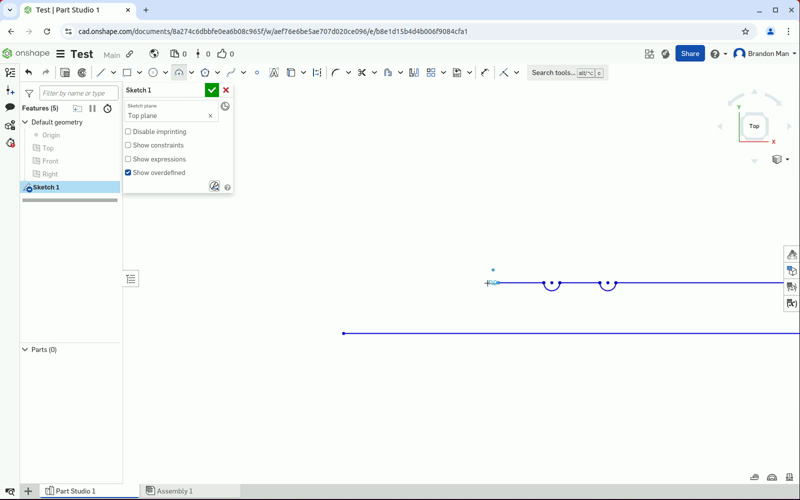
scroll(-6)
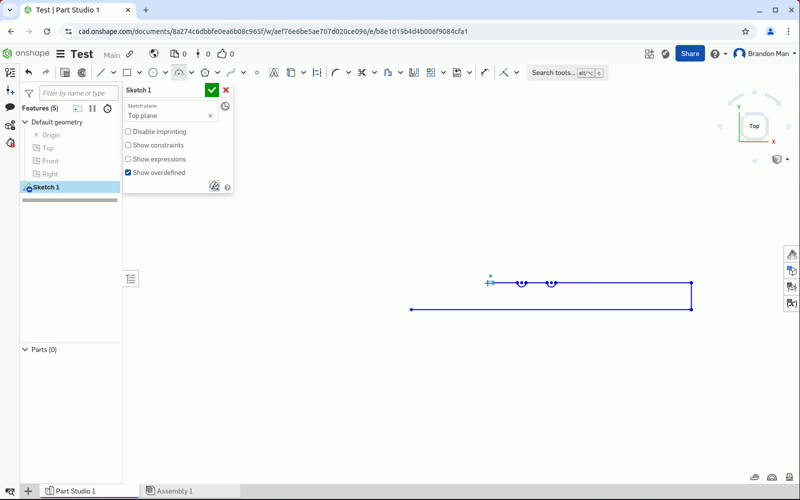
scroll(-6)
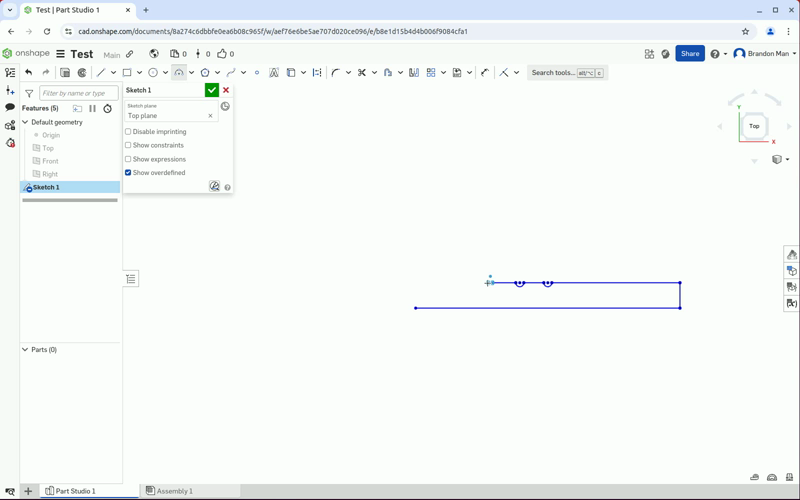
scroll(-6)
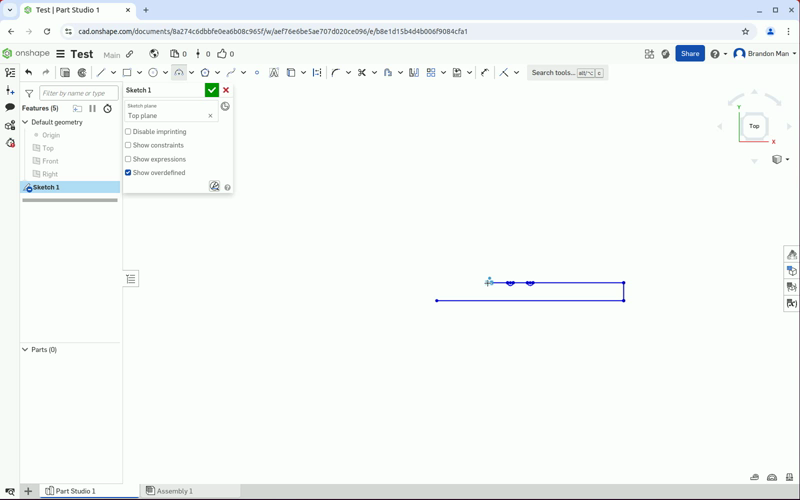
scroll(-6)
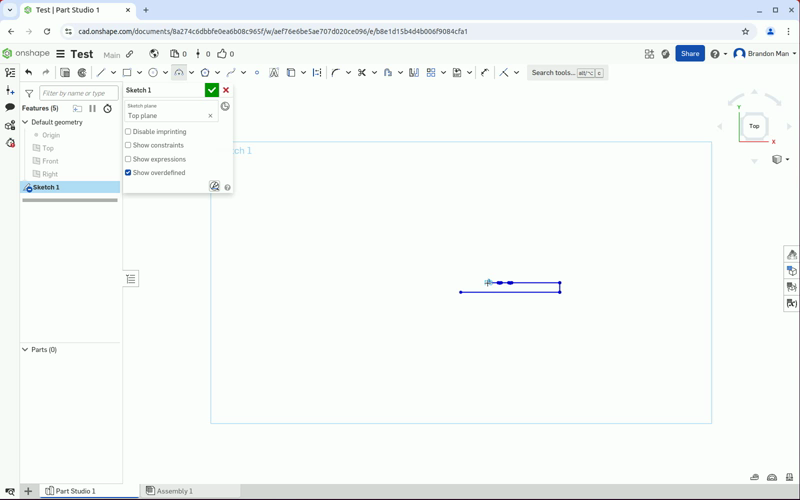
mouse_move(488, 283)
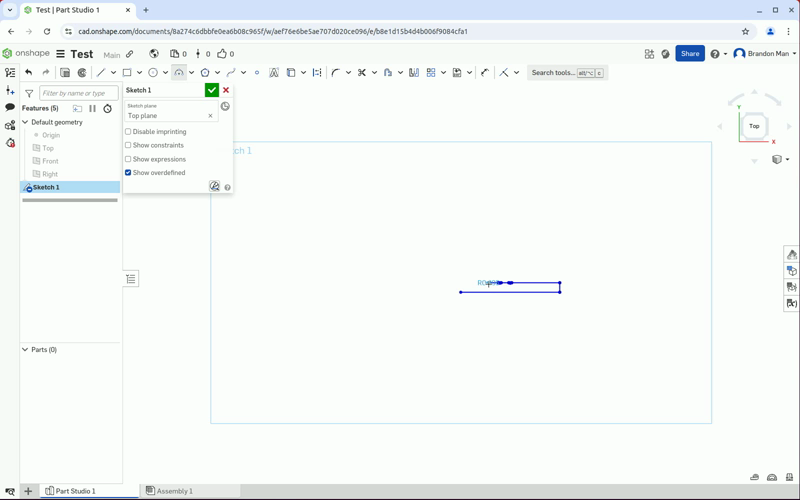
scroll(6)
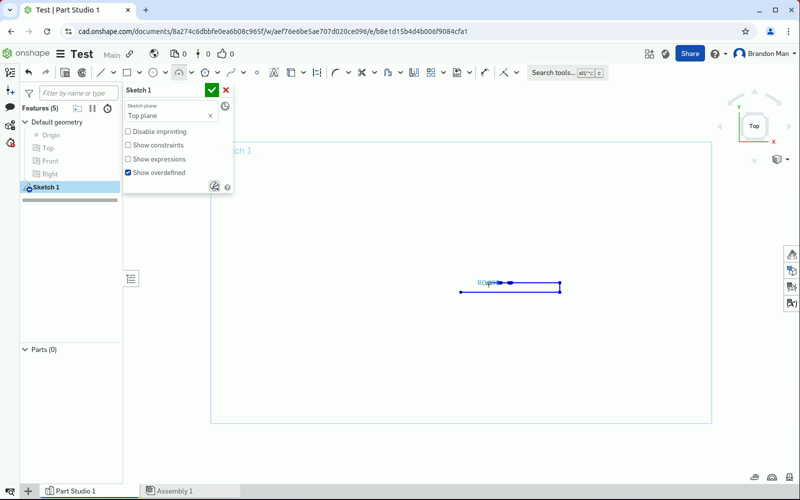
scroll(6)
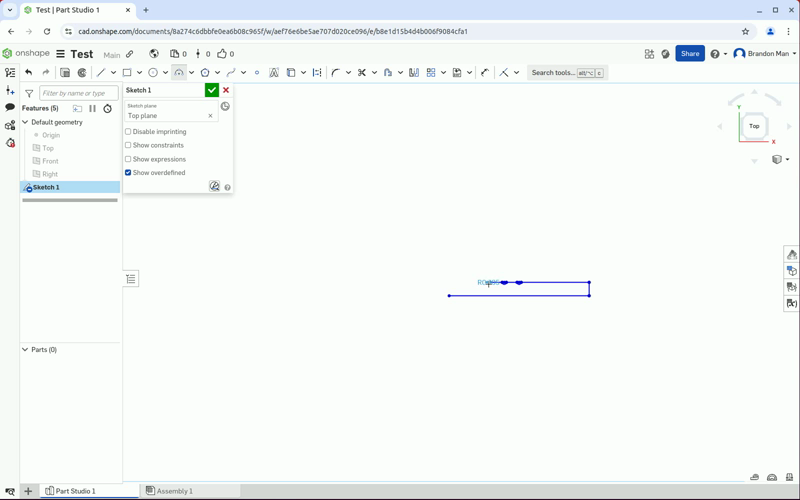
scroll(6)
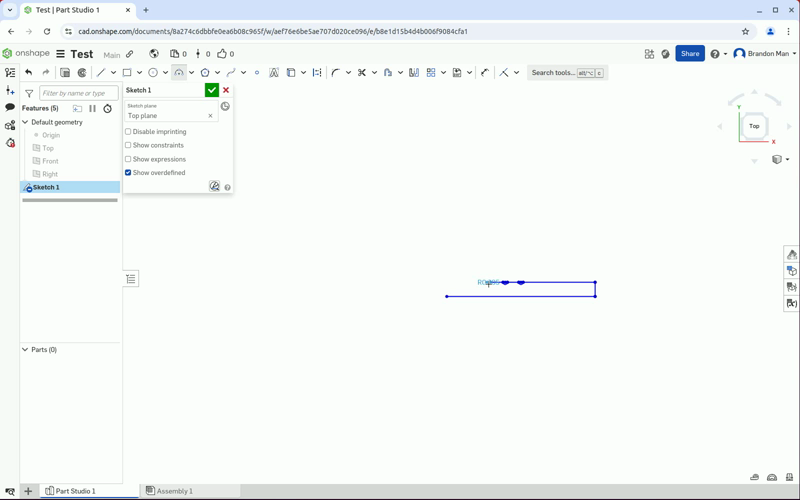
scroll(6)
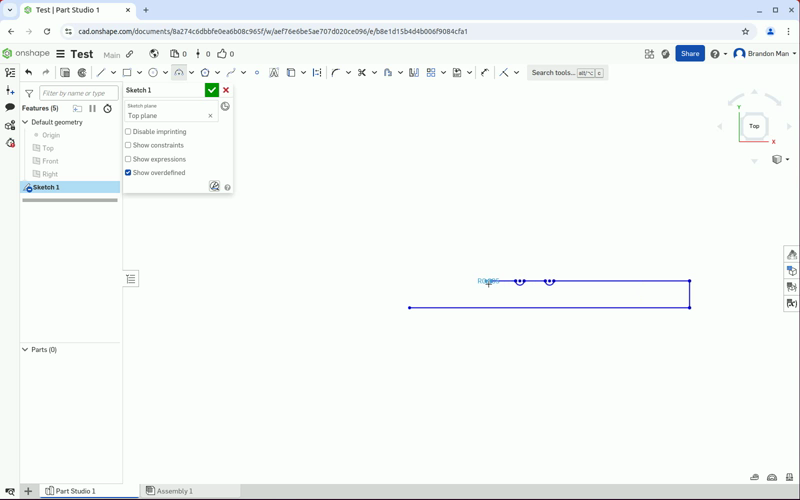
scroll(6)
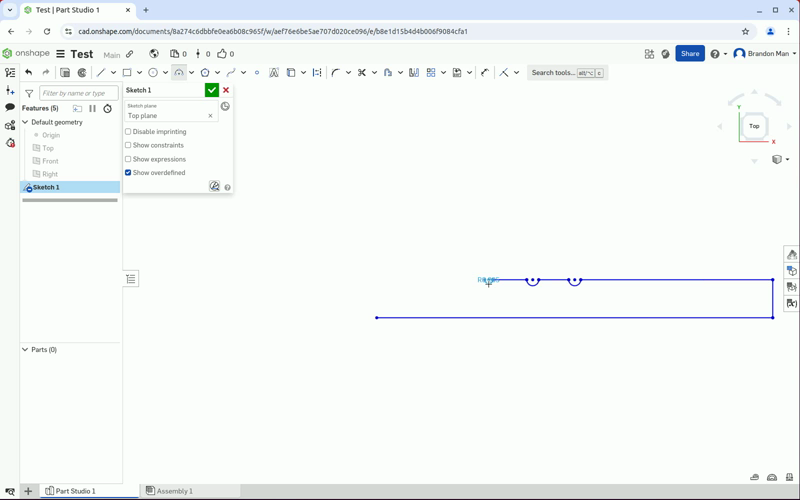
scroll(6)
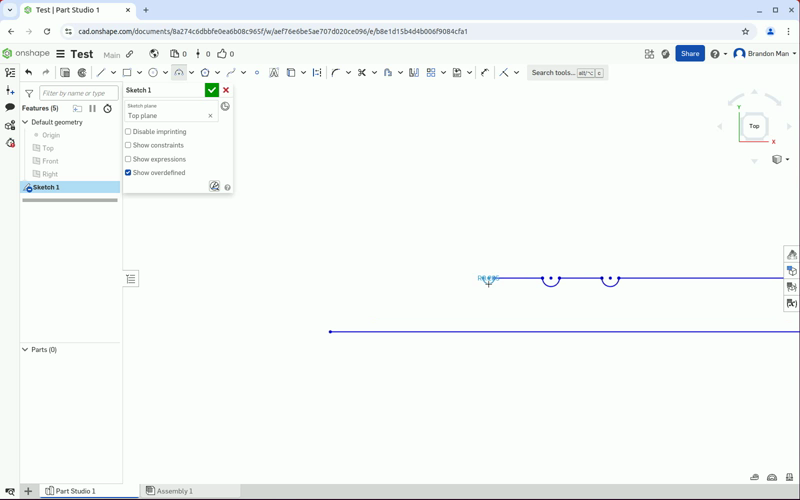
scroll(6)
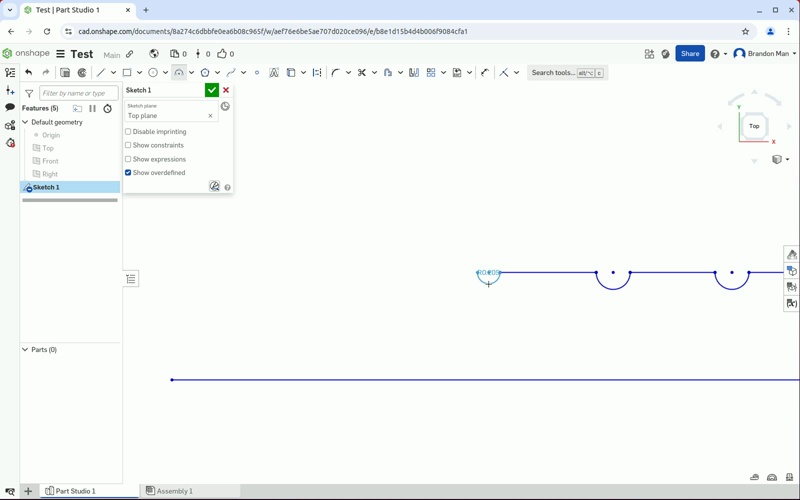
click(488, 283)
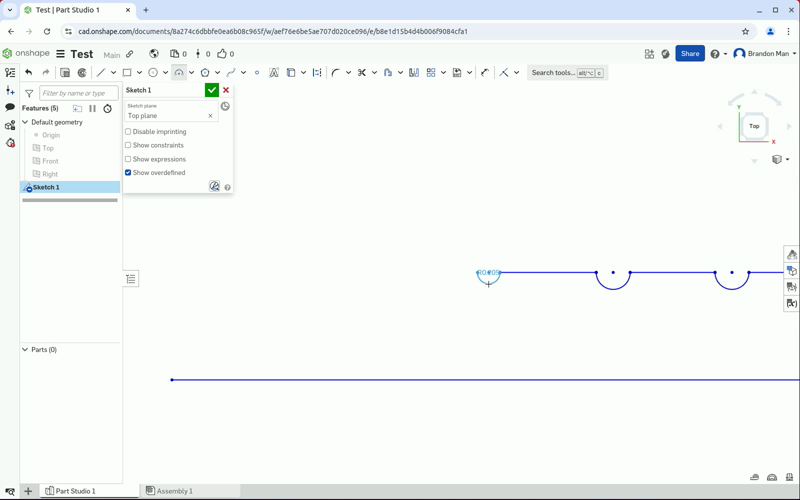
scroll(-6)
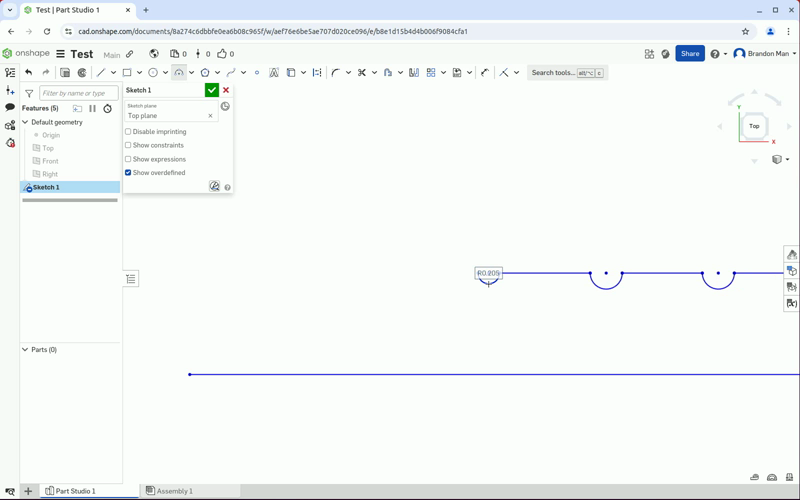
scroll(-6)
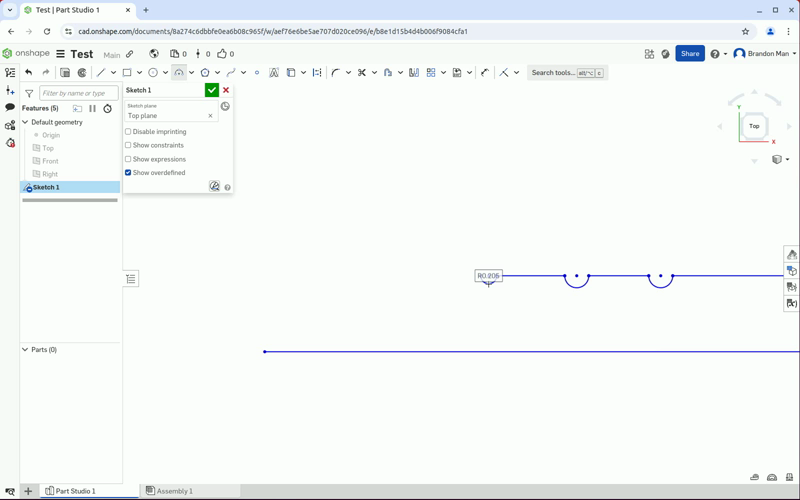
scroll(-6)
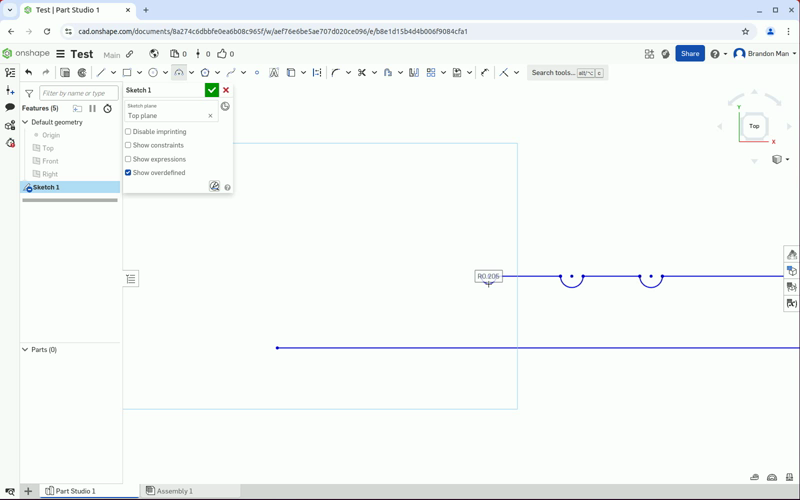
scroll(-6)
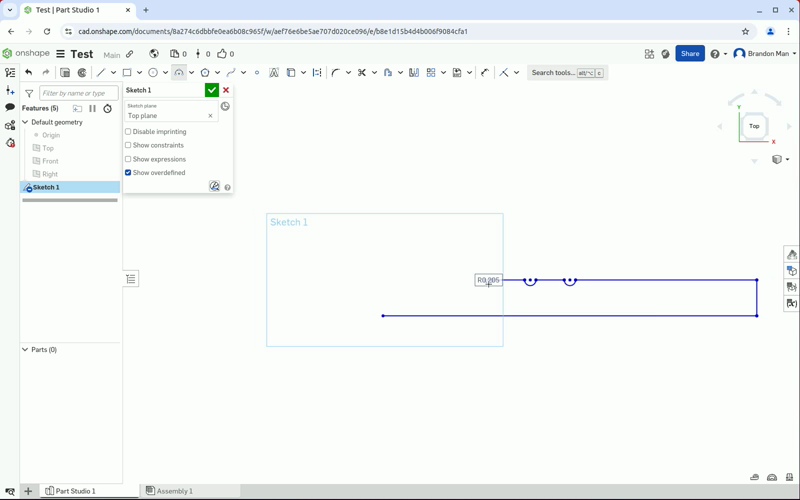
scroll(-6)
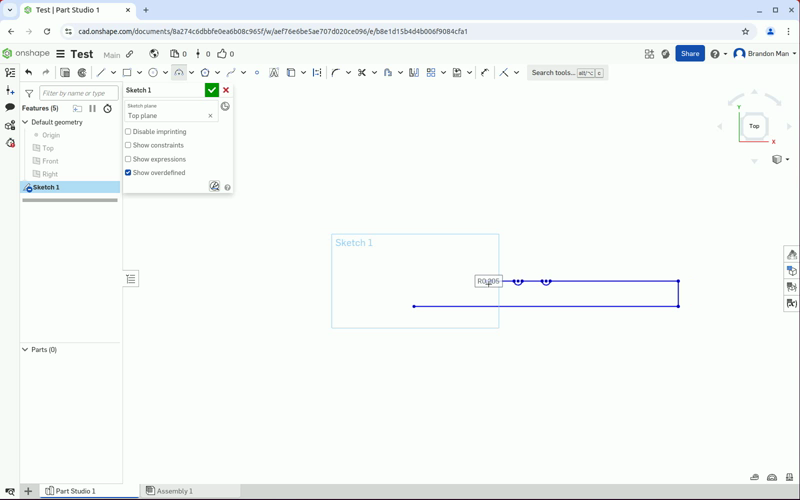
scroll(-6)
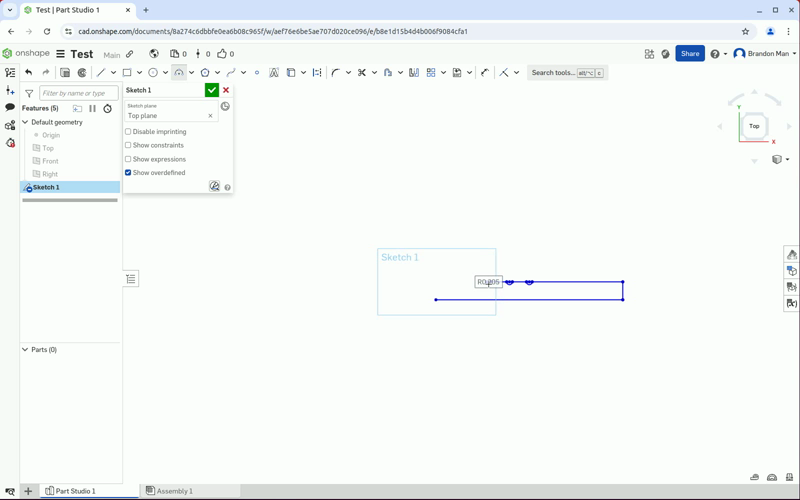
scroll(-6)
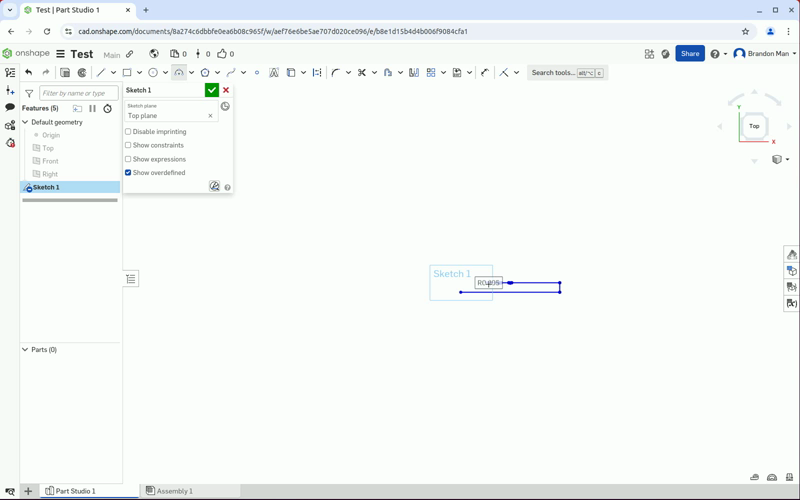
key_up(shift)
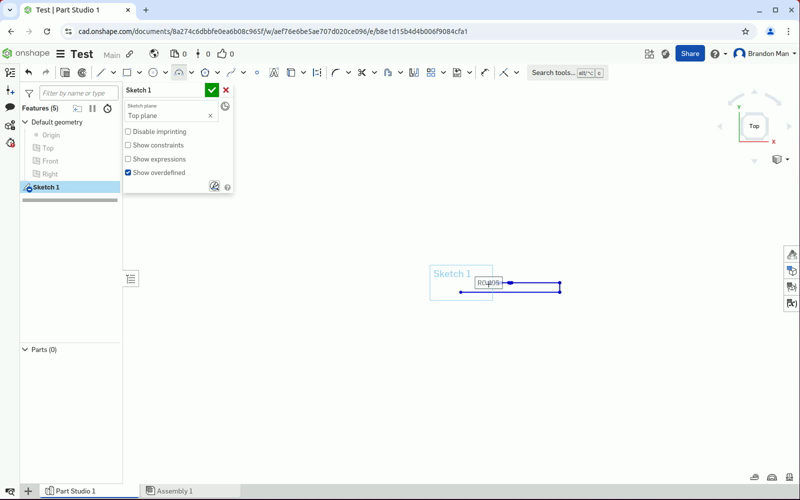
key(esc)
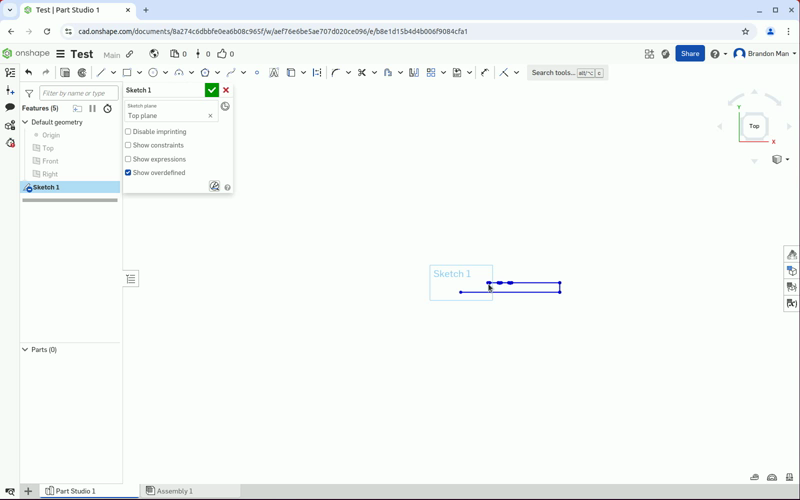
key(l)
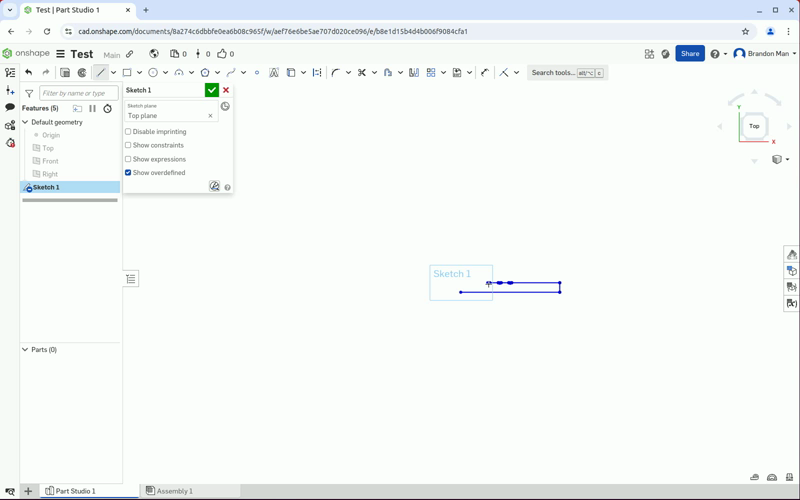
mouse_move(487, 282)
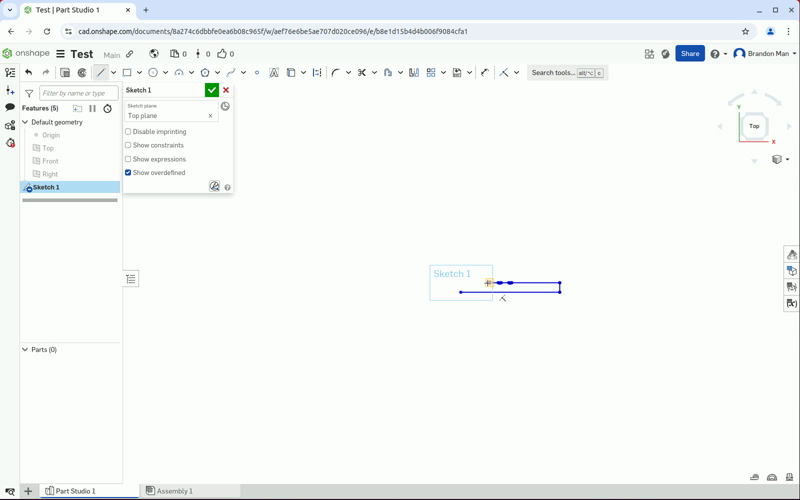
scroll(6)
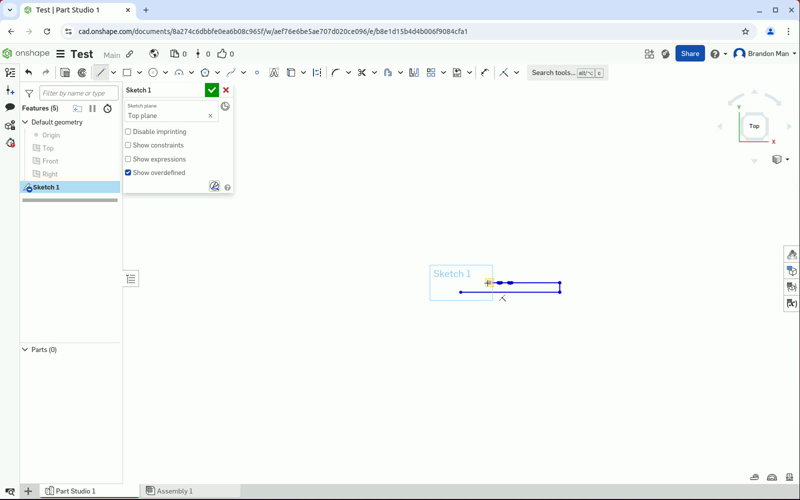
scroll(6)
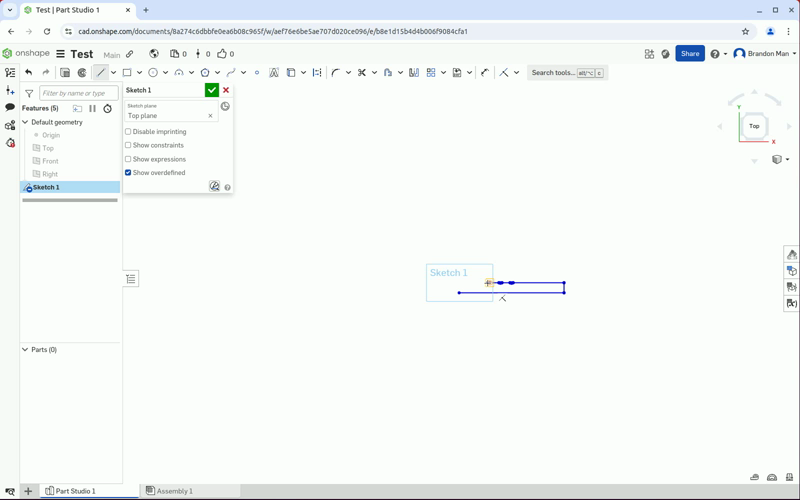
scroll(6)
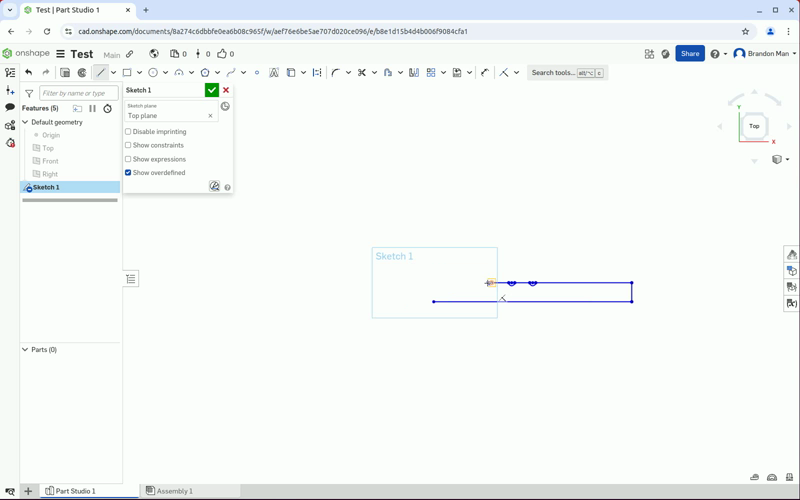
scroll(6)
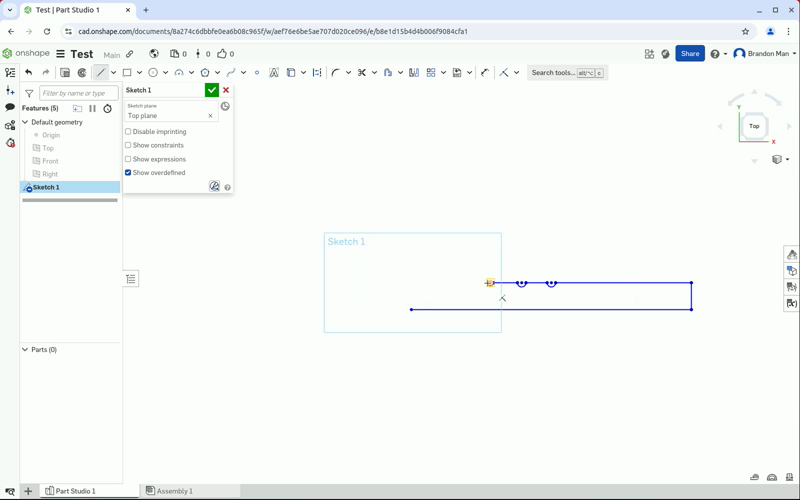
scroll(6)
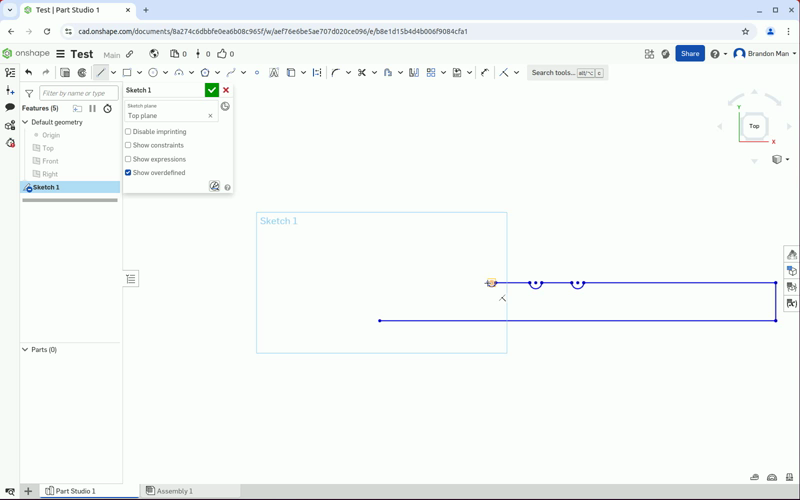
scroll(6)
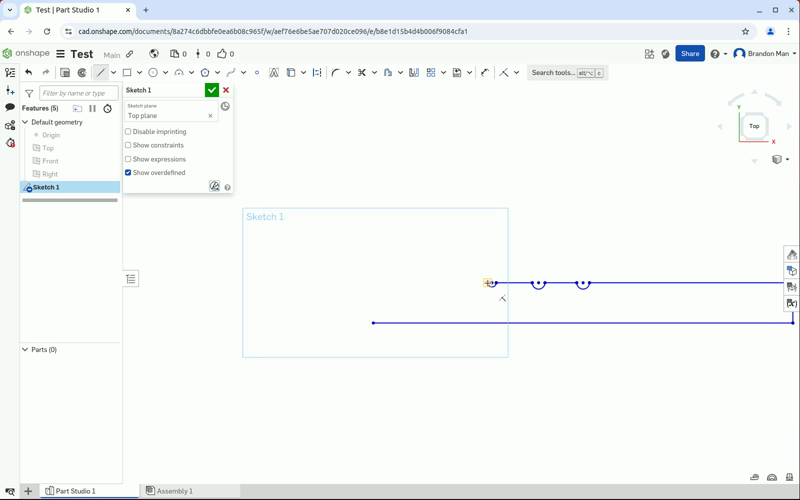
scroll(6)
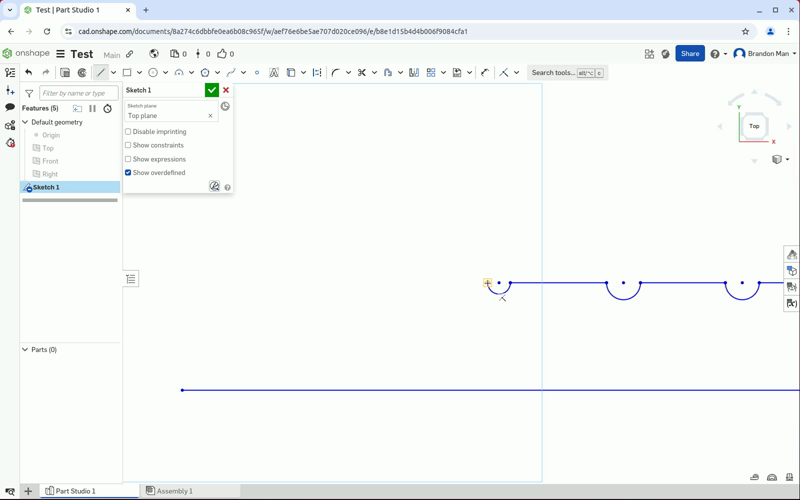
click(487, 282)
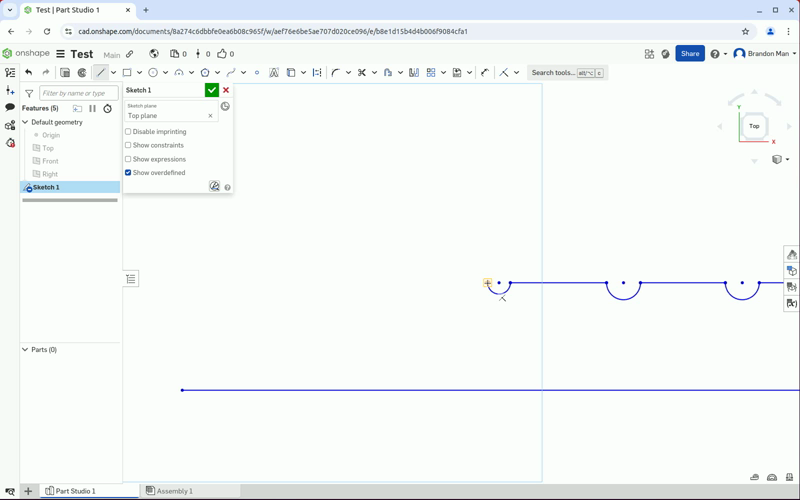
scroll(-6)
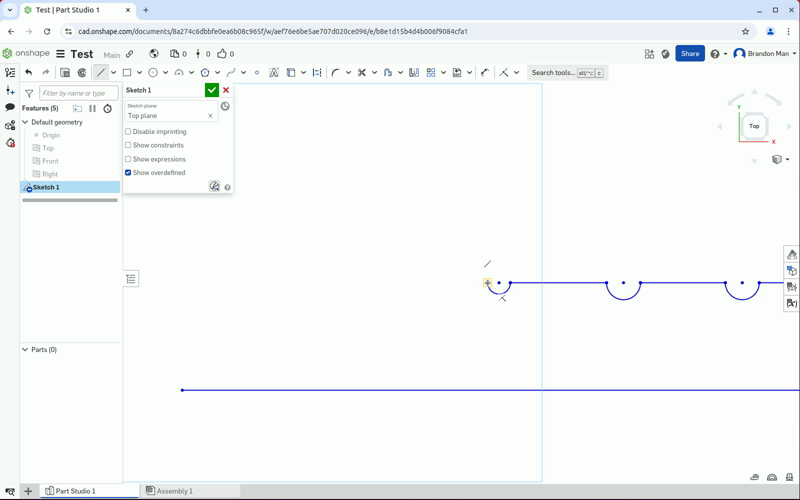
scroll(-6)
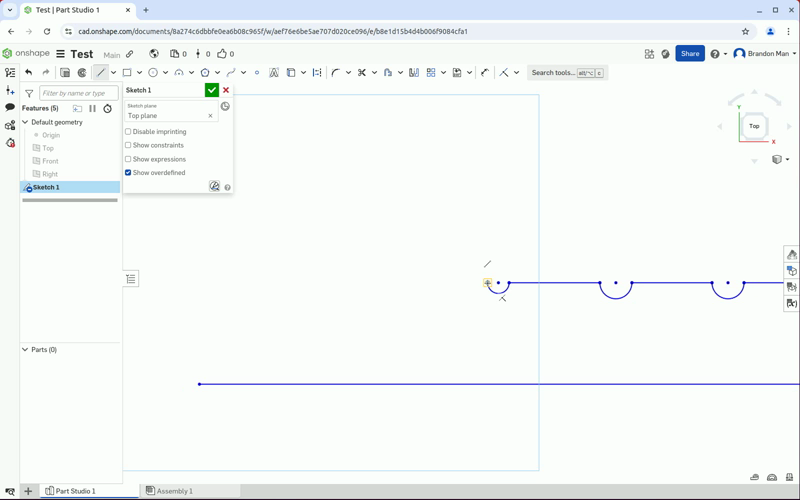
scroll(-6)
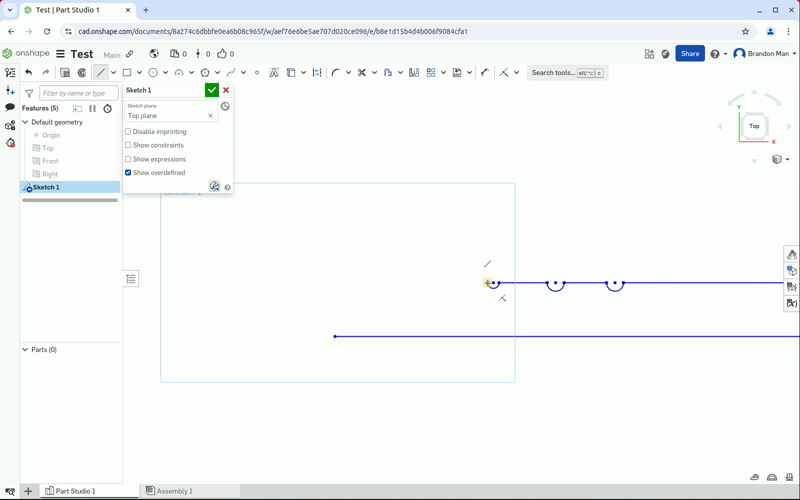
scroll(-6)
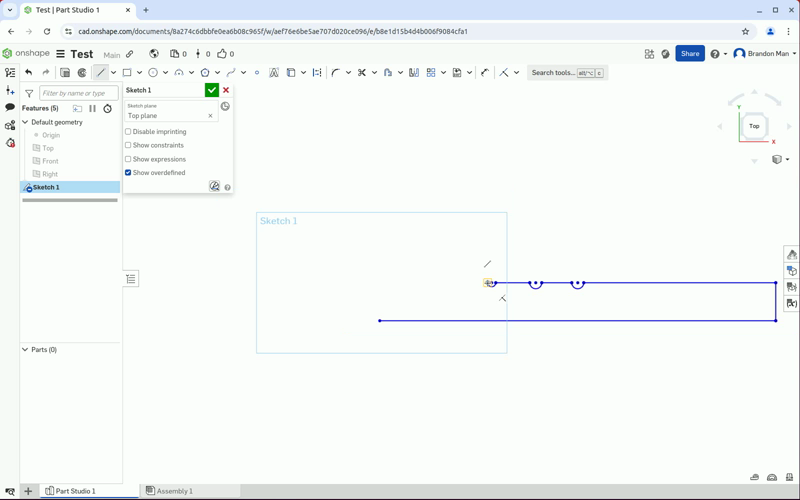
scroll(-6)
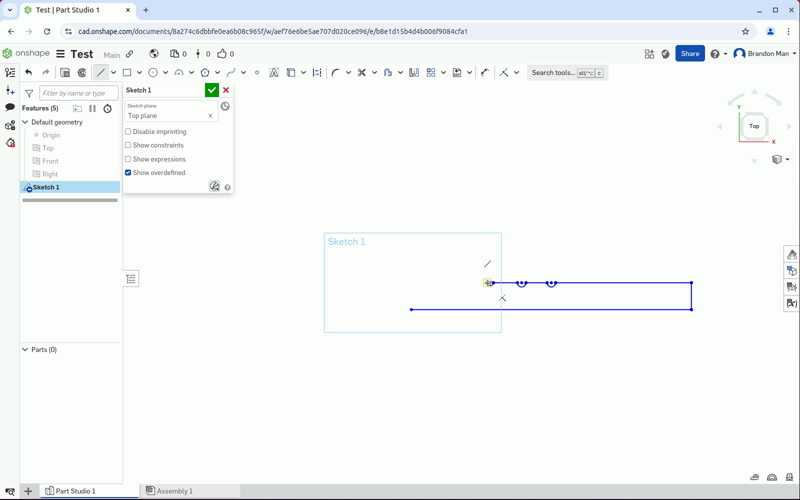
scroll(-6)
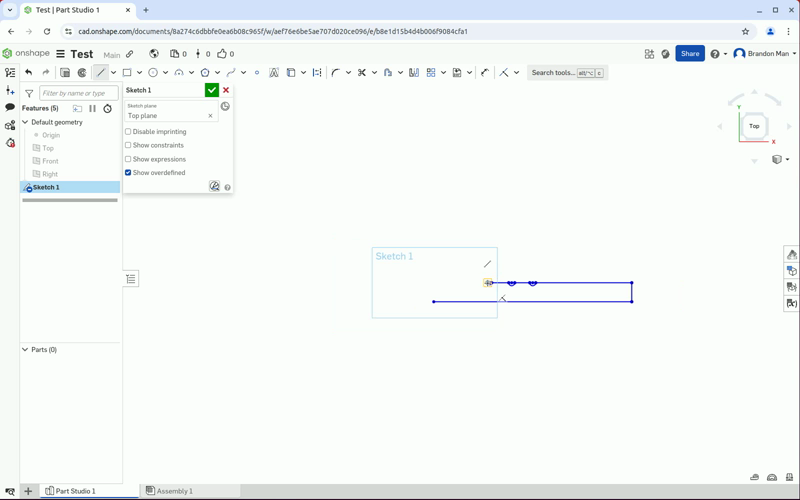
scroll(-6)
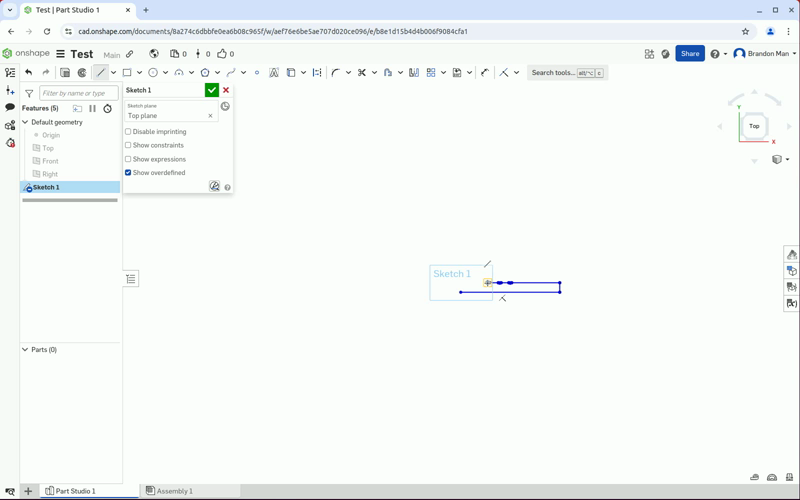
key_down(shift)
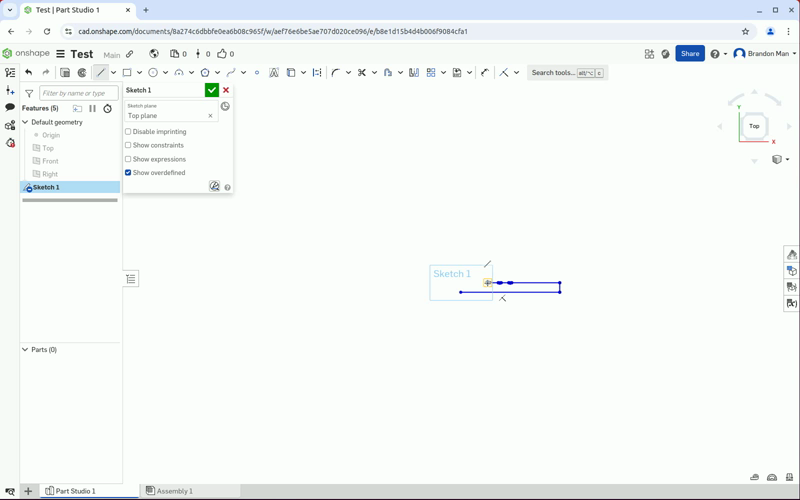
mouse_move(517, 282)
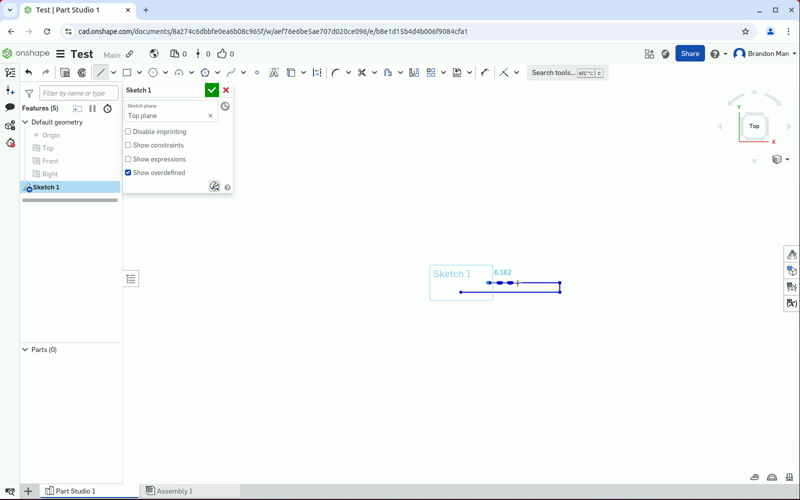
mouse_move(479, 282)
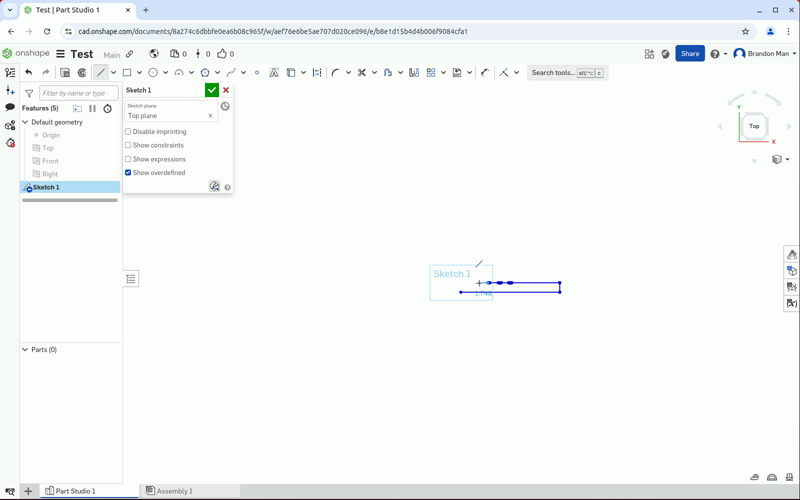
click(479, 282)
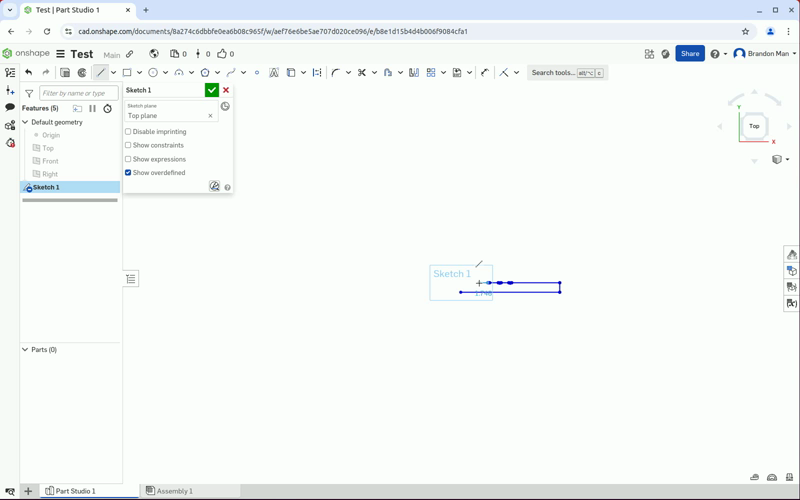
key_up(shift)
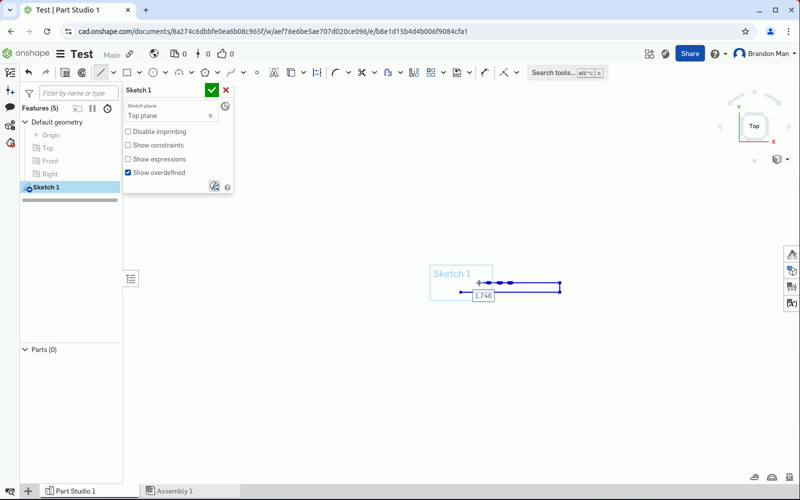
key(esc)
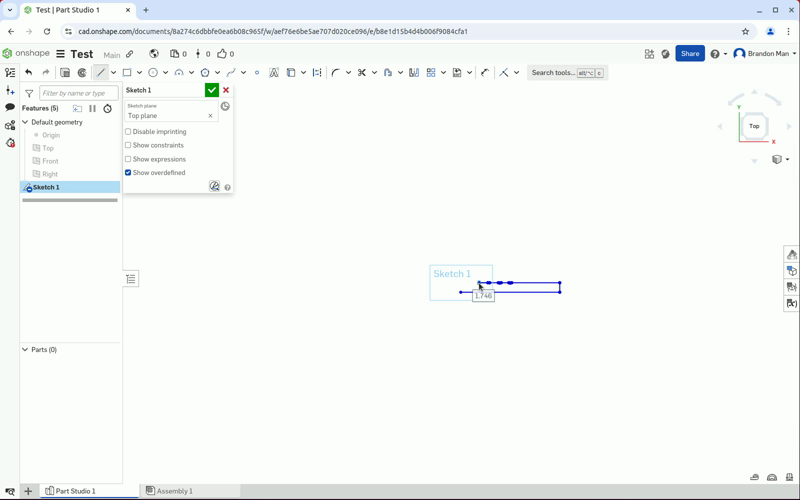
key(a)
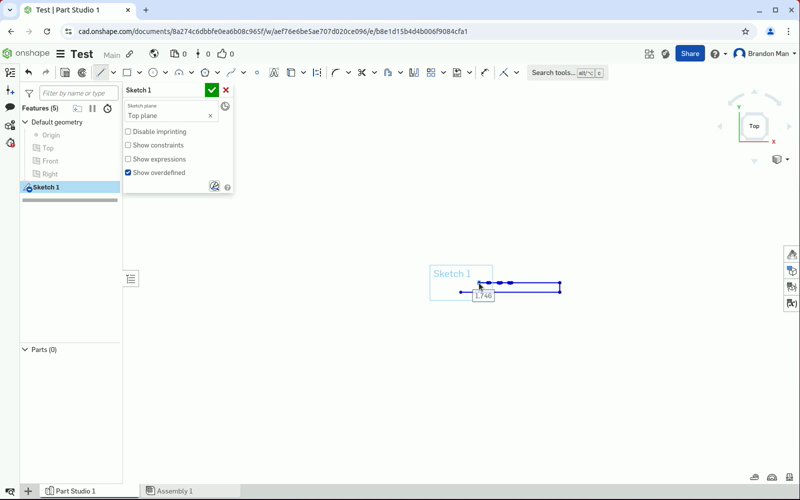
mouse_move(479, 282)
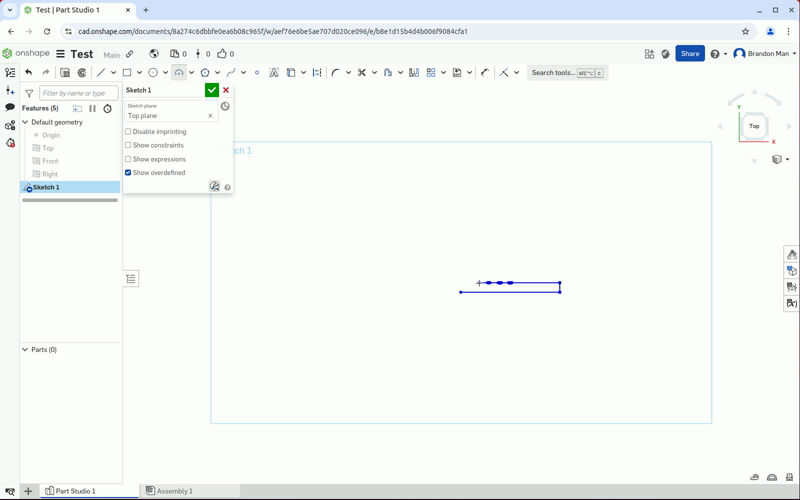
click(479, 282)
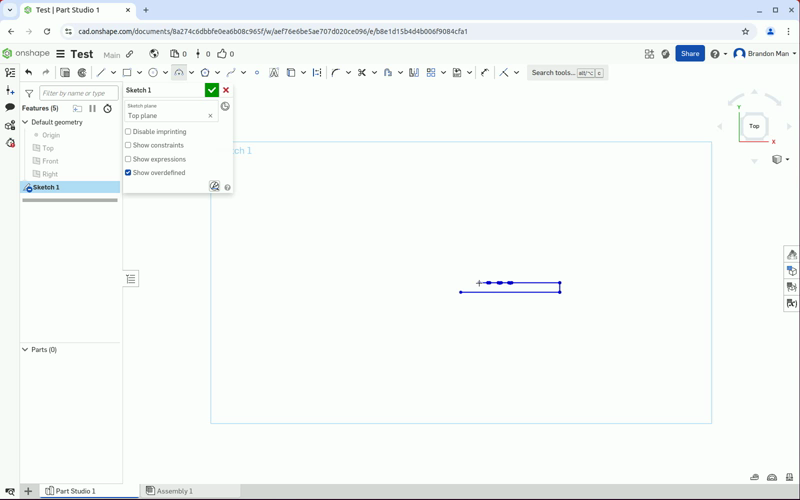
key_down(shift)
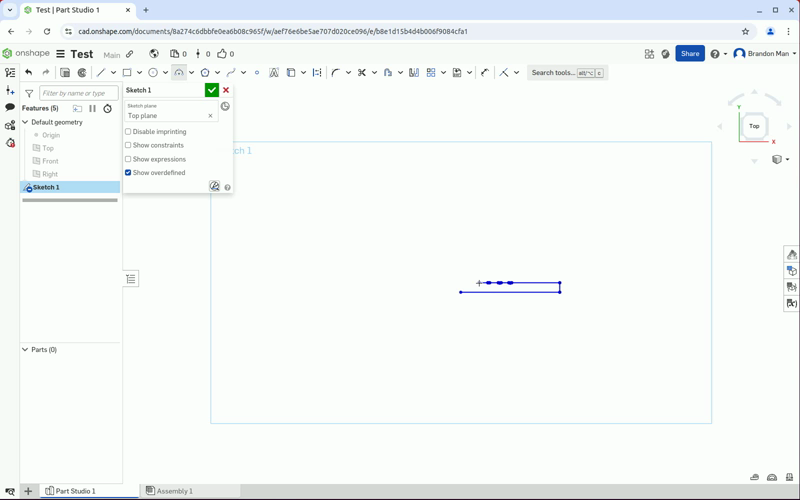
mouse_move(477, 282)
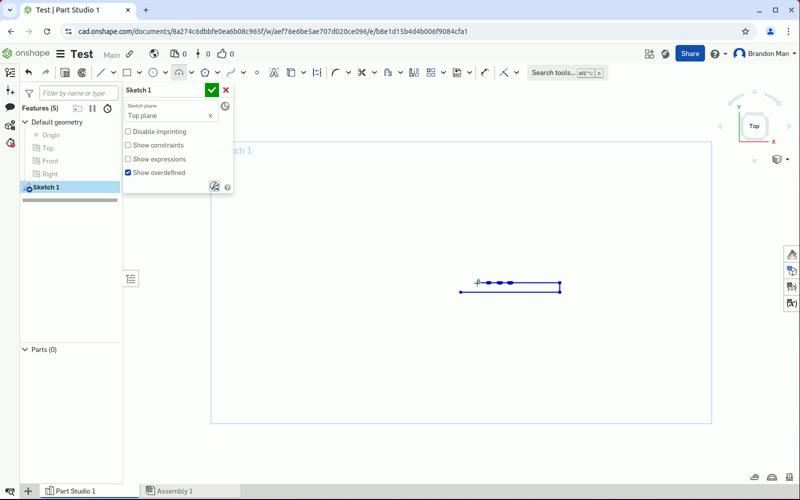
scroll(6)
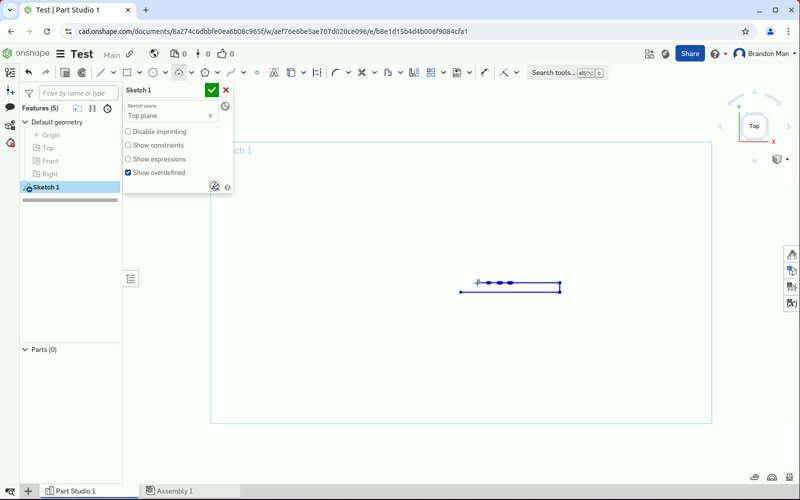
scroll(6)
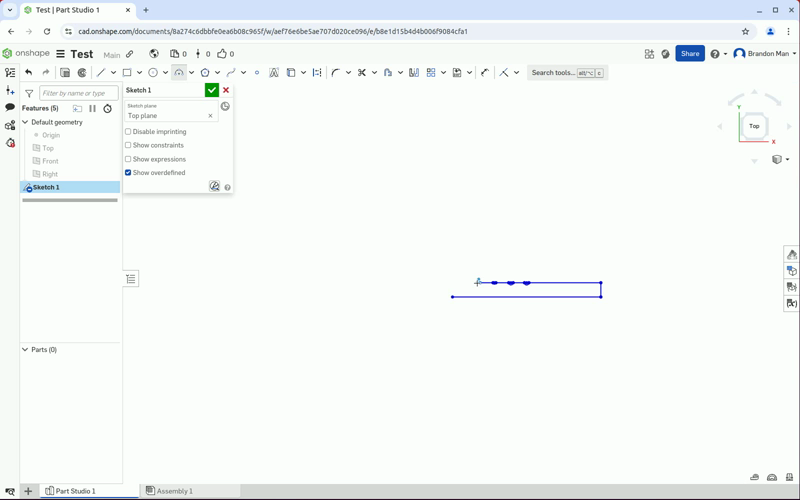
scroll(6)
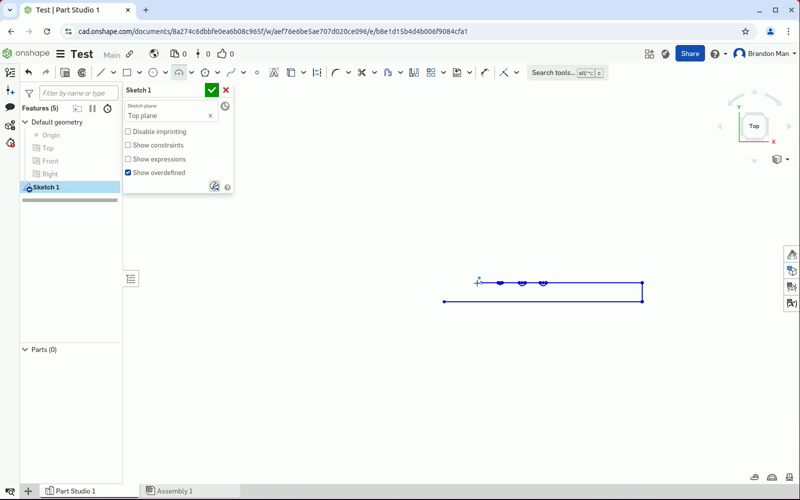
scroll(6)
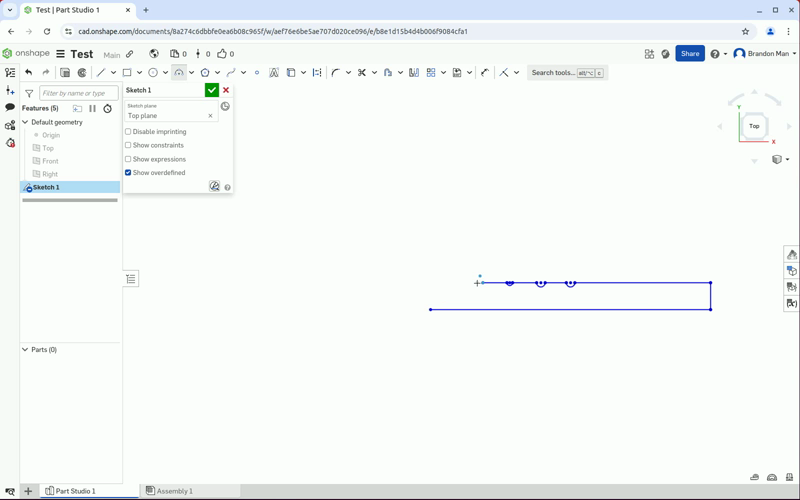
scroll(6)
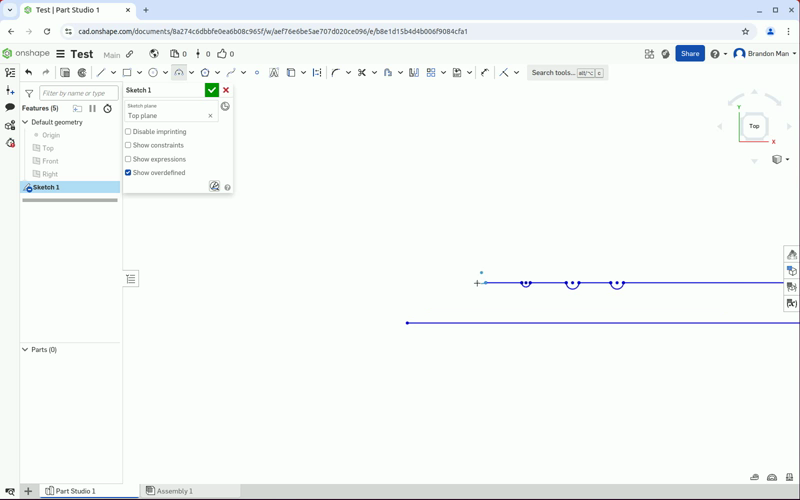
scroll(6)
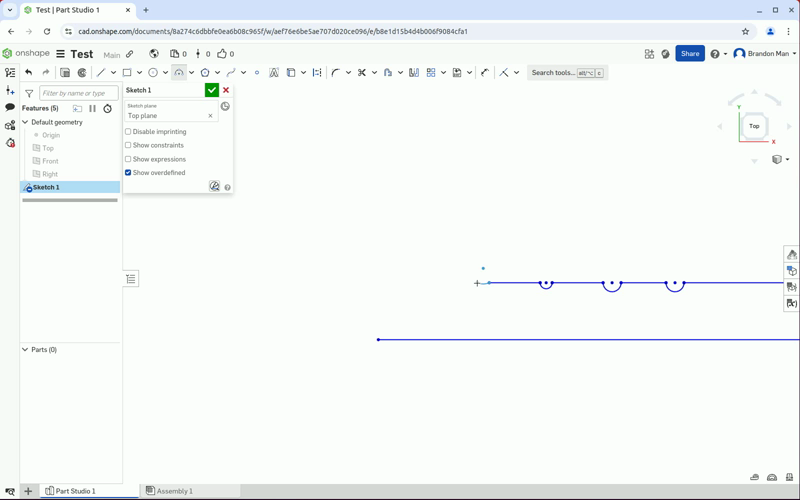
scroll(6)
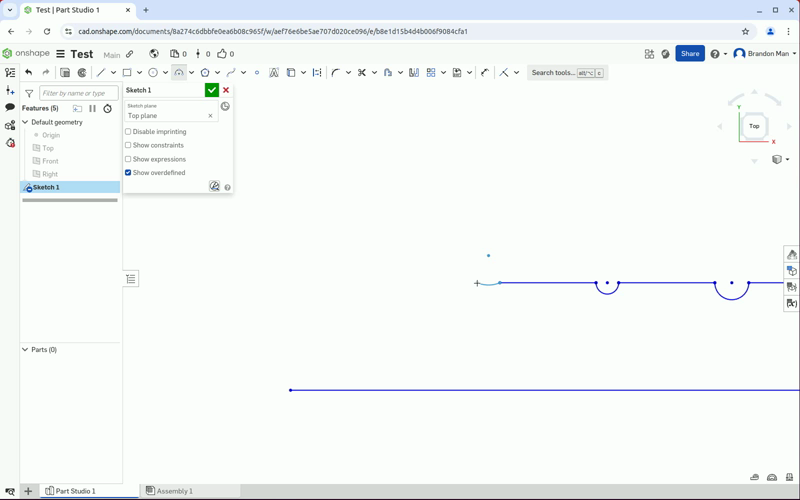
click(477, 282)
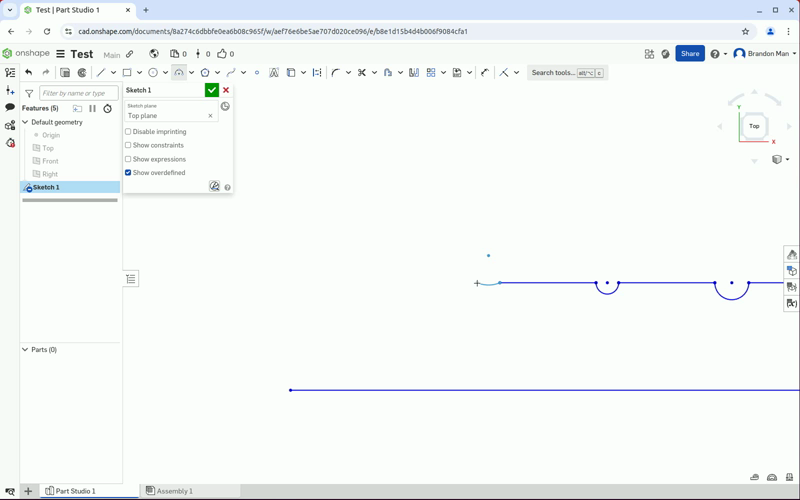
scroll(-6)
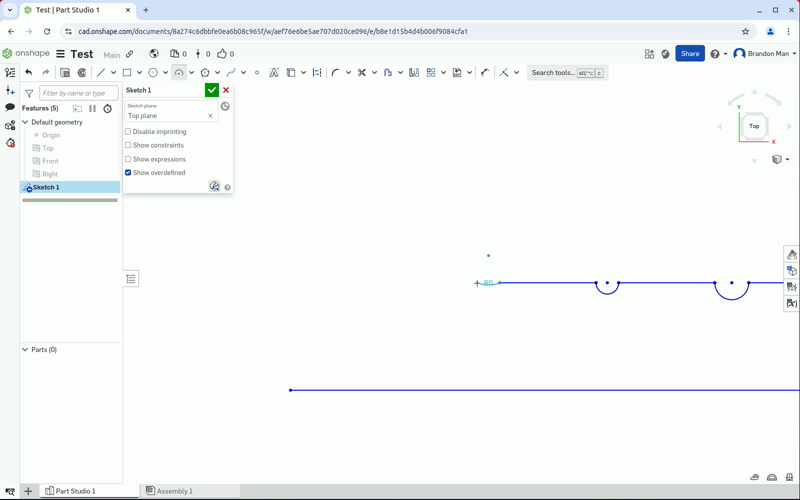
scroll(-6)
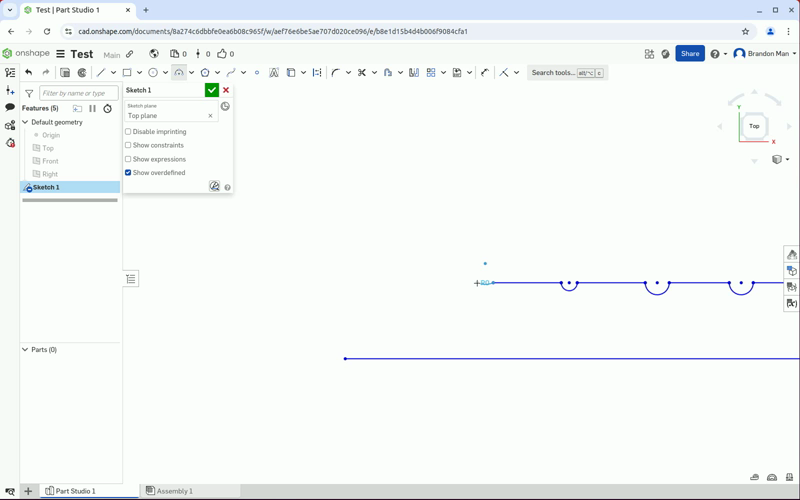
scroll(-6)
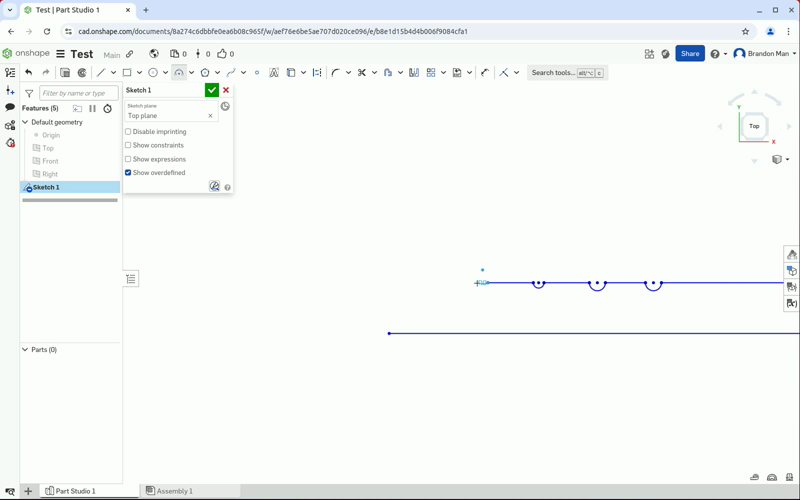
scroll(-6)
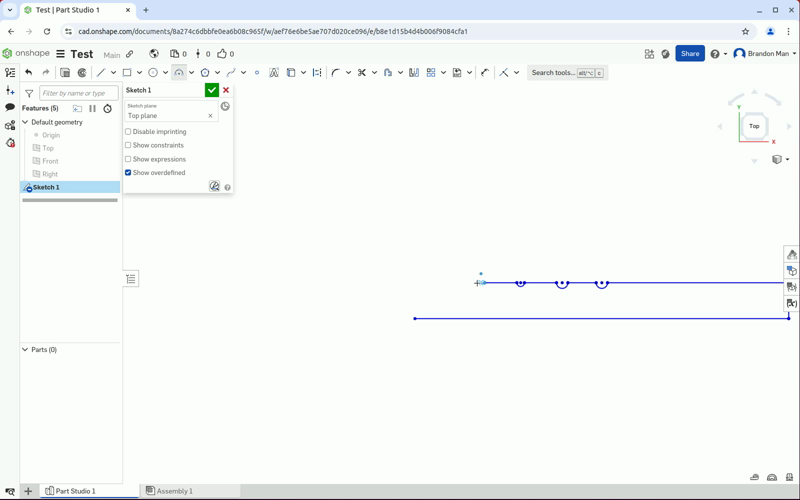
scroll(-6)
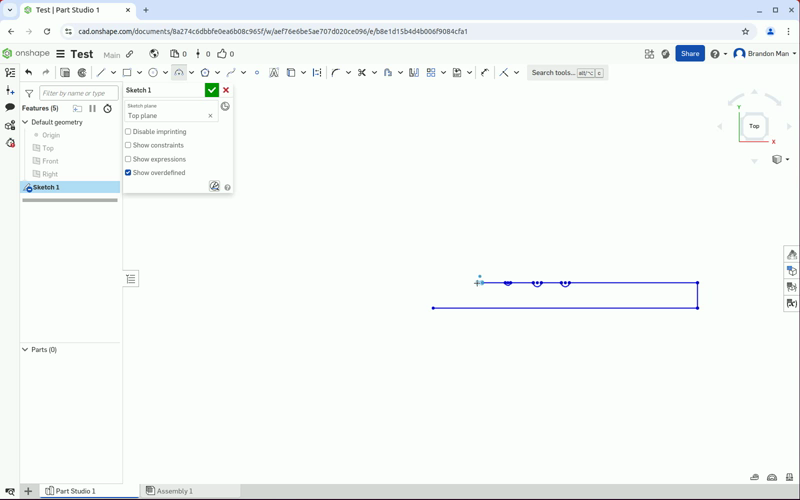
scroll(-6)
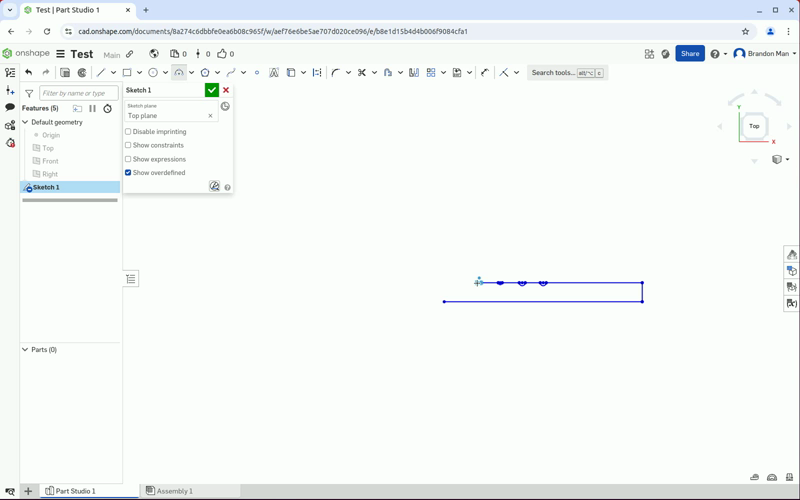
scroll(-6)
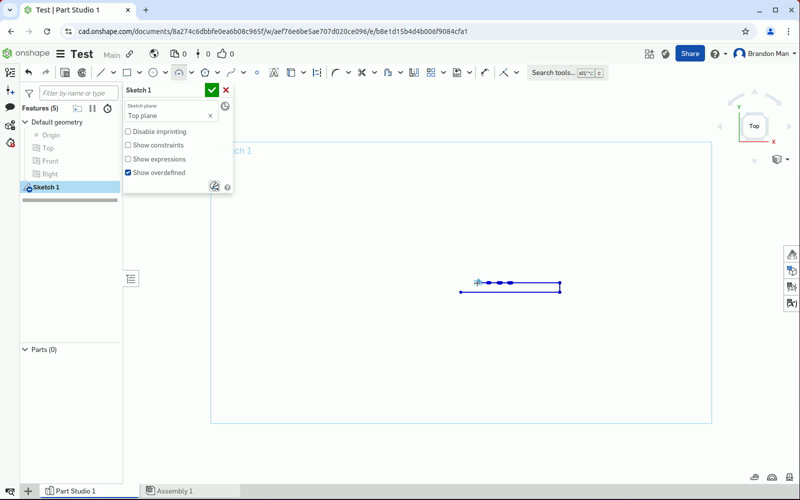
mouse_move(478, 283)
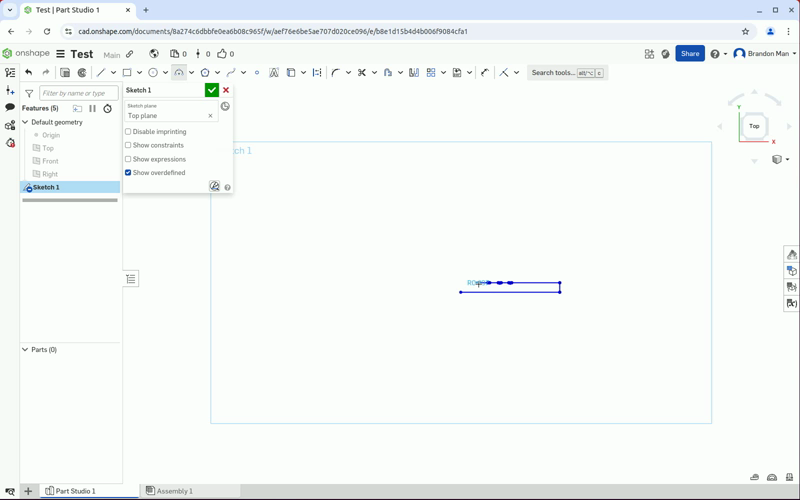
scroll(6)
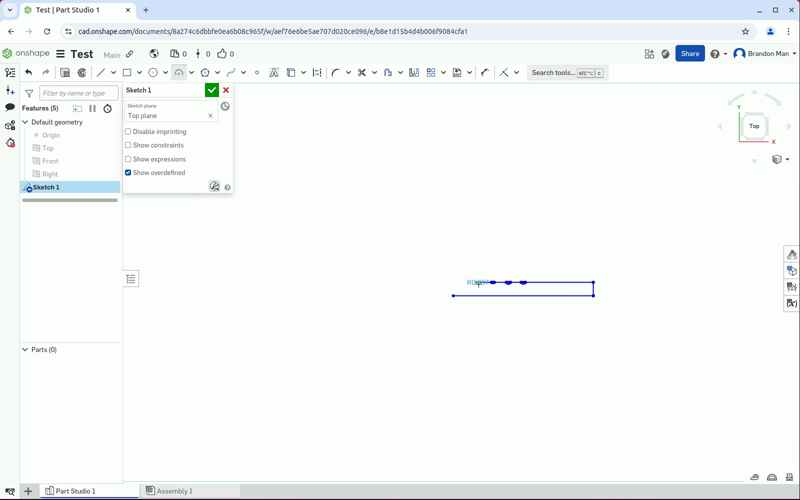
scroll(6)
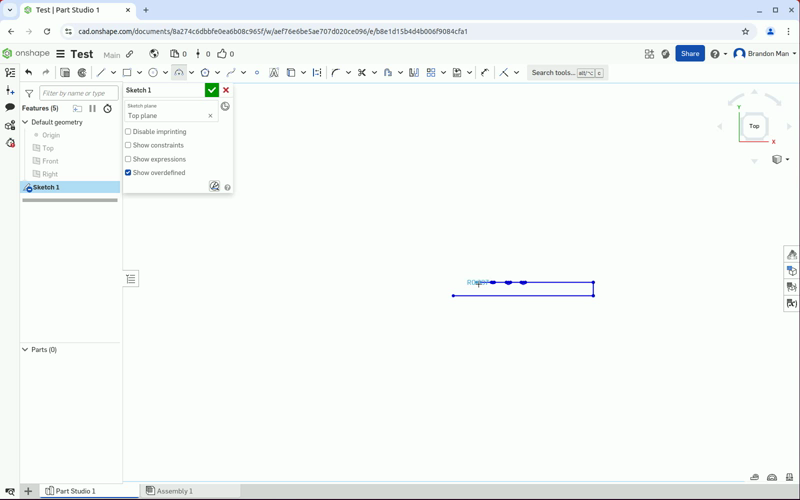
scroll(6)
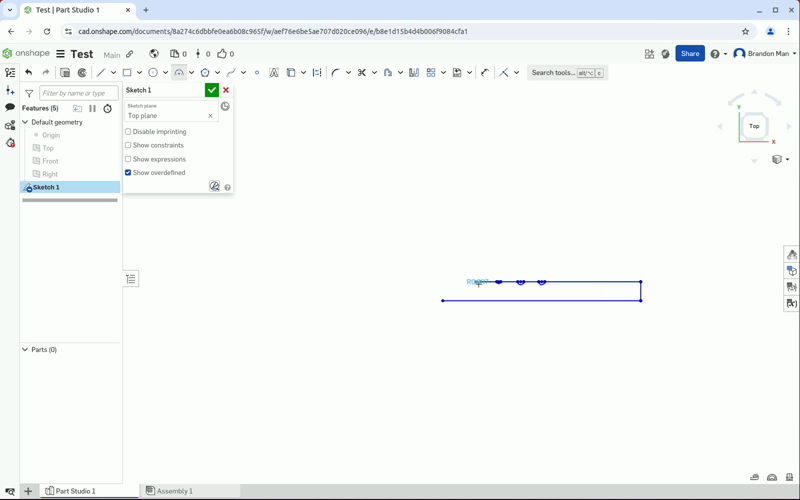
scroll(6)
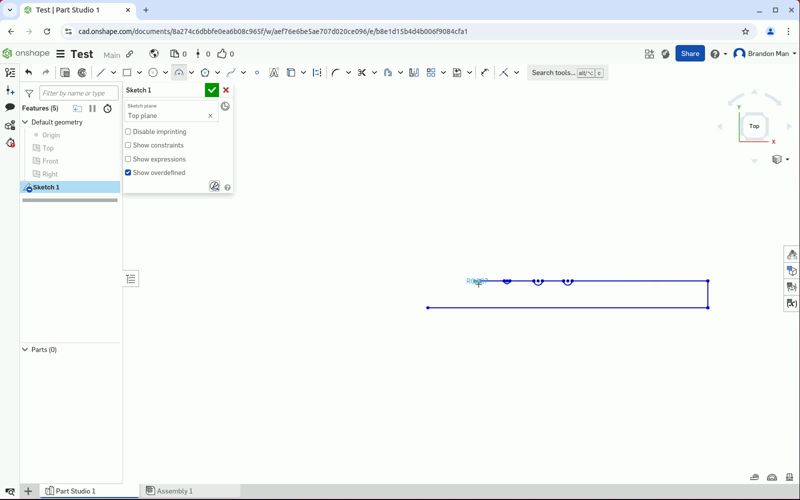
scroll(6)
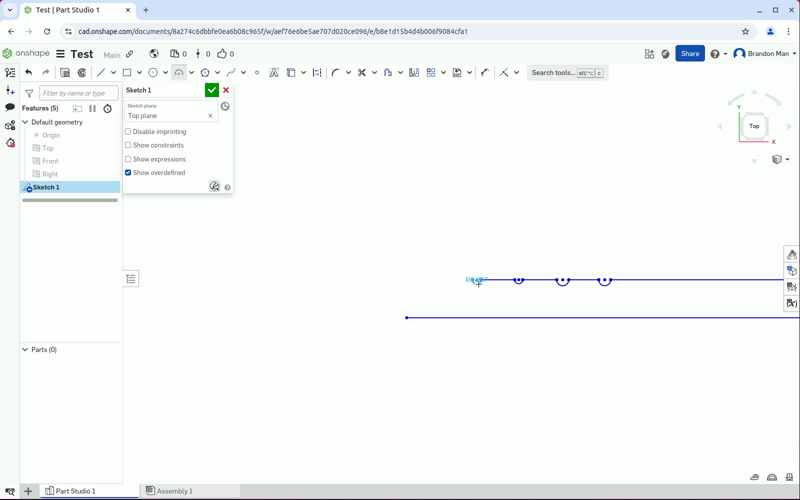
scroll(6)
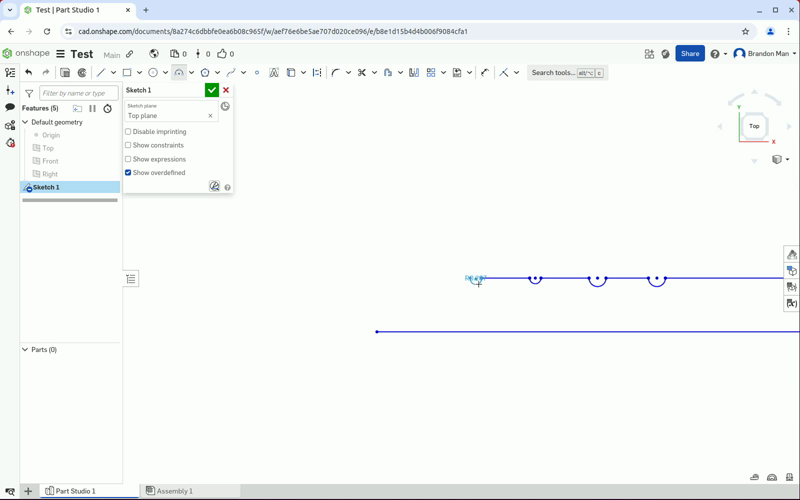
scroll(6)
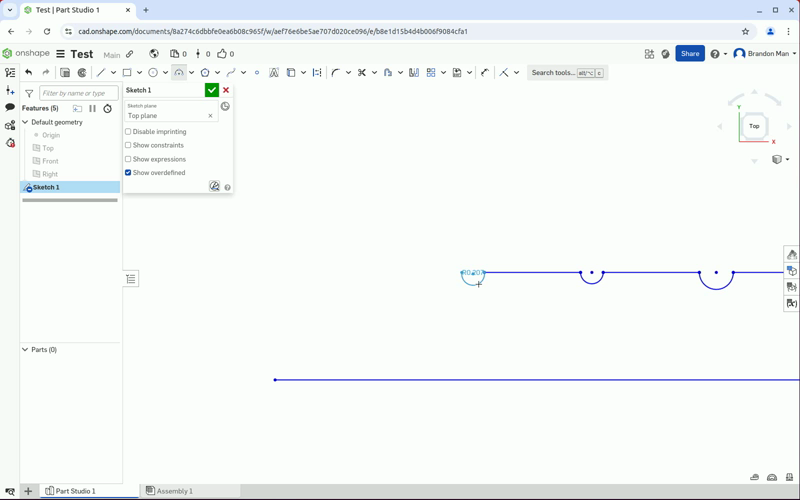
click(478, 283)
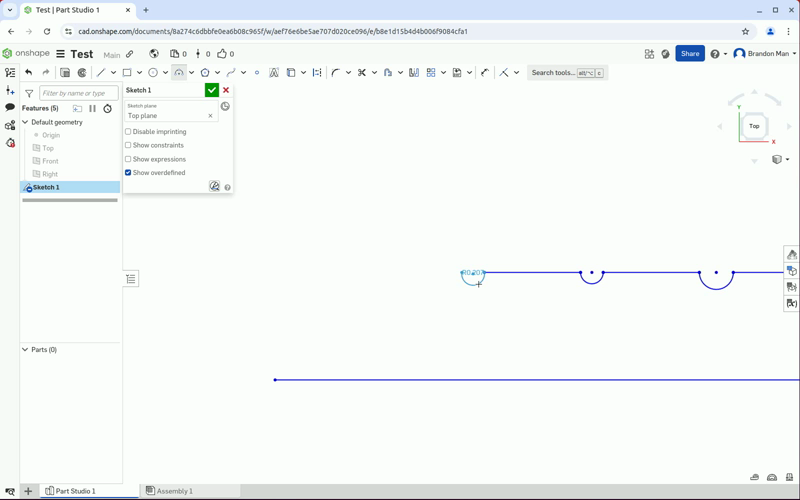
scroll(-6)
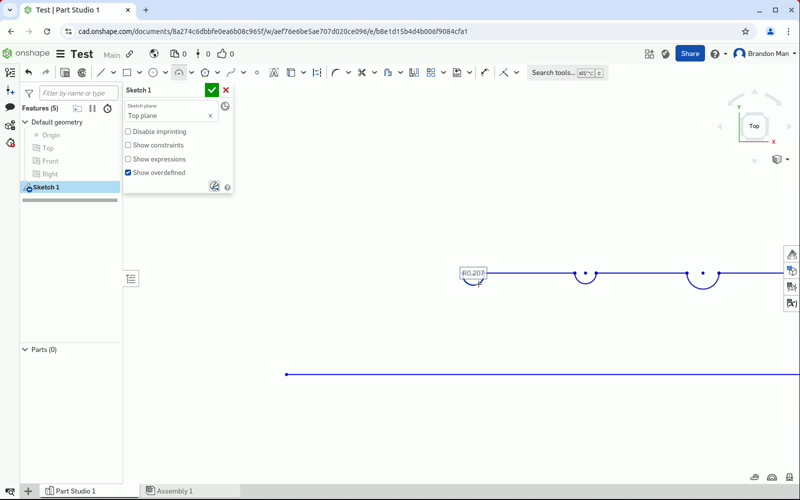
scroll(-6)
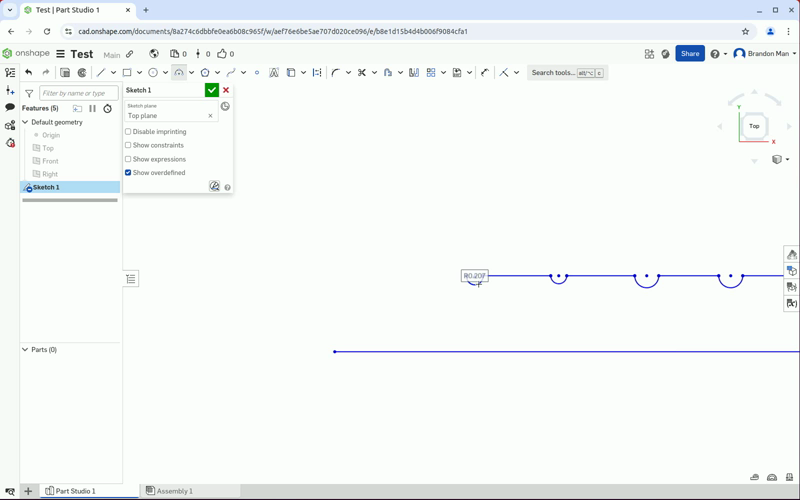
scroll(-6)
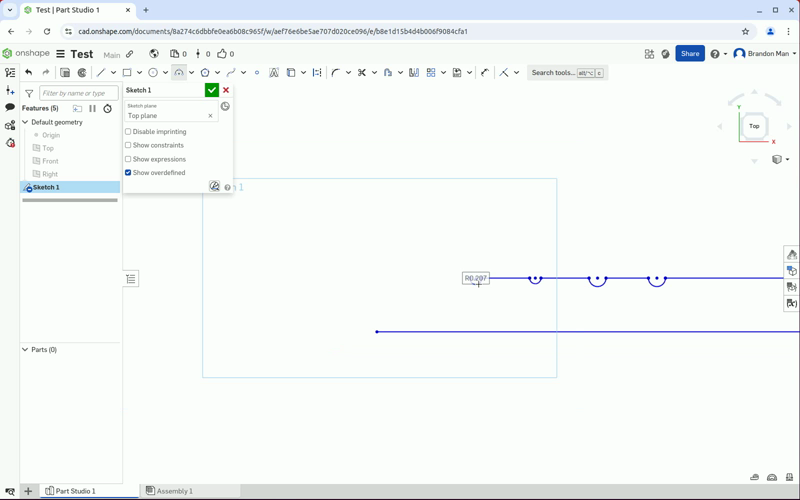
scroll(-6)
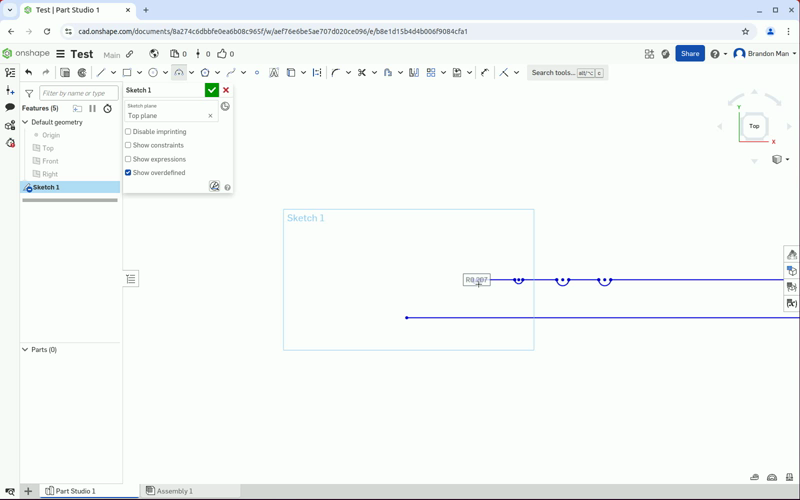
scroll(-6)
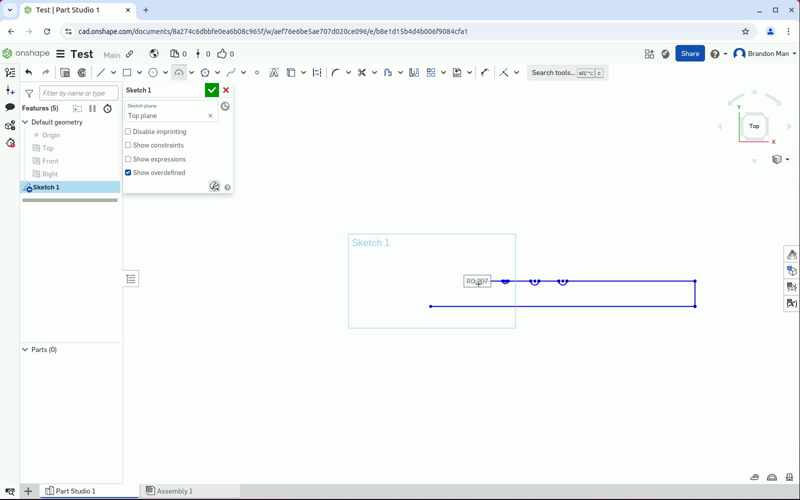
scroll(-6)
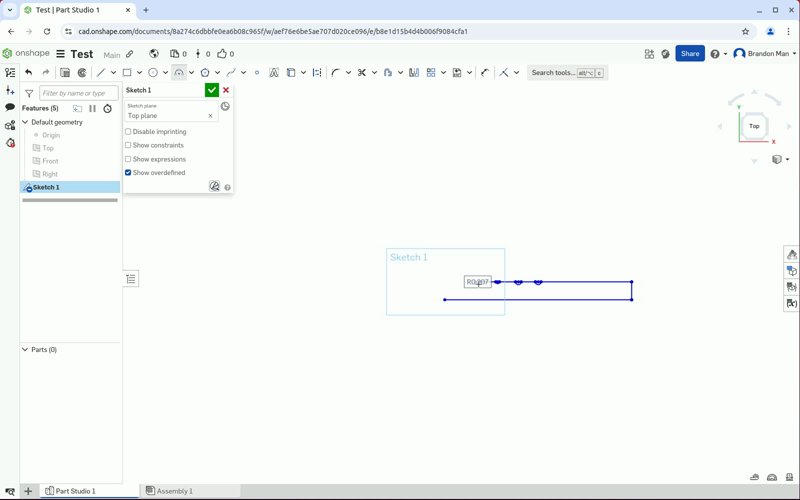
scroll(-6)
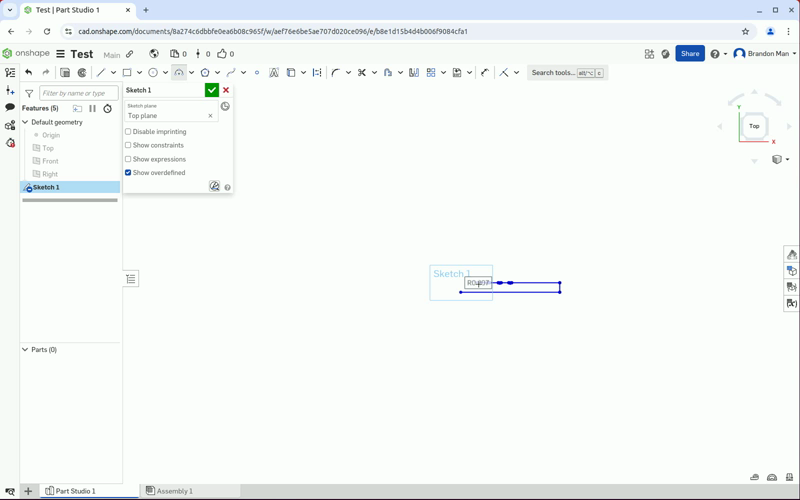
key_up(shift)
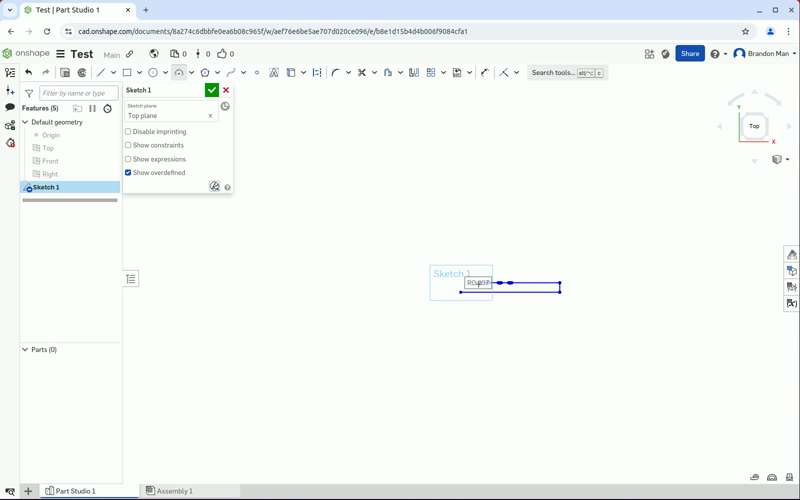
key(esc)
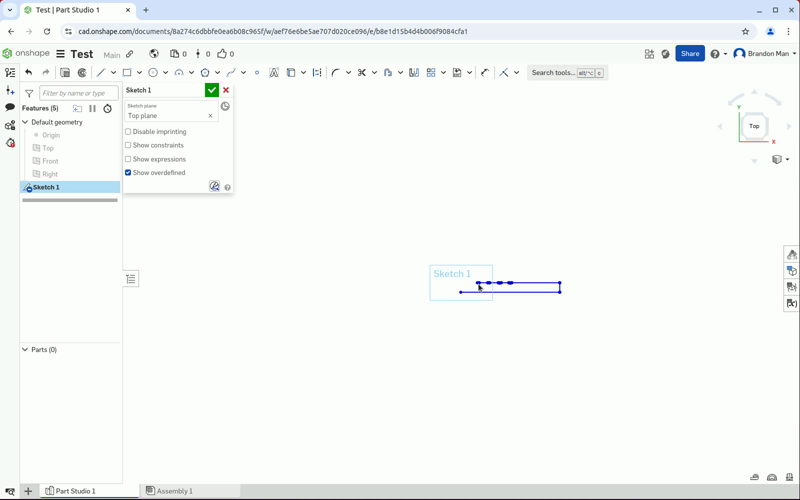
key(l)
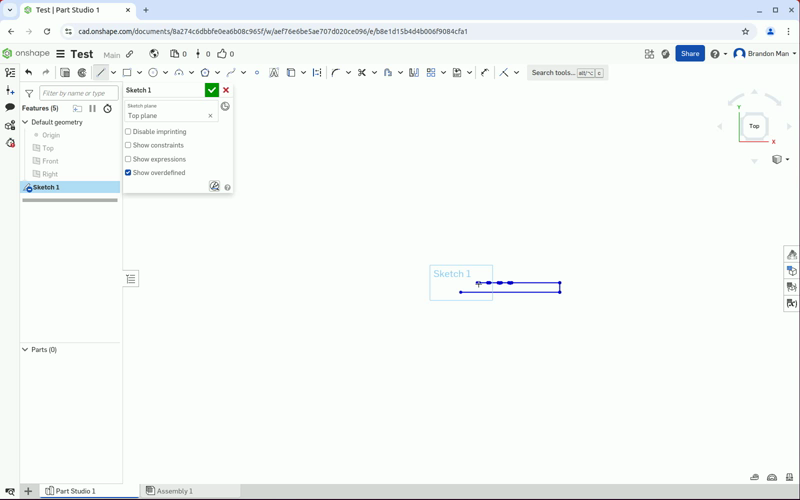
mouse_move(477, 282)
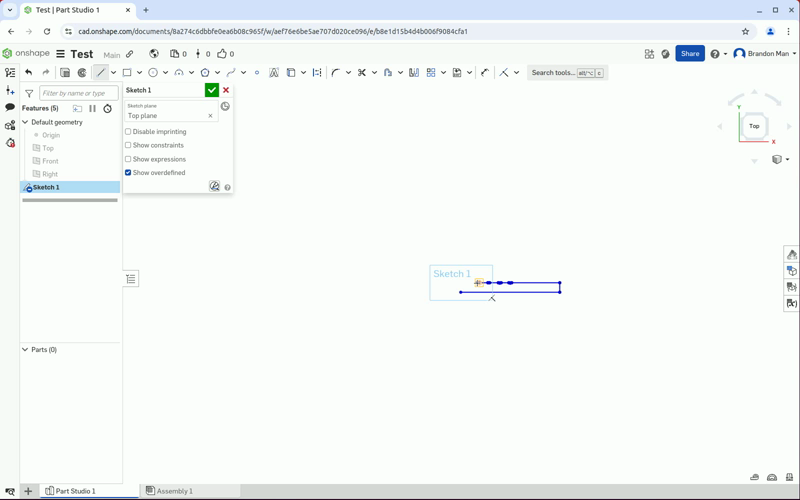
scroll(6)
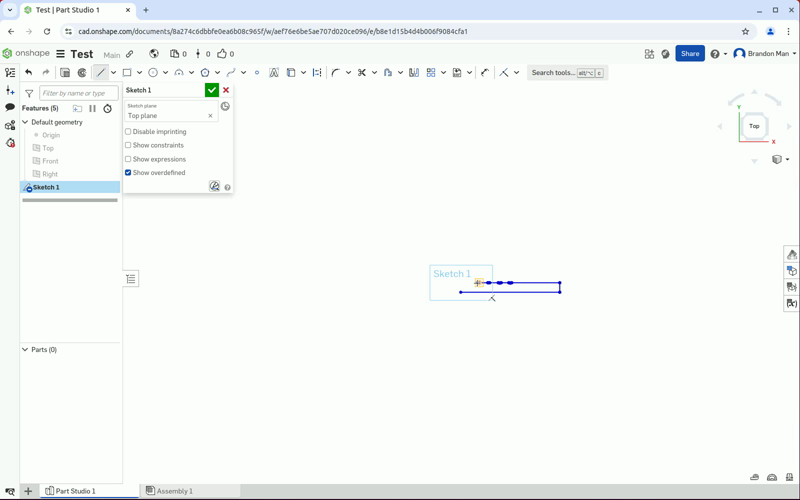
scroll(6)
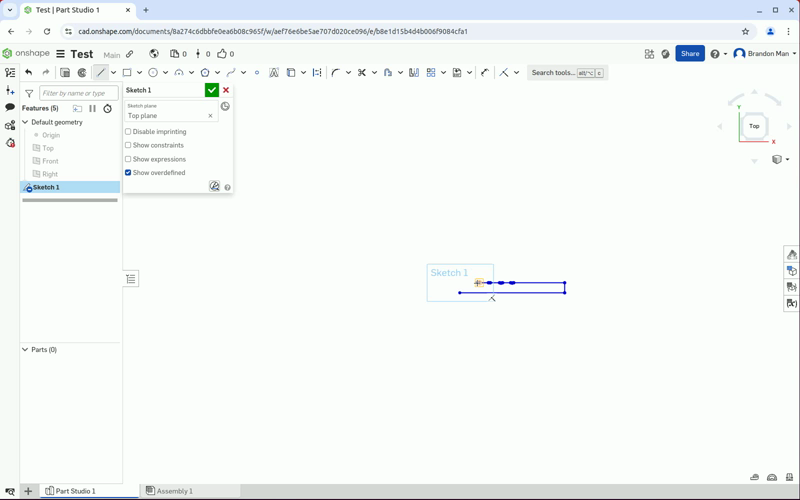
scroll(6)
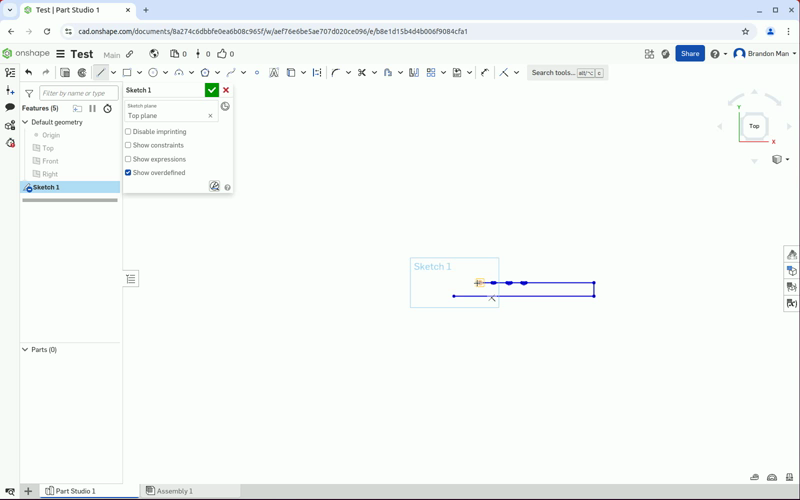
scroll(6)
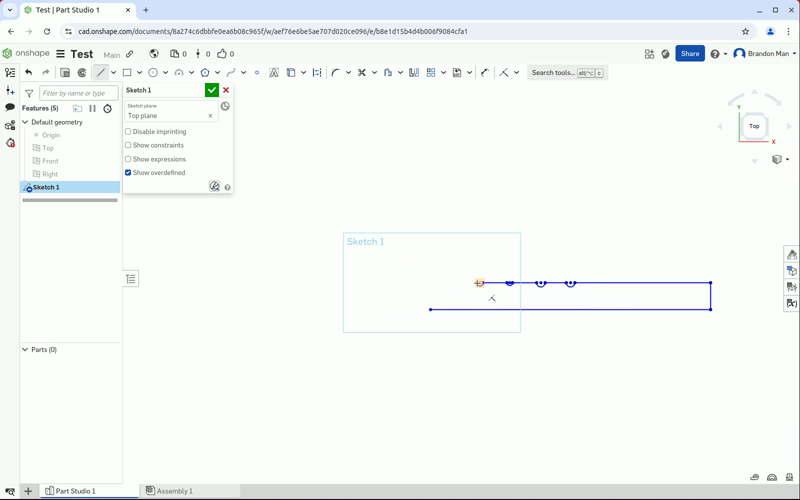
scroll(6)
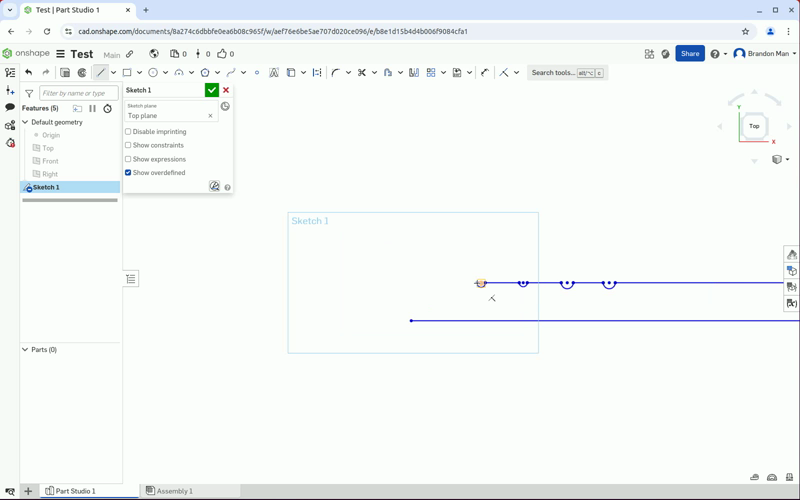
scroll(6)
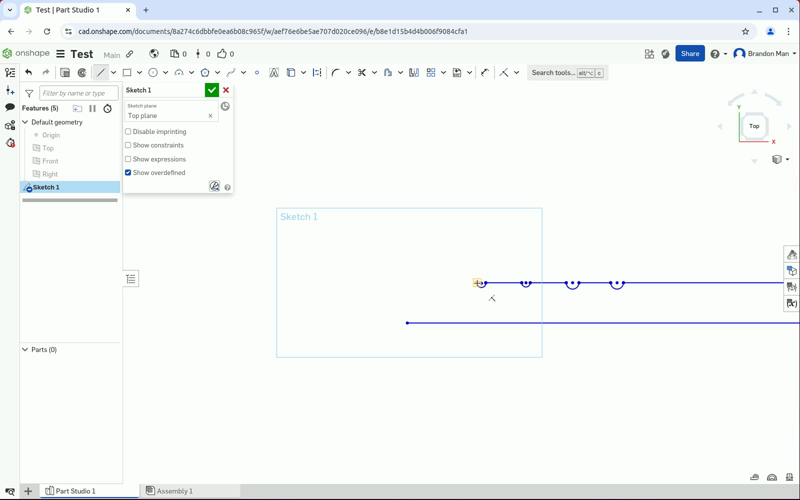
scroll(6)
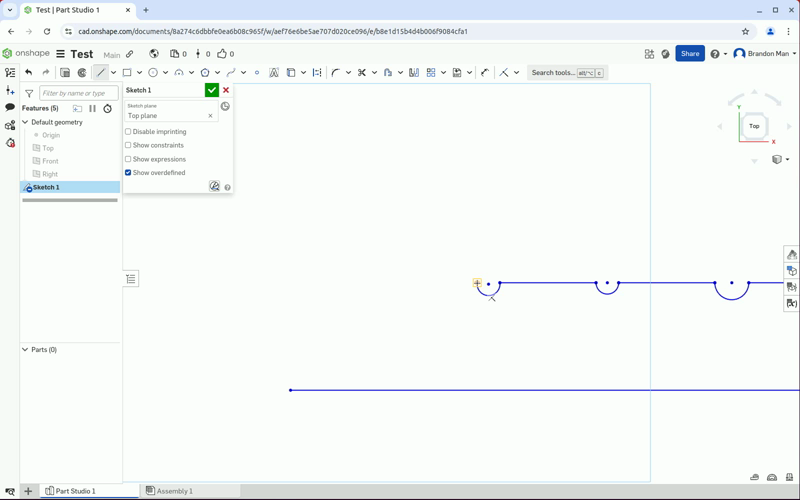
click(477, 282)
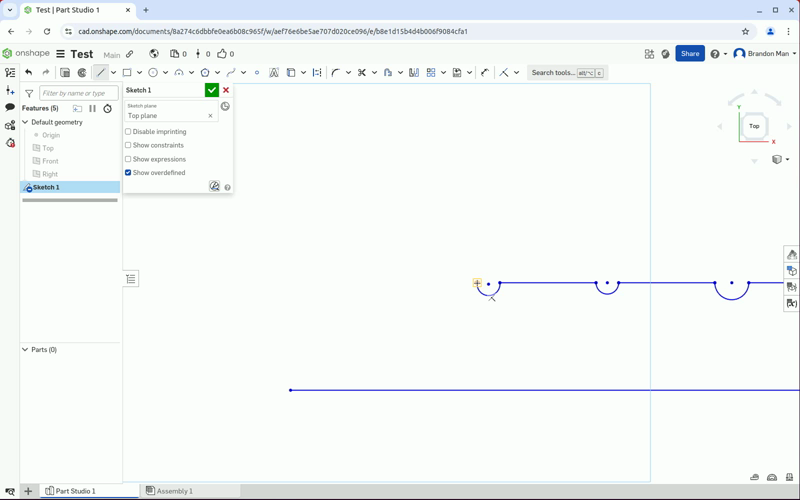
scroll(-6)
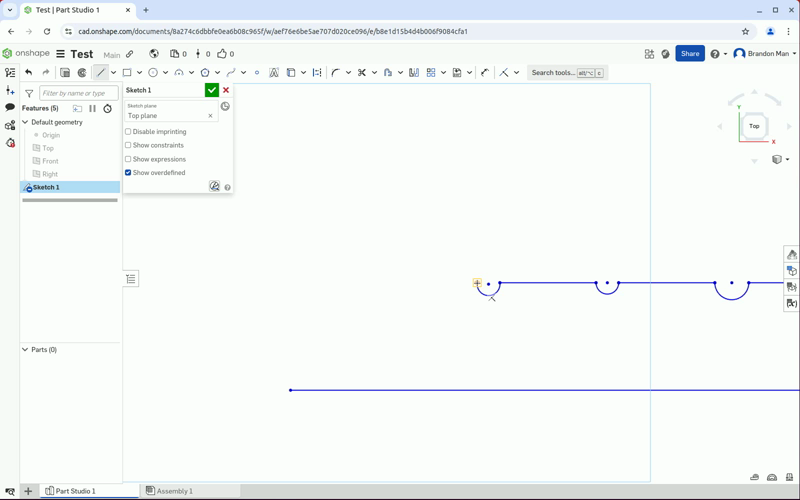
scroll(-6)
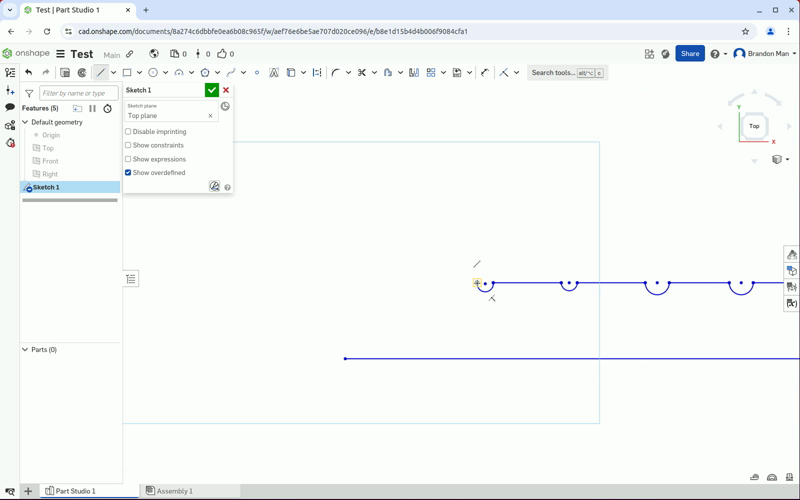
scroll(-6)
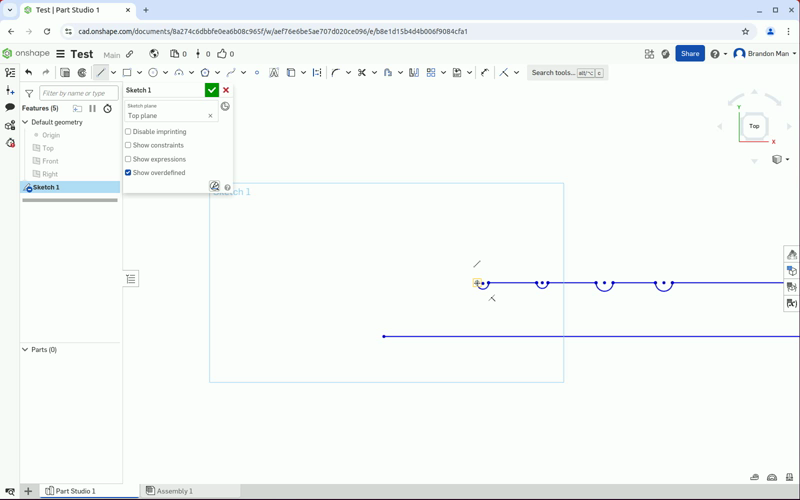
scroll(-6)
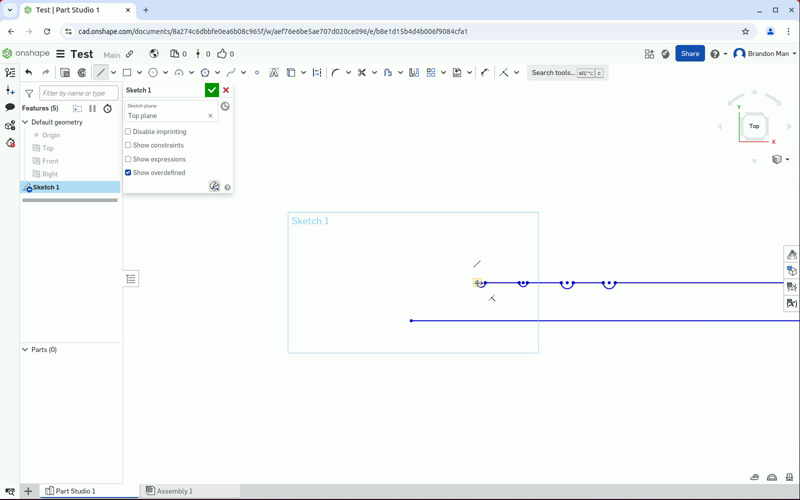
scroll(-6)
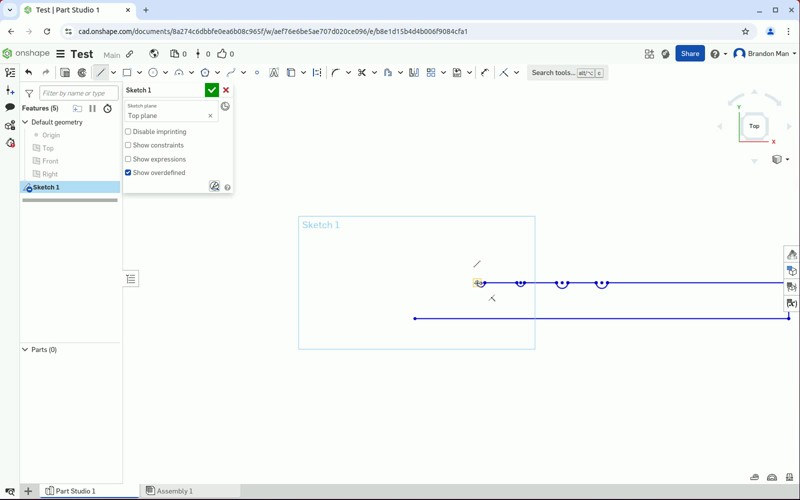
scroll(-6)
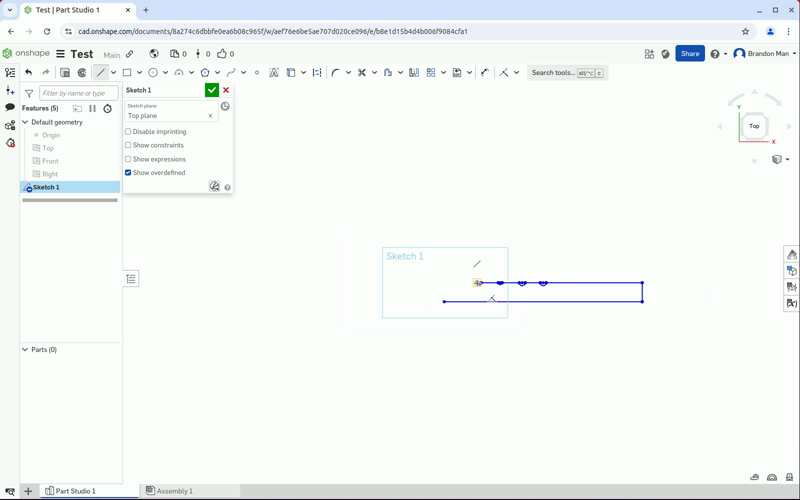
scroll(-6)
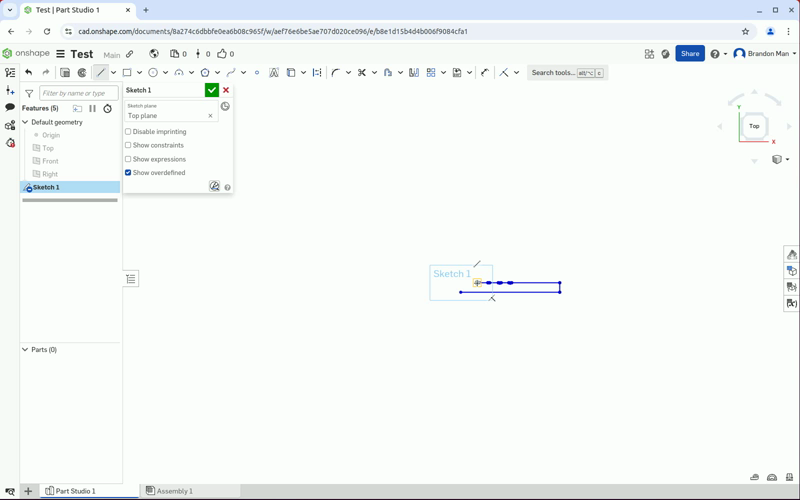
key_down(shift)
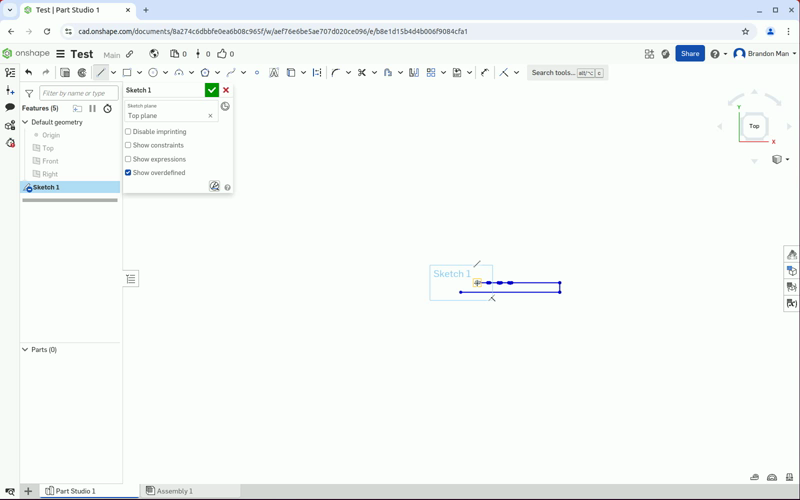
mouse_move(507, 282)
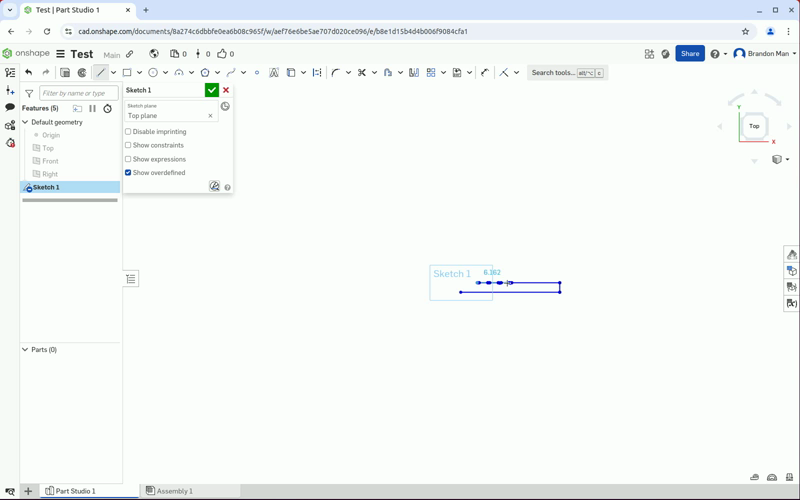
mouse_move(460, 282)
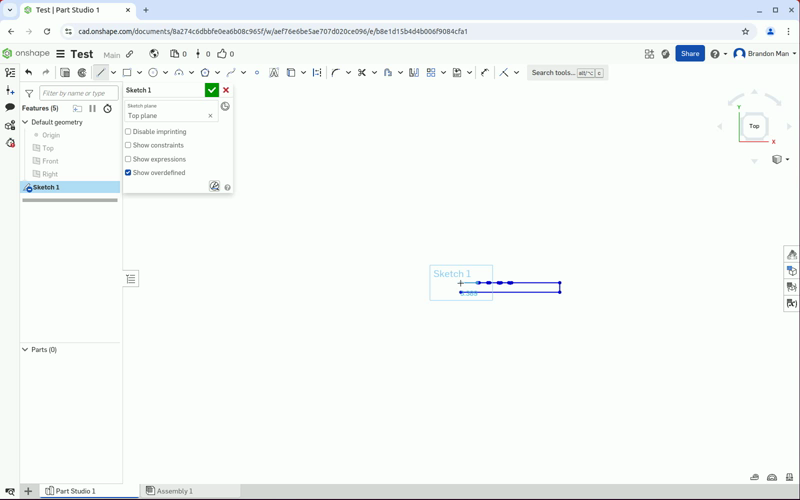
click(460, 282)
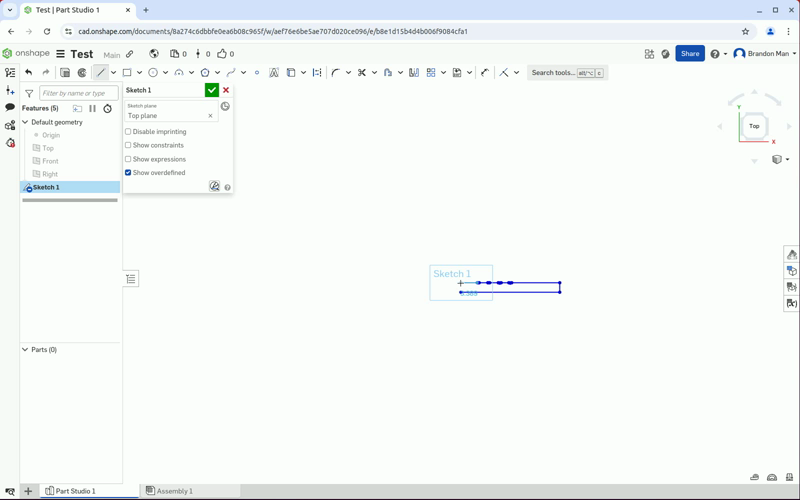
key_up(shift)
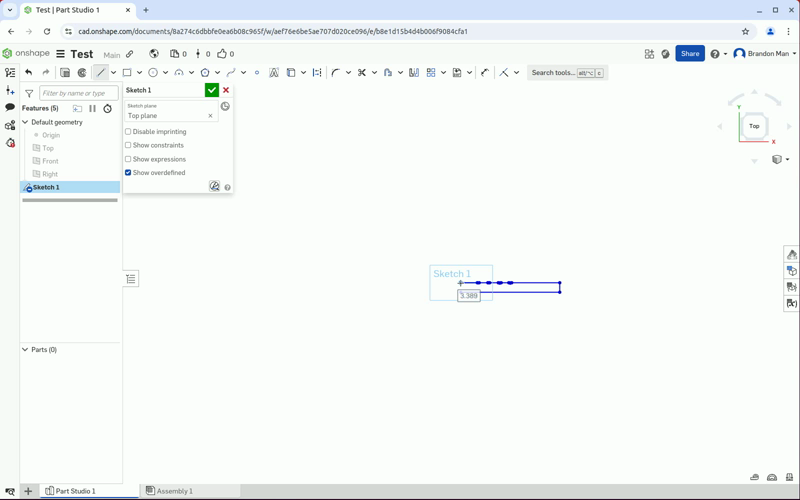
mouse_move(490, 282)
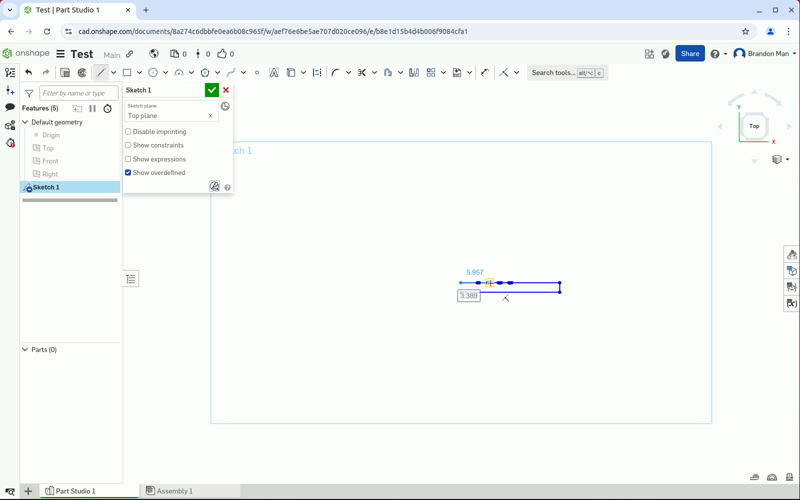
key_down(shift)
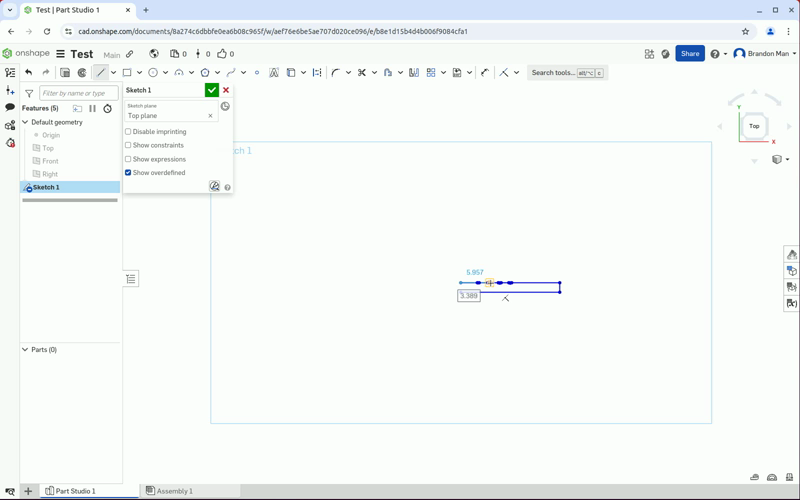
mouse_move(460, 292)
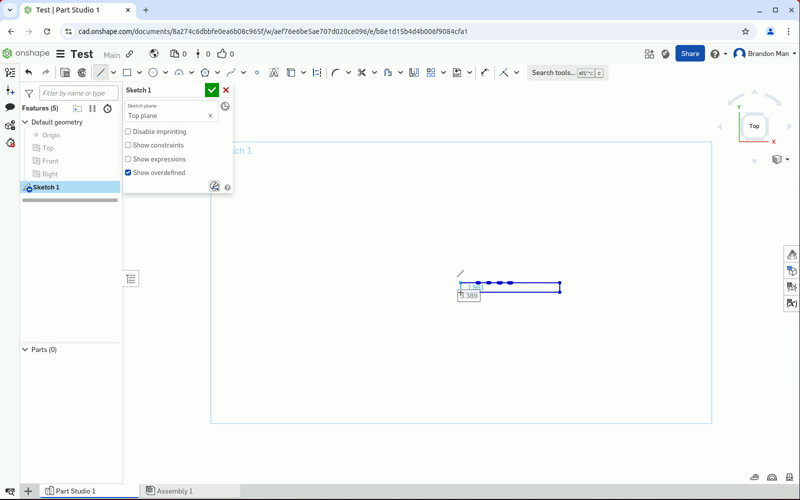
key_up(shift)
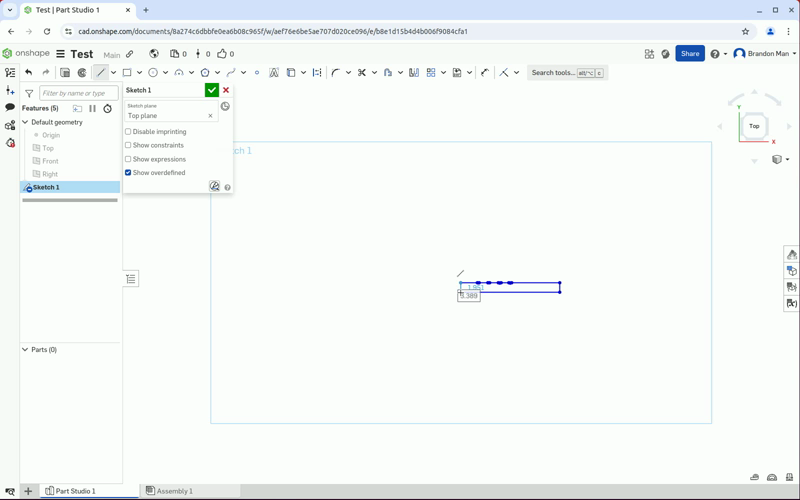
click(460, 292)
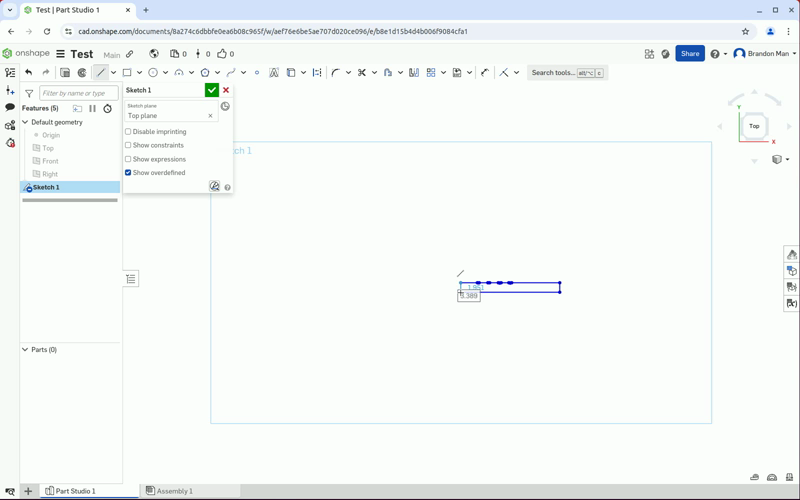
key(esc)
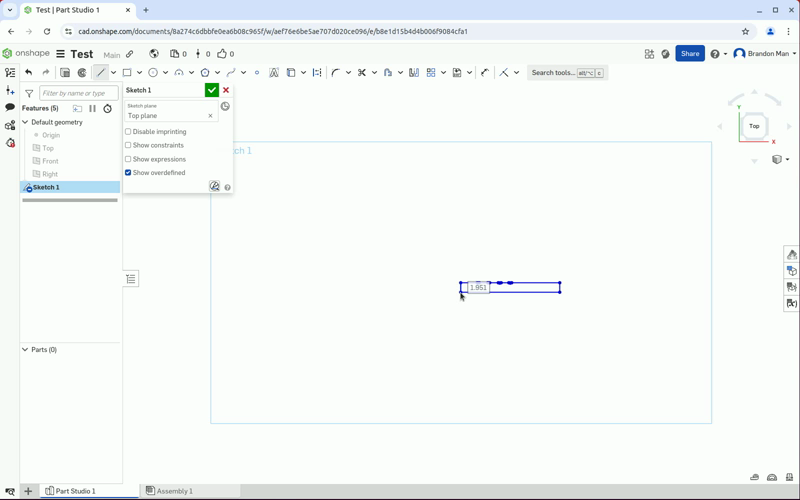
key(c)
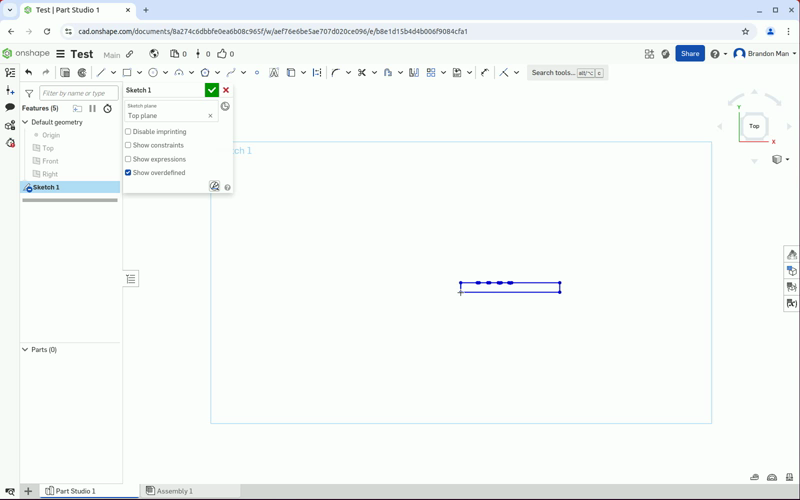
key_down(shift)
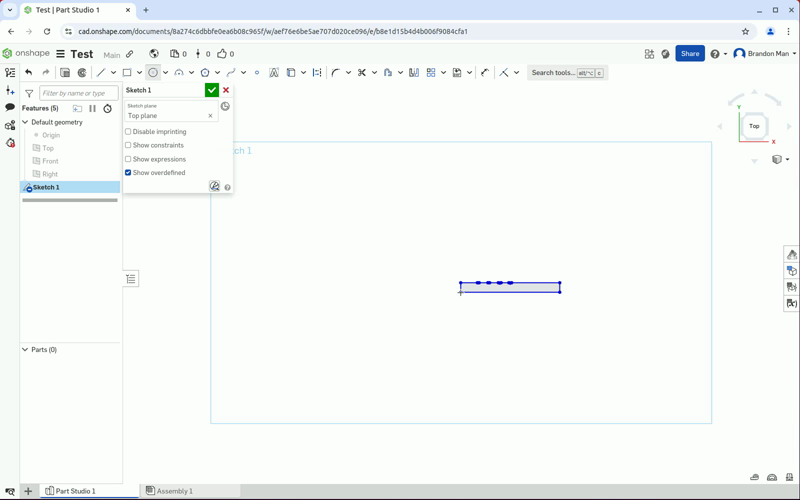
mouse_move(478, 288)
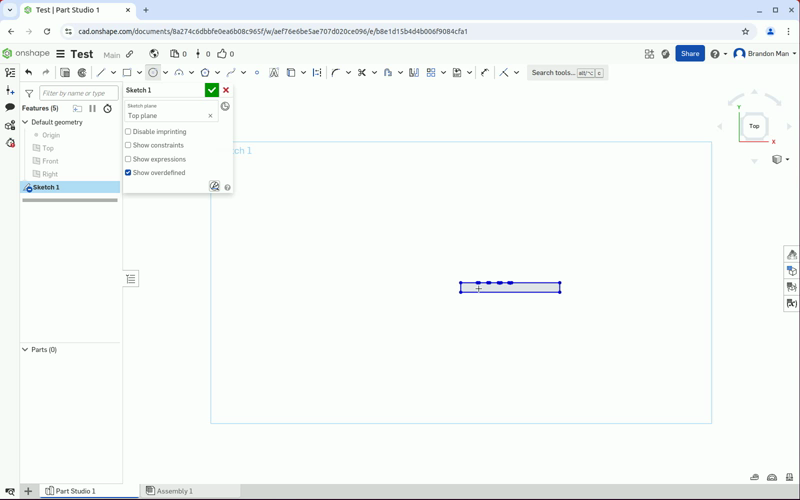
scroll(6)
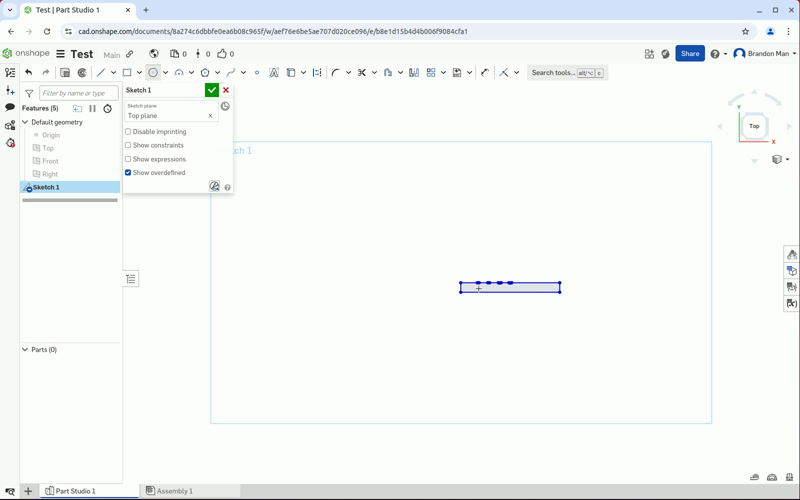
scroll(6)
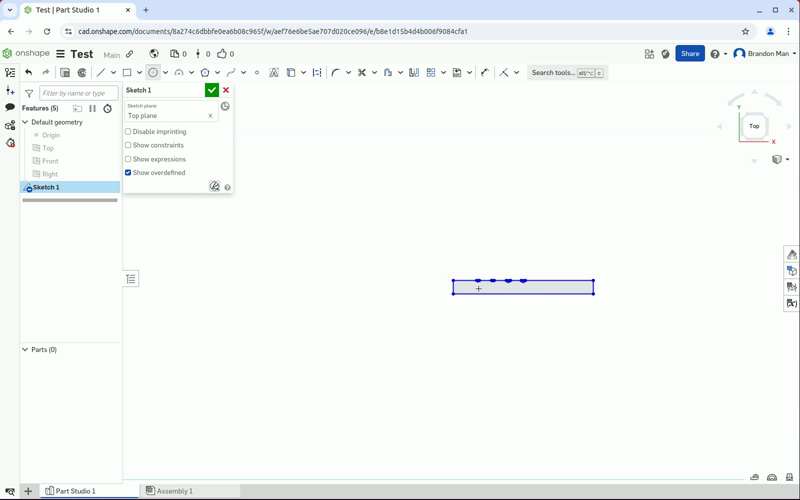
scroll(6)
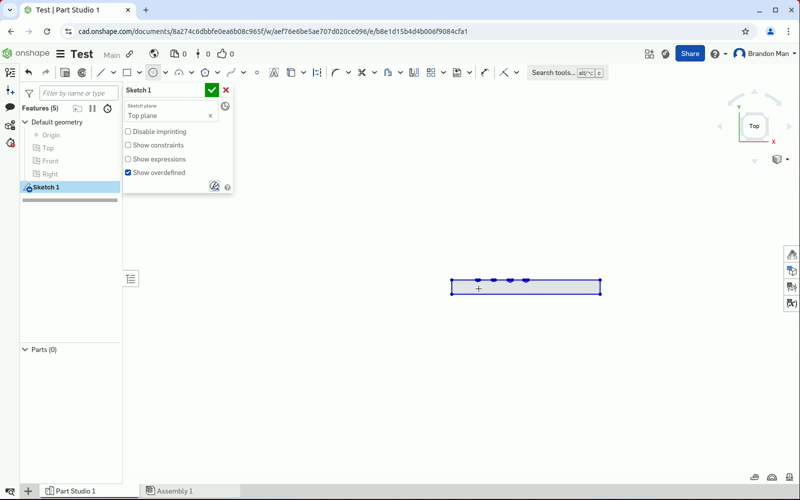
scroll(6)
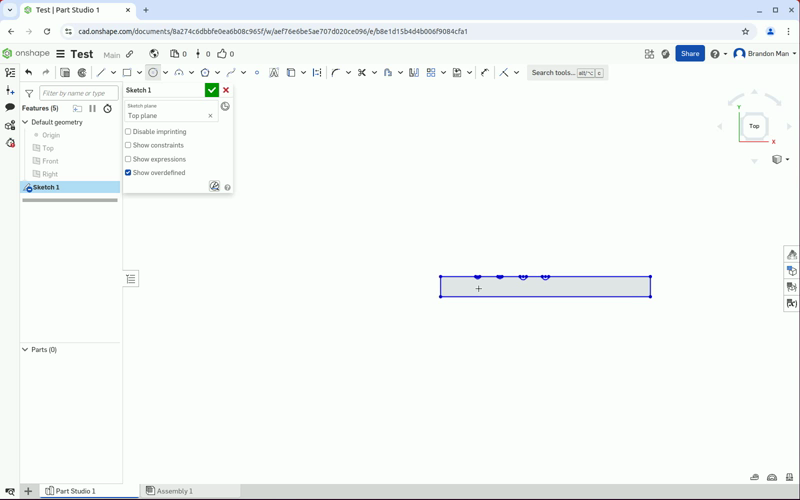
scroll(6)
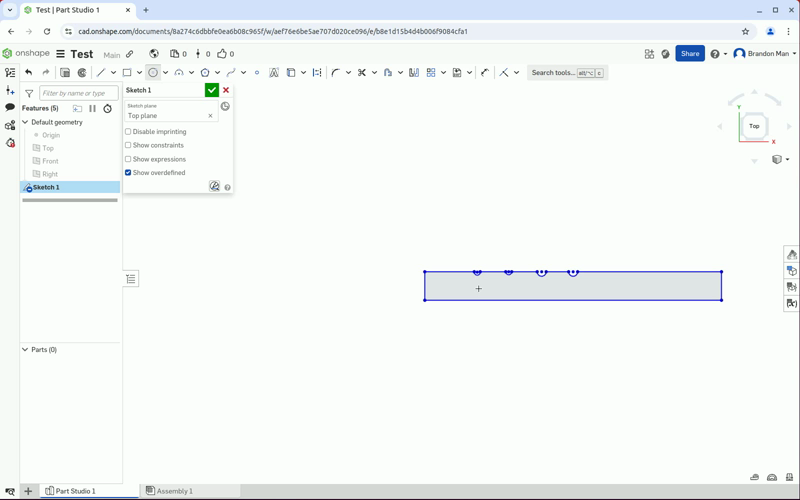
scroll(6)
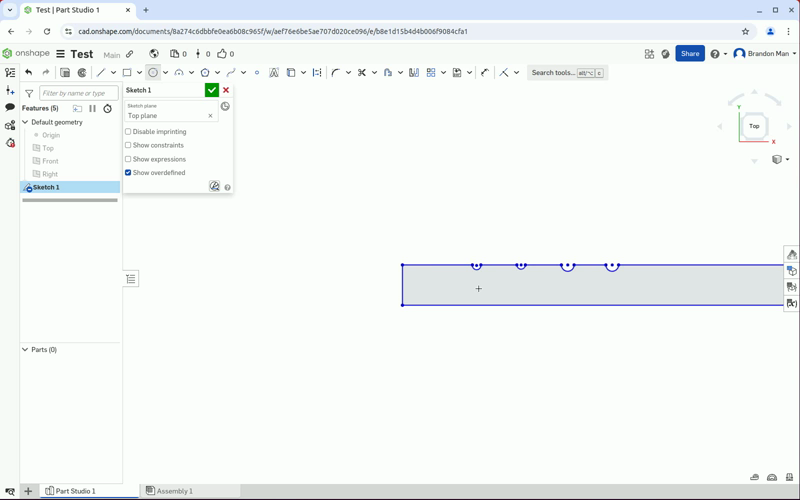
scroll(6)
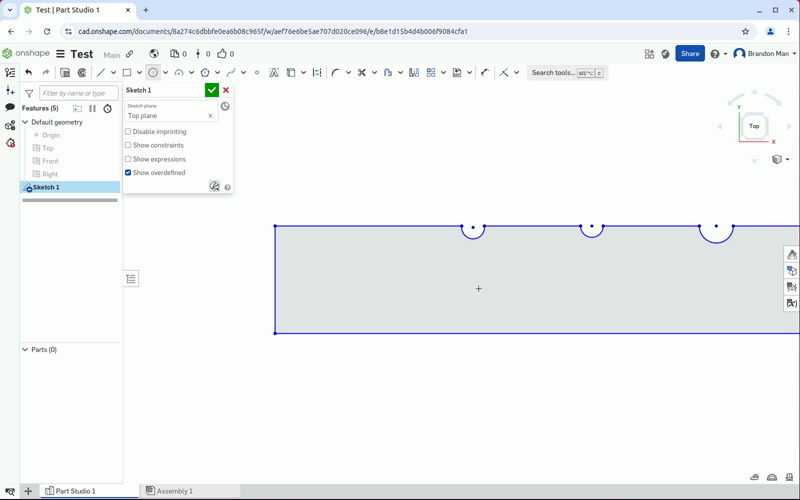
click(478, 288)
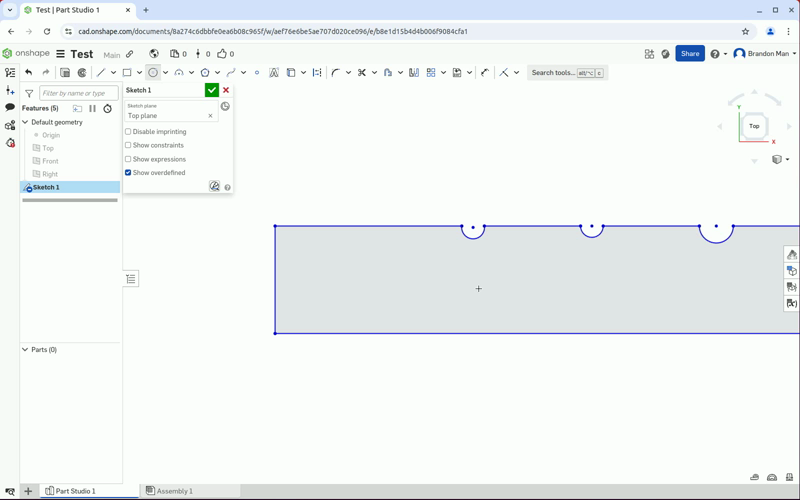
scroll(-6)
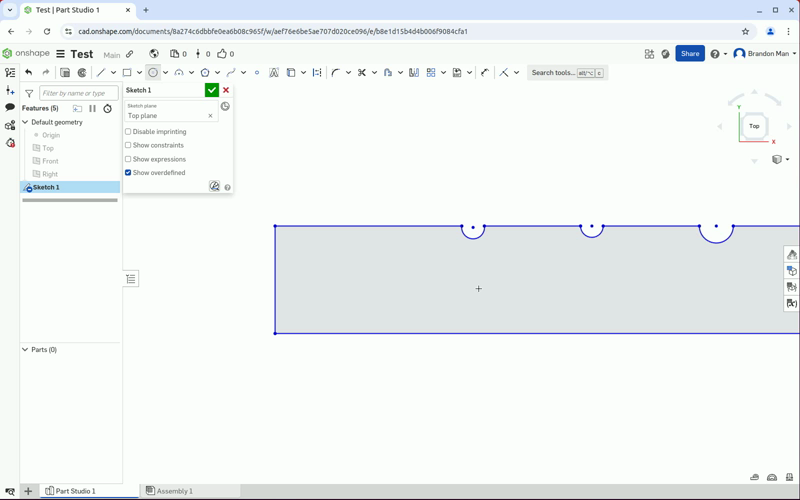
scroll(-6)
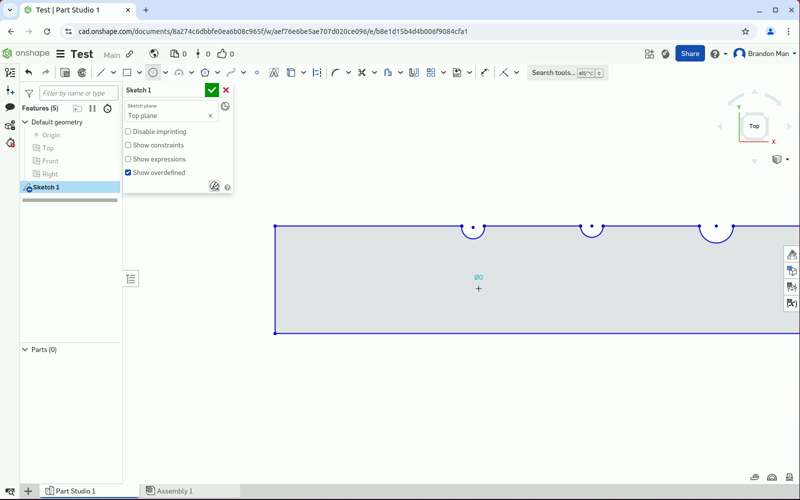
scroll(-6)
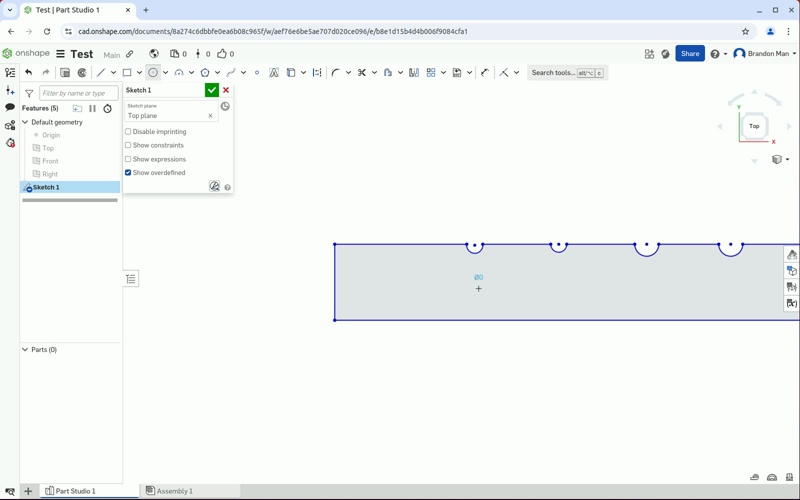
scroll(-6)
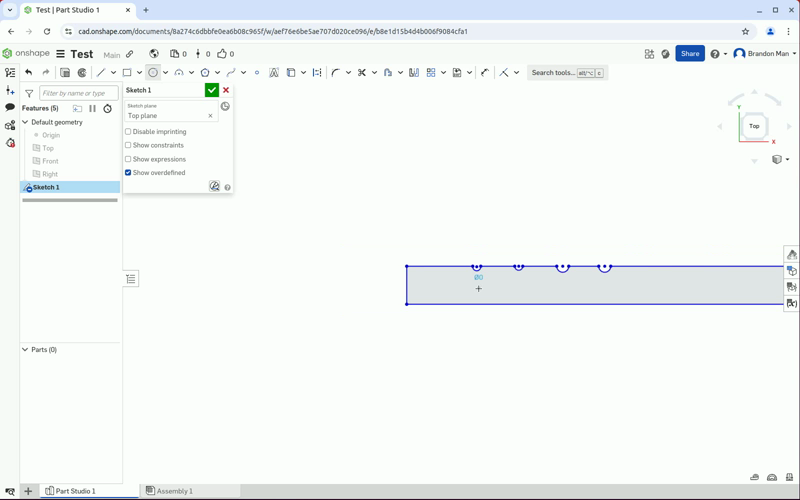
scroll(-6)
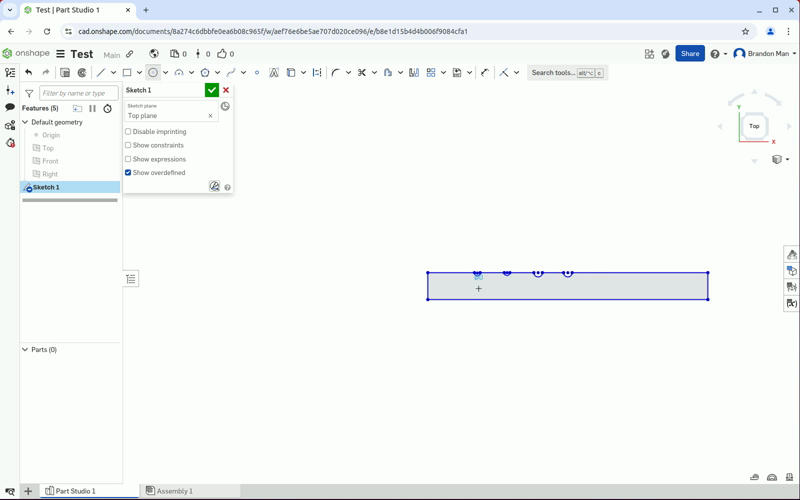
scroll(-6)
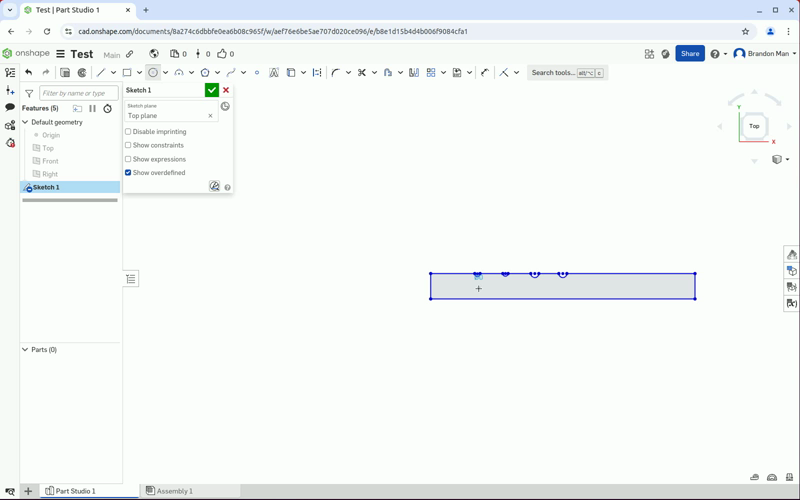
scroll(-6)
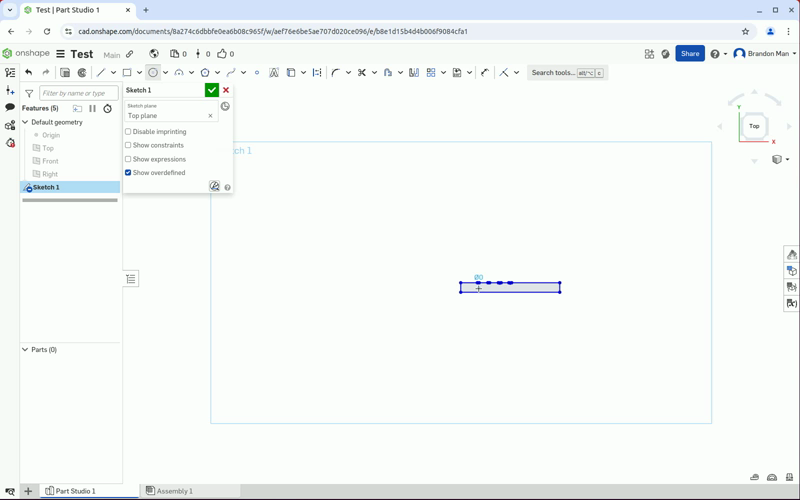
key_up(shift)
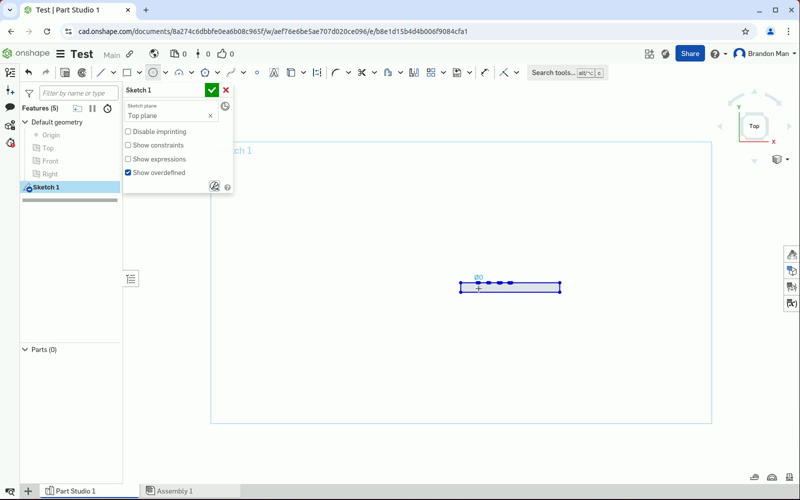
mouse_move(479, 288)
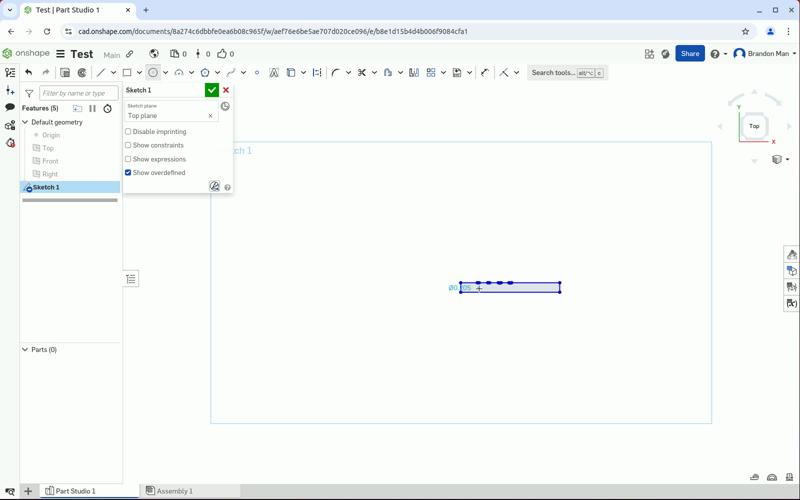
scroll(6)
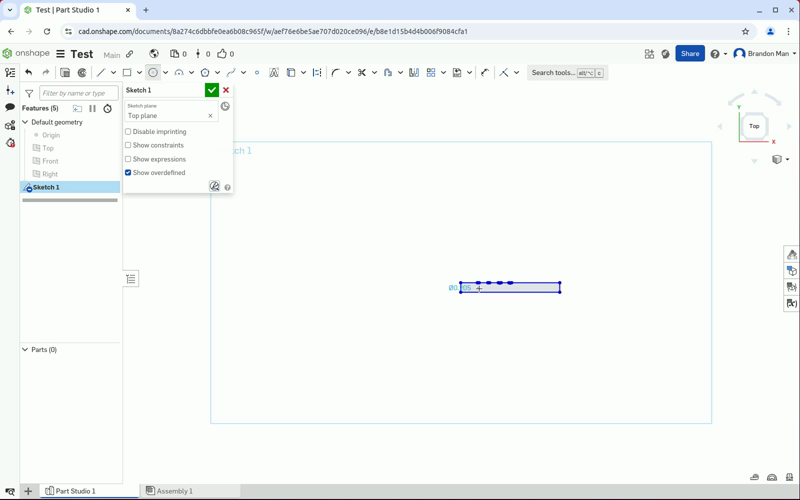
scroll(6)
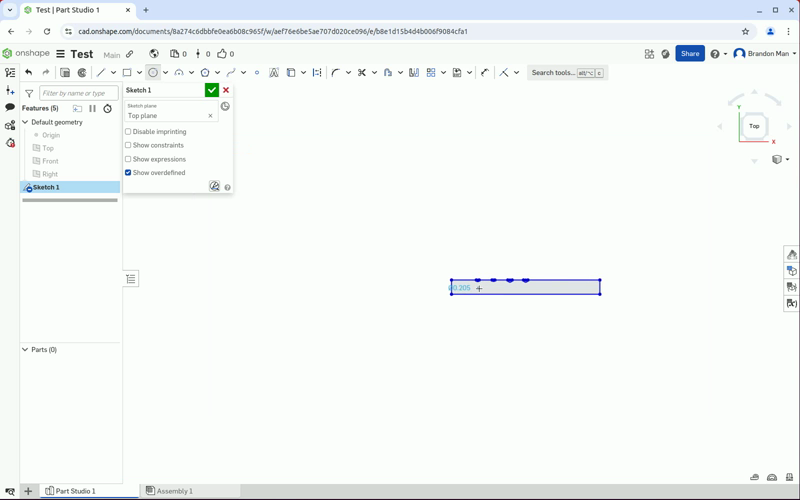
scroll(6)
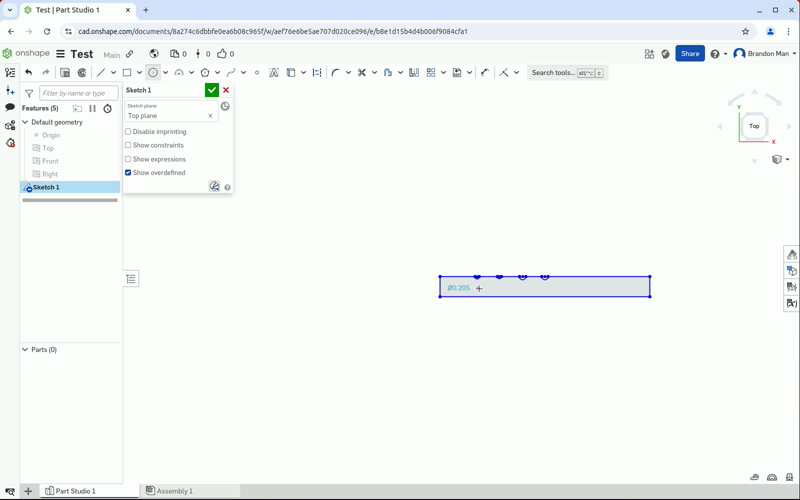
scroll(6)
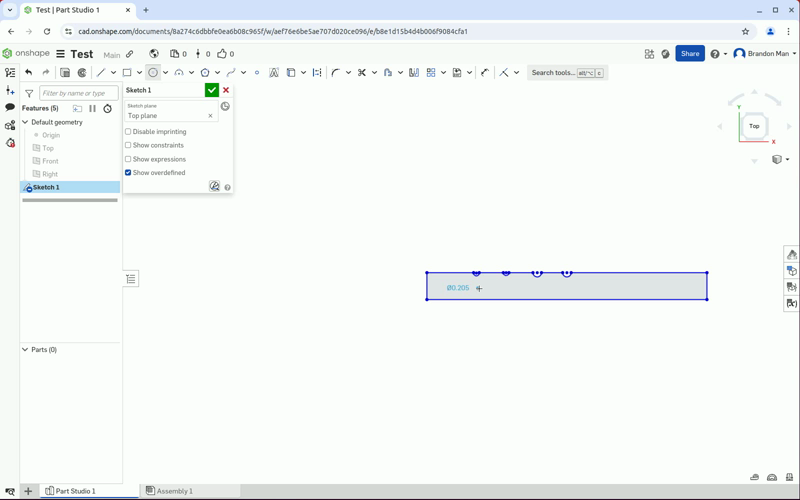
scroll(6)
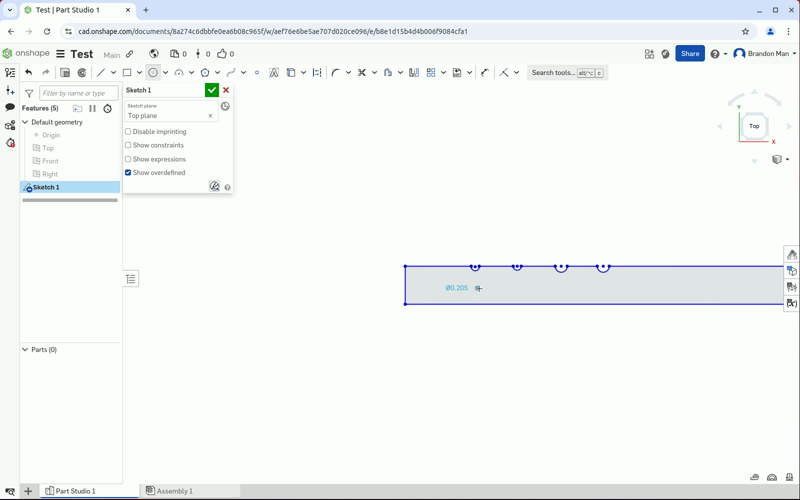
scroll(6)
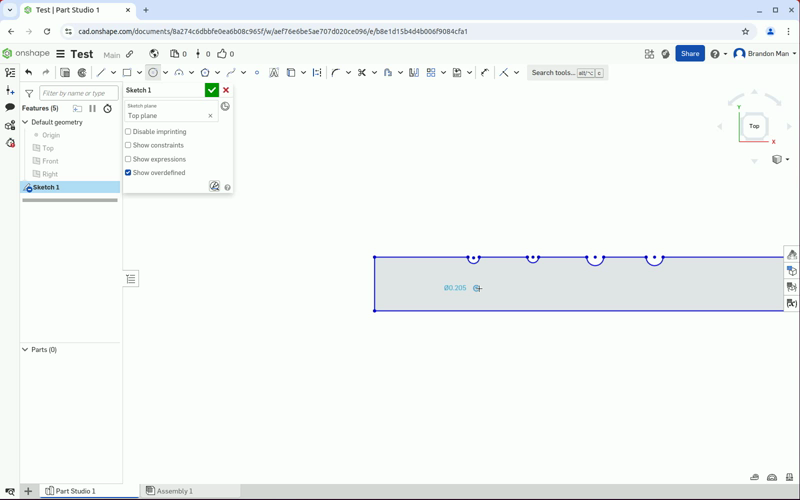
scroll(6)
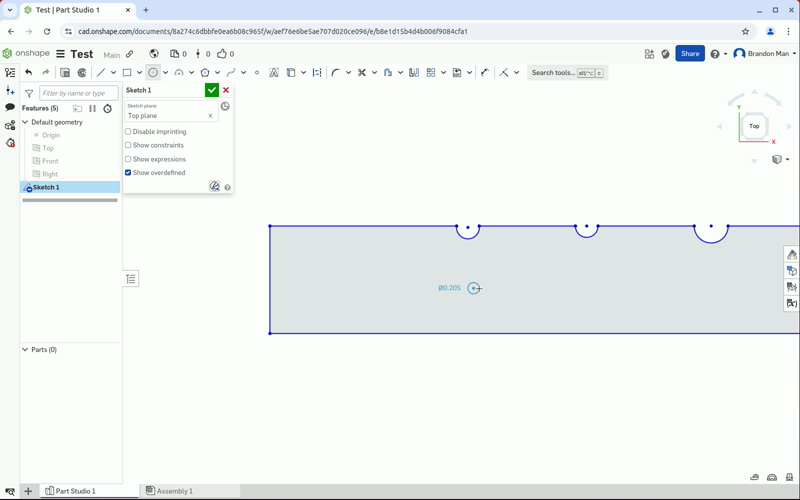
click(479, 288)
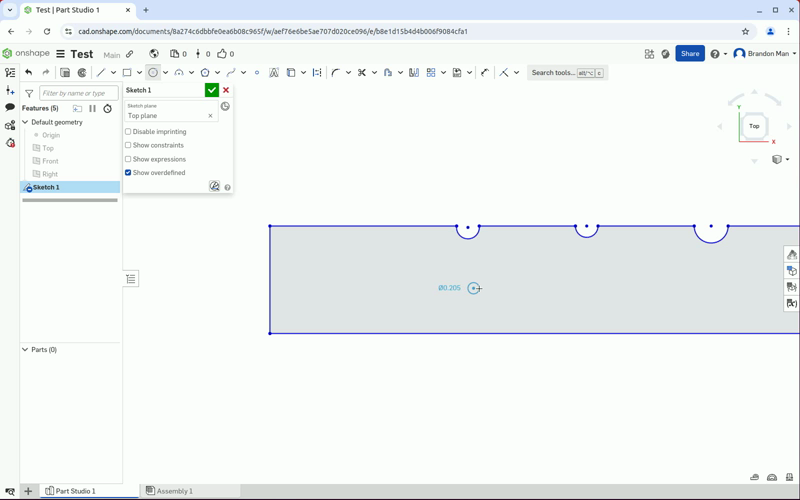
scroll(-6)
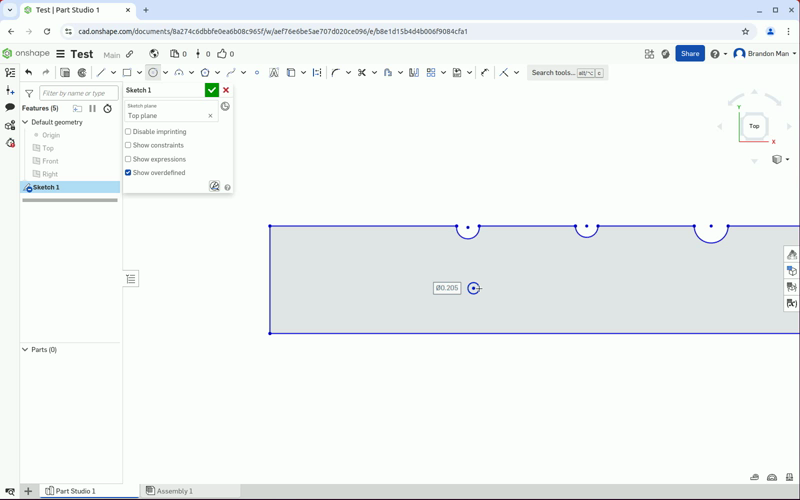
scroll(-6)
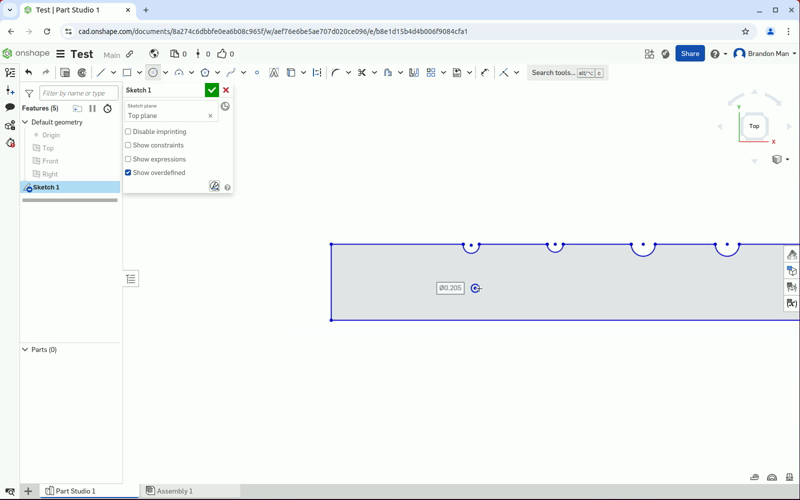
scroll(-6)
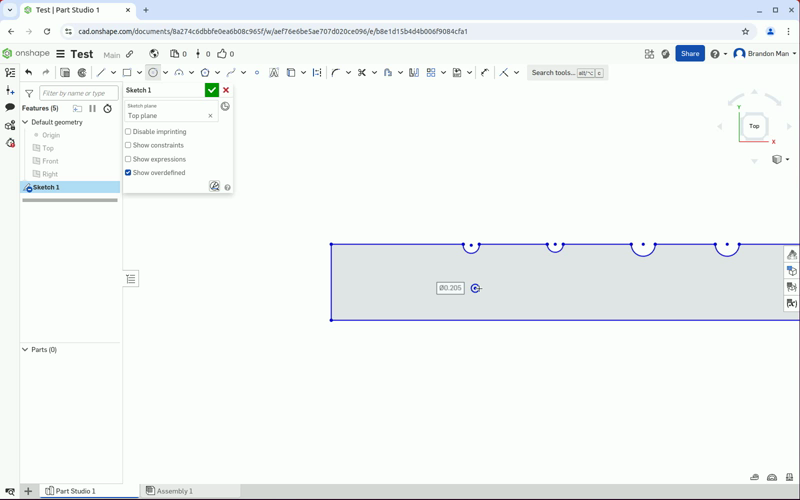
scroll(-6)
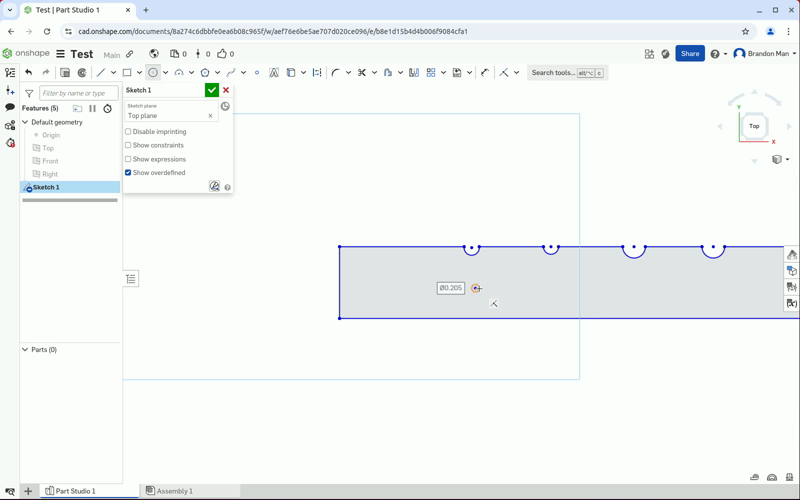
scroll(-6)
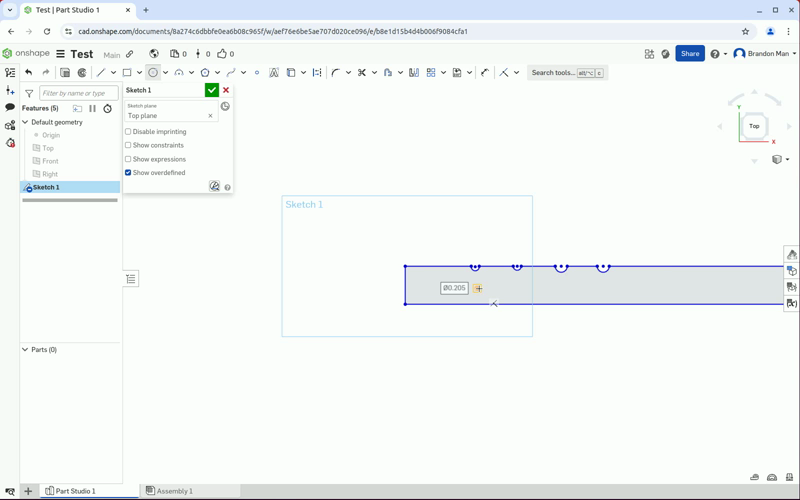
scroll(-6)
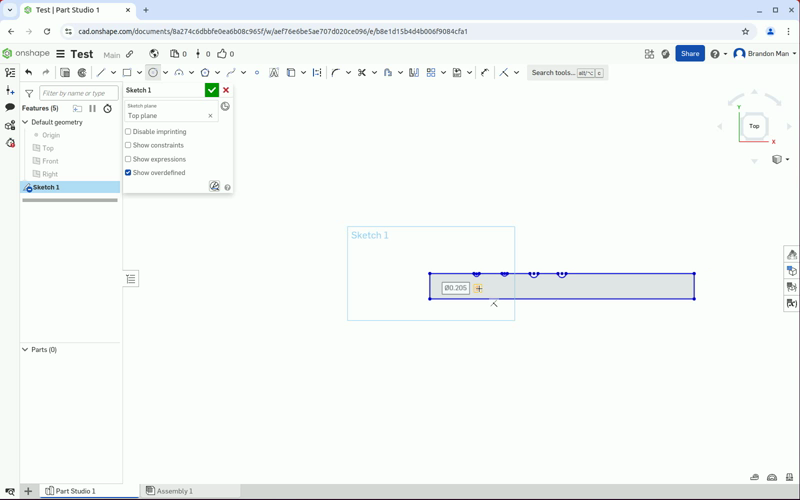
scroll(-6)
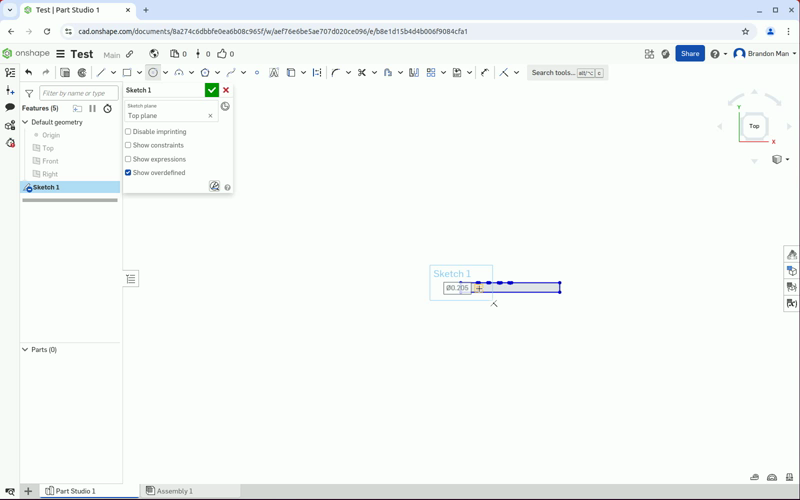
key(esc)
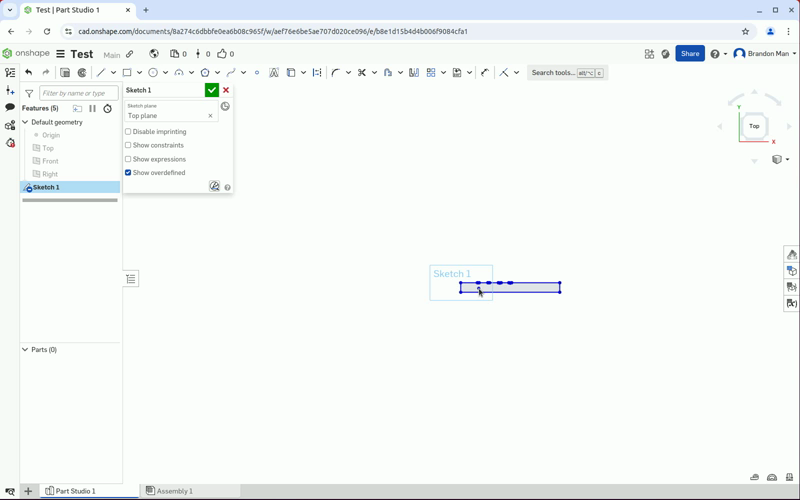
key(c)
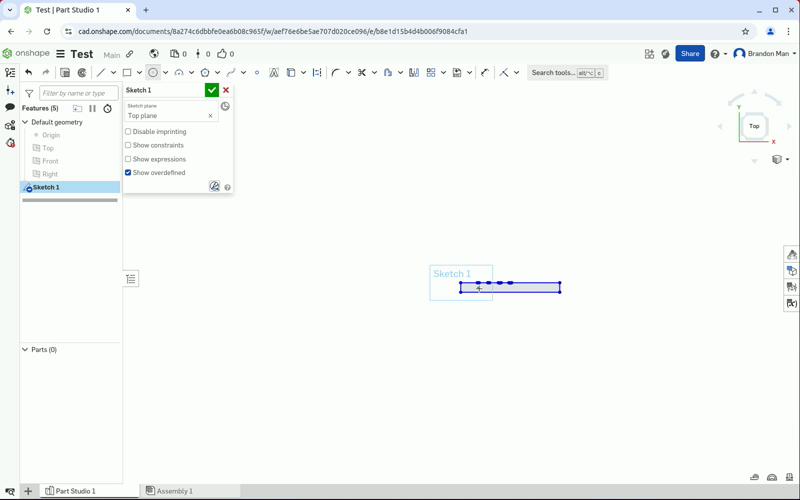
key_down(shift)
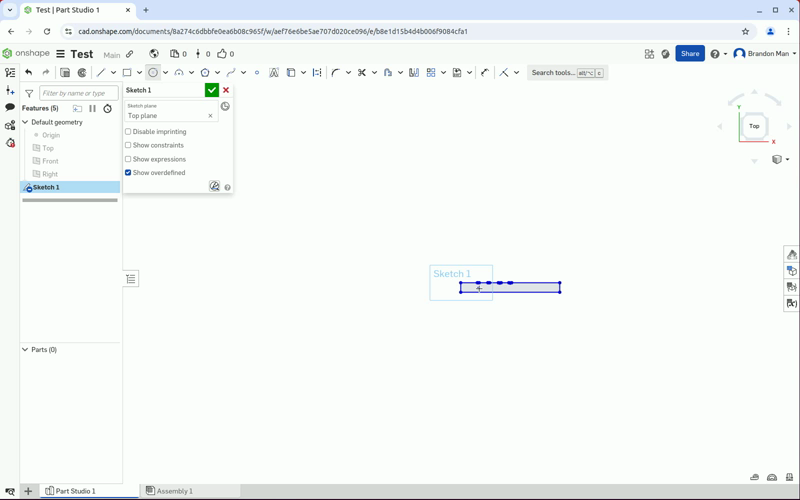
mouse_move(488, 288)
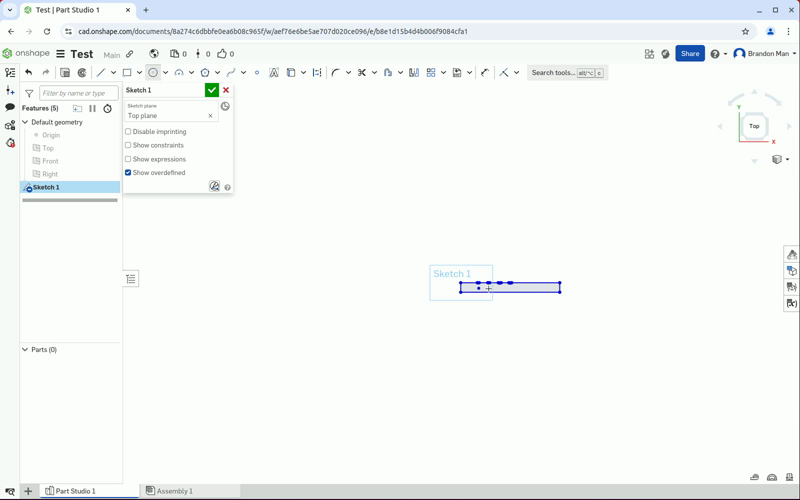
scroll(6)
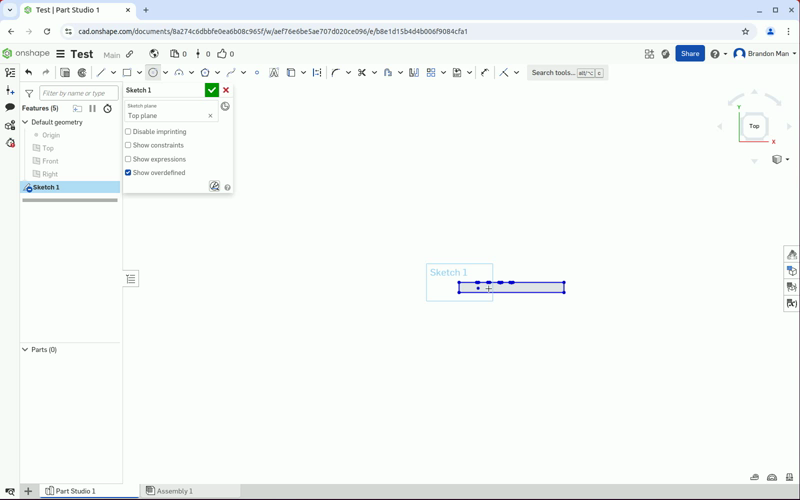
scroll(6)
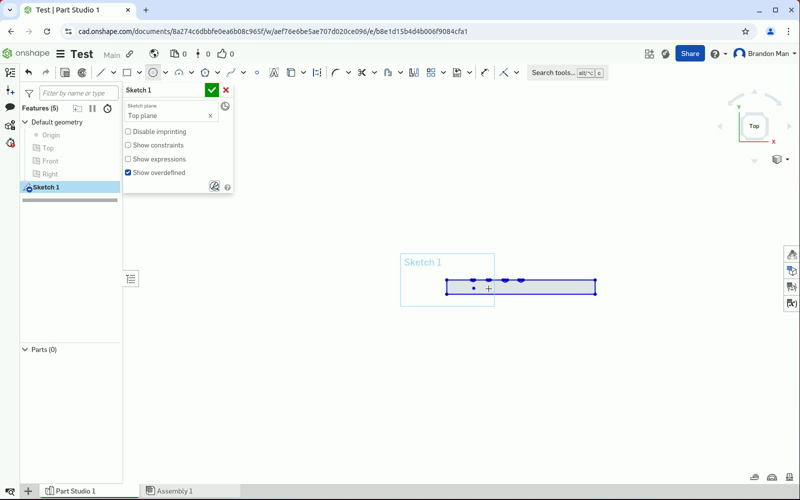
scroll(6)
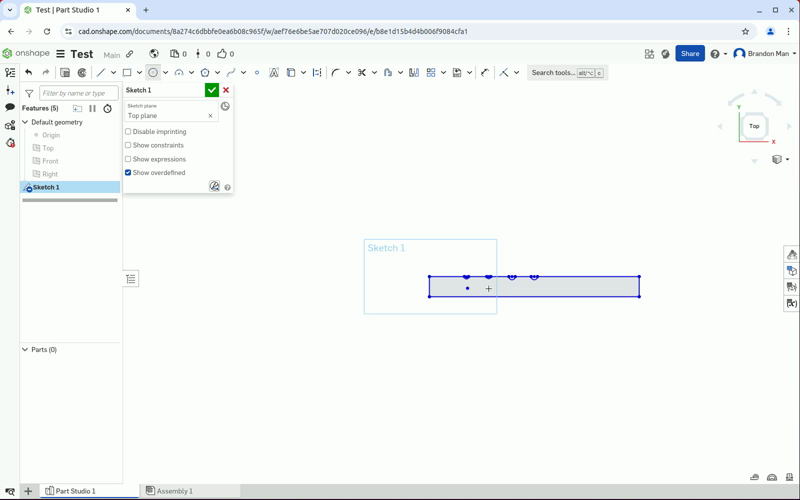
scroll(6)
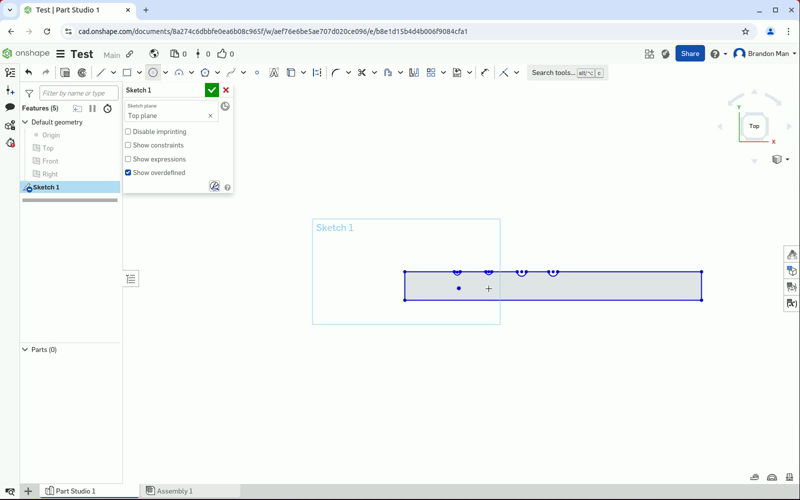
scroll(6)
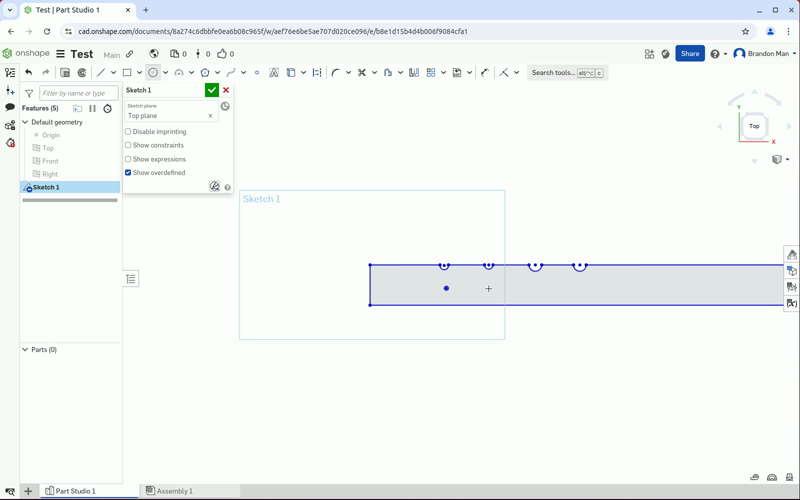
scroll(6)
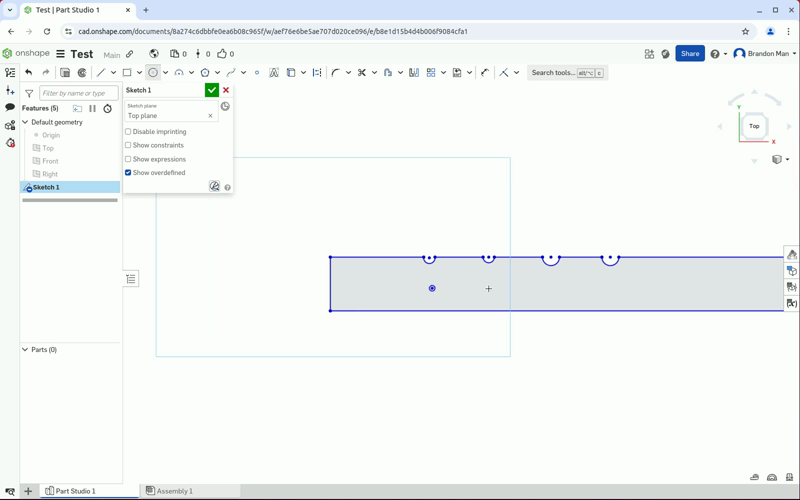
scroll(6)
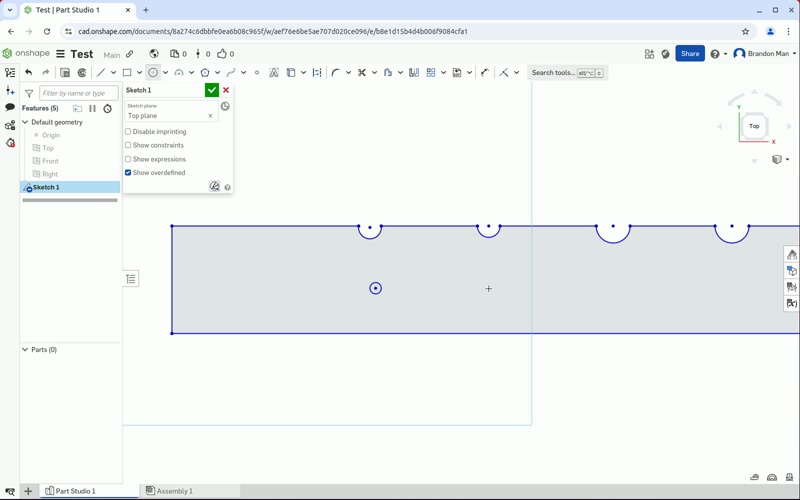
click(488, 288)
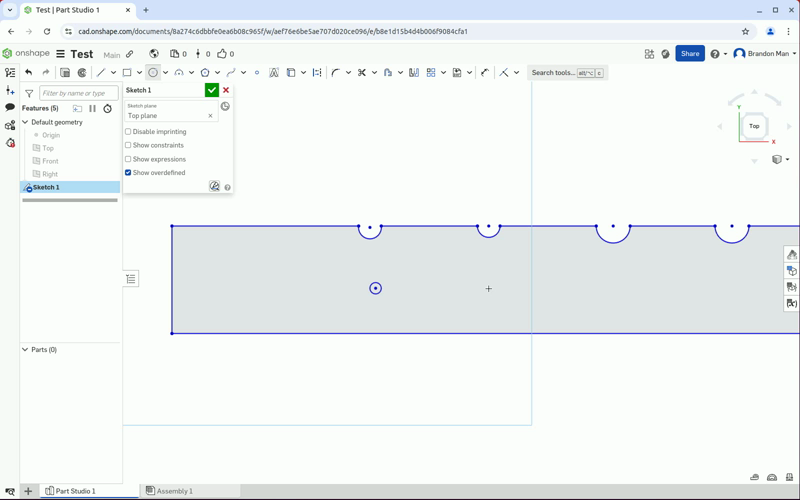
scroll(-6)
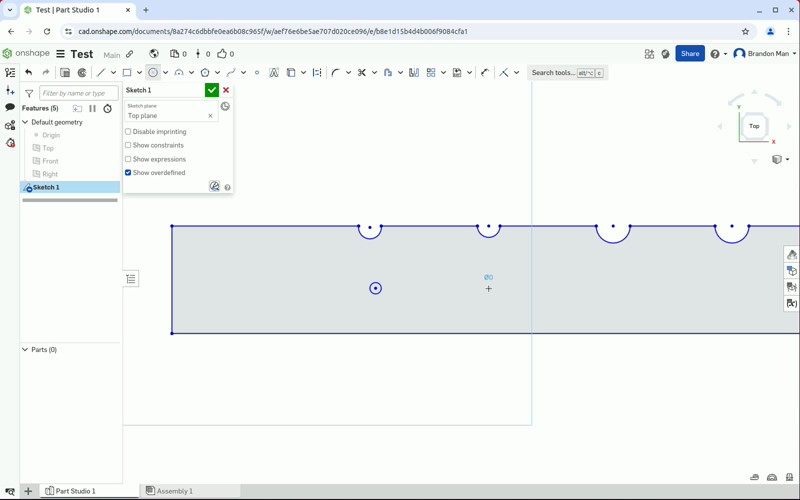
scroll(-6)
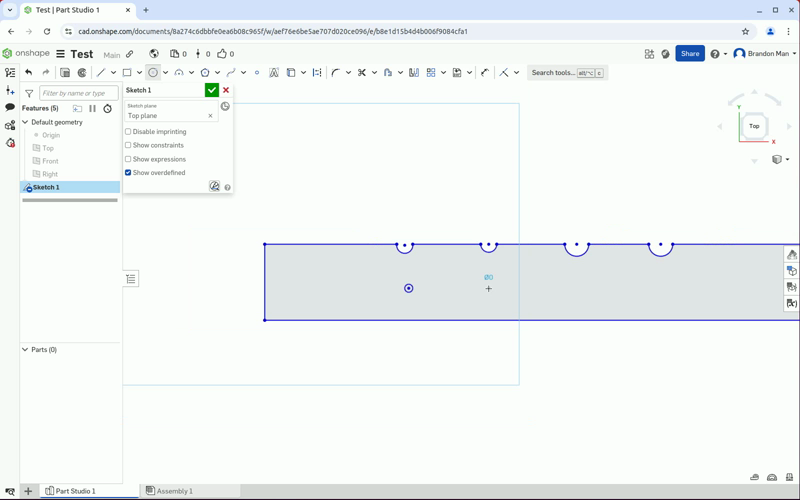
scroll(-6)
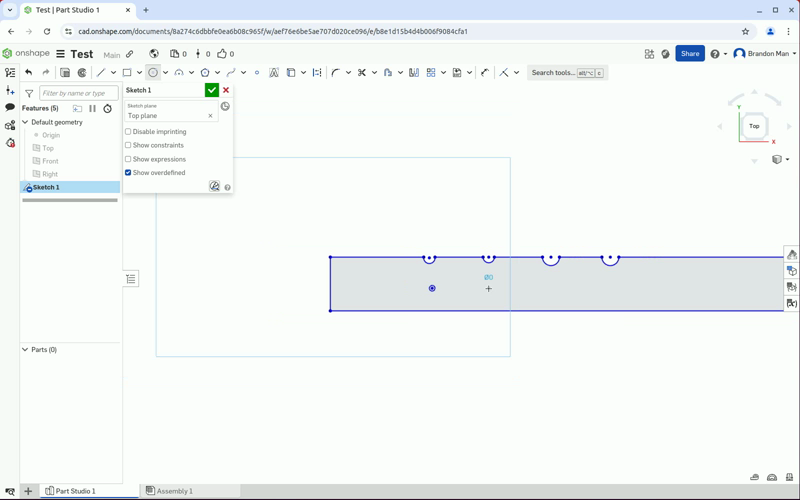
scroll(-6)
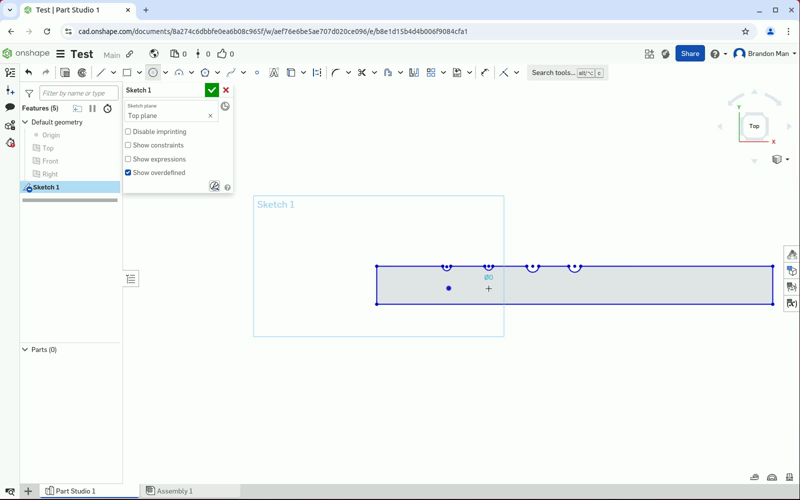
scroll(-6)
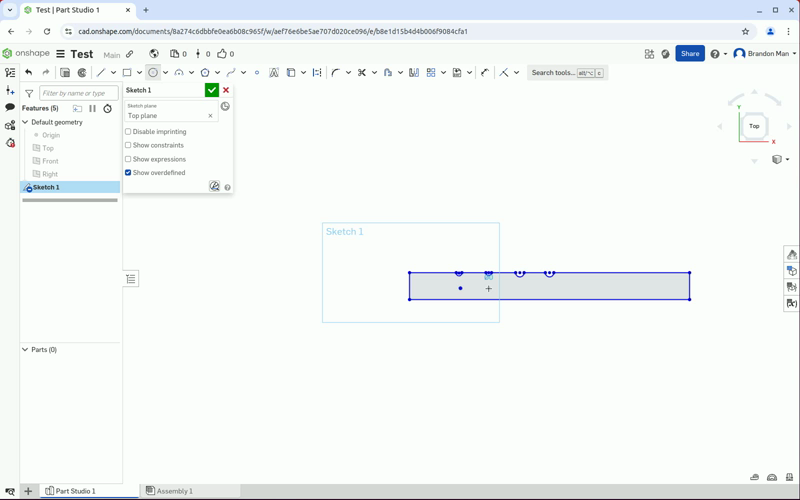
scroll(-6)
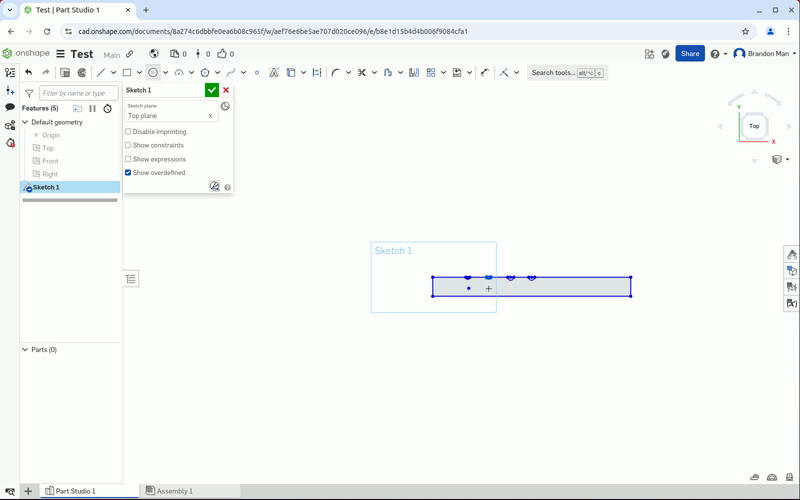
scroll(-6)
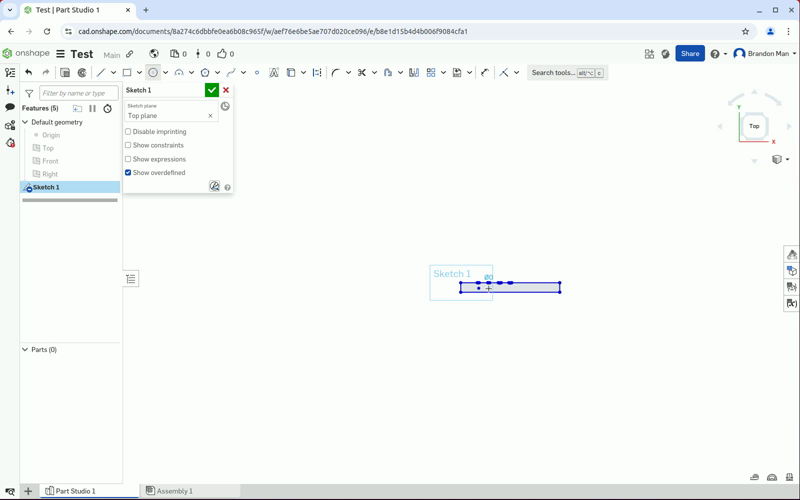
key_up(shift)
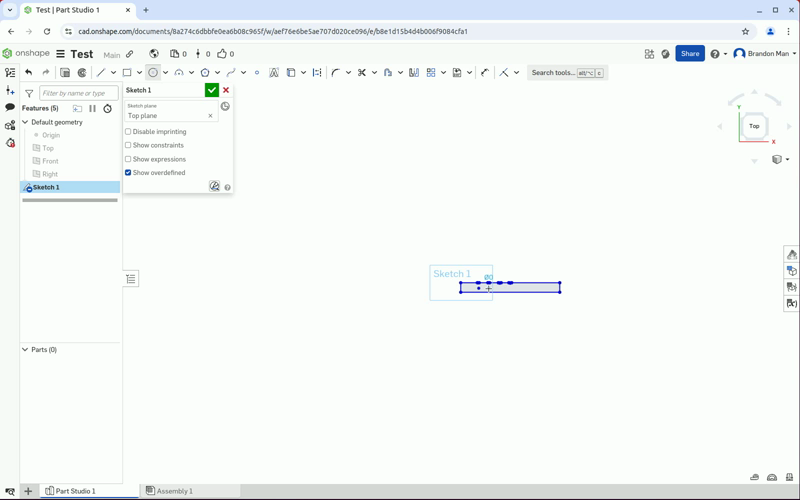
mouse_move(489, 288)
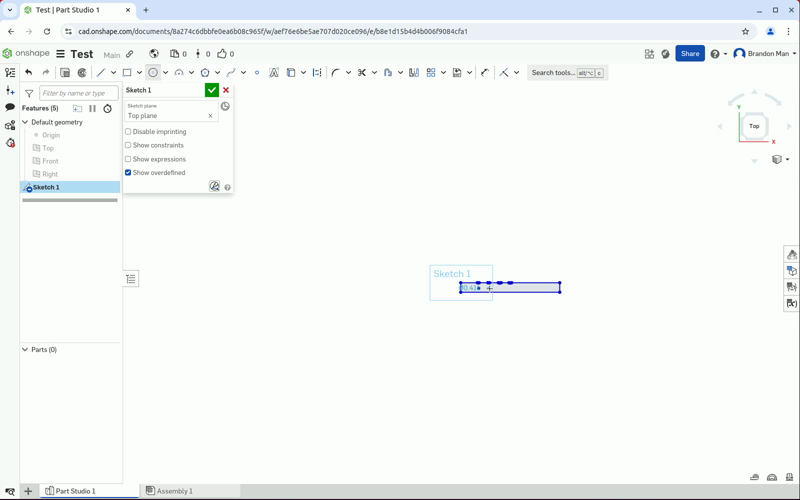
scroll(6)
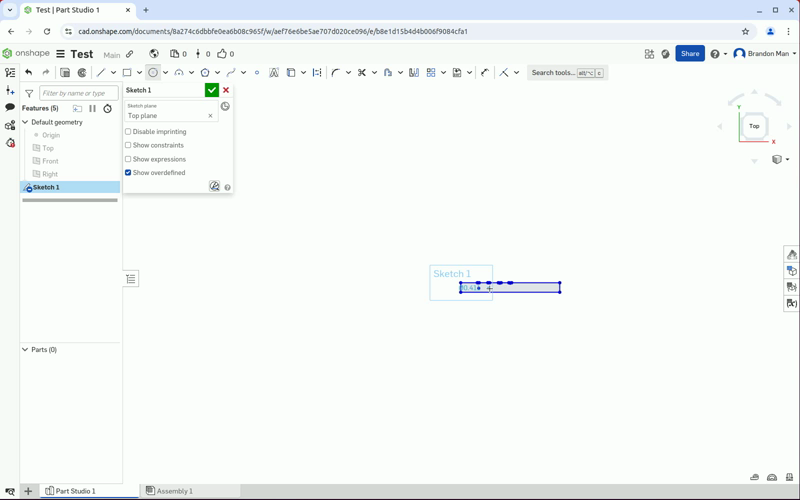
scroll(6)
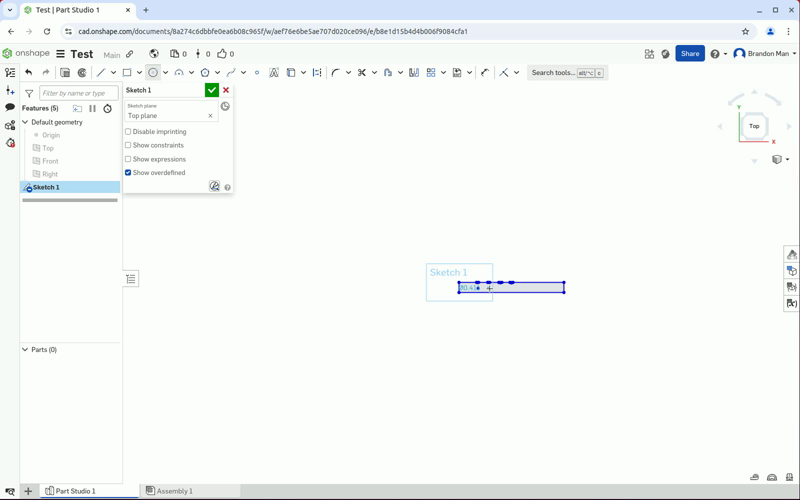
scroll(6)
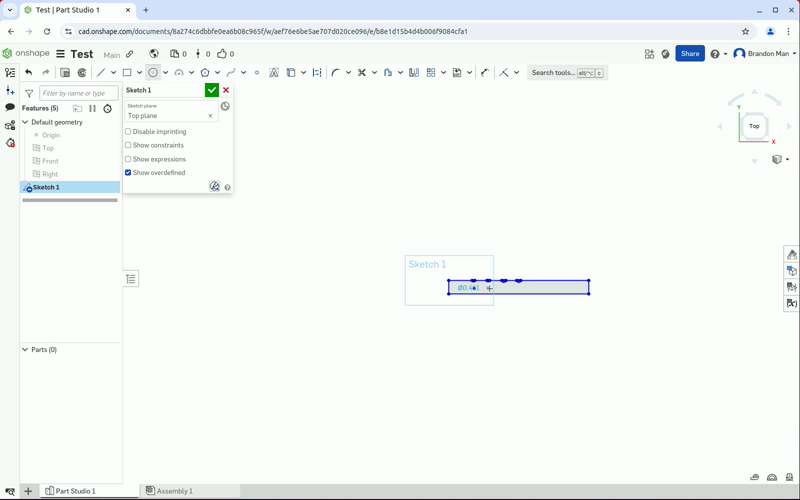
scroll(6)
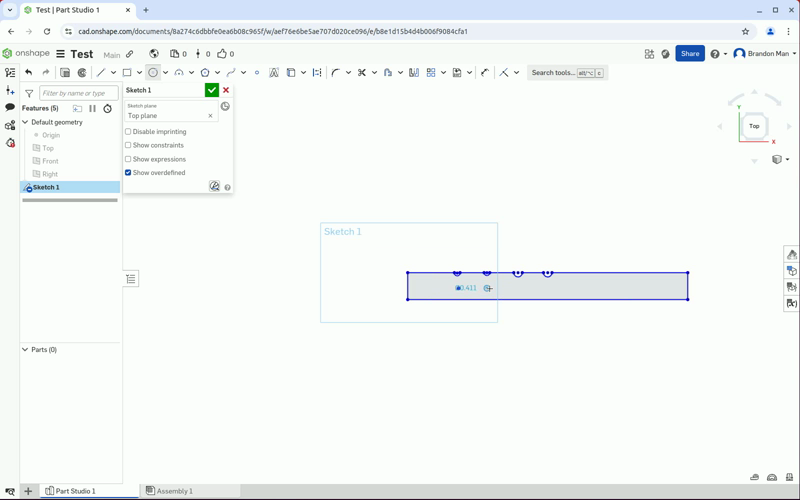
scroll(6)
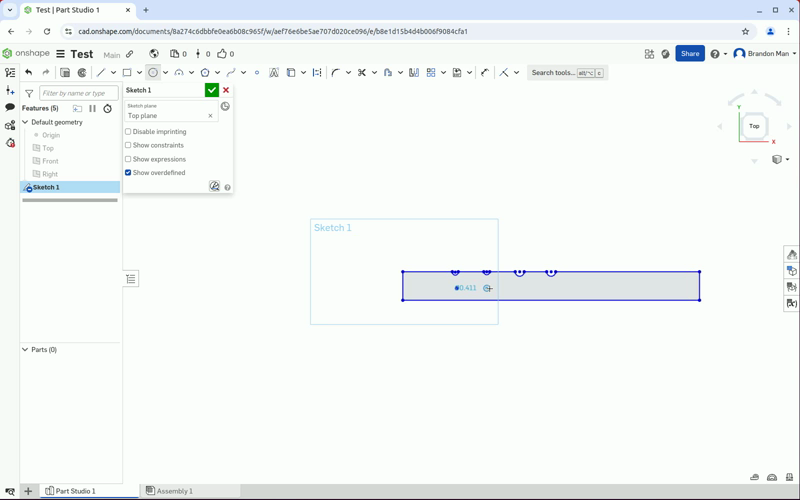
scroll(6)
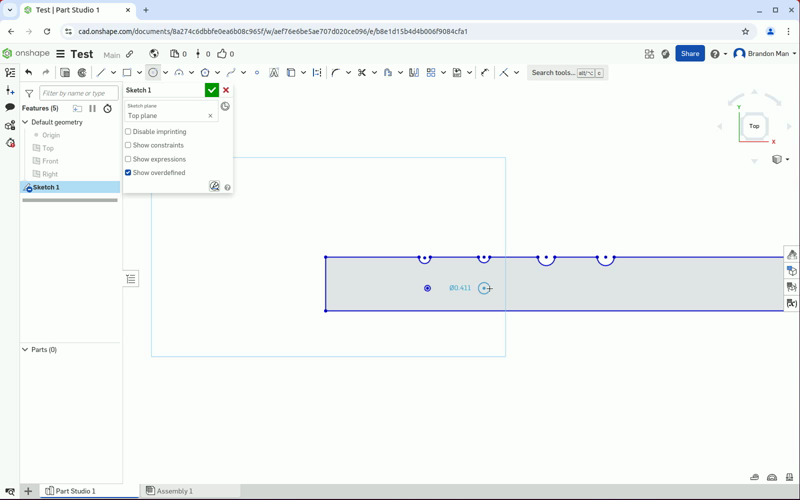
scroll(6)
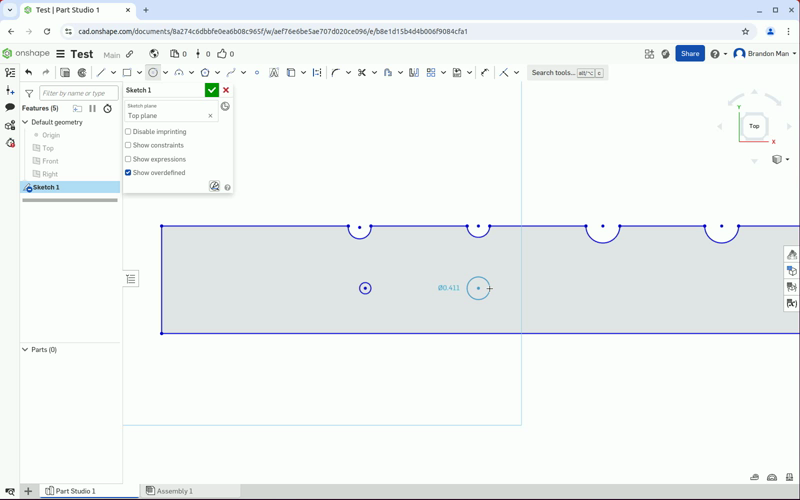
click(489, 288)
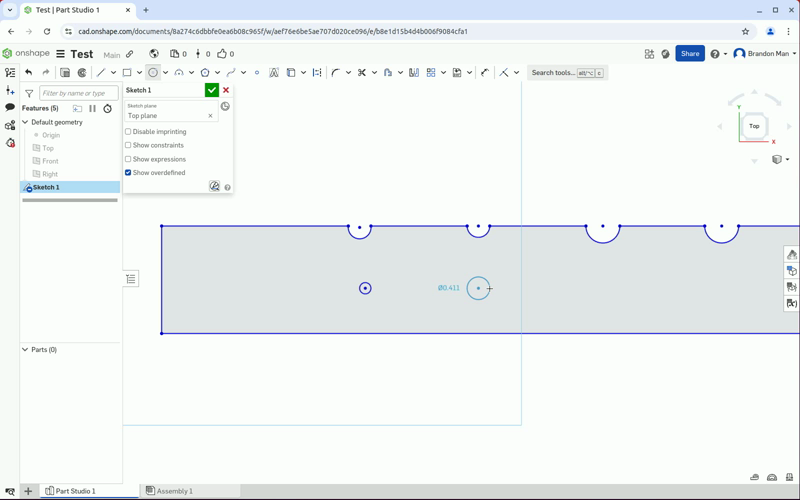
scroll(-6)
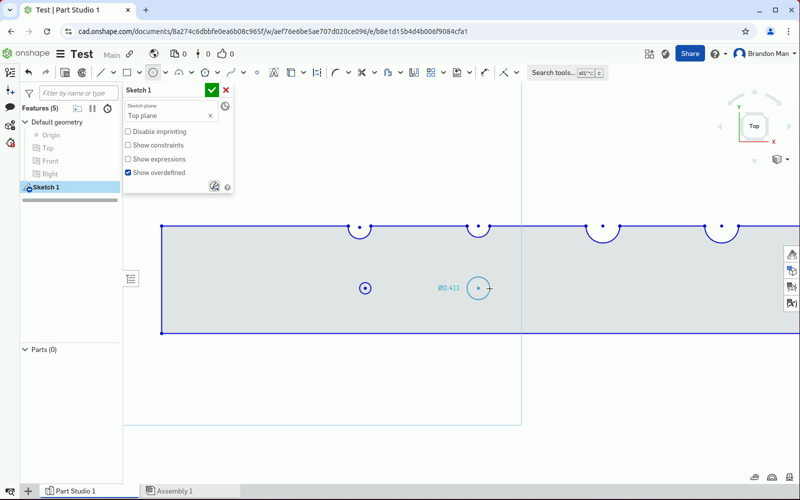
scroll(-6)
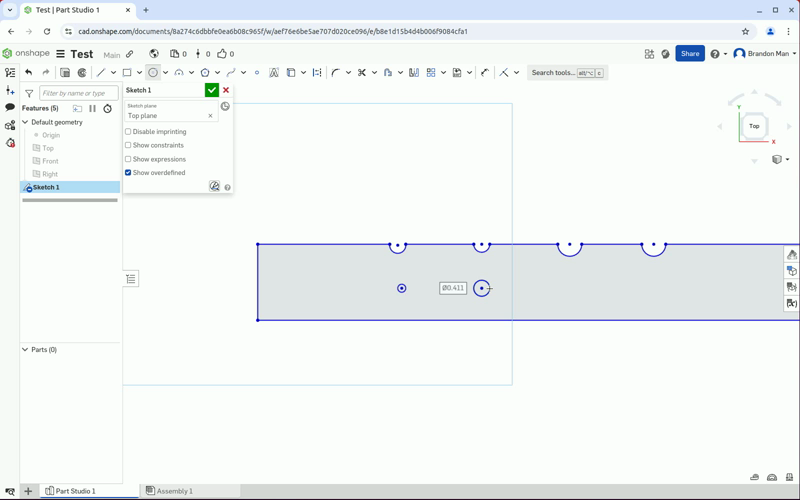
scroll(-6)
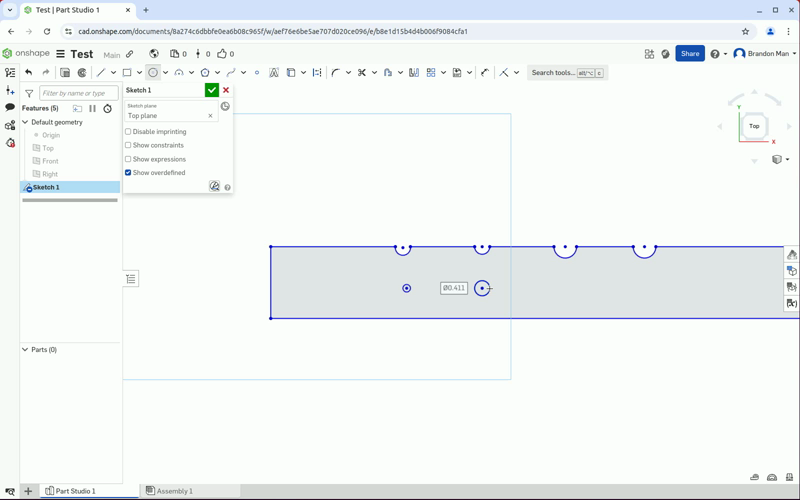
scroll(-6)
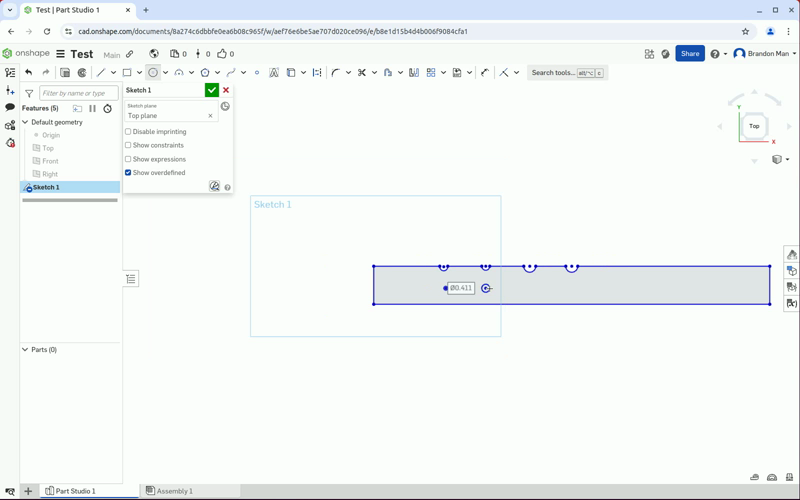
scroll(-6)
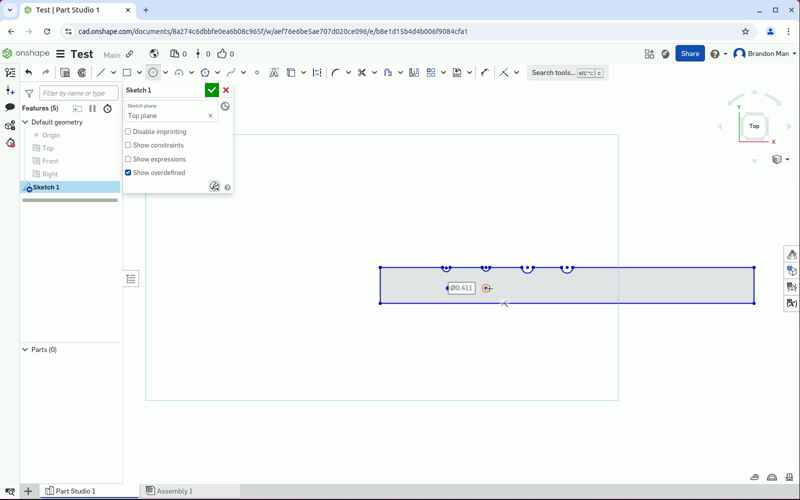
scroll(-6)
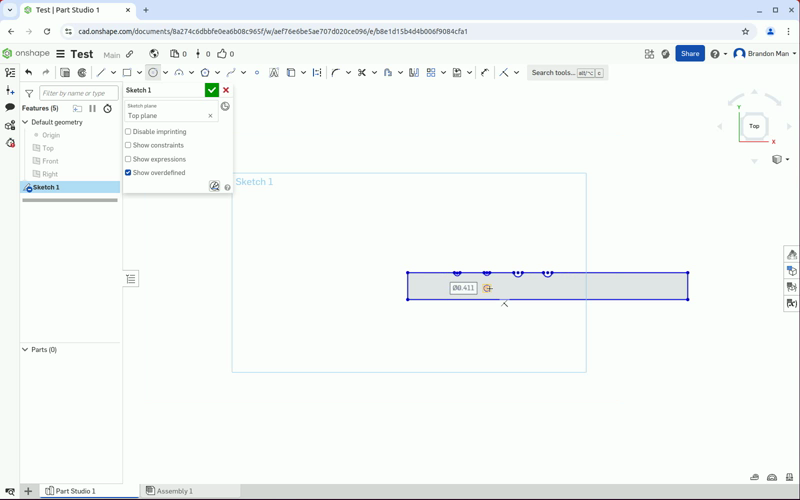
scroll(-6)
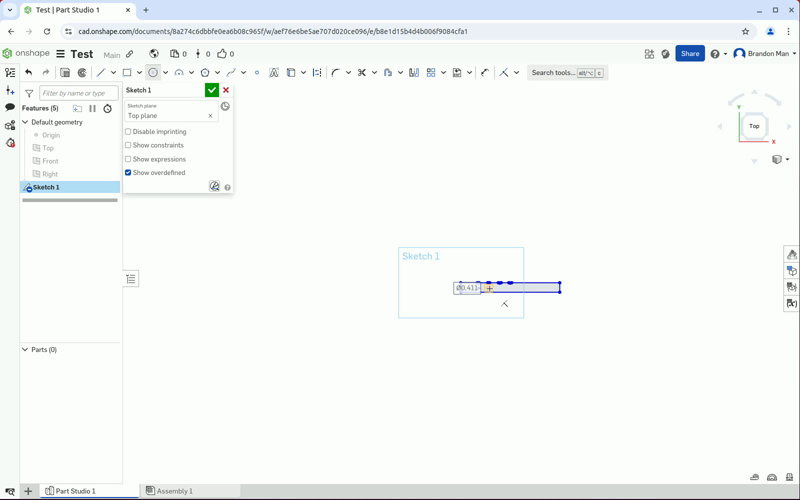
key(esc)
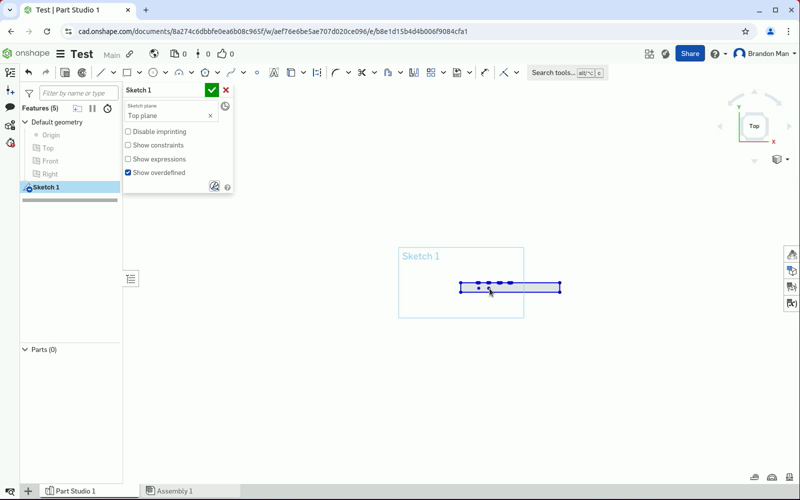
key(c)
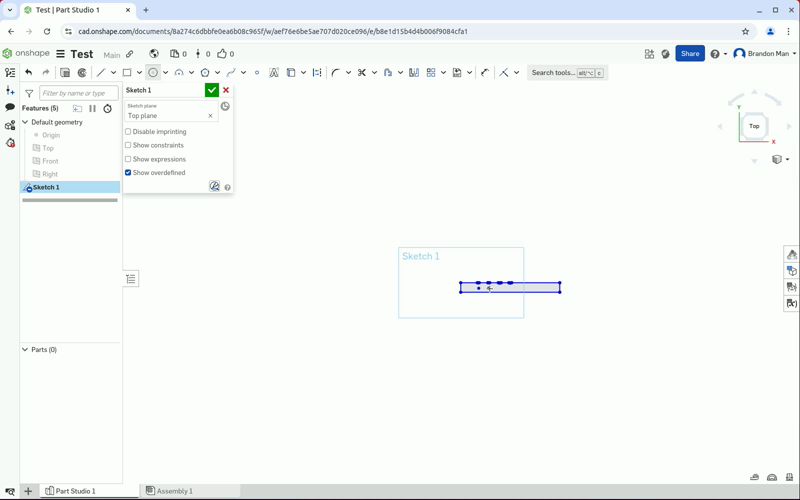
key_down(shift)
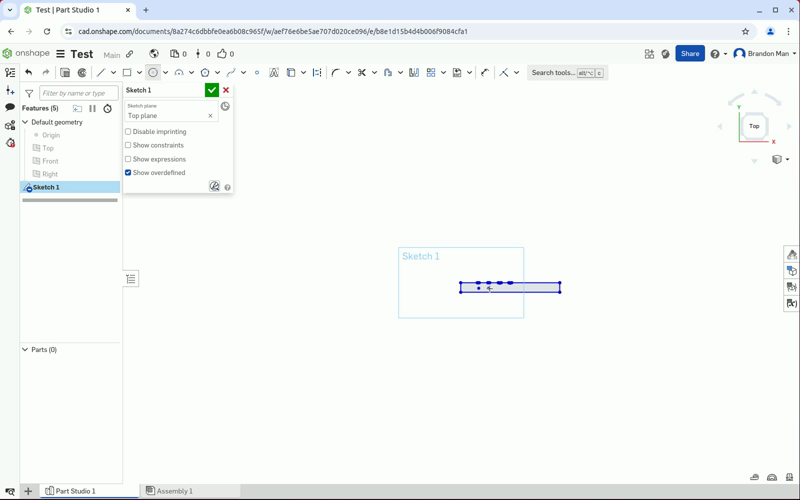
mouse_move(499, 288)
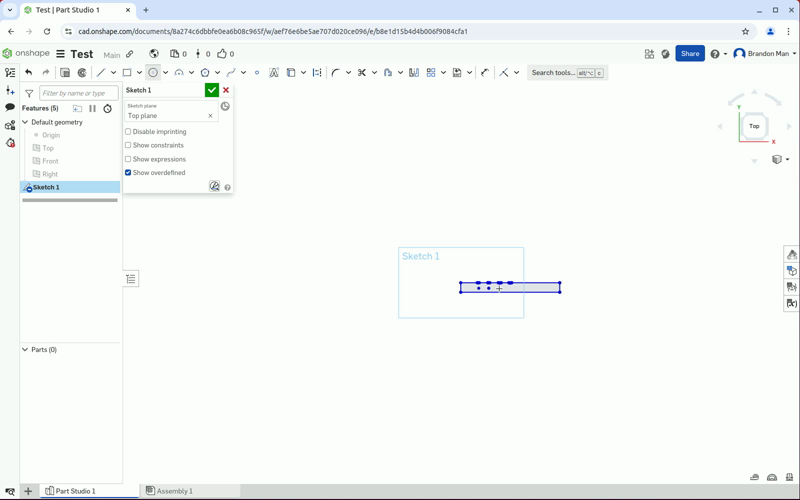
scroll(6)
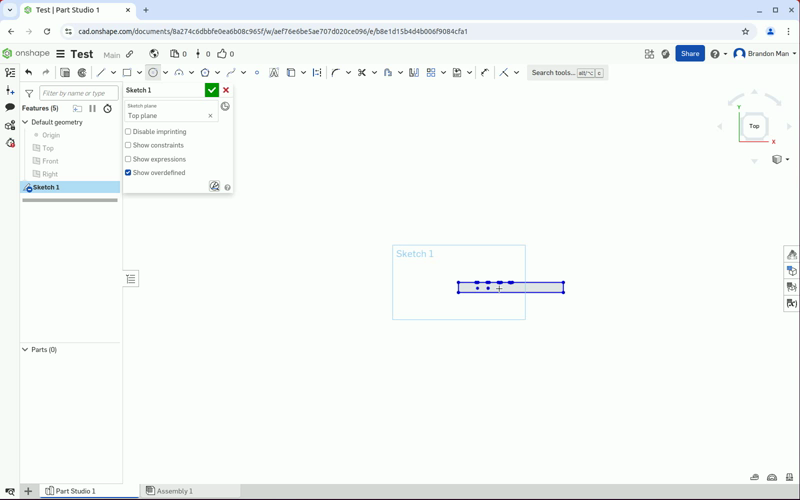
scroll(6)
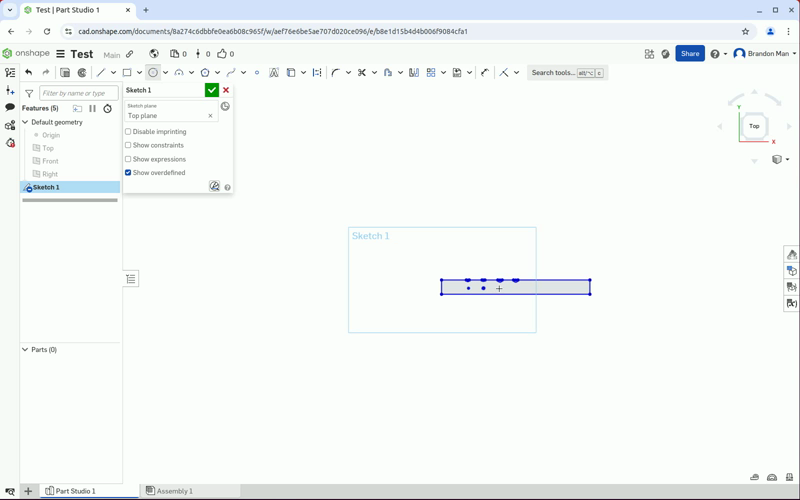
scroll(6)
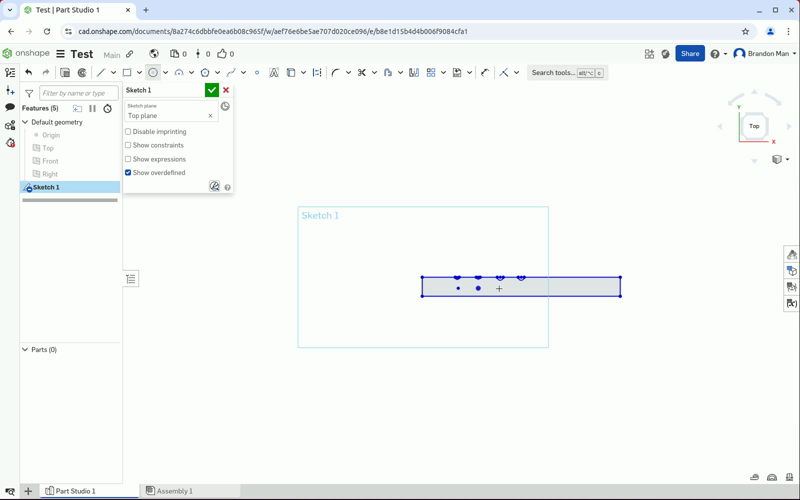
scroll(6)
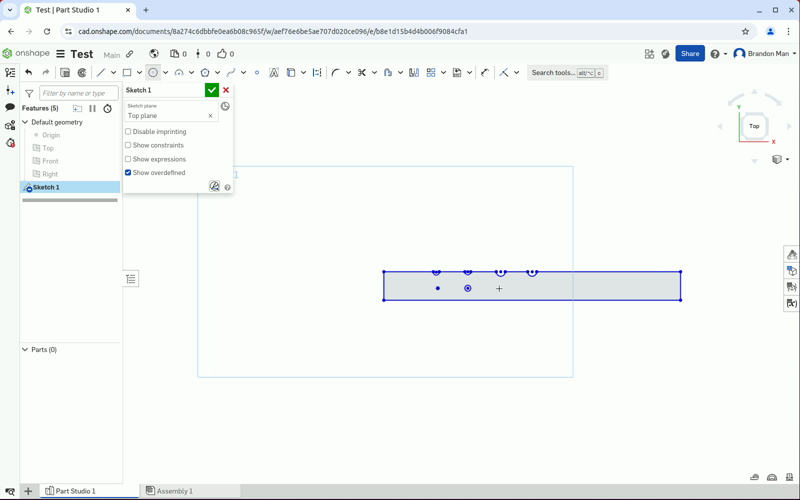
scroll(6)
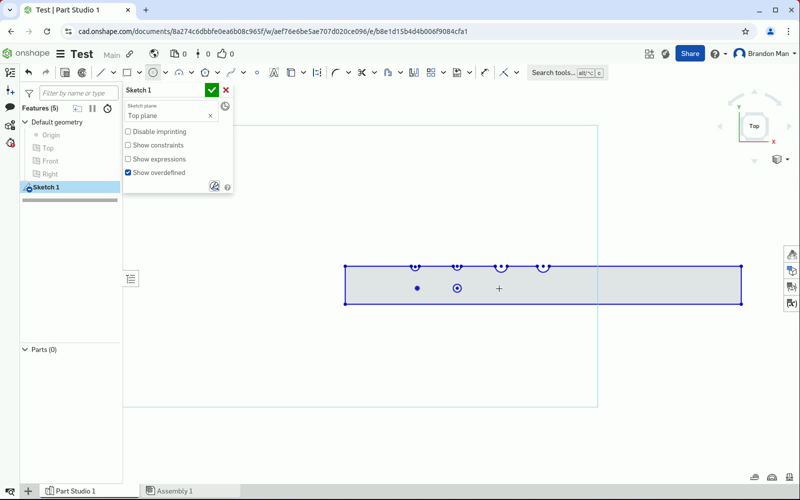
scroll(6)
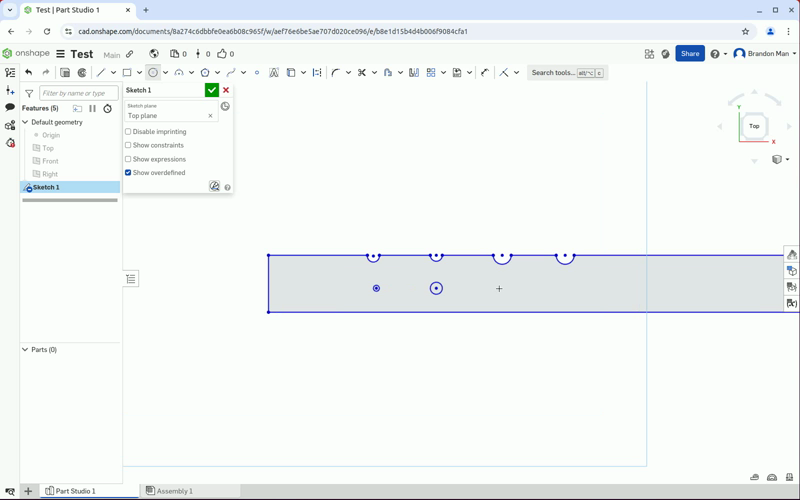
scroll(6)
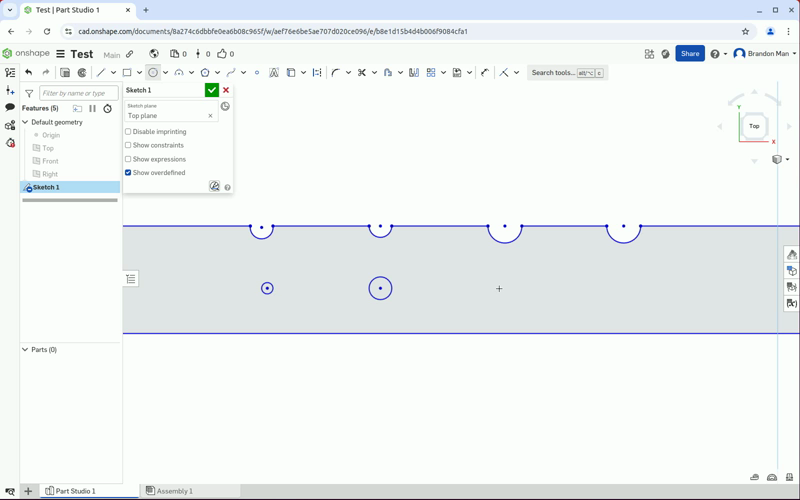
click(499, 288)
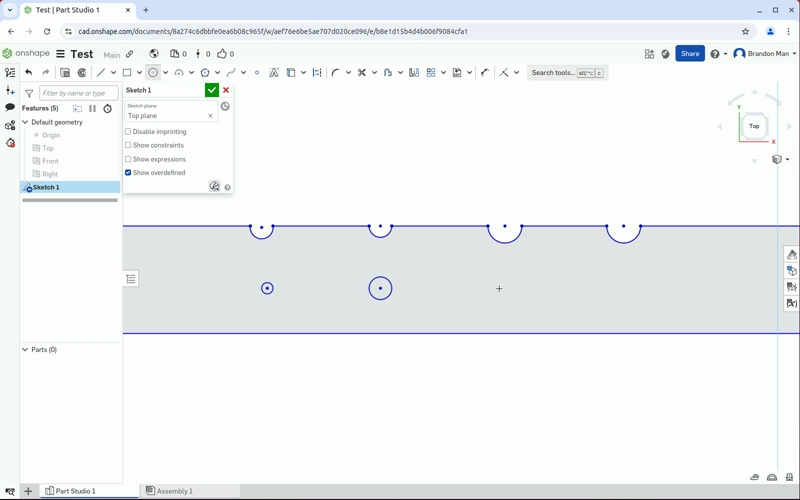
scroll(-6)
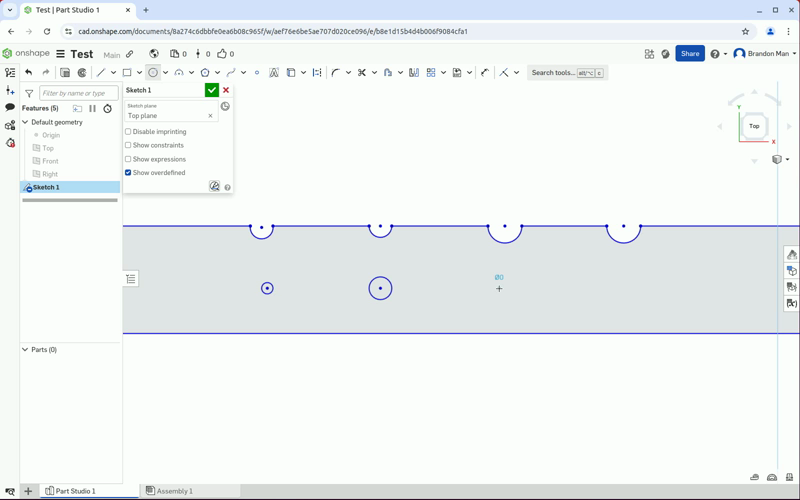
scroll(-6)
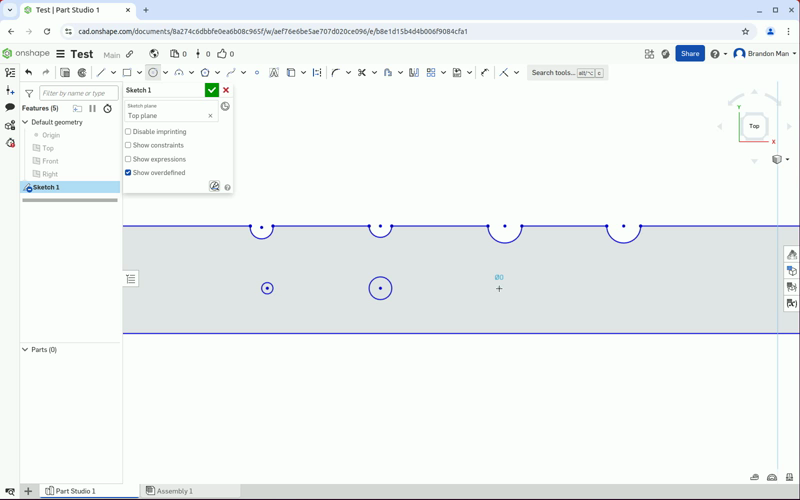
scroll(-6)
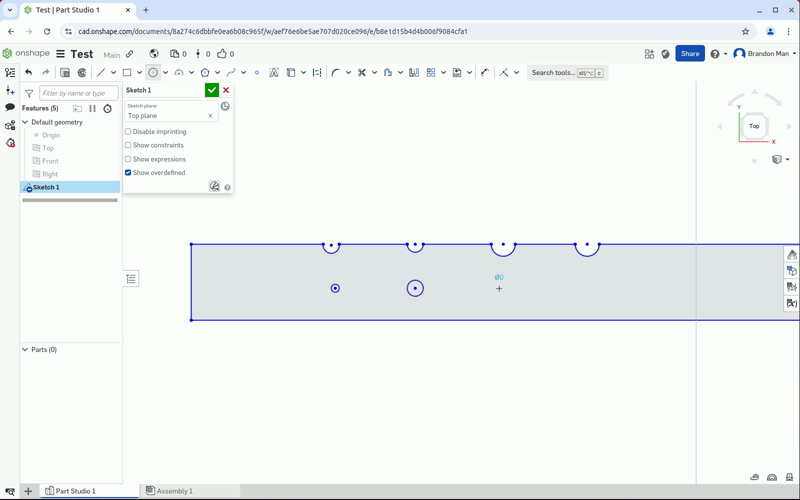
scroll(-6)
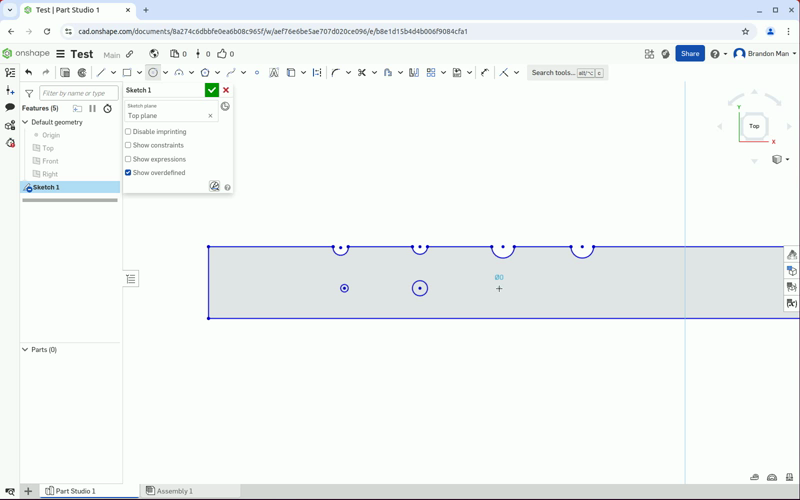
scroll(-6)
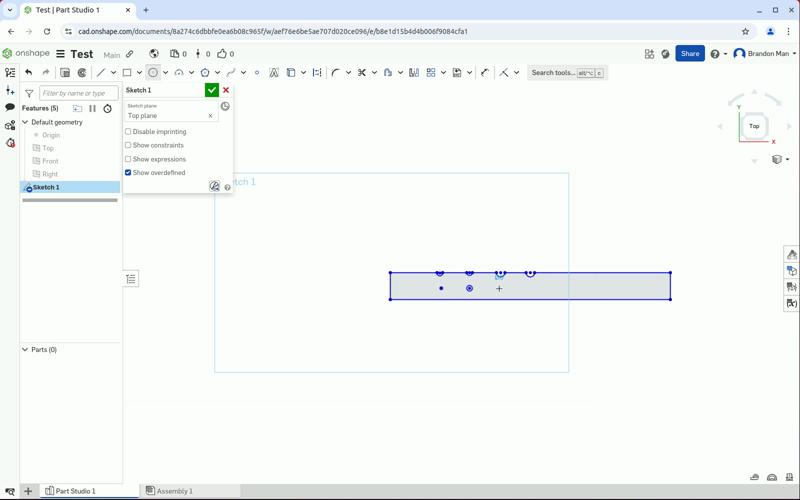
scroll(-6)
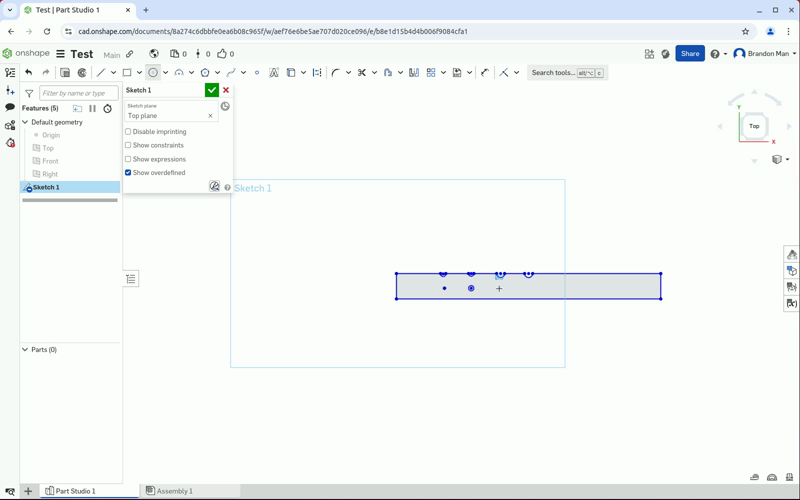
scroll(-6)
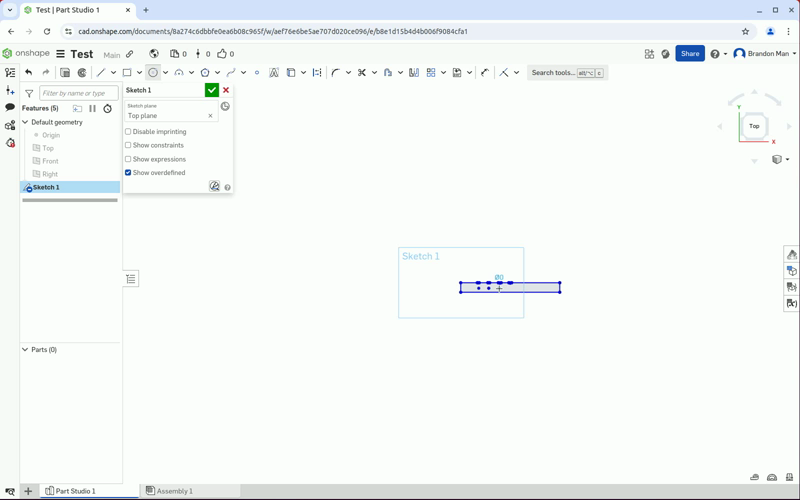
key_up(shift)
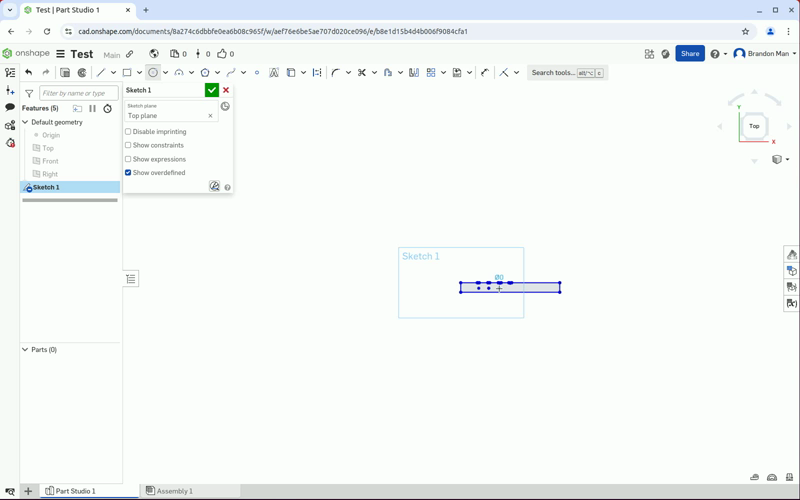
mouse_move(500, 288)
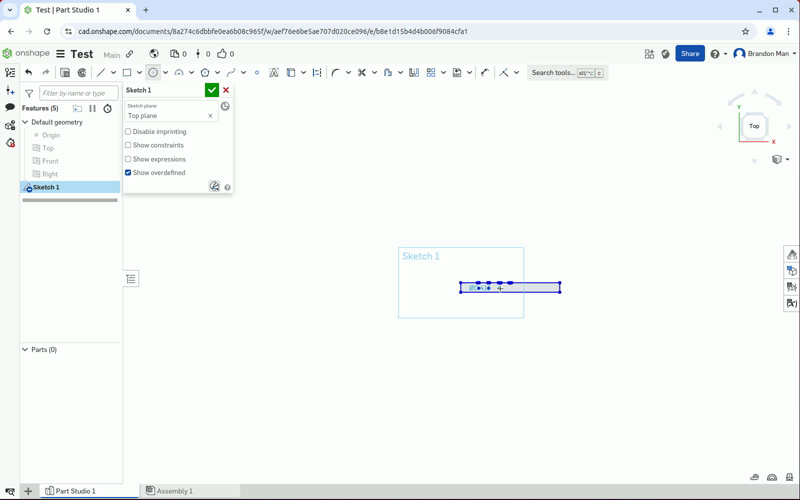
scroll(6)
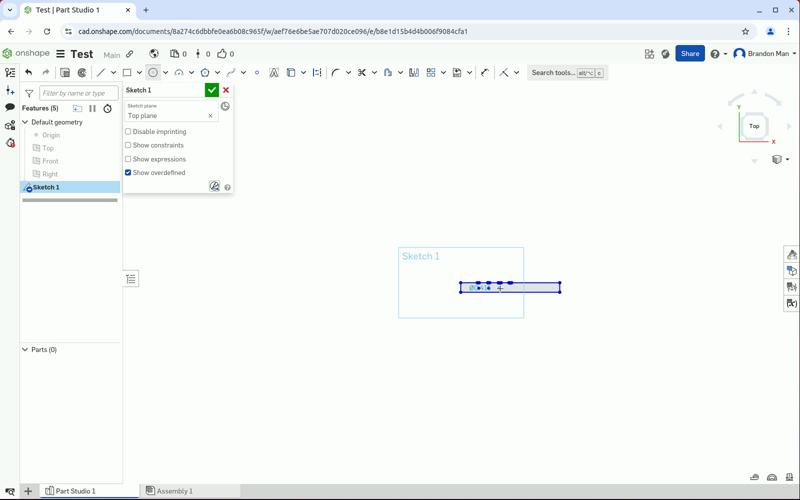
scroll(6)
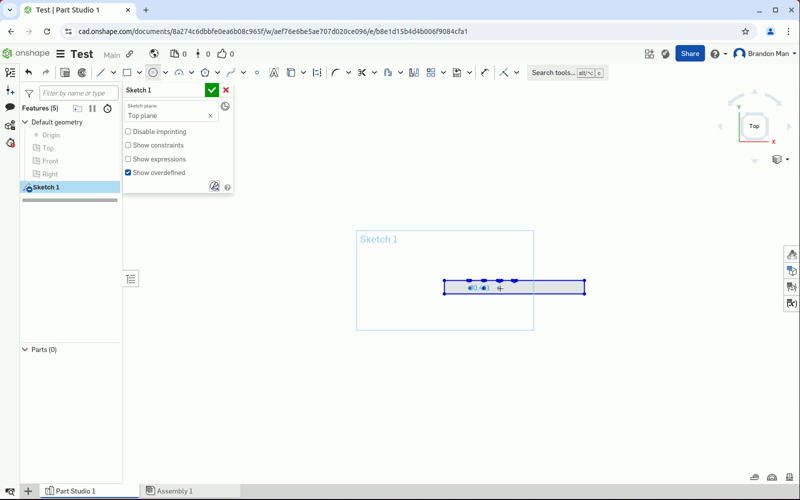
scroll(6)
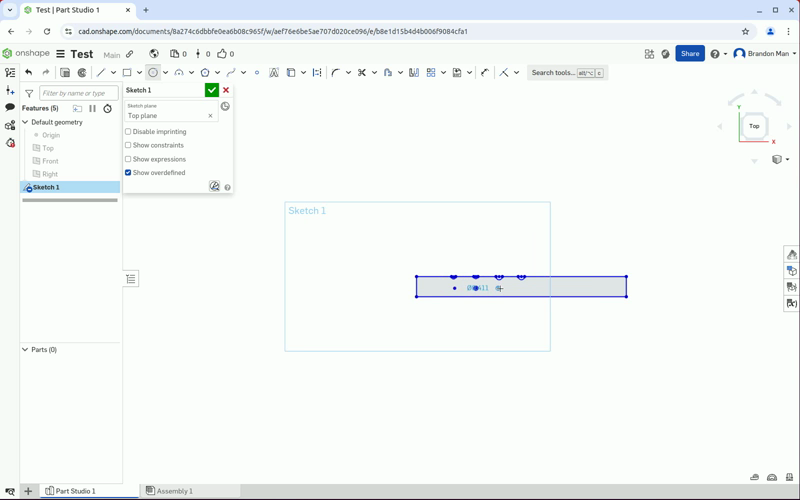
scroll(6)
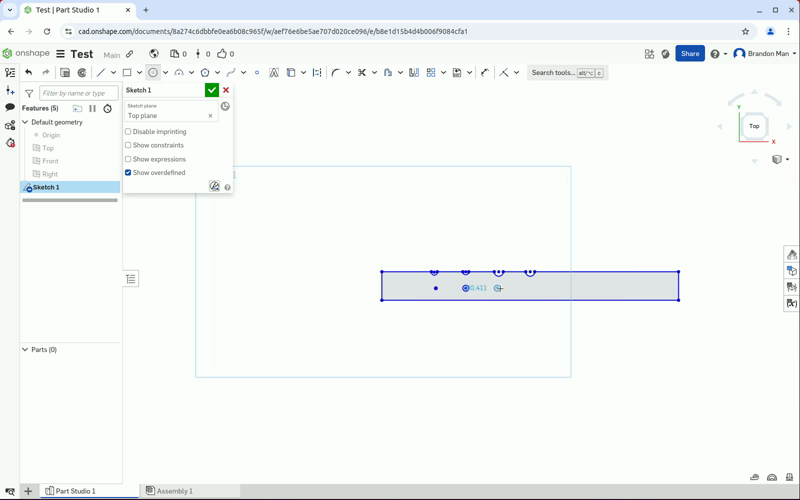
scroll(6)
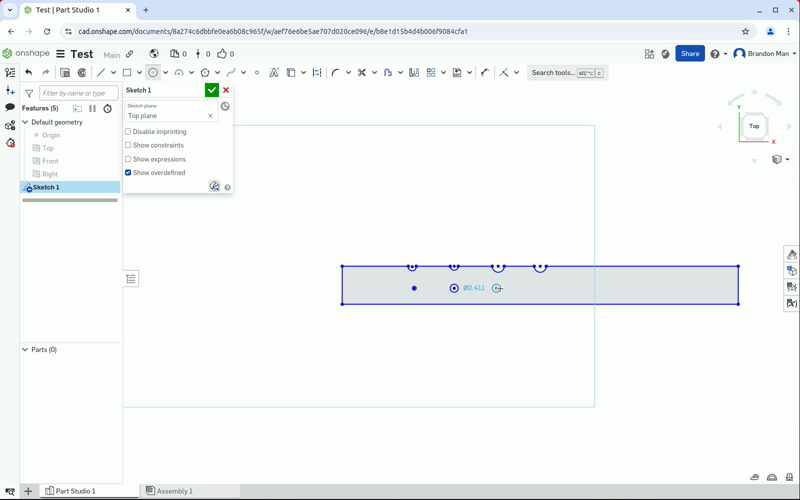
scroll(6)
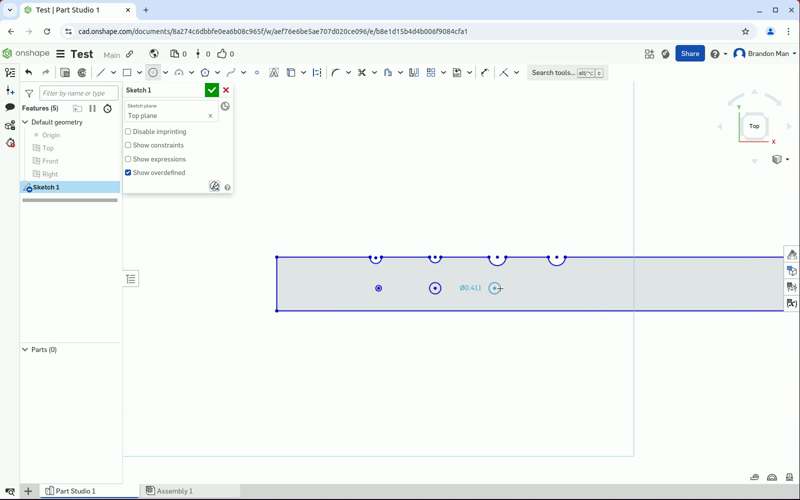
scroll(6)
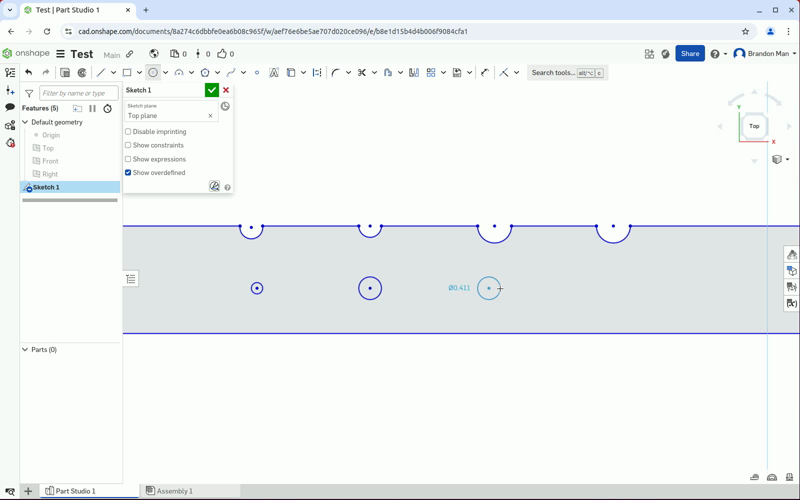
click(500, 288)
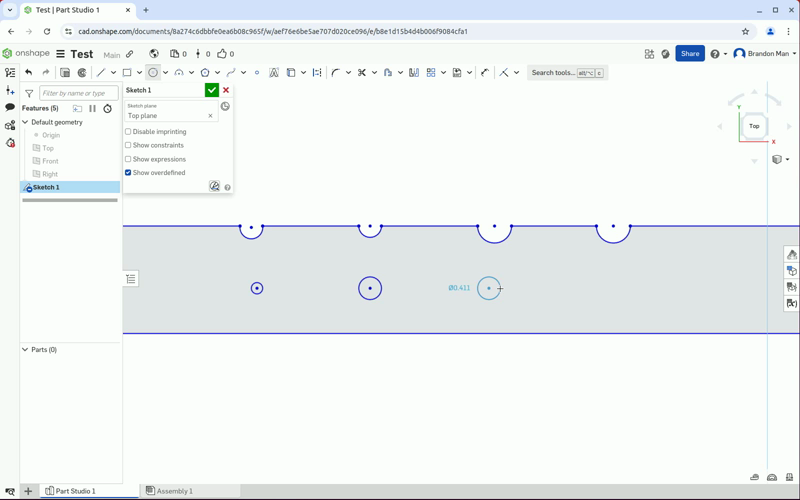
scroll(-6)
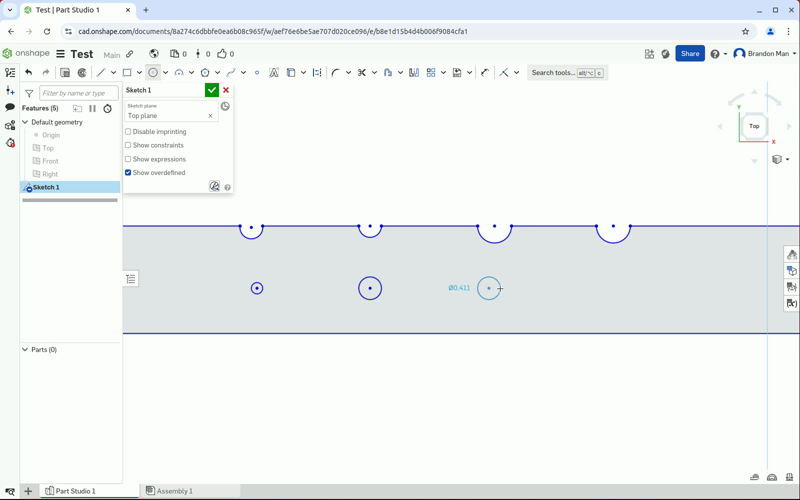
scroll(-6)
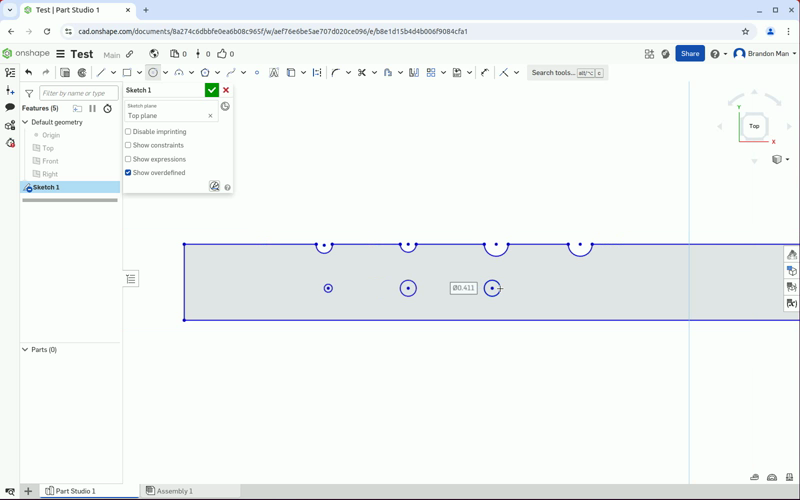
scroll(-6)
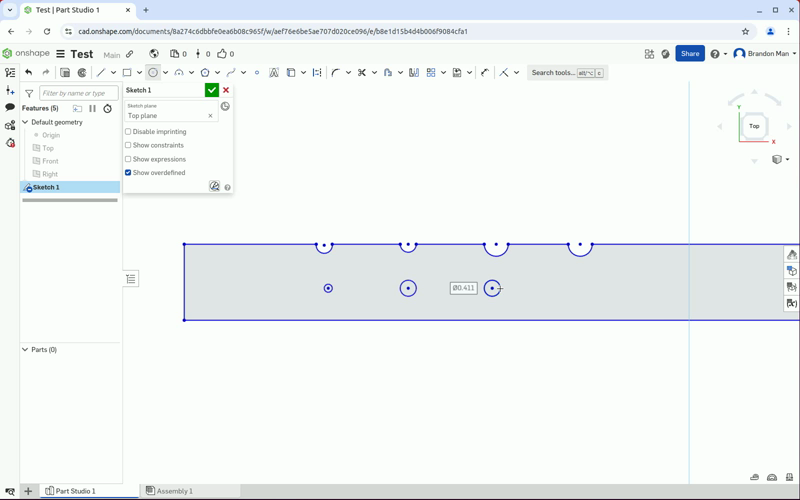
scroll(-6)
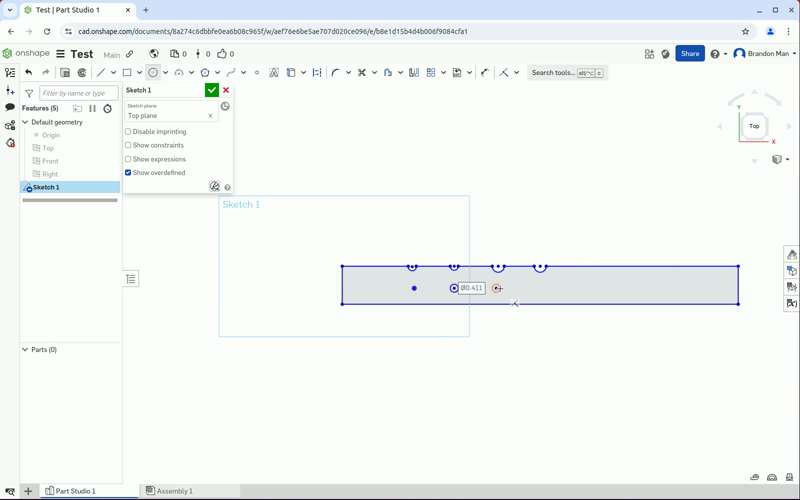
scroll(-6)
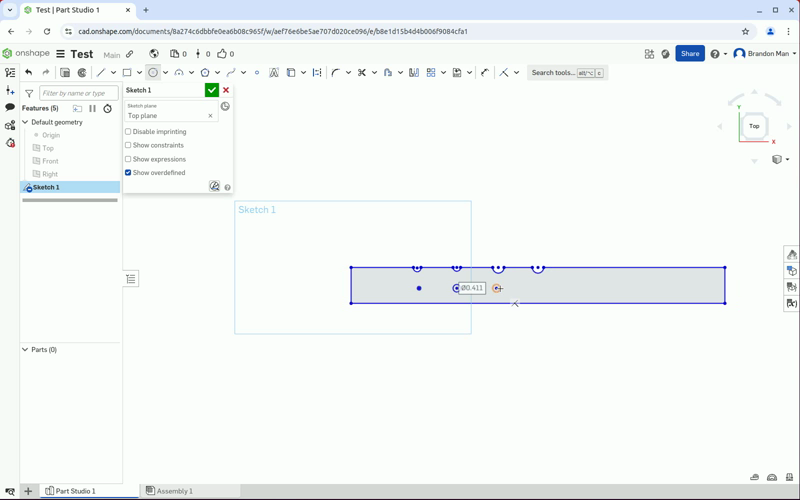
scroll(-6)
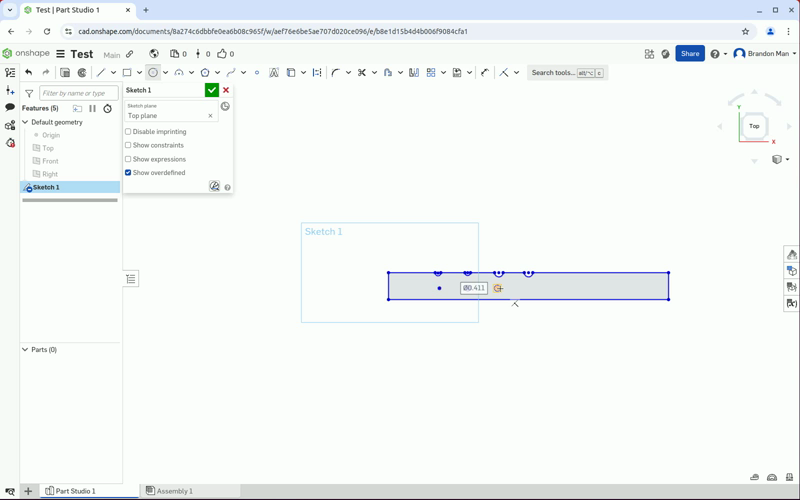
scroll(-6)
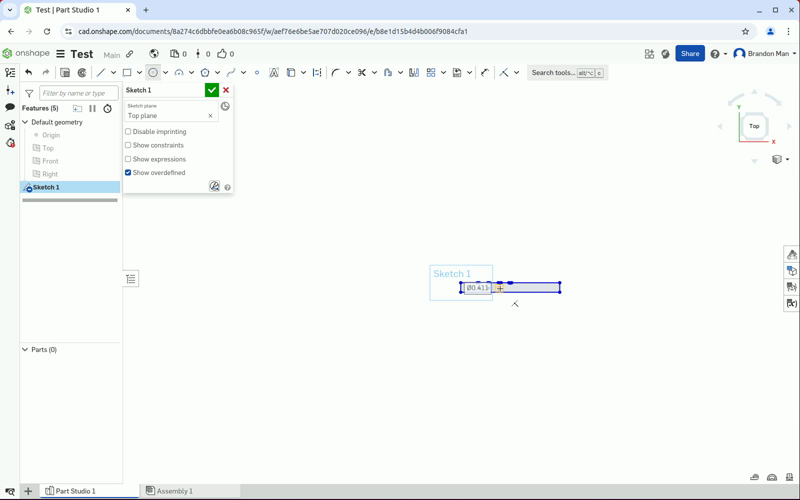
key(esc)
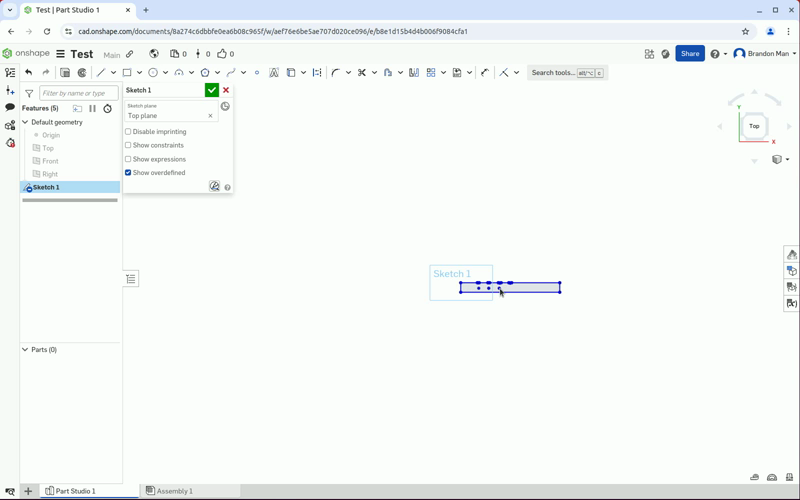
key(c)
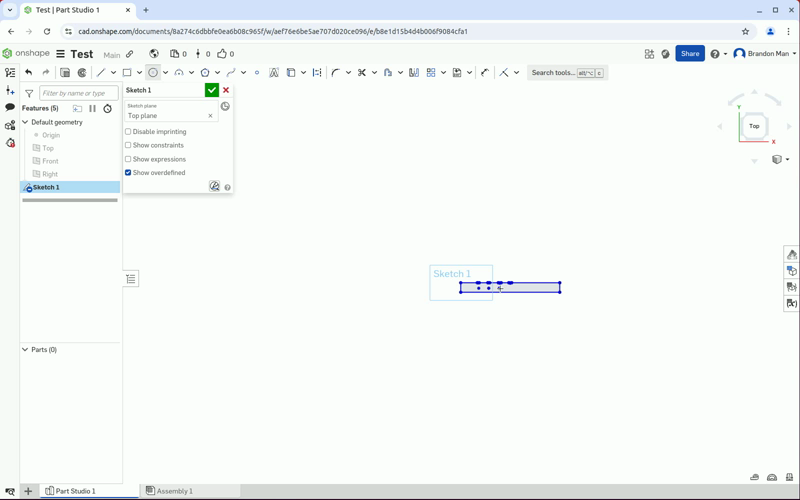
key_down(shift)
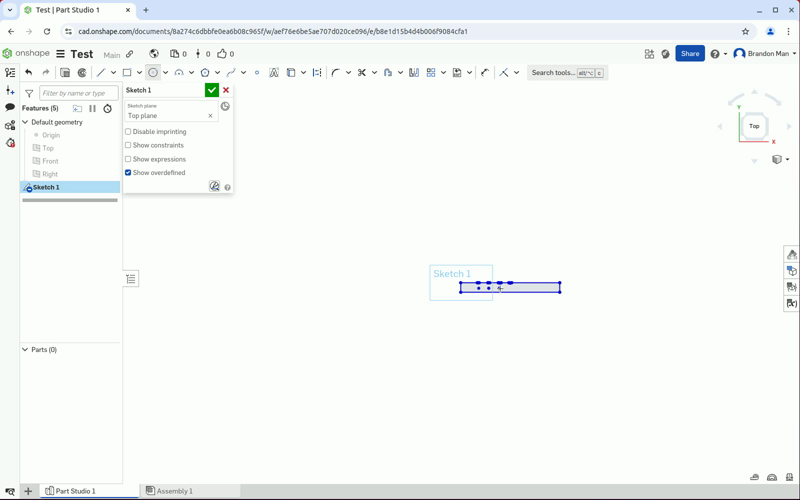
mouse_move(510, 288)
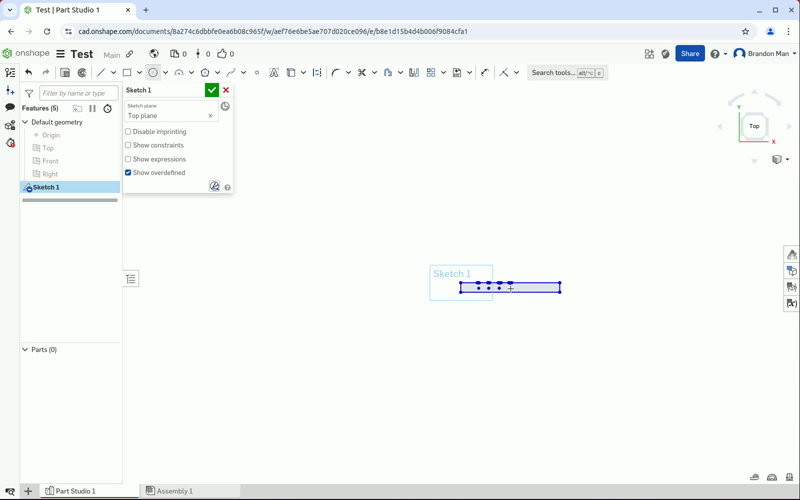
scroll(6)
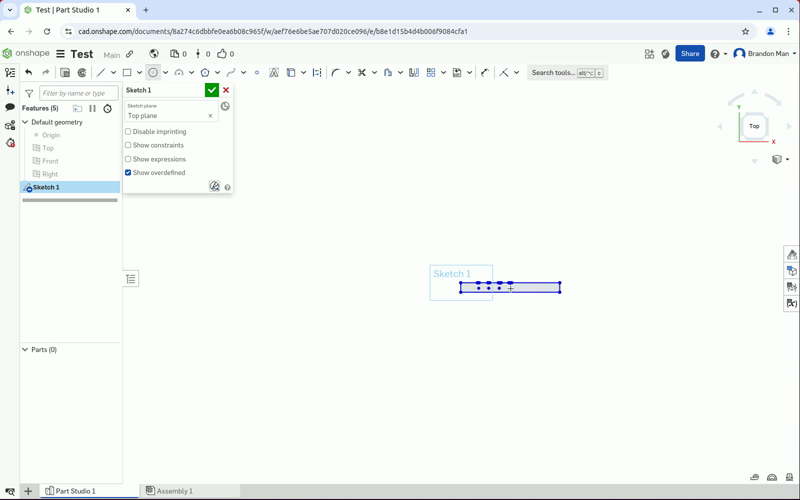
scroll(6)
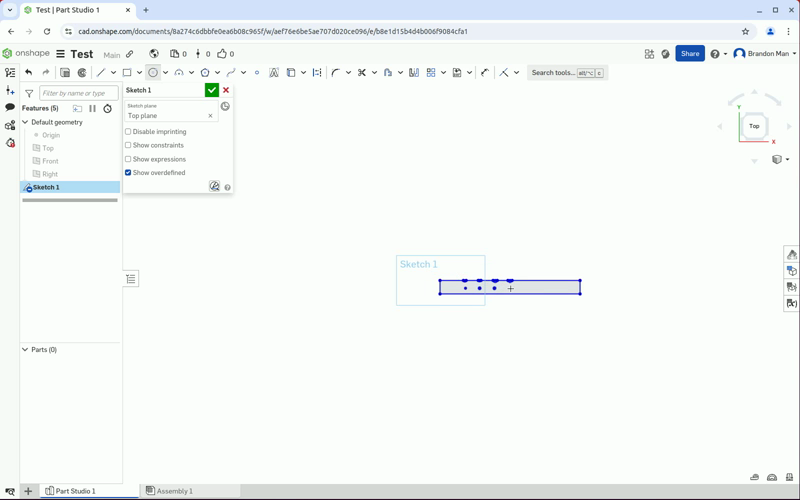
scroll(6)
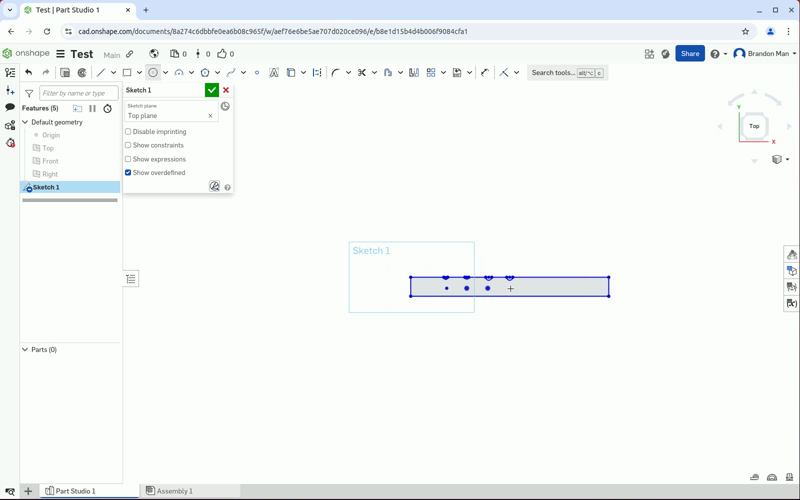
scroll(6)
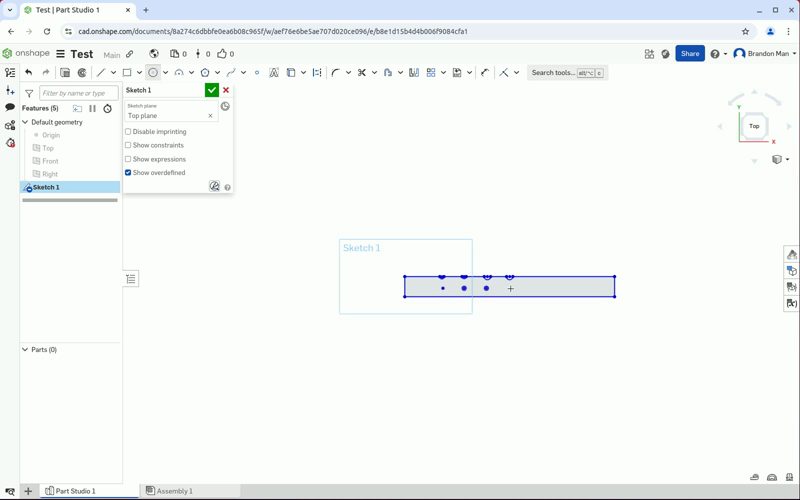
scroll(6)
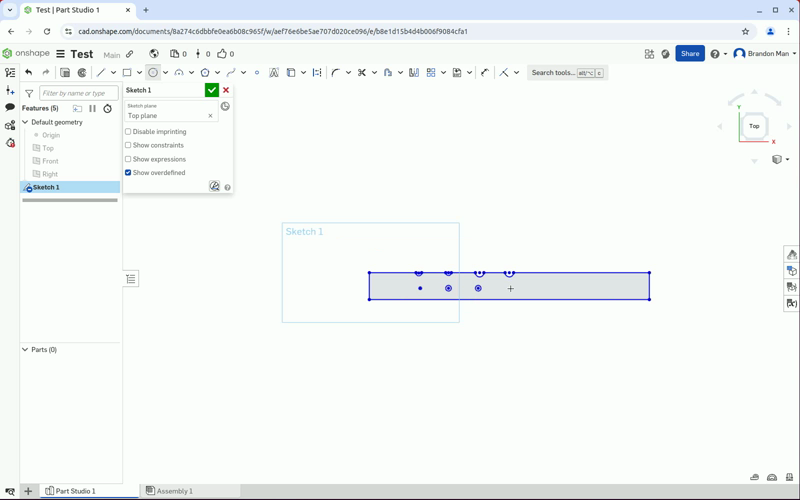
scroll(6)
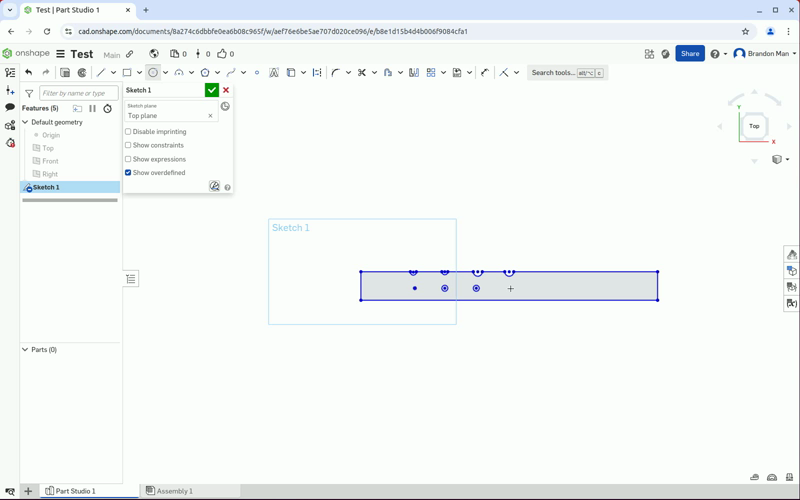
scroll(6)
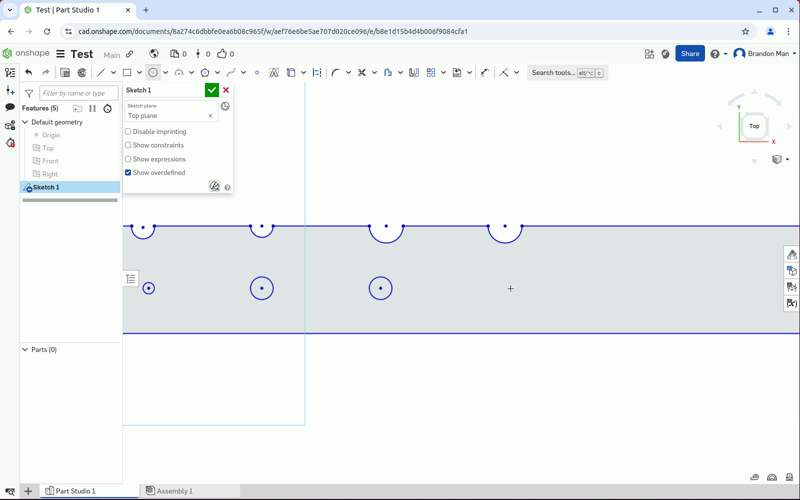
click(510, 288)
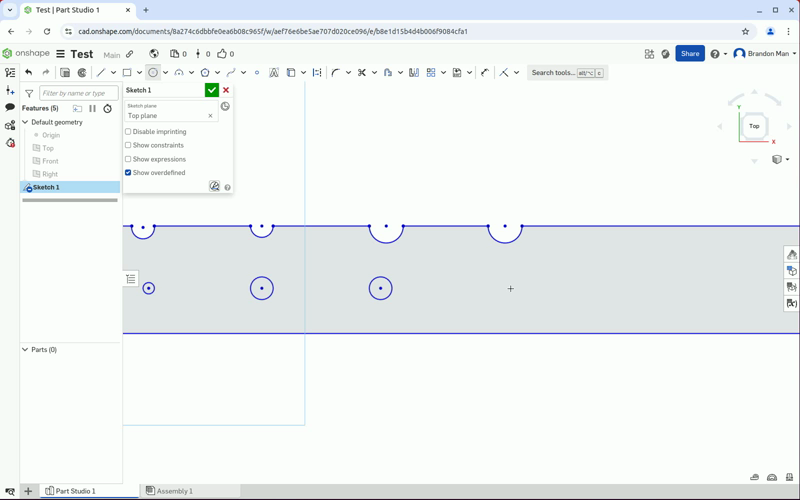
scroll(-6)
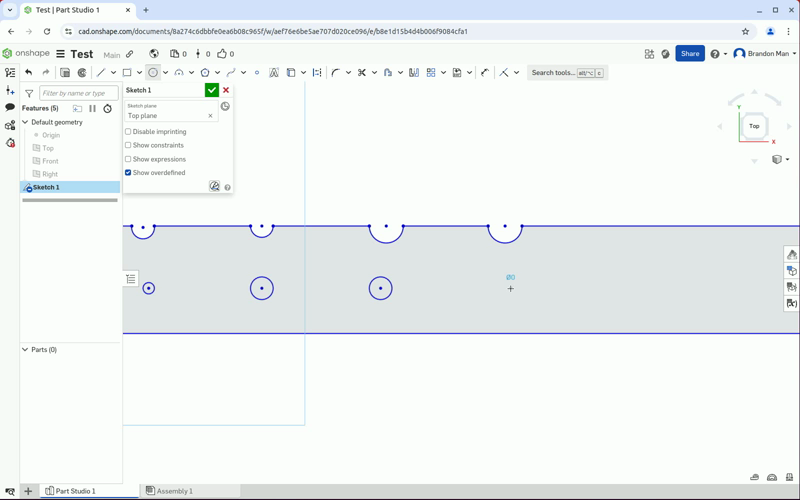
scroll(-6)
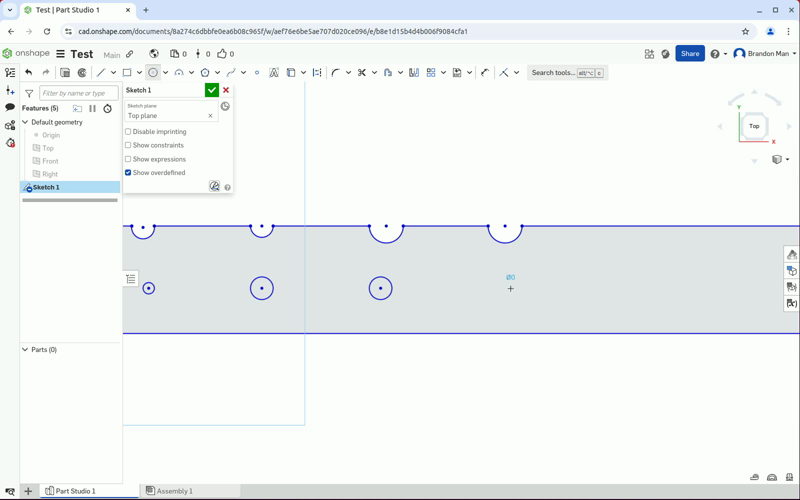
scroll(-6)
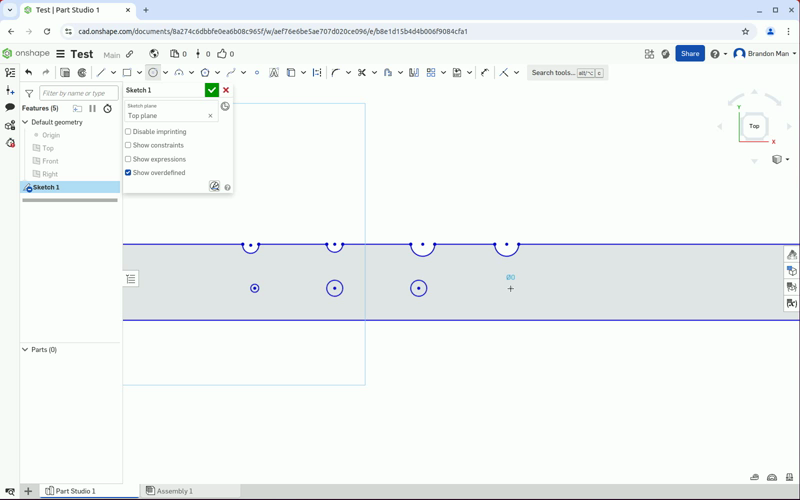
scroll(-6)
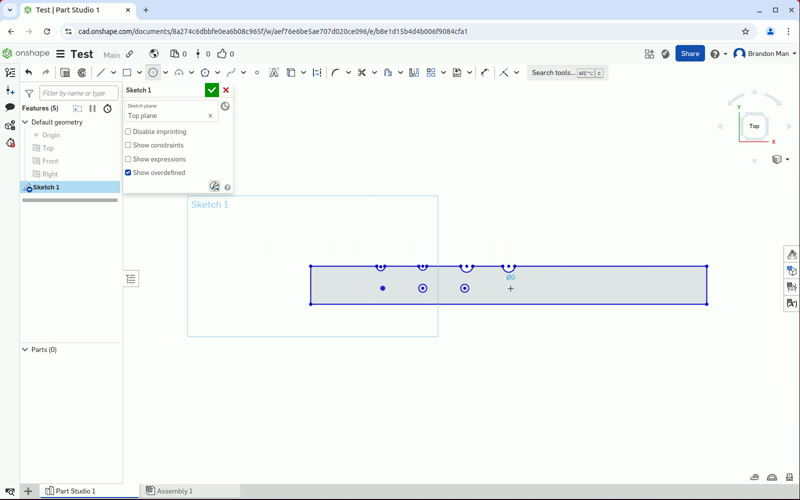
scroll(-6)
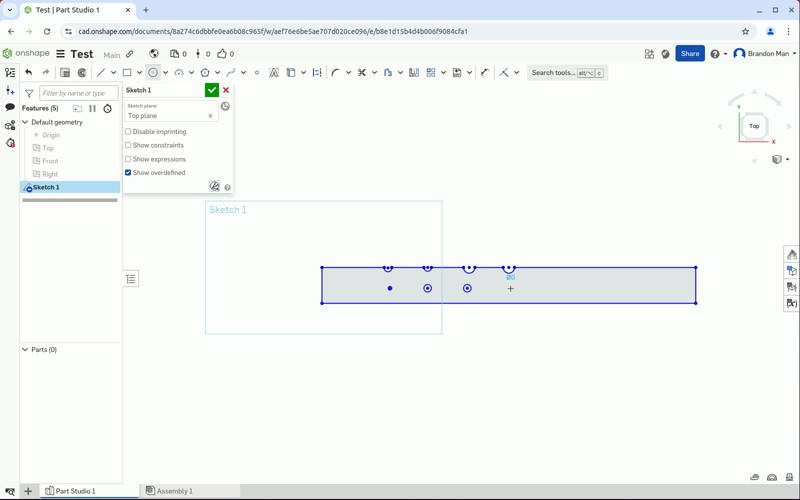
scroll(-6)
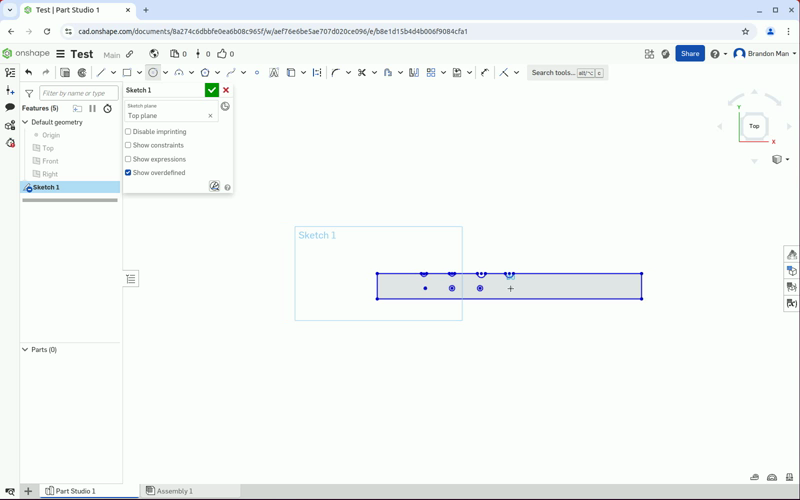
scroll(-6)
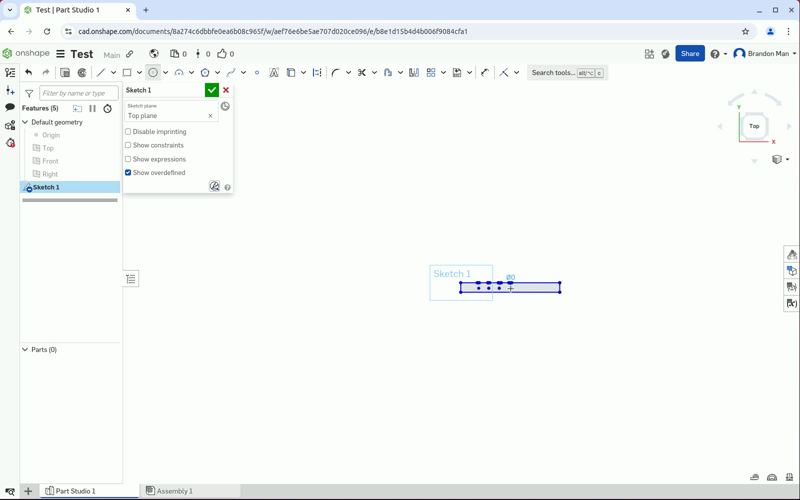
key_up(shift)
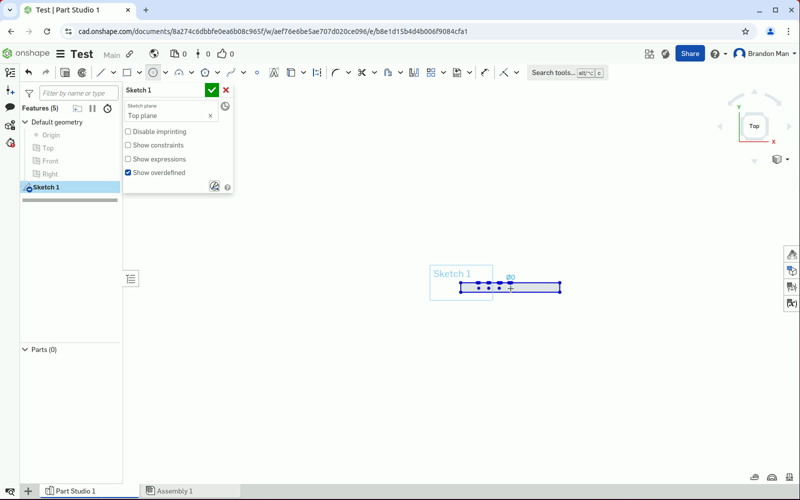
mouse_move(512, 288)
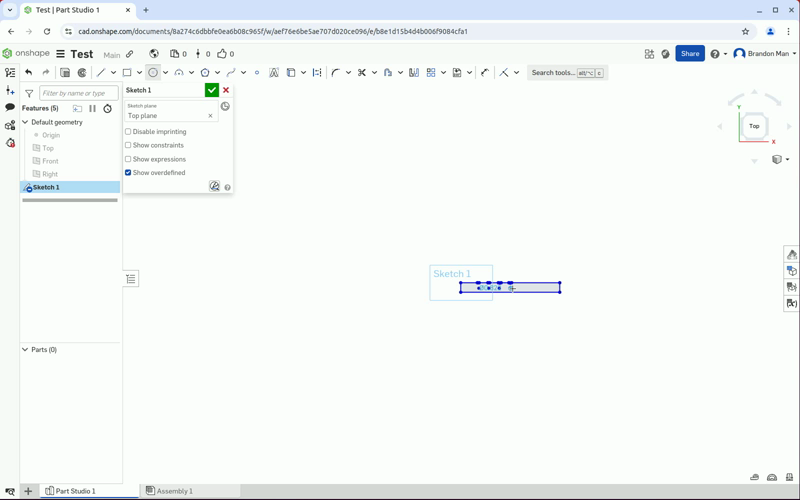
scroll(6)
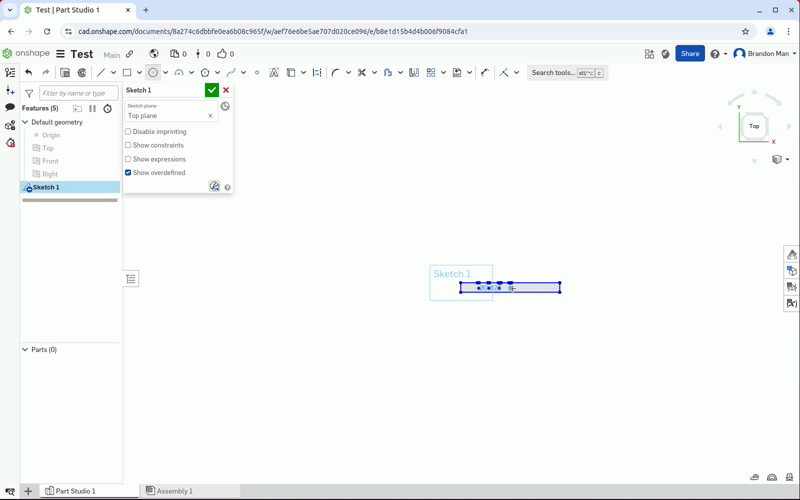
scroll(6)
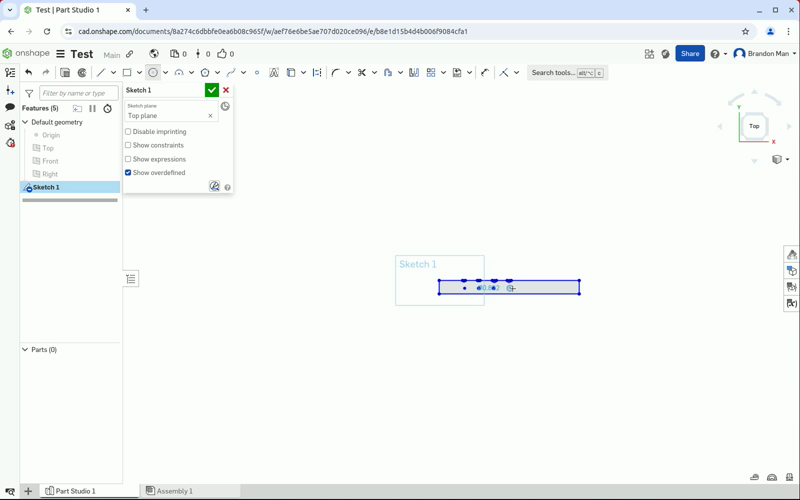
scroll(6)
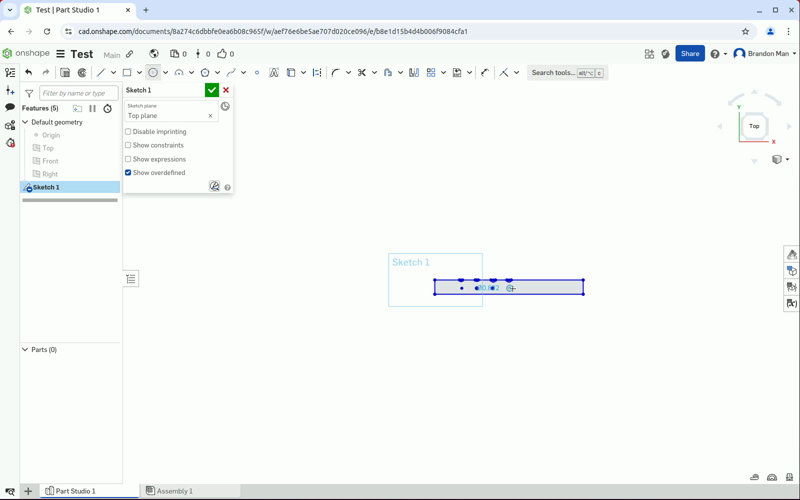
scroll(6)
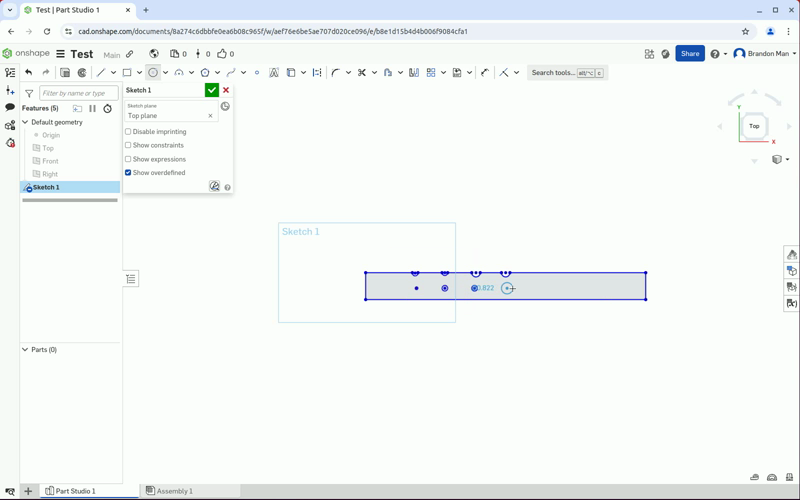
scroll(6)
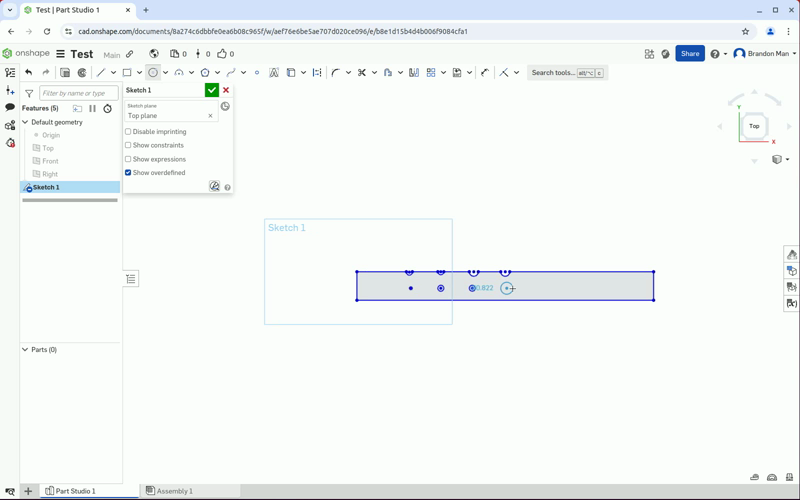
scroll(6)
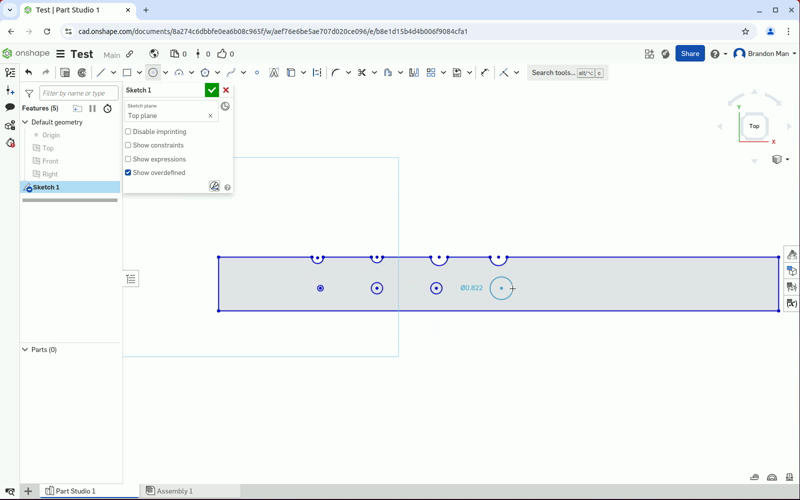
scroll(6)
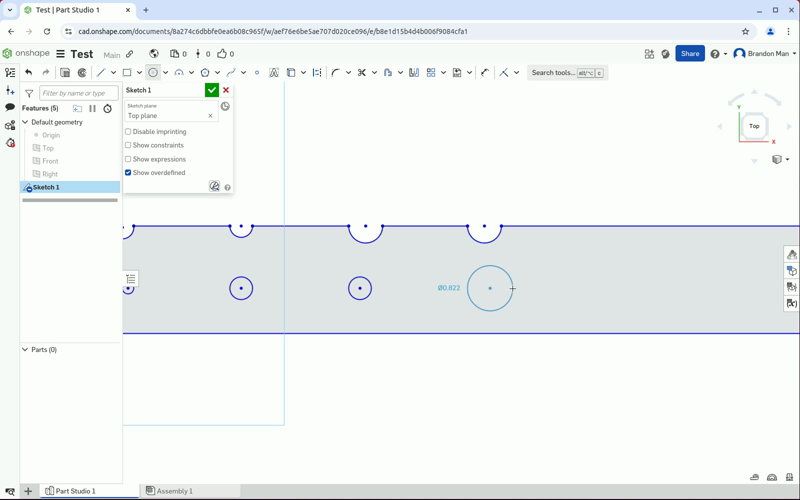
click(512, 288)
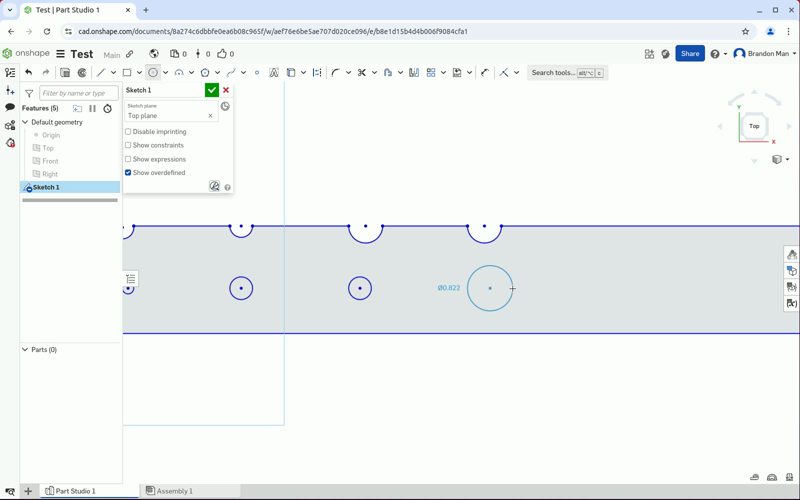
scroll(-6)
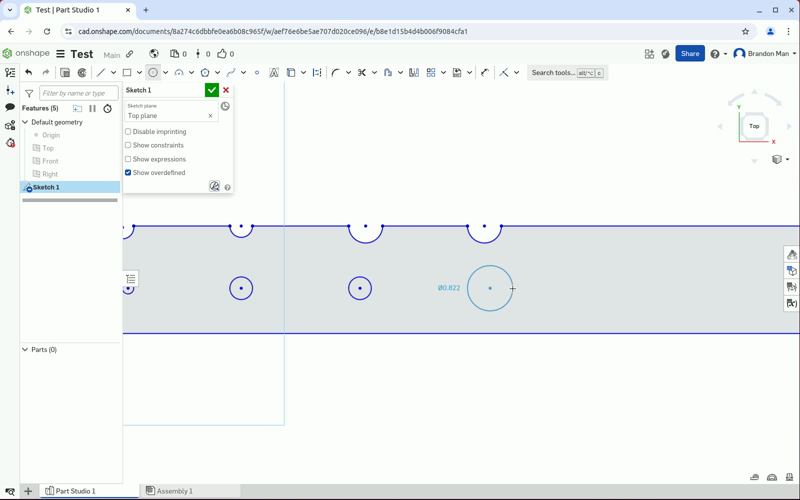
scroll(-6)
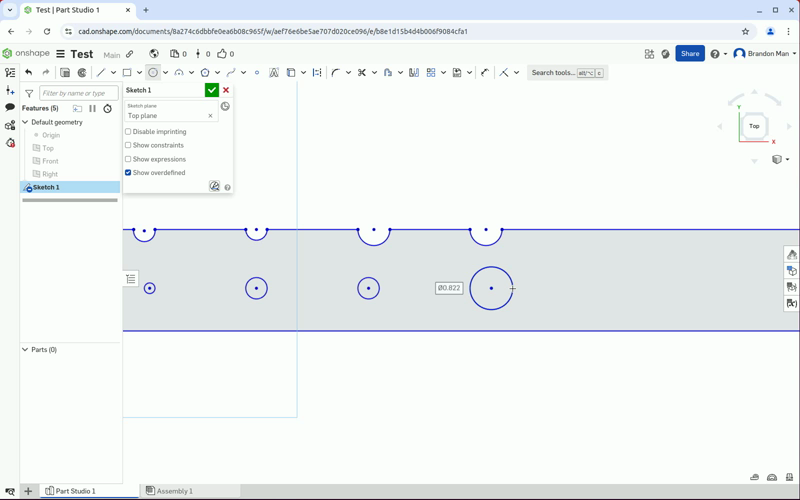
scroll(-6)
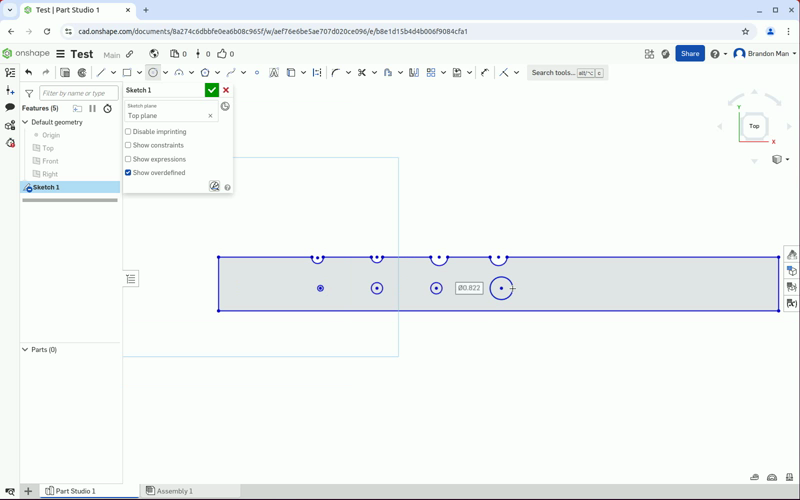
scroll(-6)
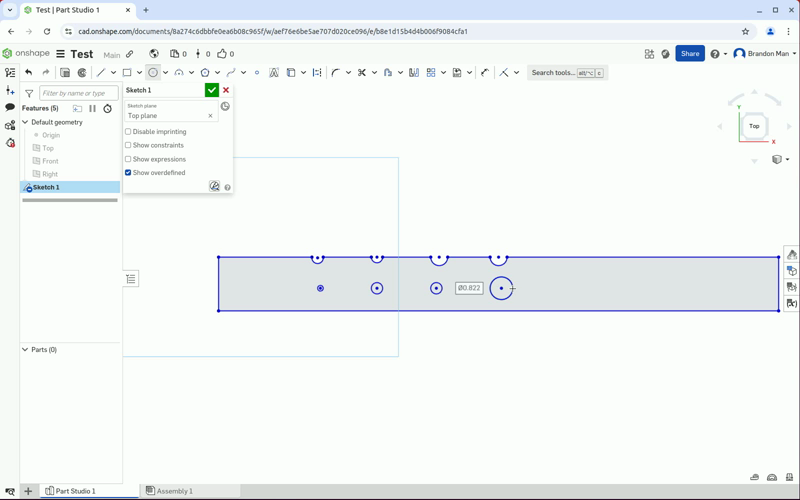
scroll(-6)
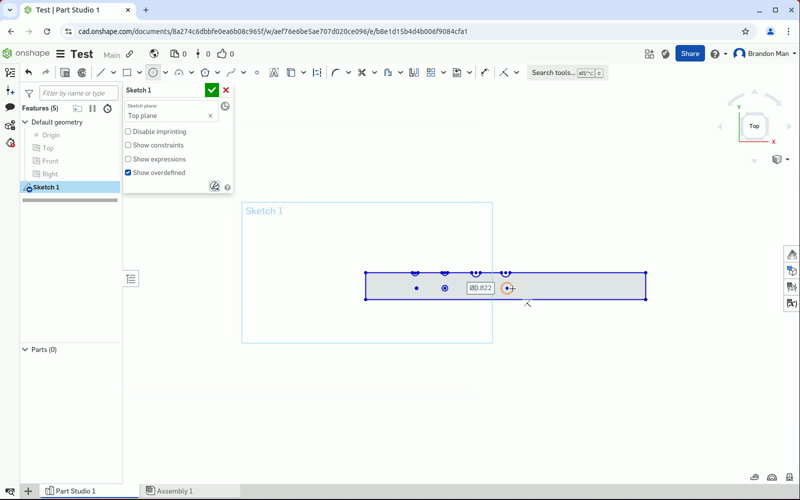
scroll(-6)
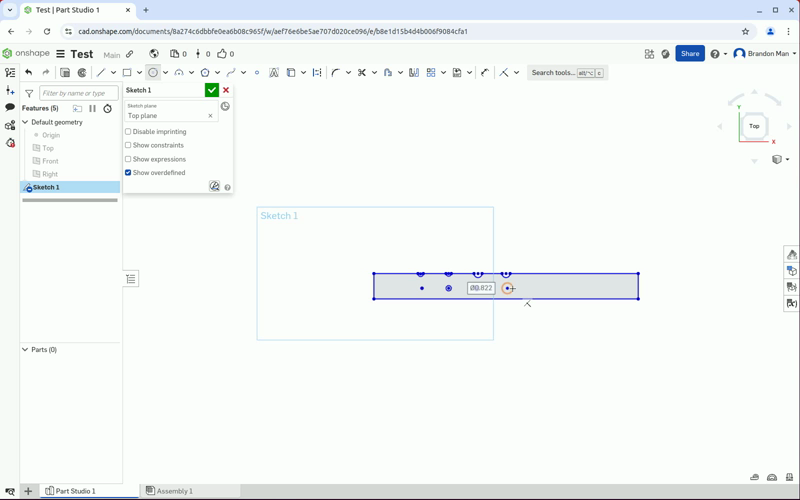
scroll(-6)
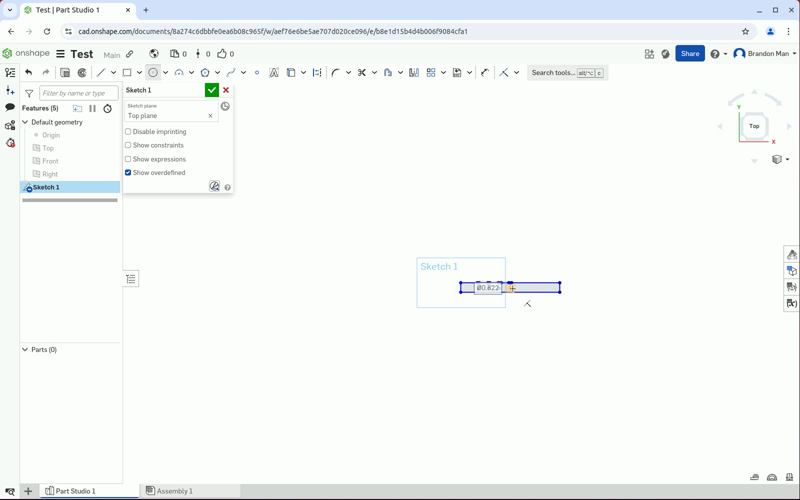
key(esc)
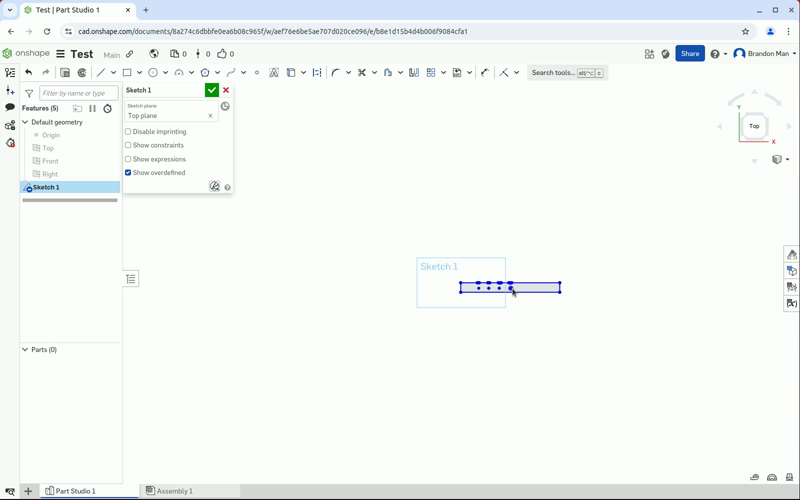
mouse_move(523, 289)
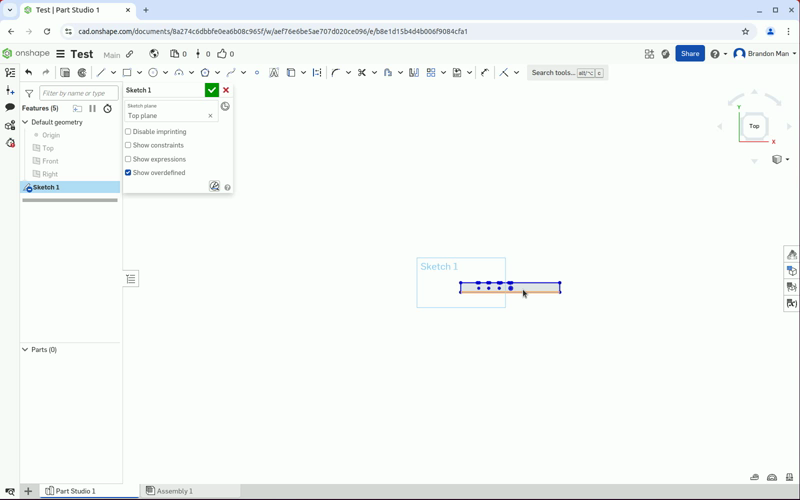
scroll(6)
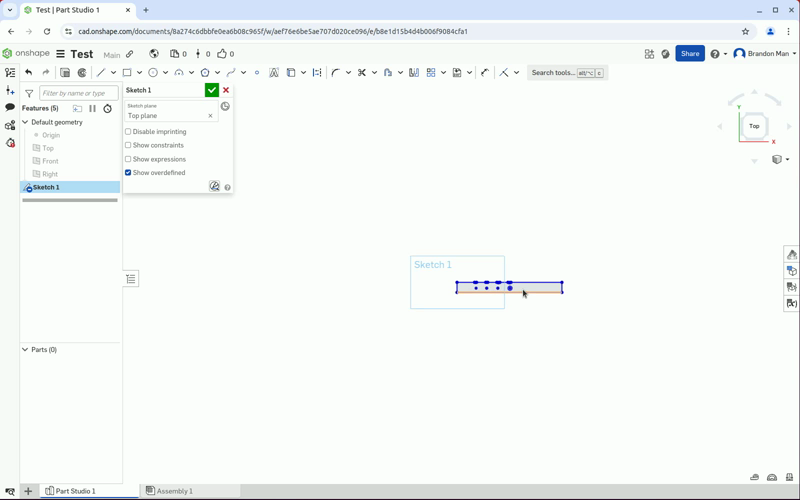
scroll(6)
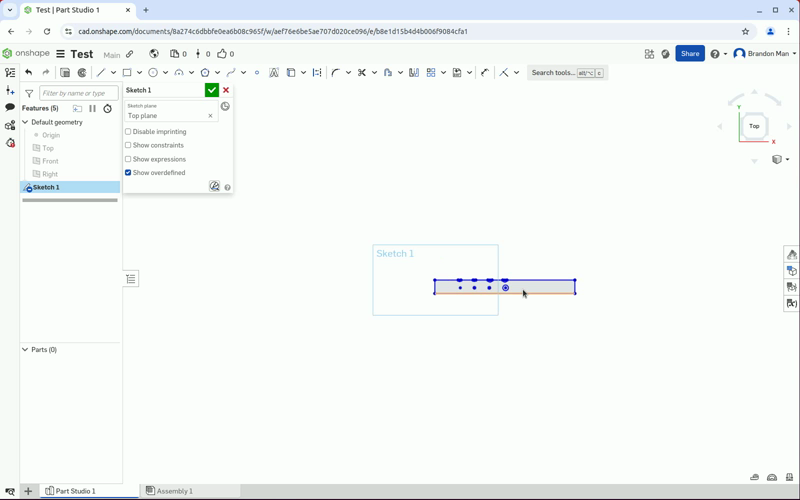
scroll(6)
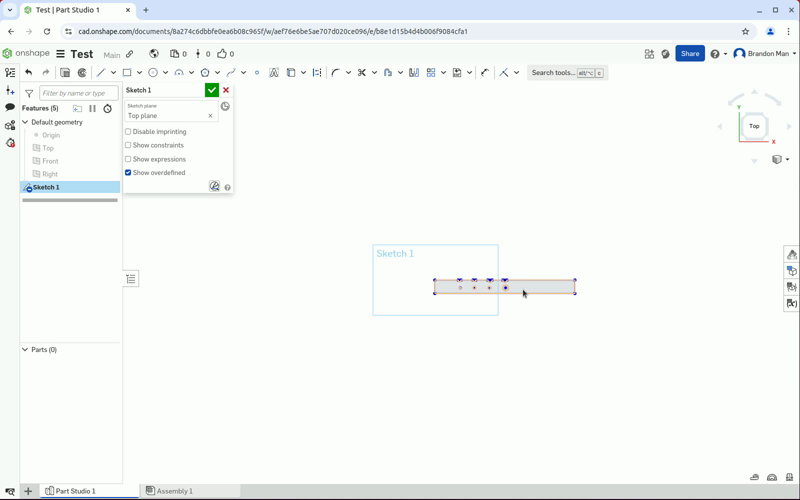
scroll(6)
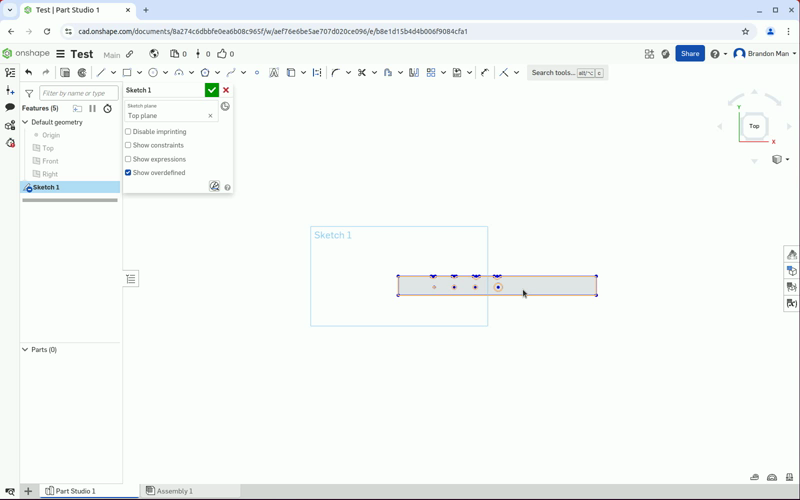
scroll(6)
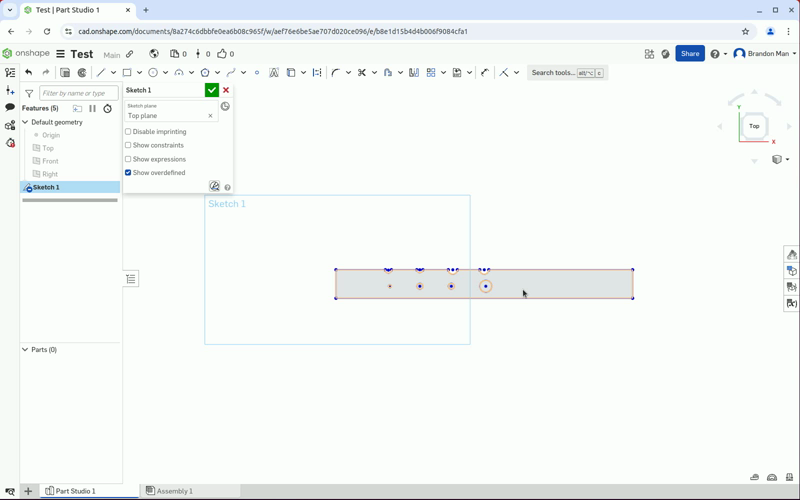
scroll(6)
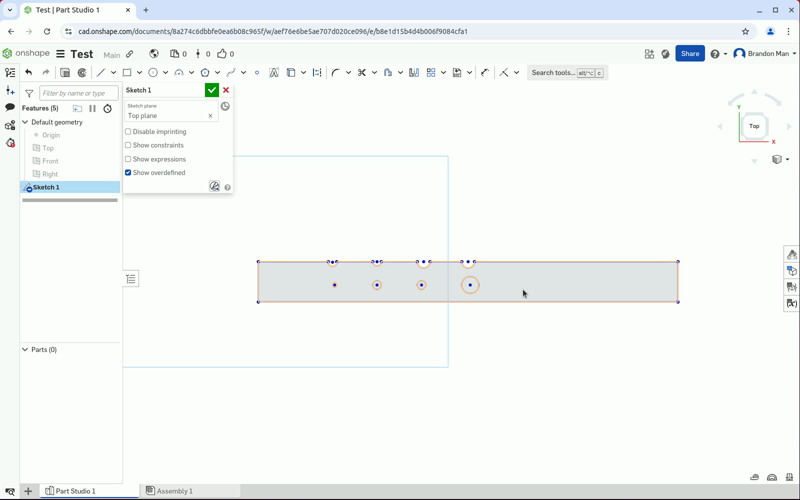
scroll(6)
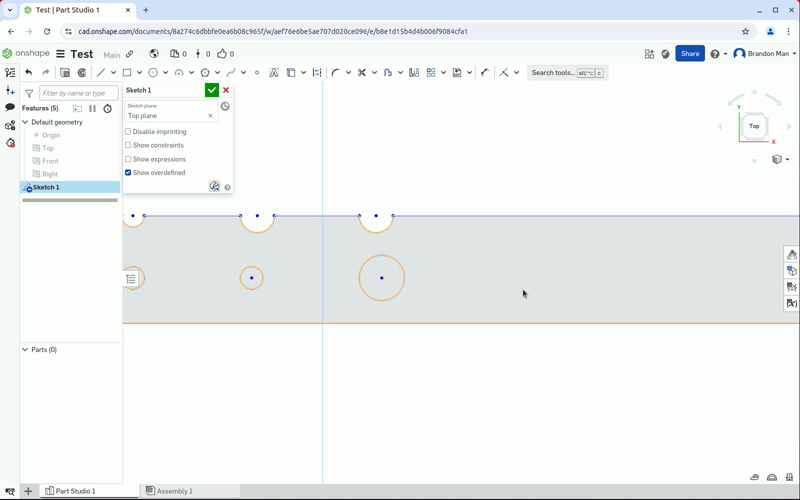
click(523, 289)
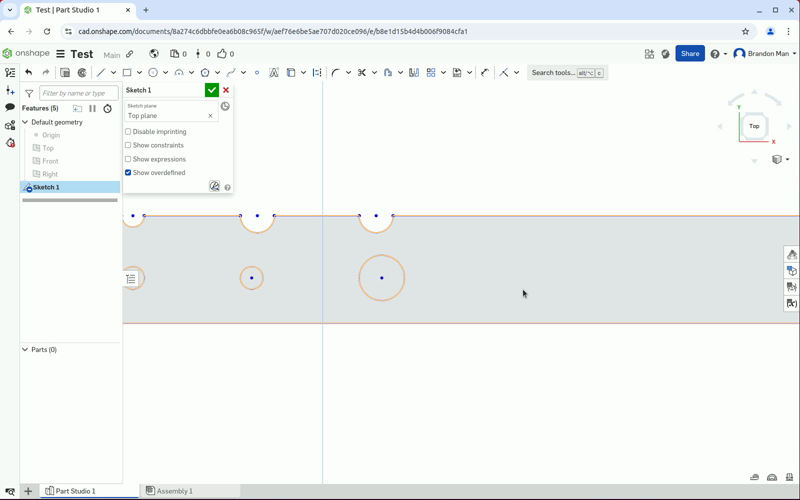
scroll(-6)
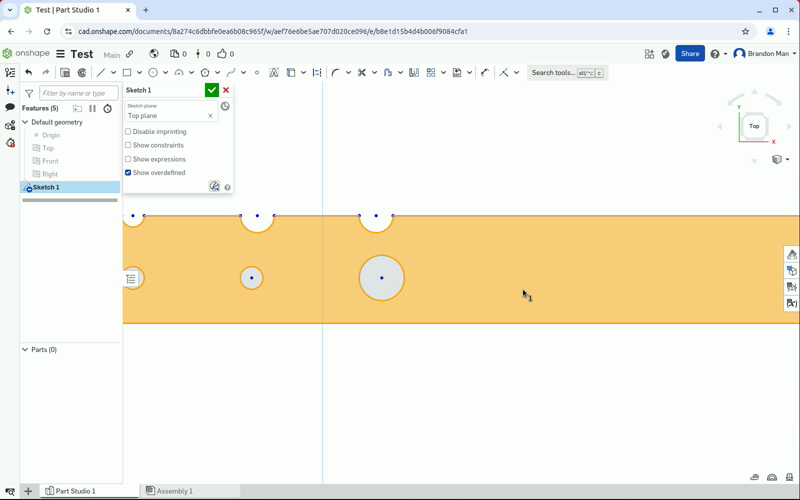
scroll(-6)
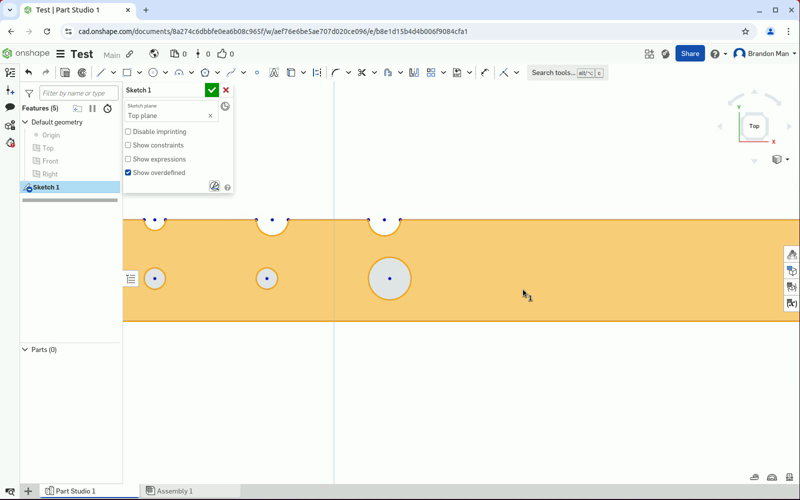
scroll(-6)
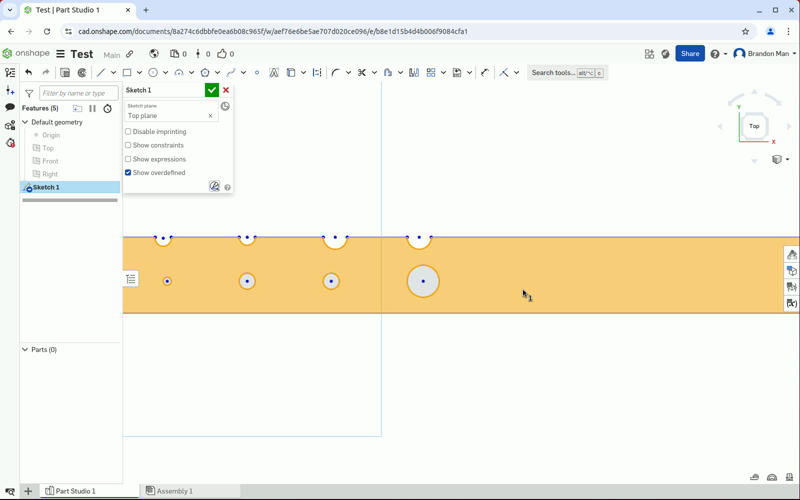
scroll(-6)
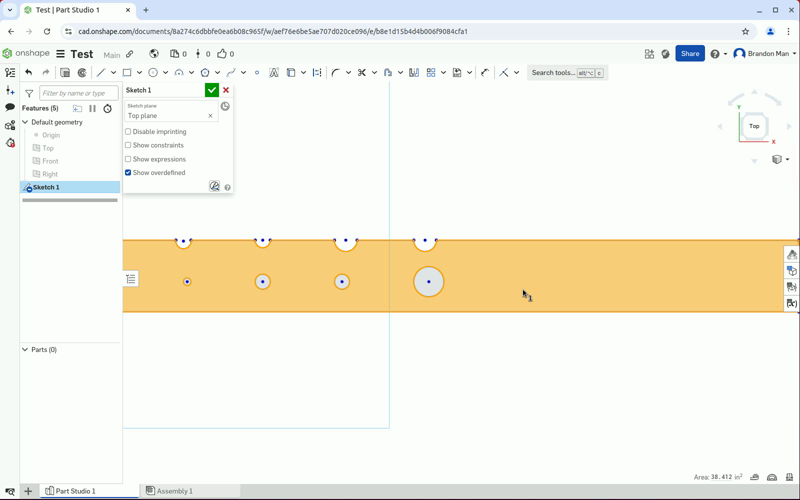
scroll(-6)
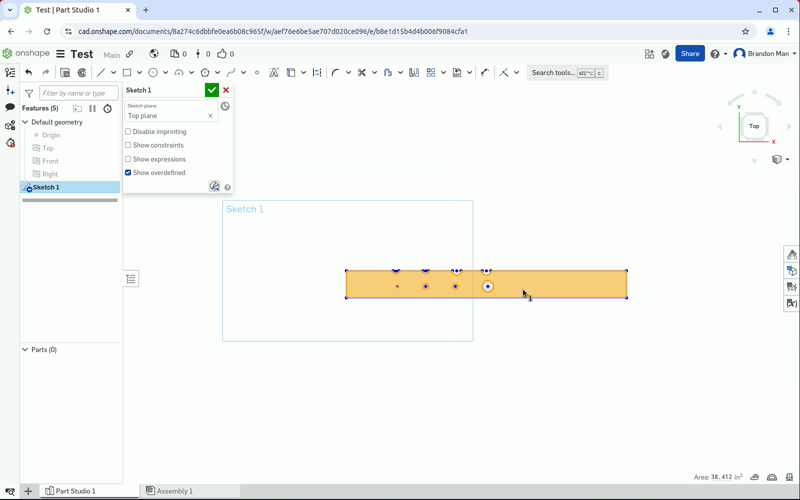
scroll(-6)
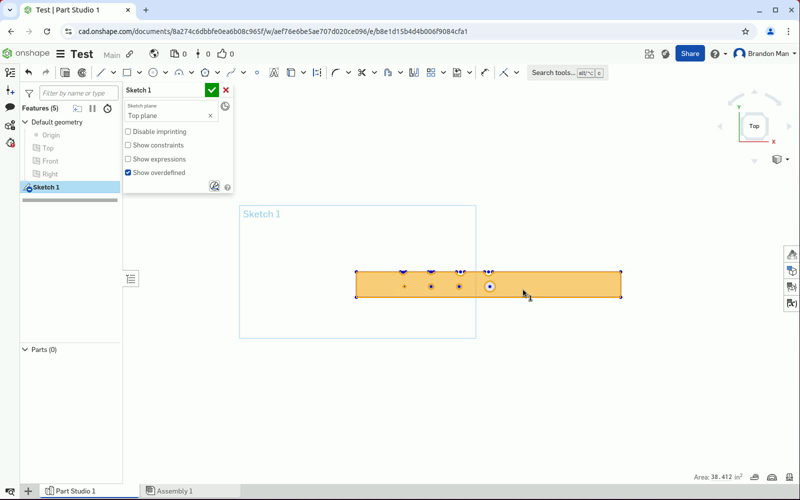
scroll(-6)
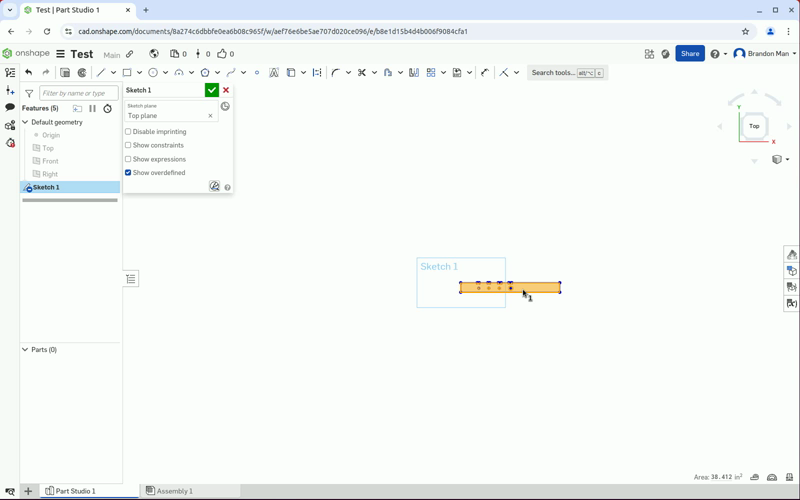
mouse_move(73, 352)
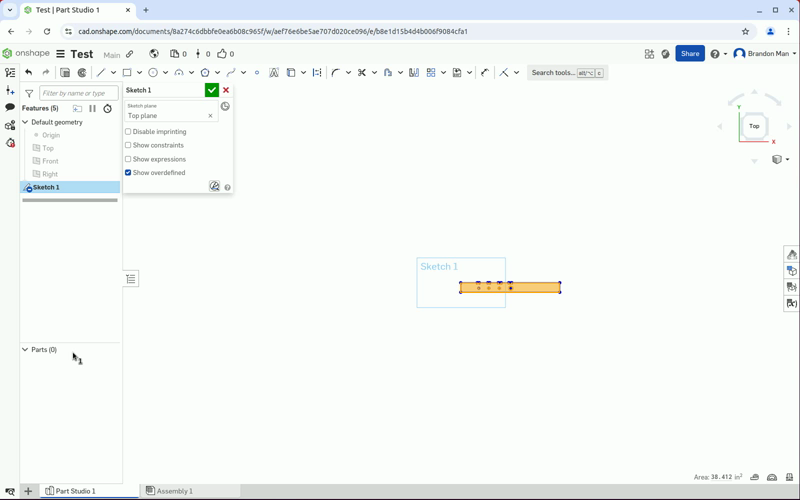
key(shift+y)
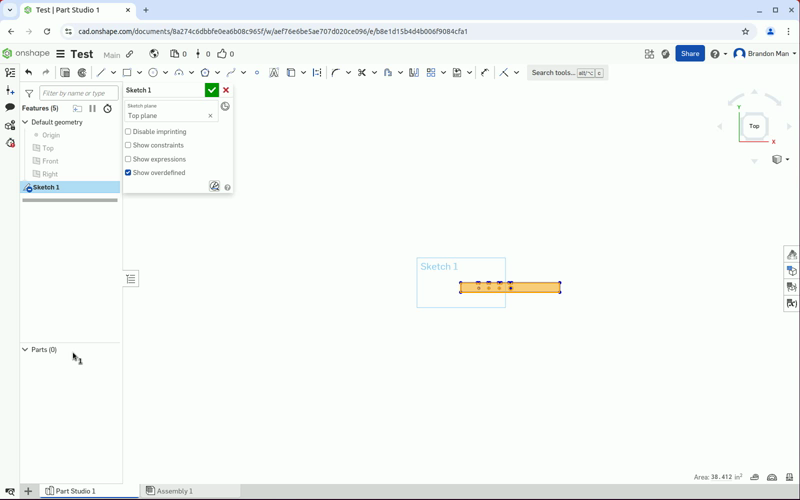
key(shift+e)
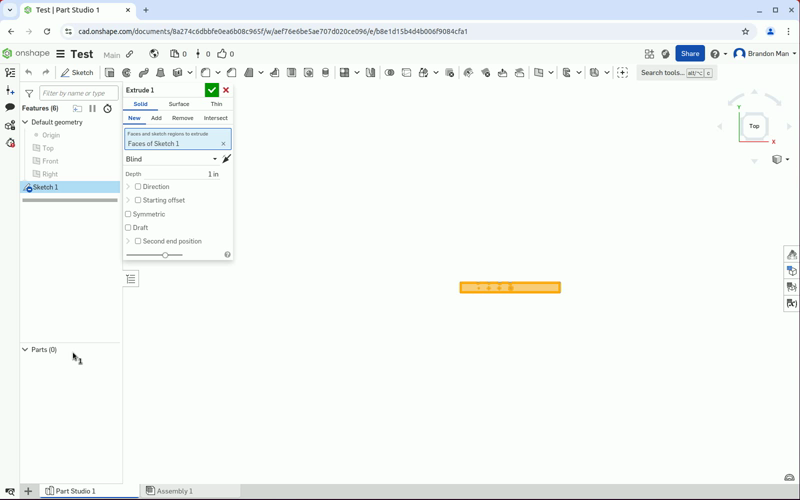
mouse_move(143, 106)
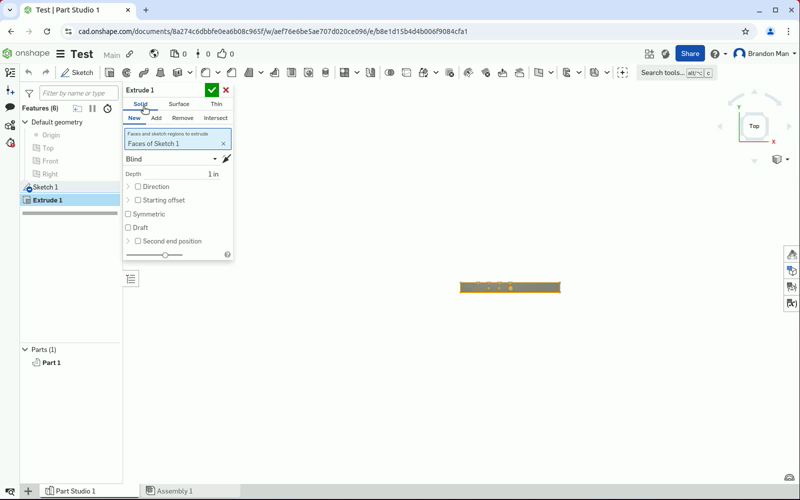
click(143, 106)
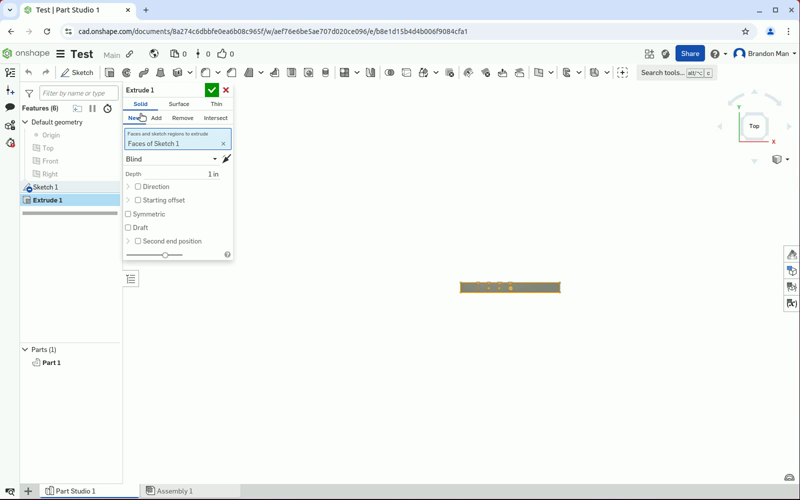
mouse_move(137, 120)
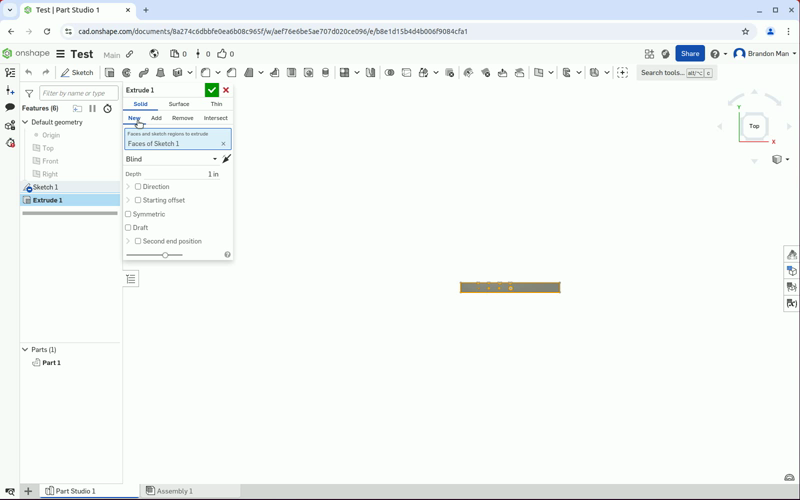
click(137, 120)
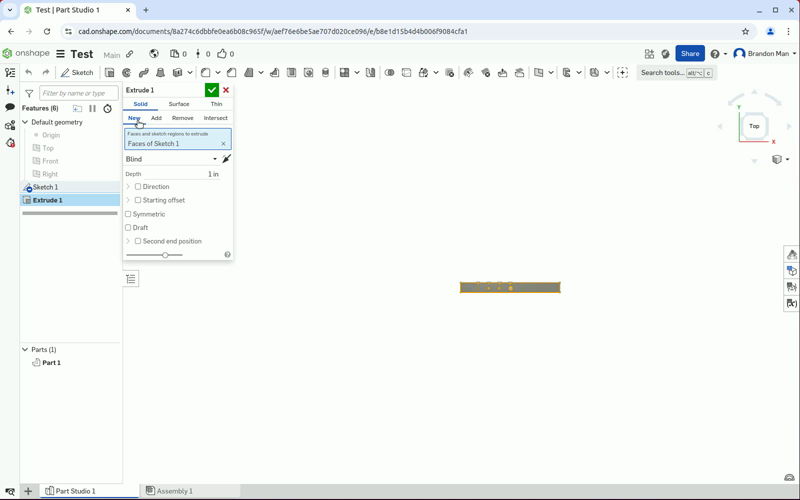
key(tab, 4)
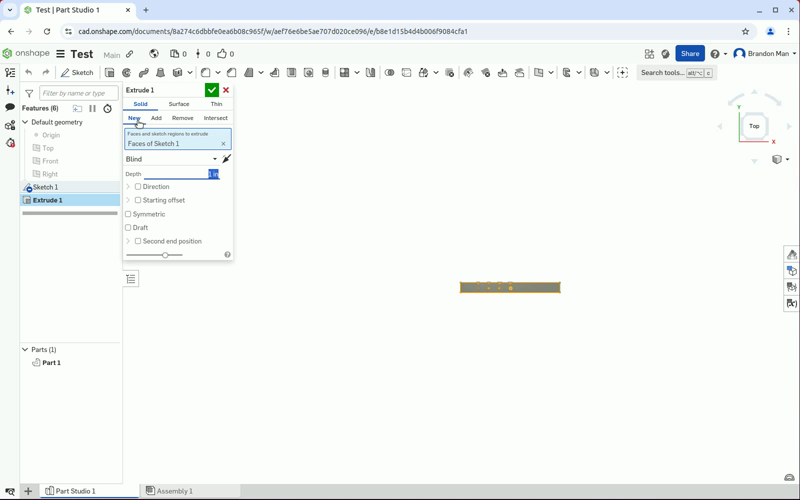
text(0.722)
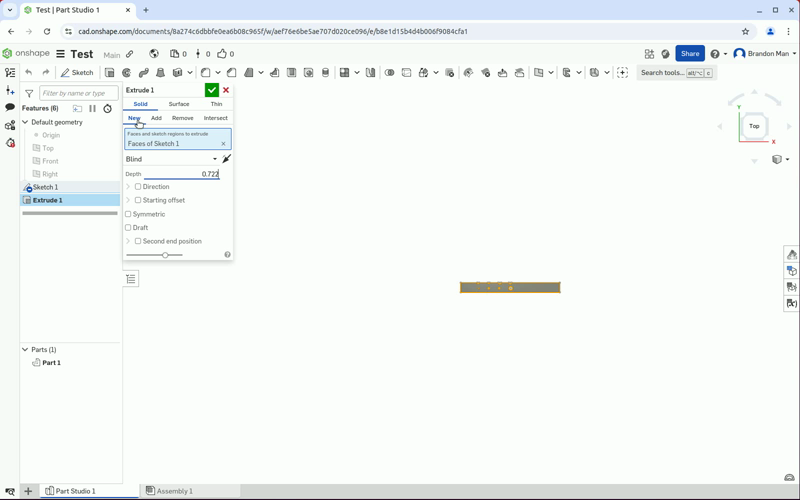
key(enter)
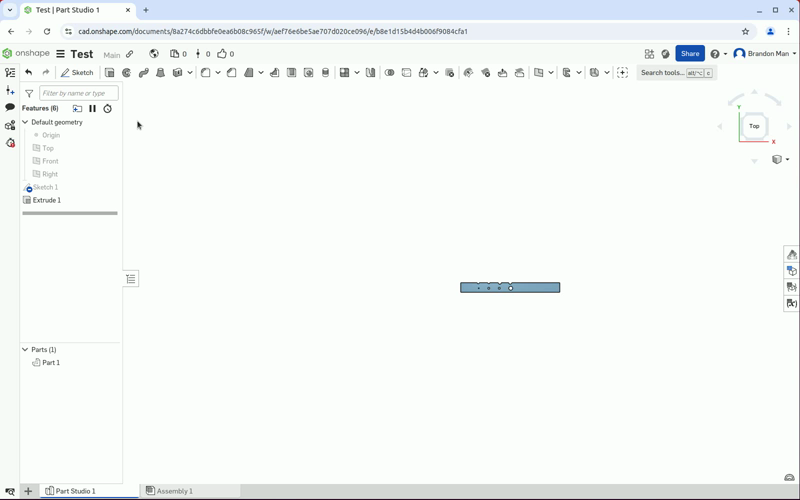
key(shift+h)
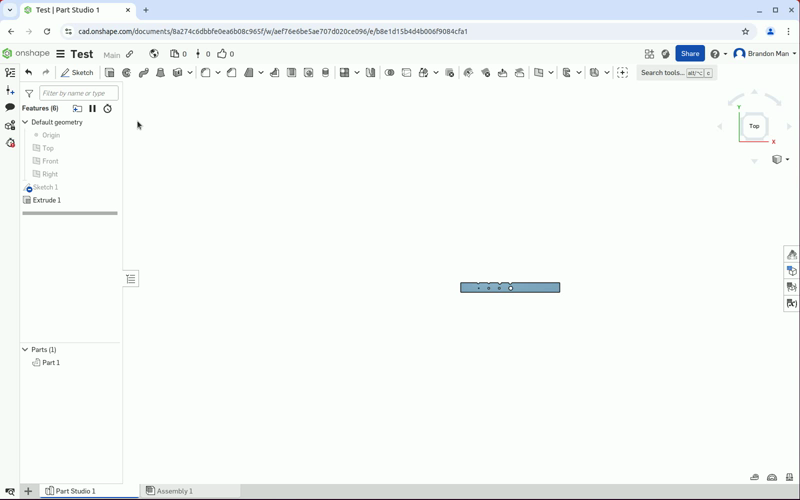
key(shift+h)
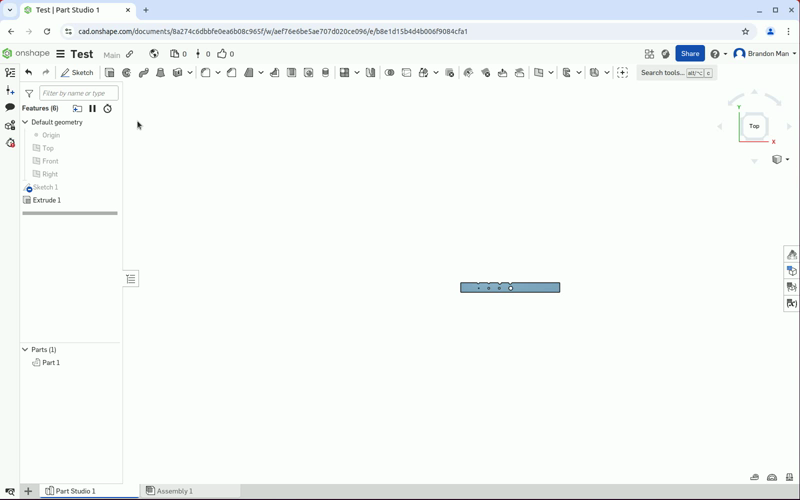
mouse_move(73, 189)
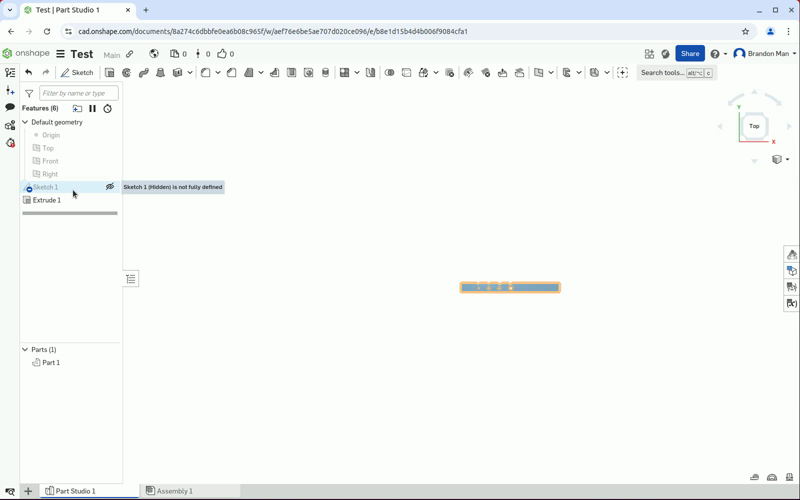
click(73, 189)
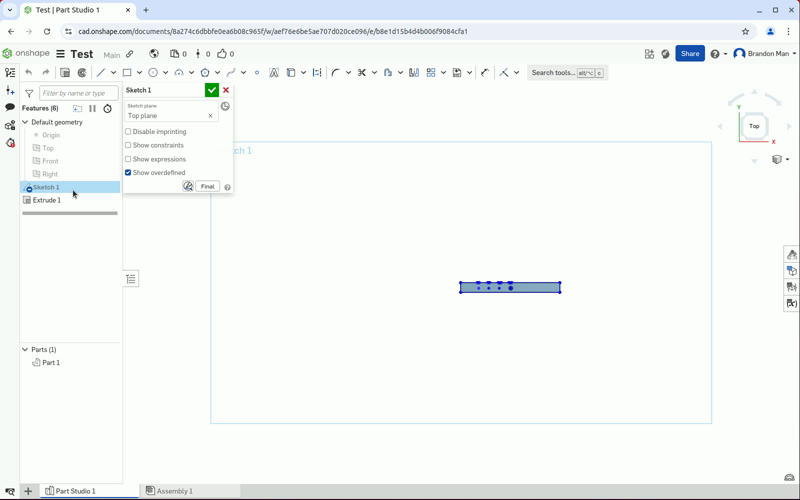
mouse_move(229, 92)
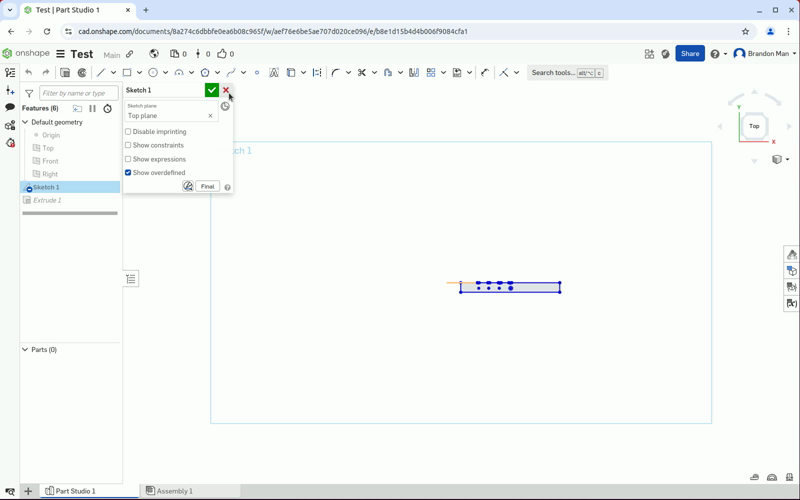
click(229, 92)
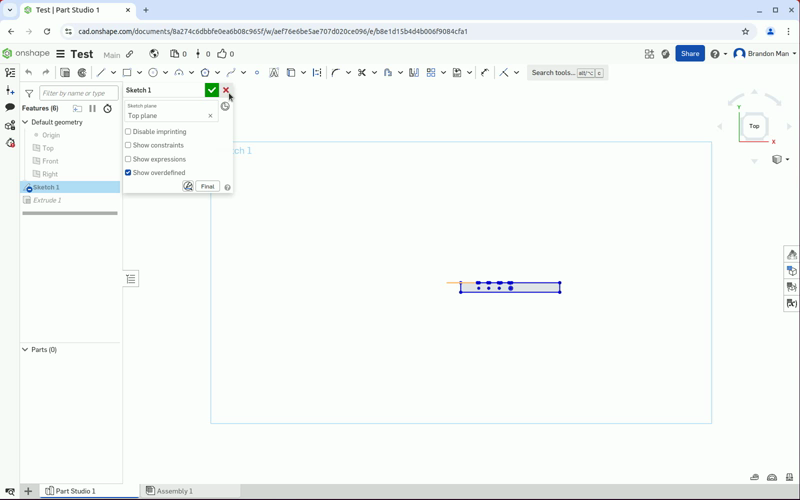
key(shift+s)
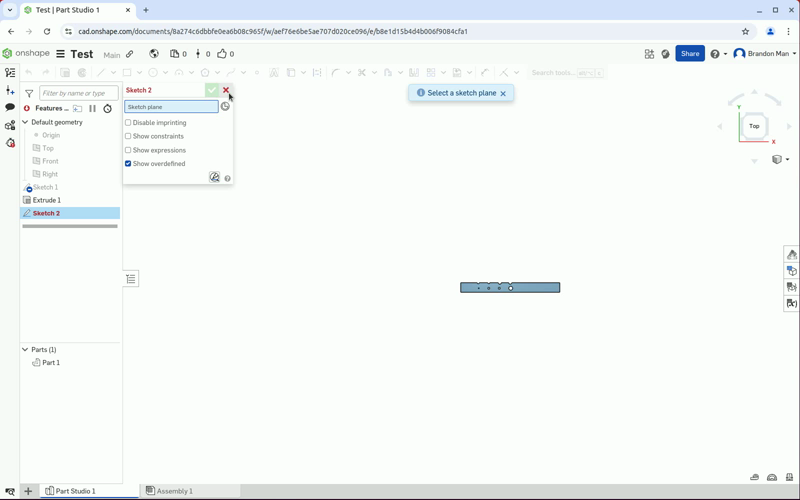
mouse_move(73, 150)
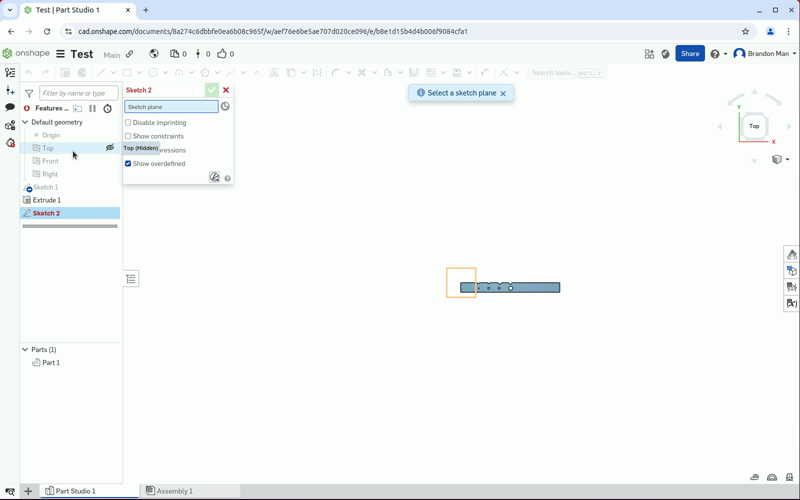
click(73, 150)
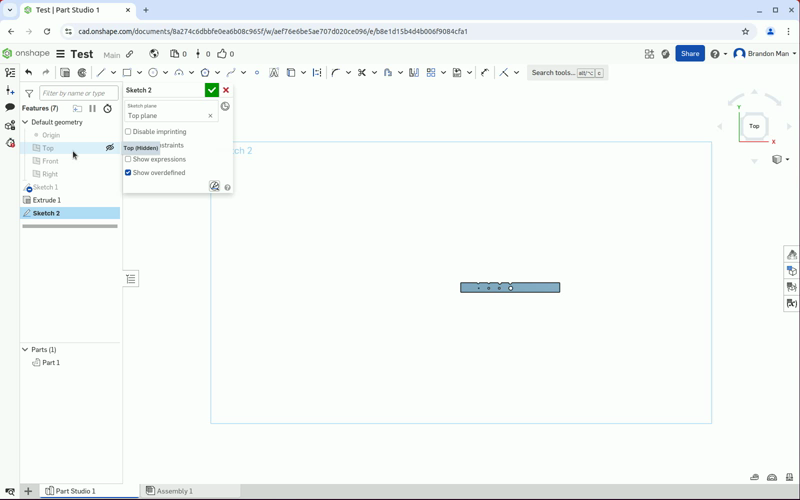
mouse_move(73, 352)
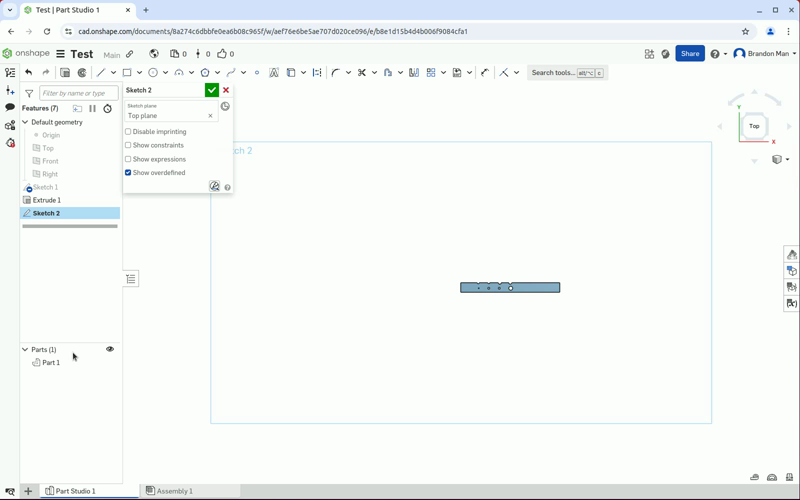
key(y)
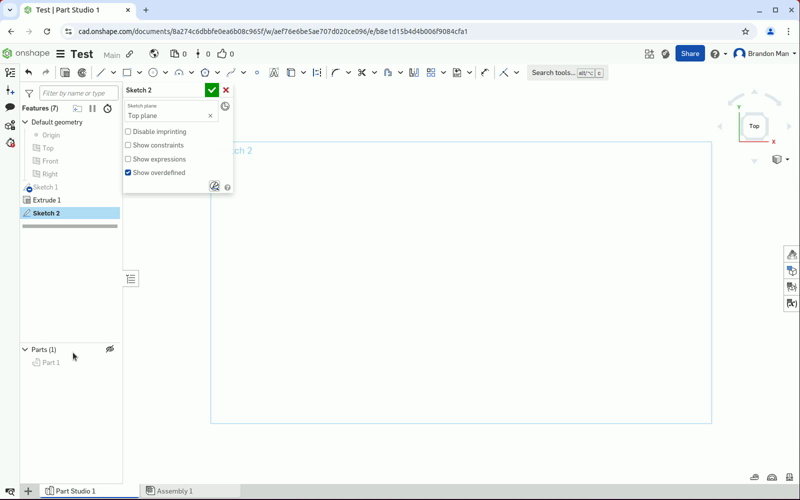
key(l)
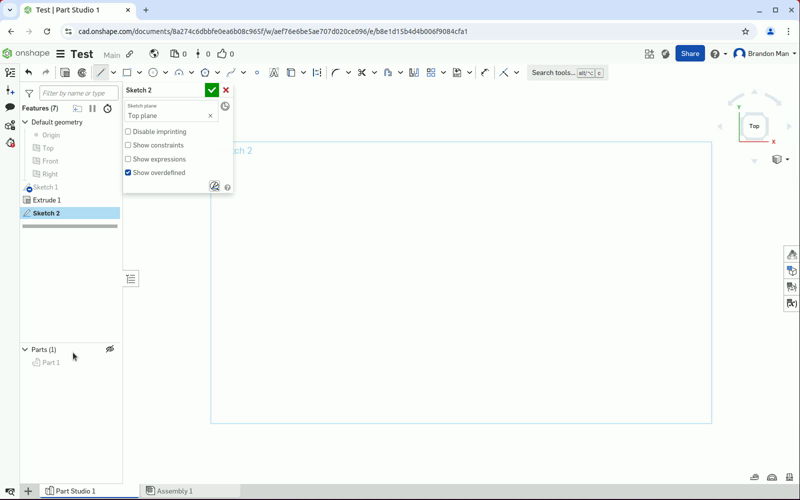
key_down(shift)
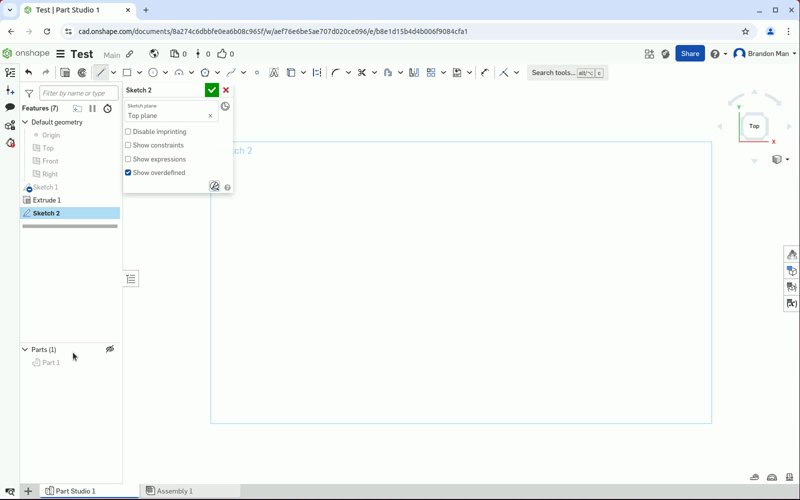
mouse_move(446, 292)
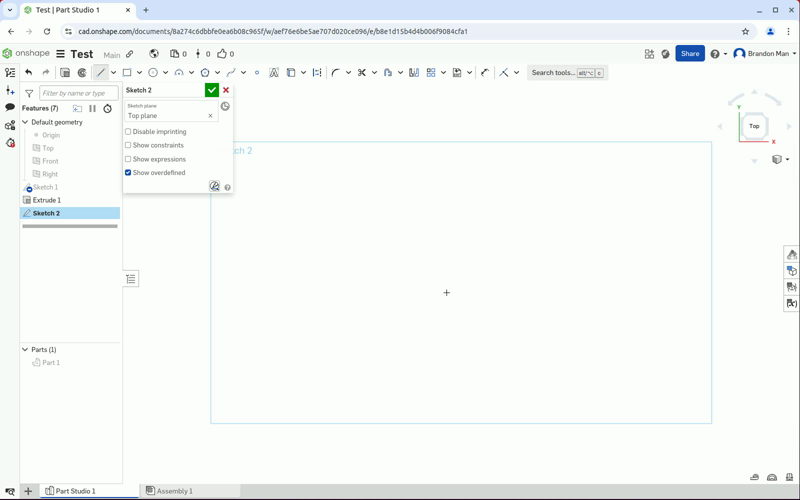
click(446, 292)
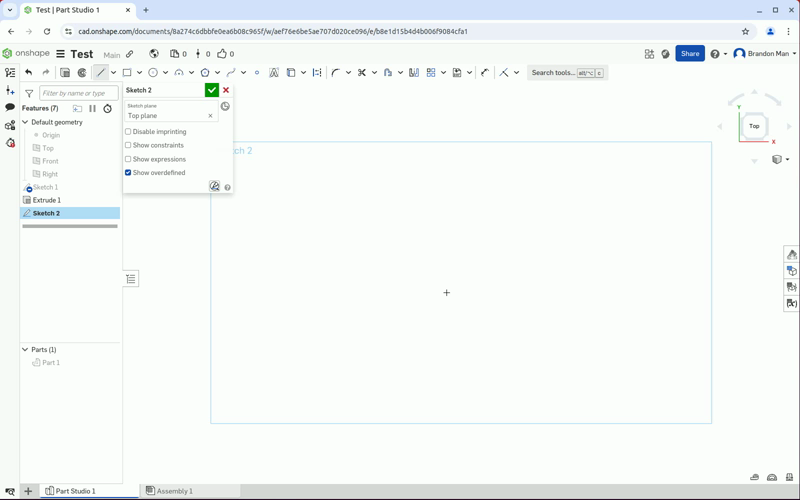
key_up(shift)
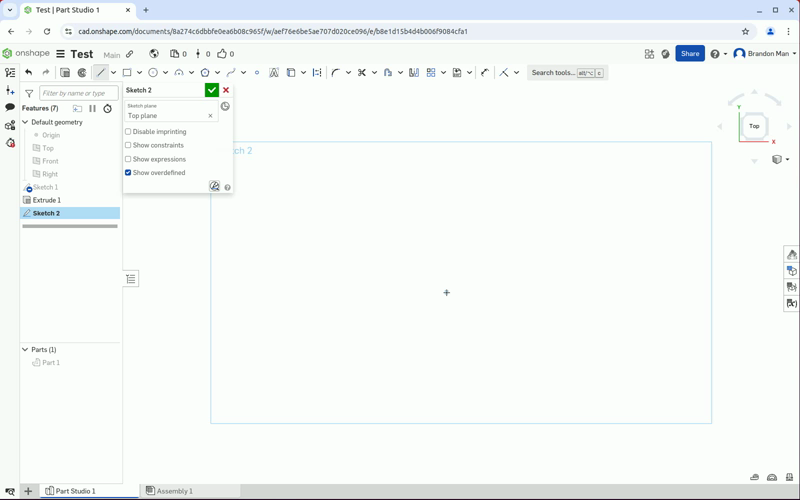
key_down(shift)
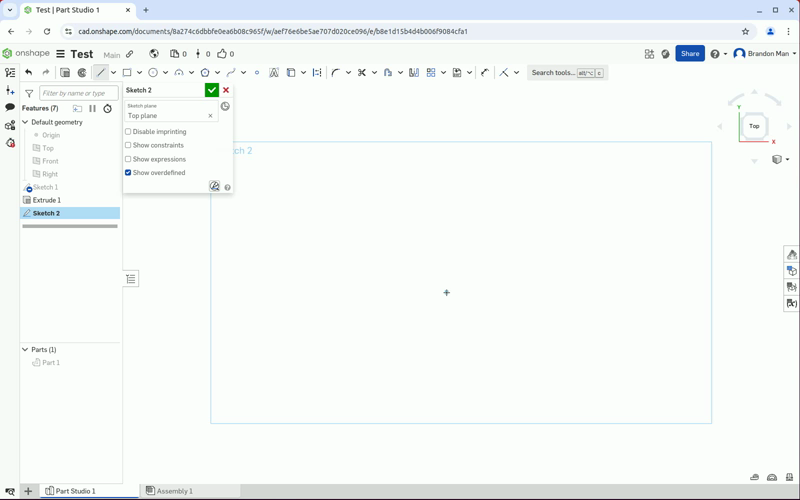
mouse_move(476, 292)
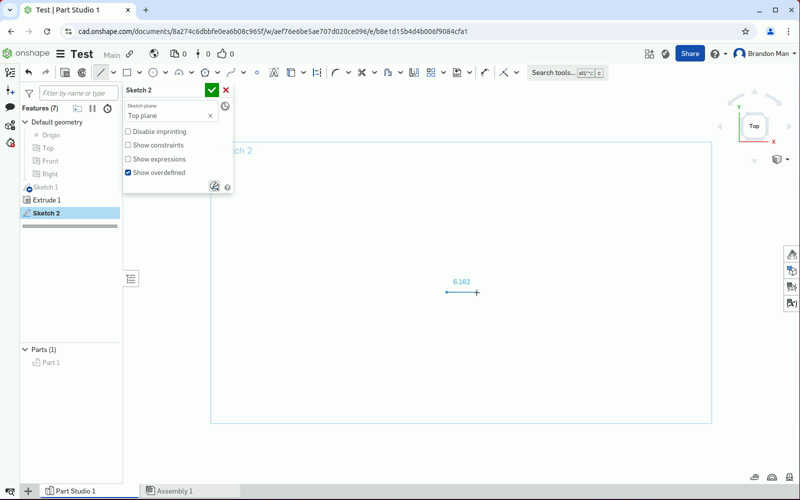
mouse_move(461, 292)
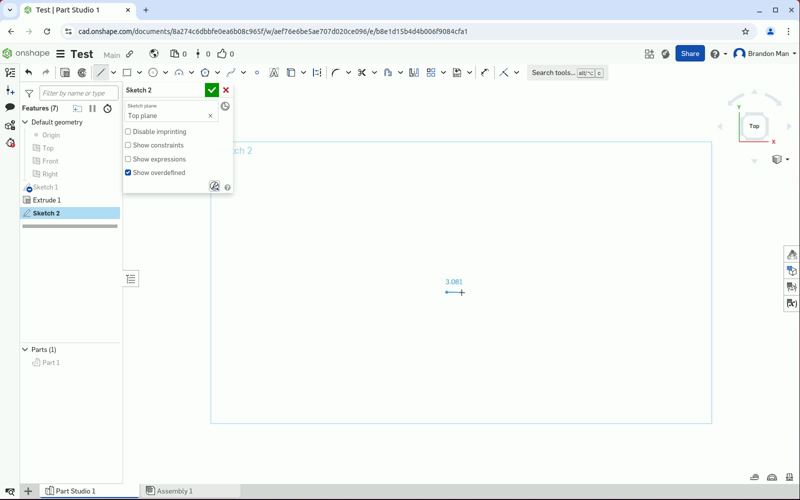
click(461, 292)
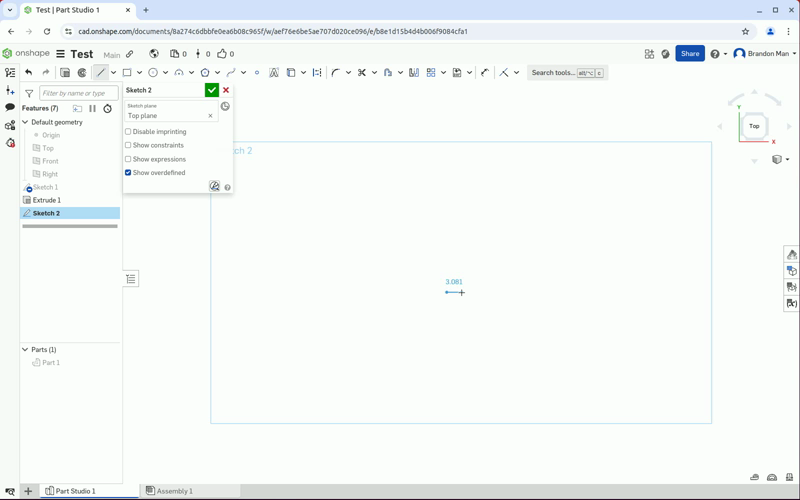
key_up(shift)
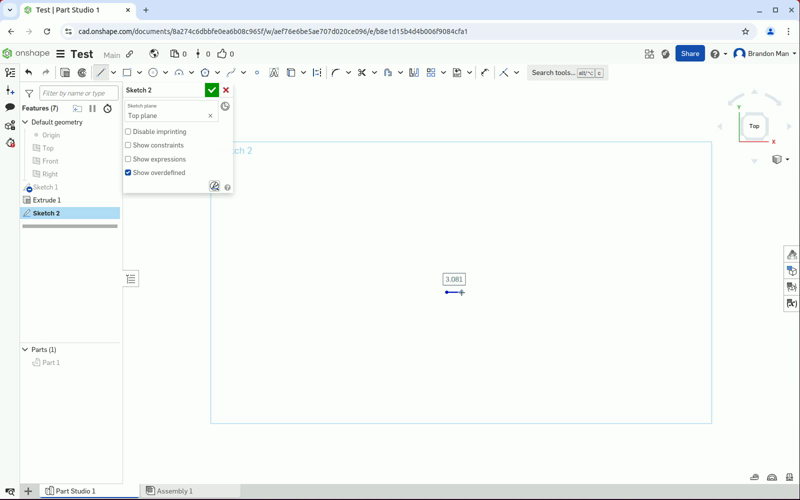
key_down(shift)
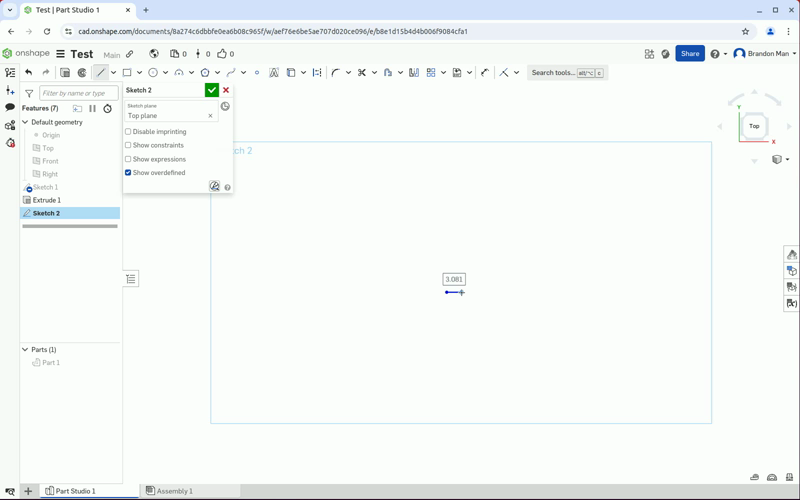
mouse_move(491, 292)
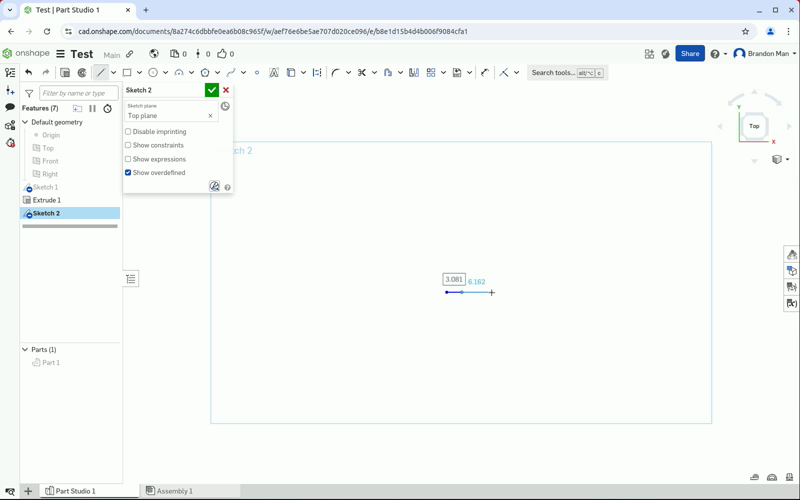
mouse_move(461, 282)
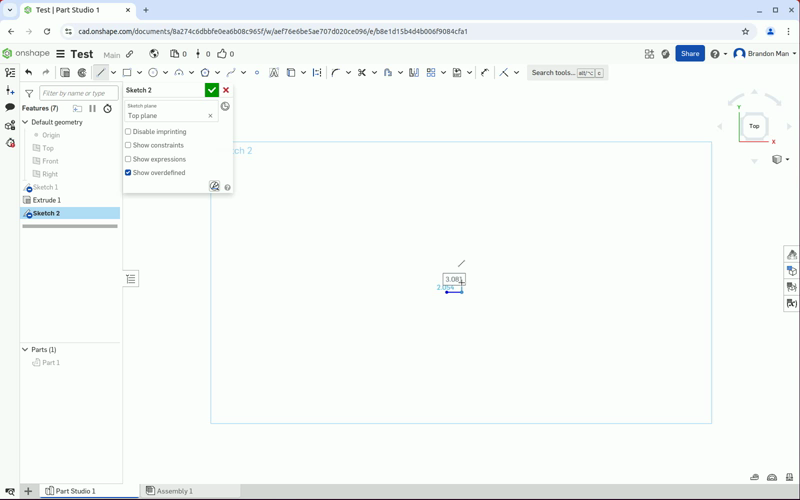
click(461, 282)
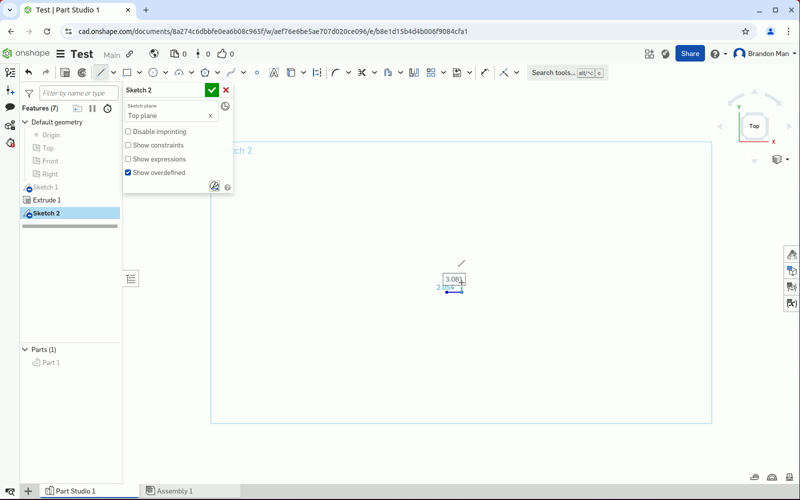
key_up(shift)
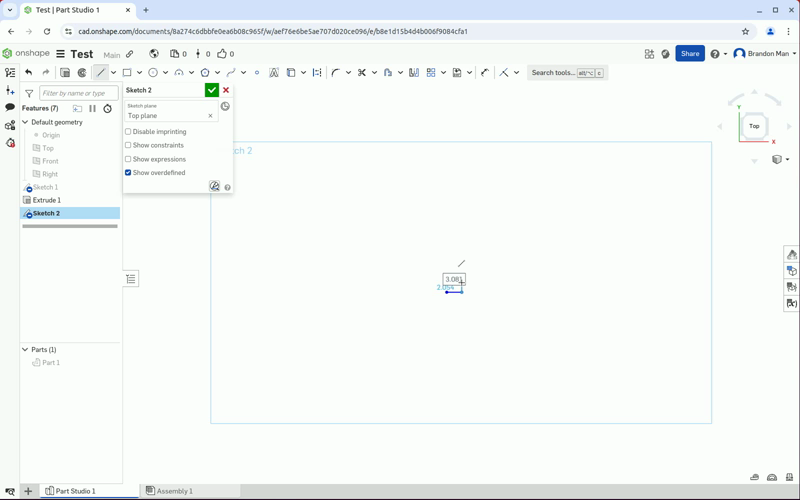
key_down(shift)
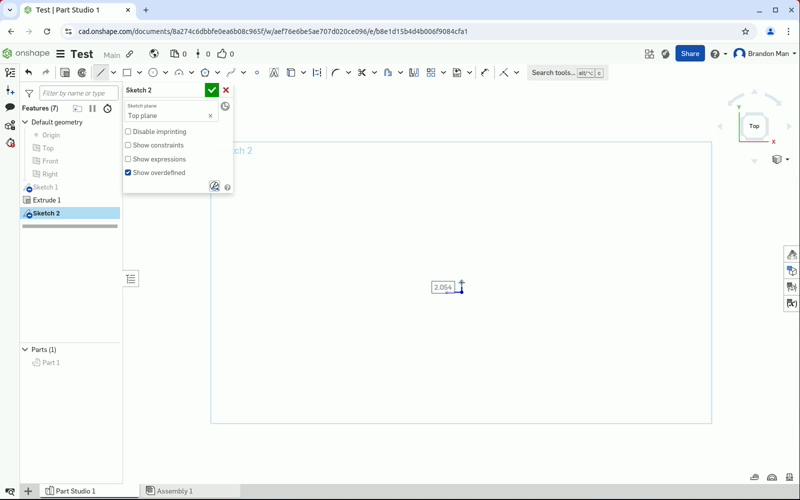
mouse_move(491, 282)
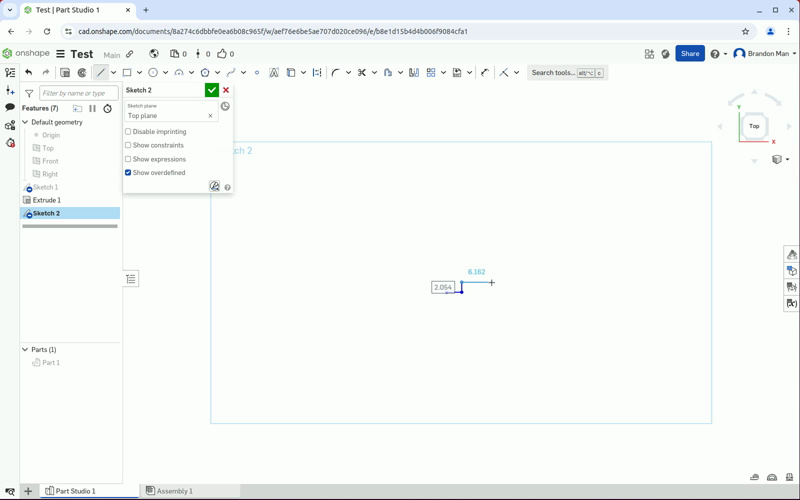
mouse_move(446, 282)
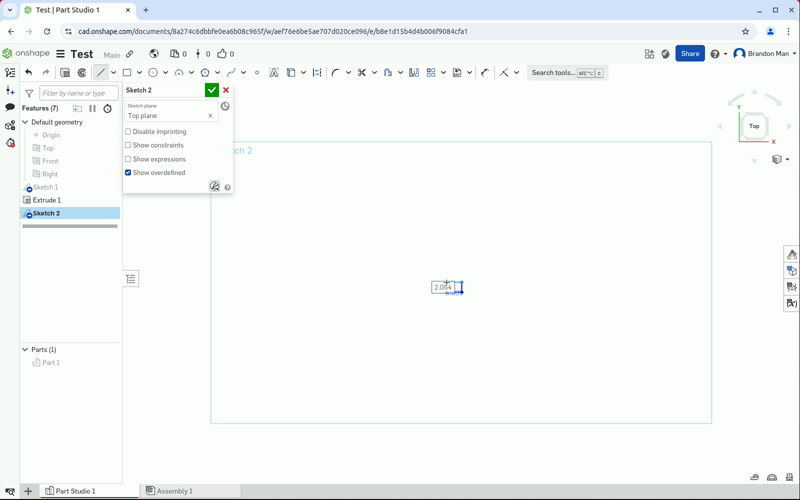
click(446, 282)
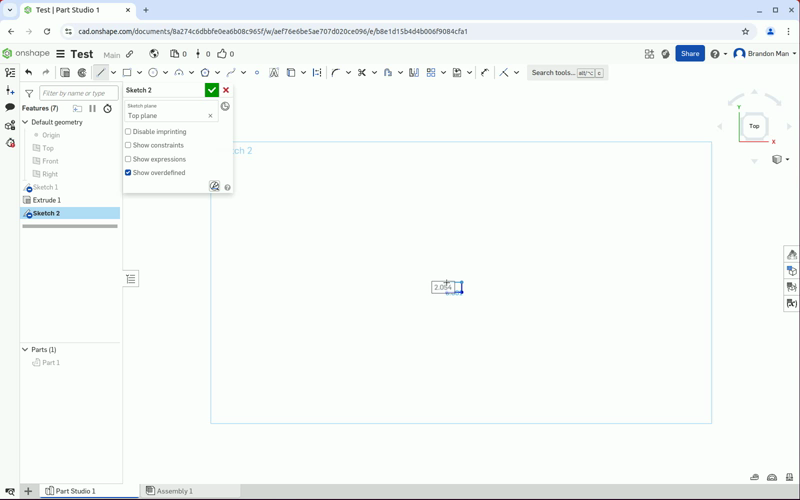
key_up(shift)
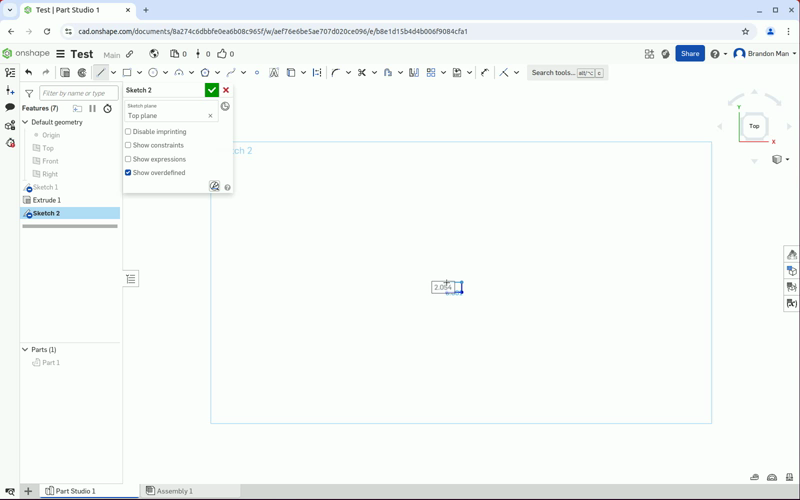
mouse_move(476, 282)
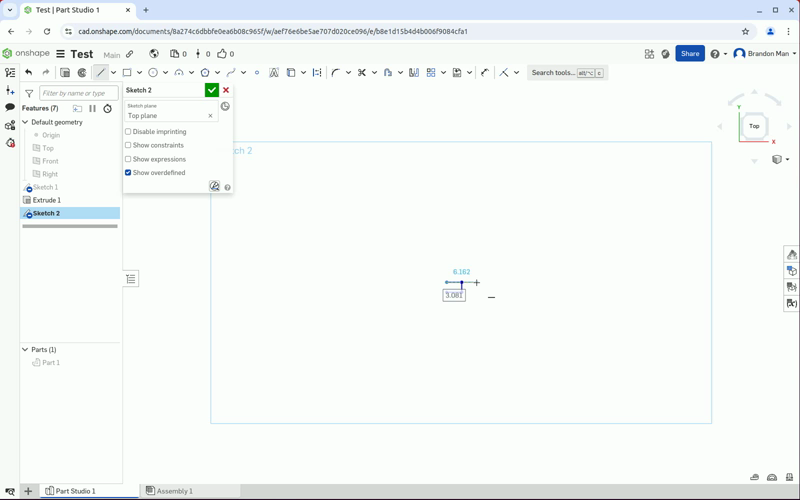
key_down(shift)
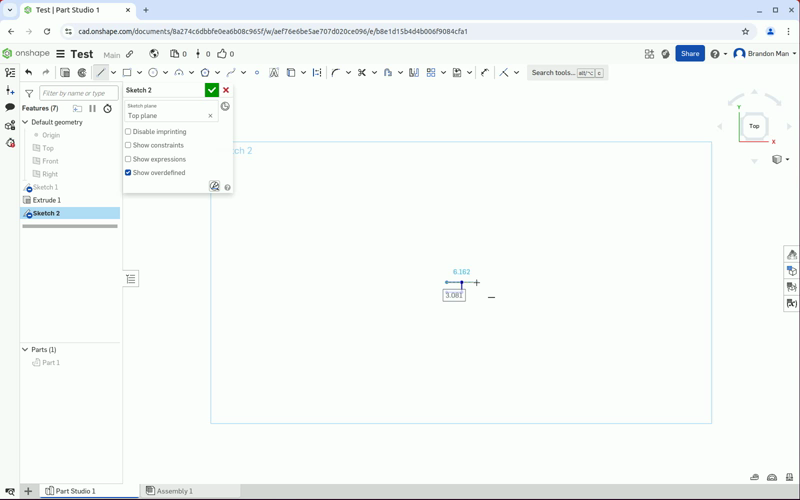
mouse_move(446, 292)
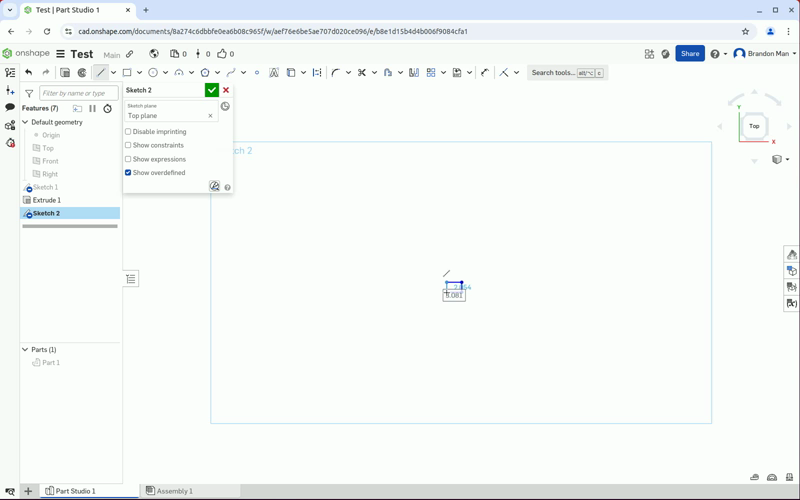
key_up(shift)
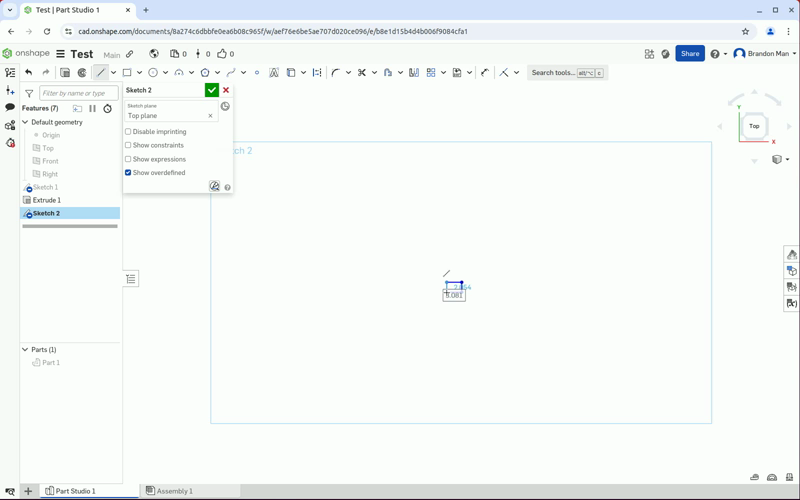
click(446, 292)
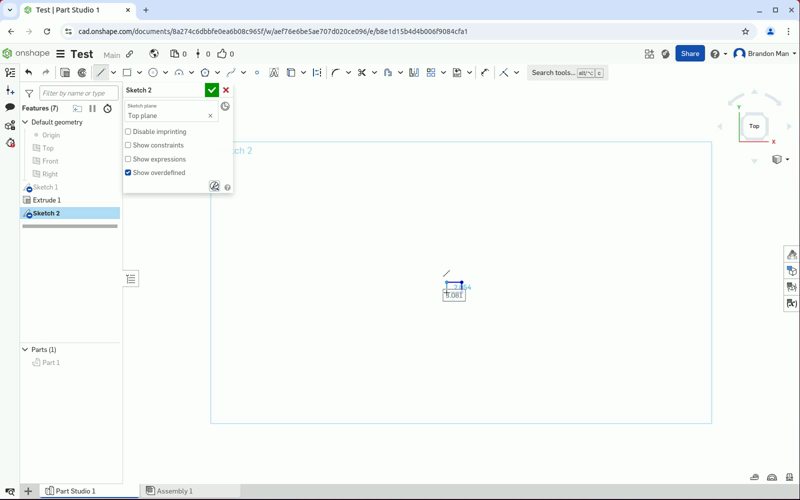
key(esc)
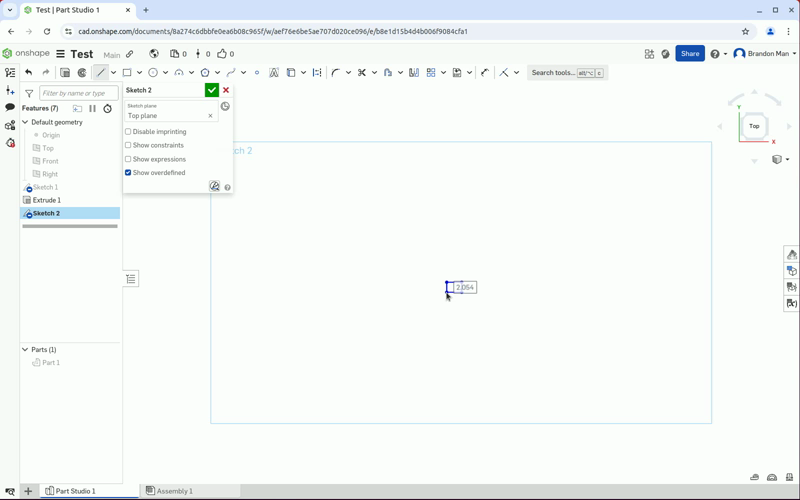
mouse_move(459, 291)
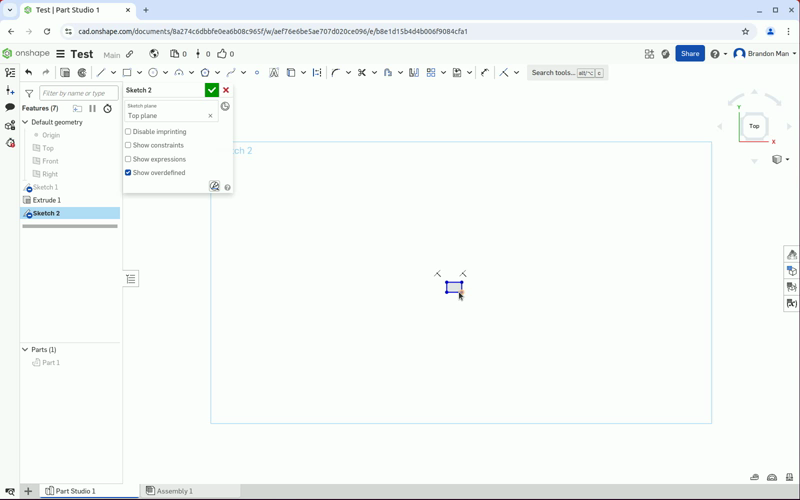
scroll(6)
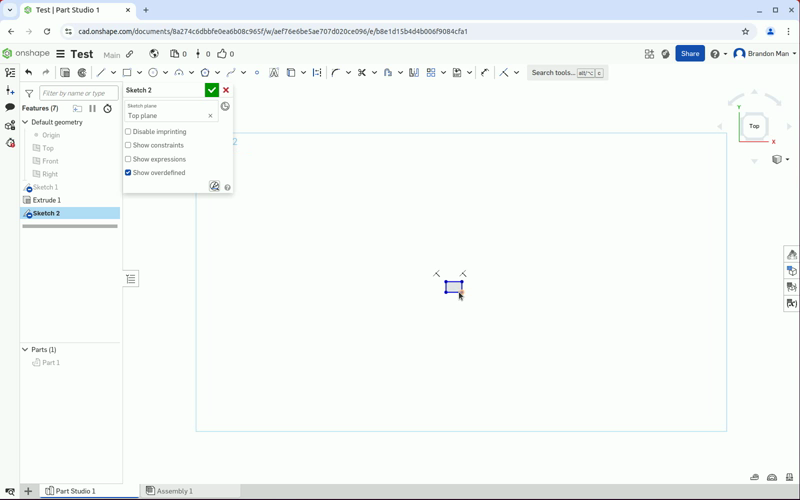
scroll(6)
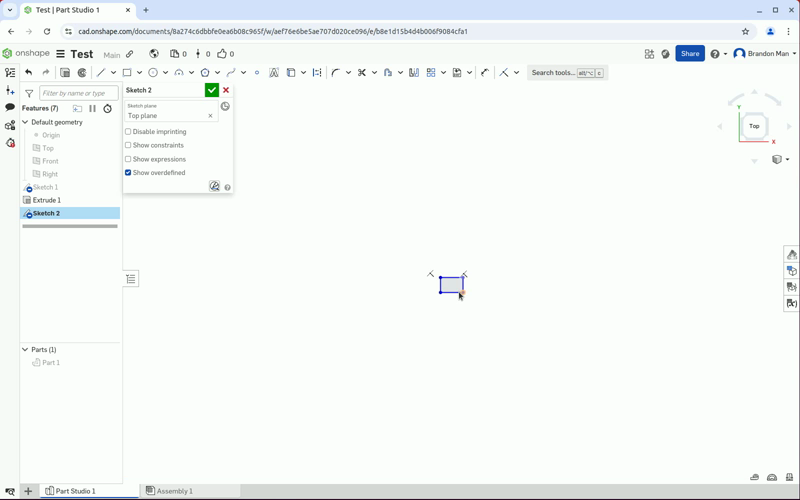
scroll(6)
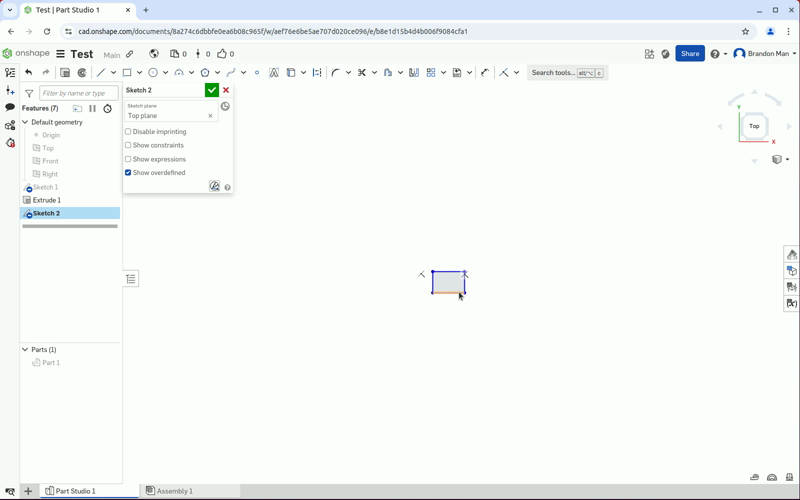
scroll(6)
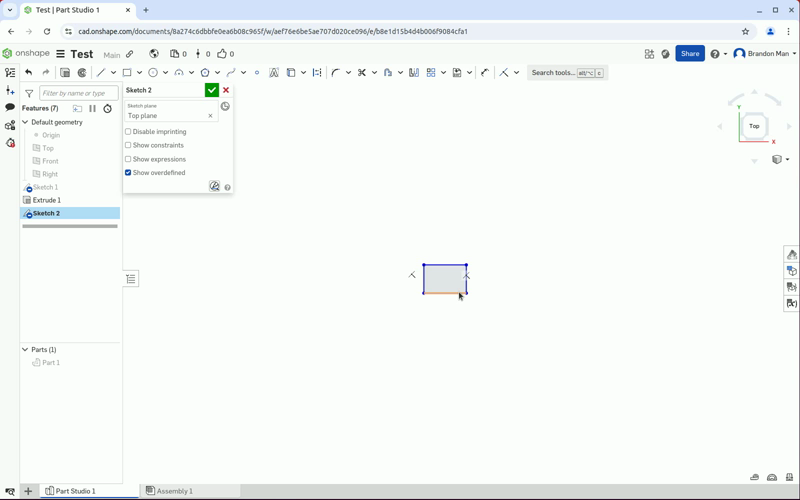
scroll(6)
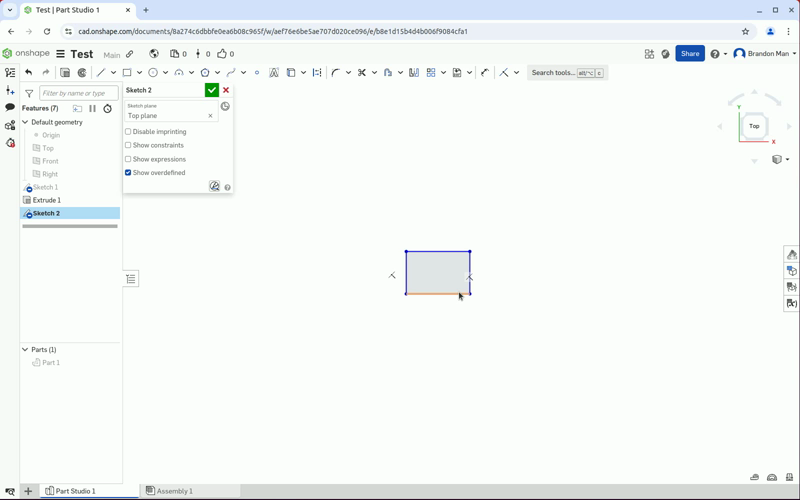
scroll(6)
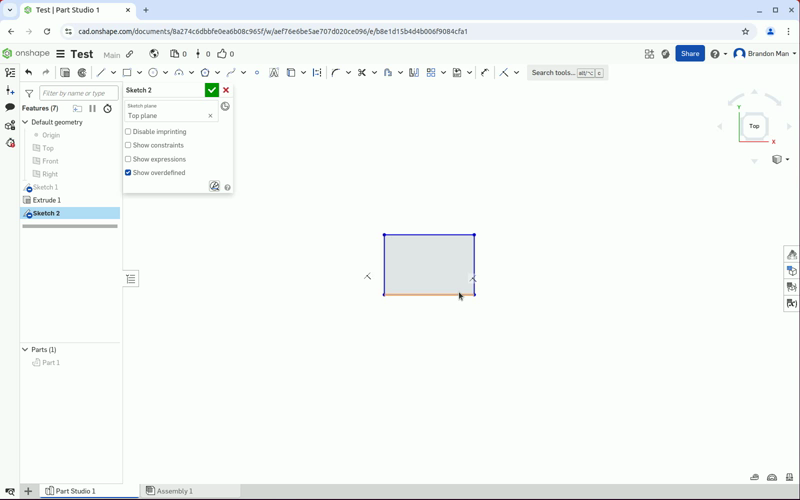
scroll(6)
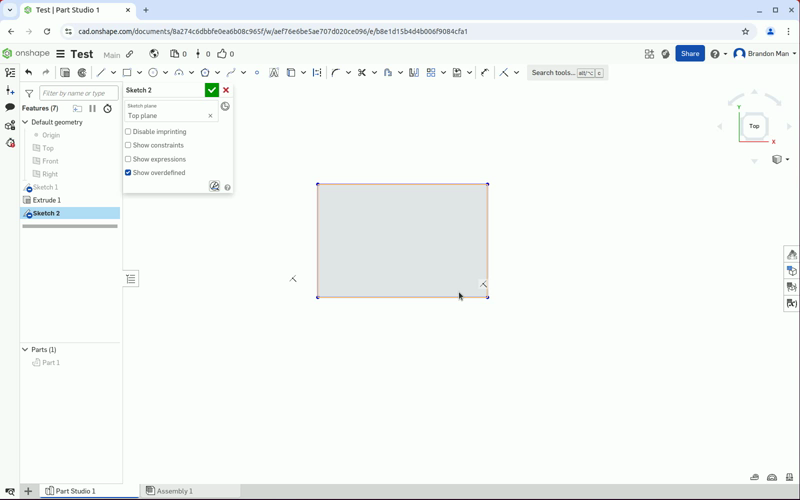
click(459, 291)
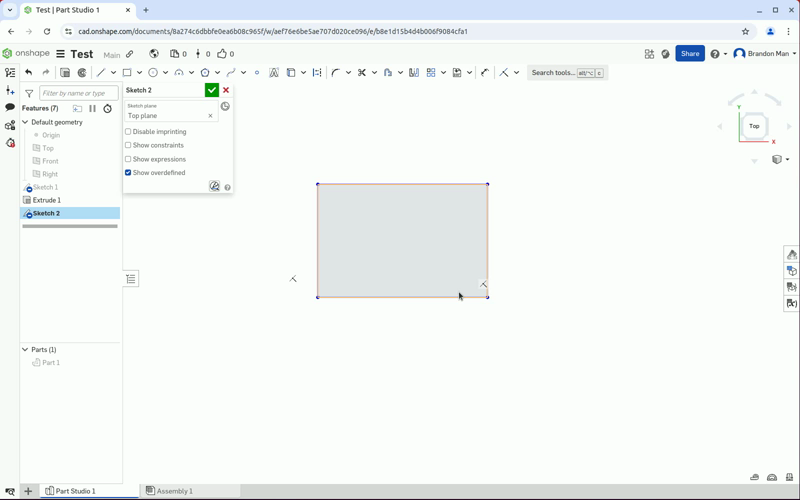
scroll(-6)
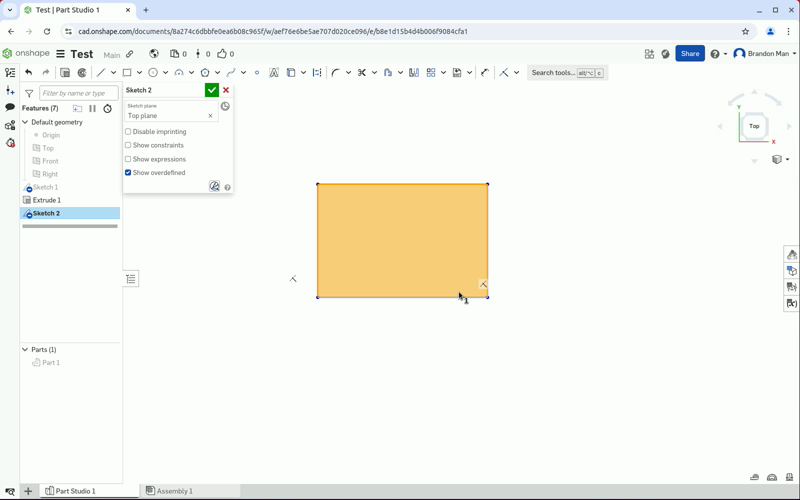
scroll(-6)
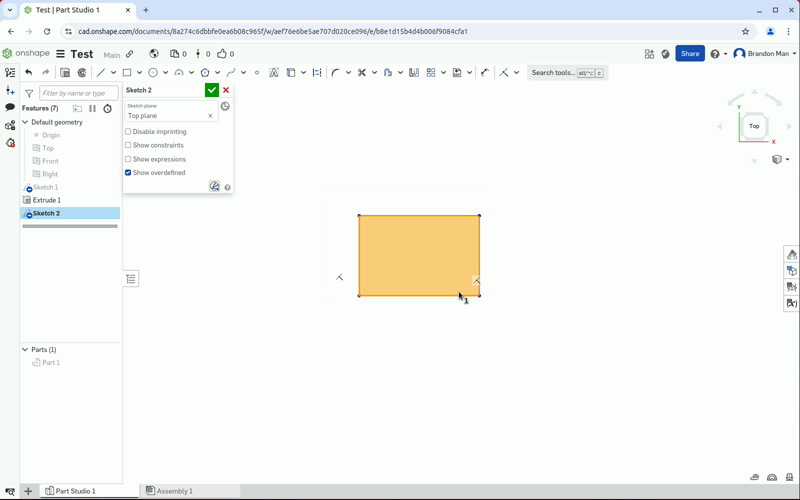
scroll(-6)
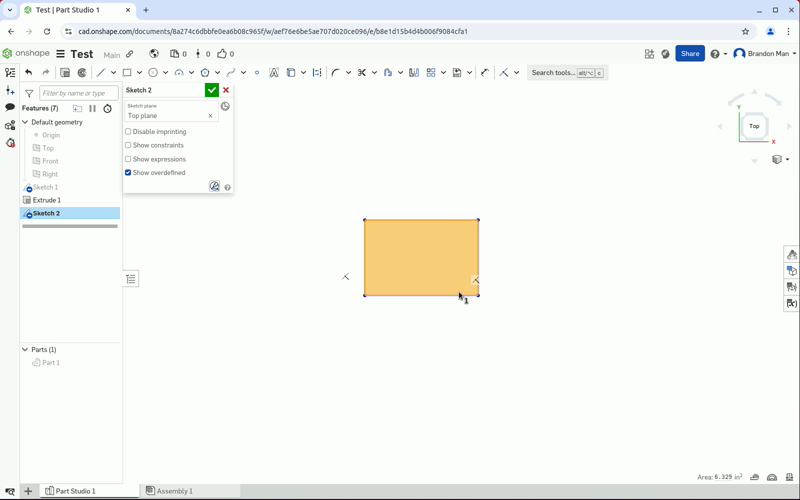
scroll(-6)
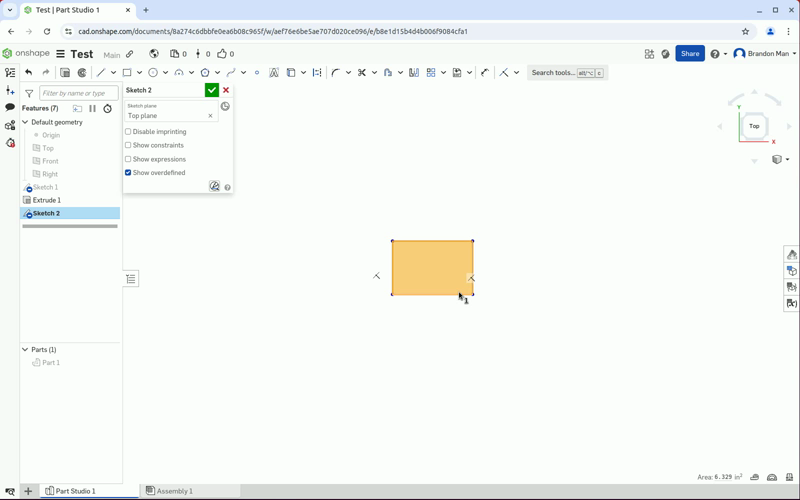
scroll(-6)
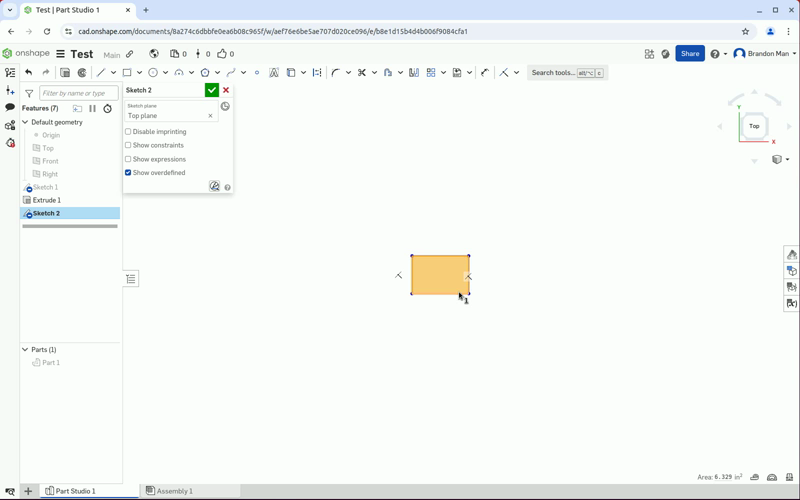
scroll(-6)
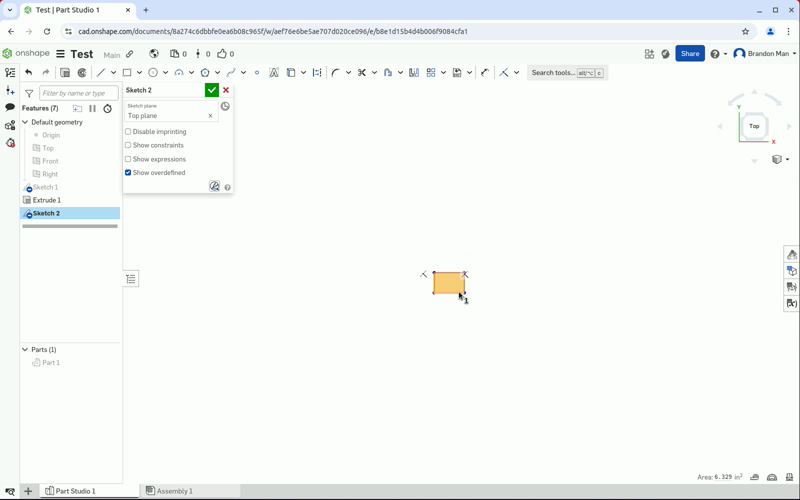
scroll(-6)
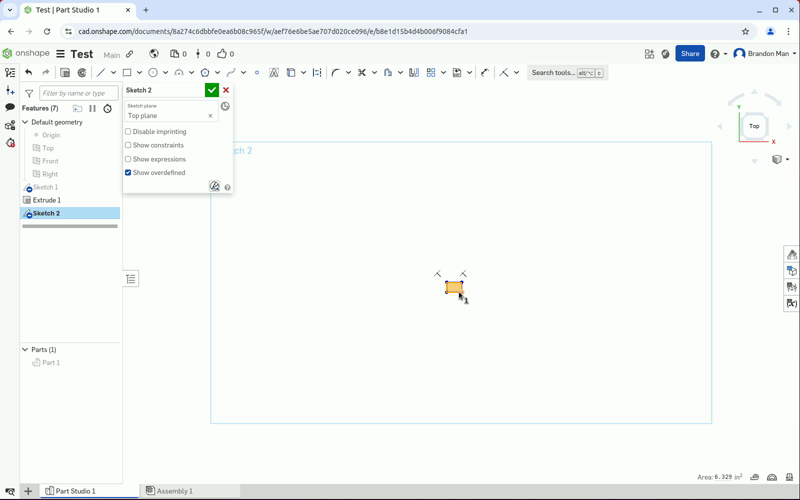
mouse_move(73, 352)
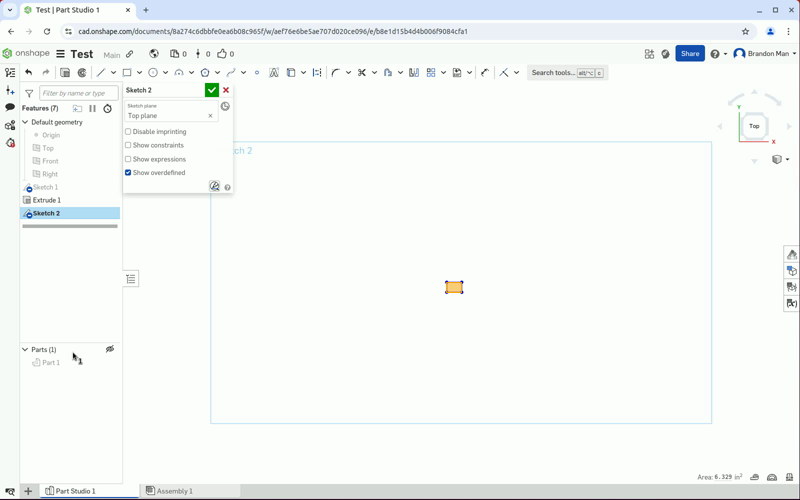
key(shift+y)
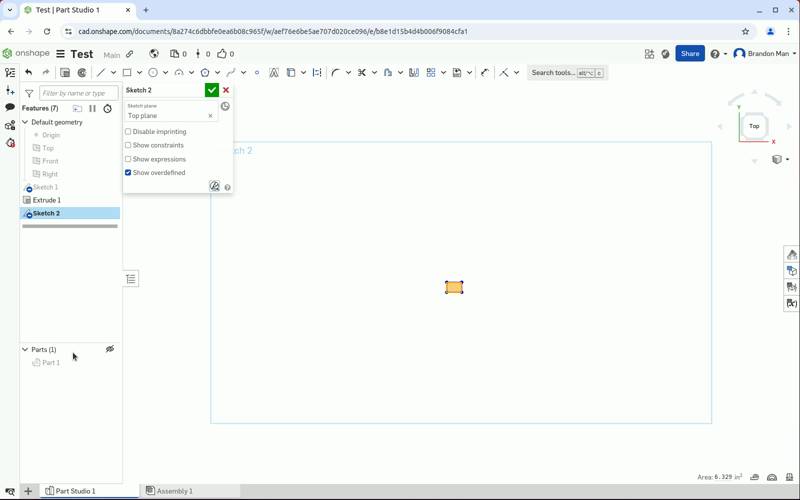
key(shift+e)
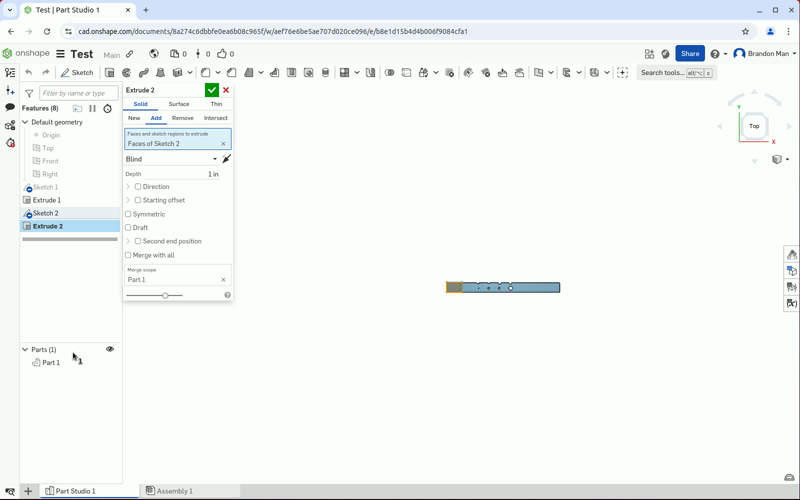
mouse_move(143, 106)
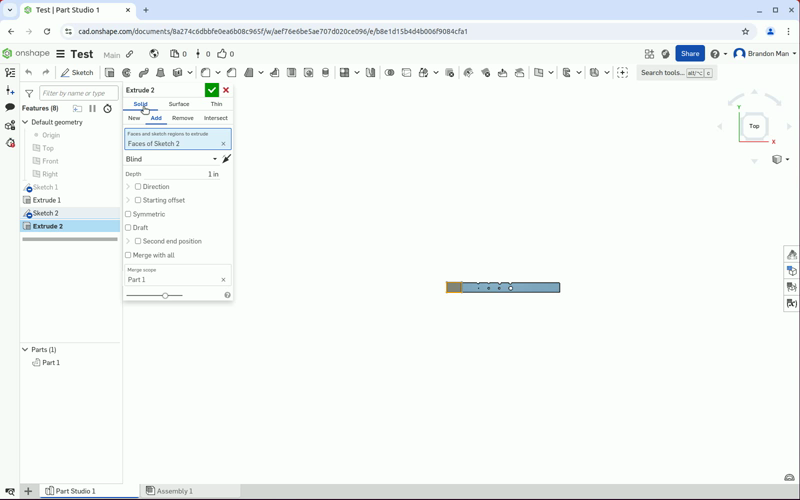
click(143, 106)
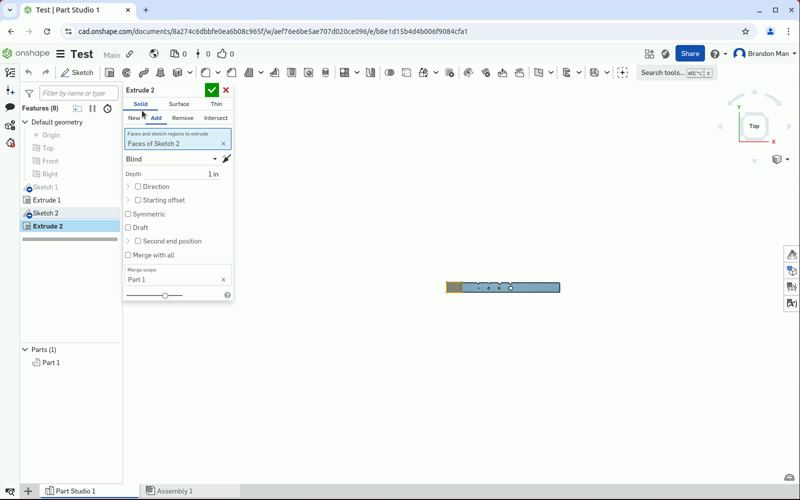
mouse_move(137, 120)
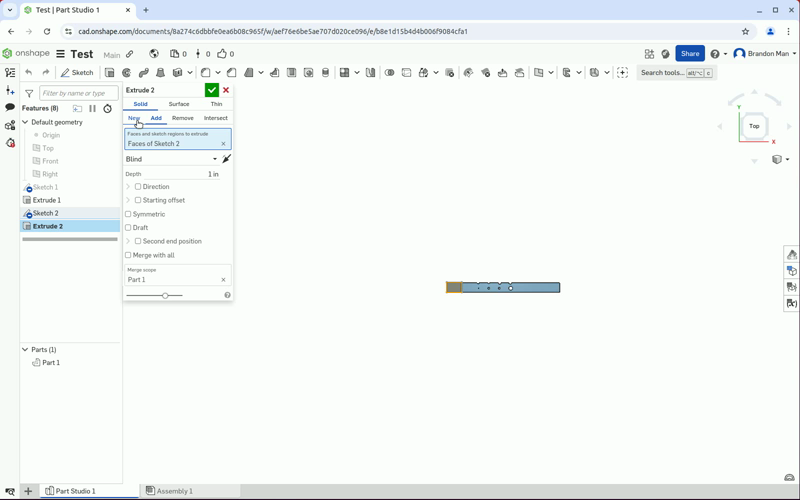
click(137, 120)
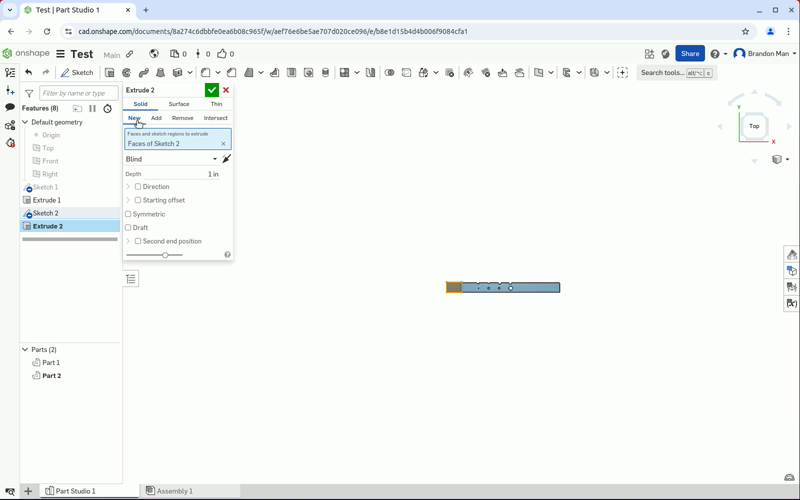
key(tab, 4)
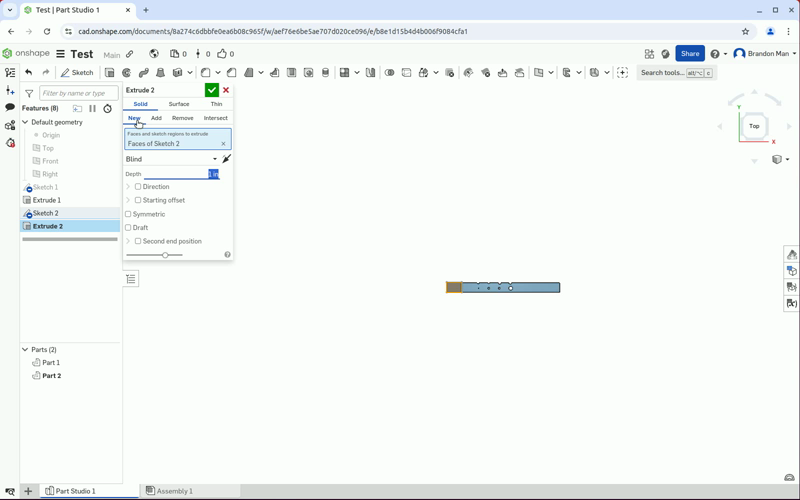
text(0.722)
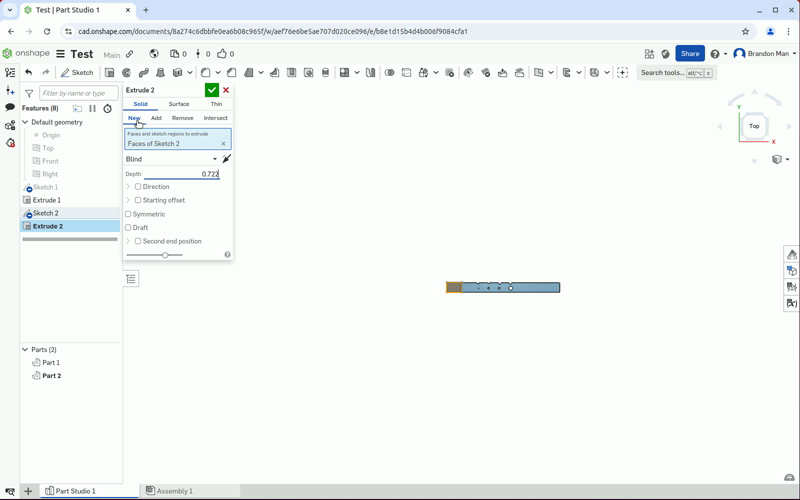
key(enter)
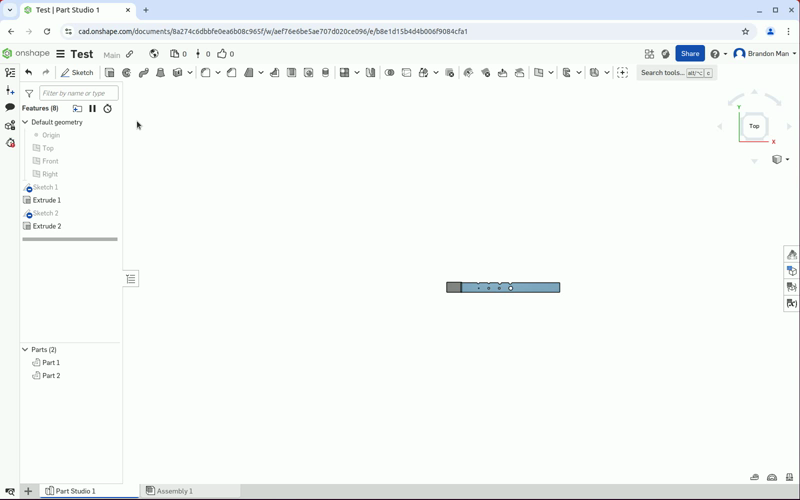
key(shift+h)
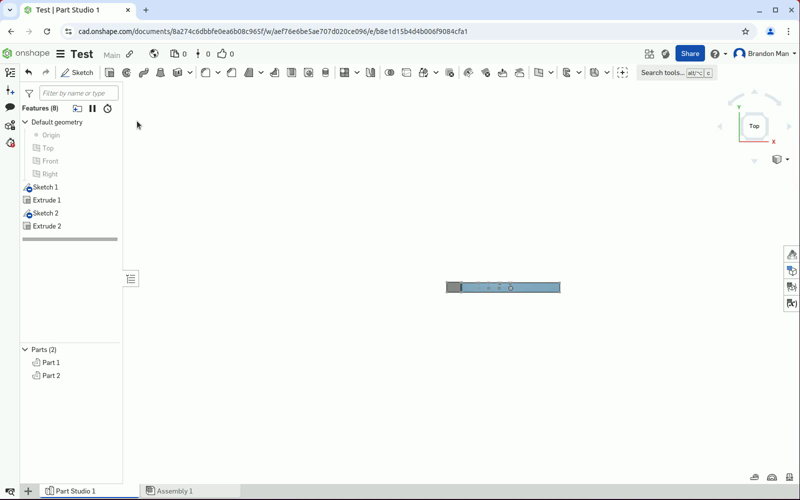
key(shift+h)
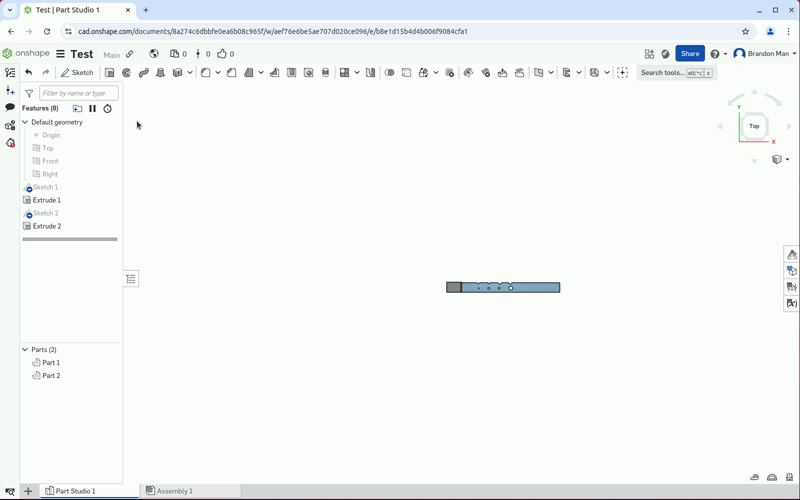
mouse_move(73, 189)
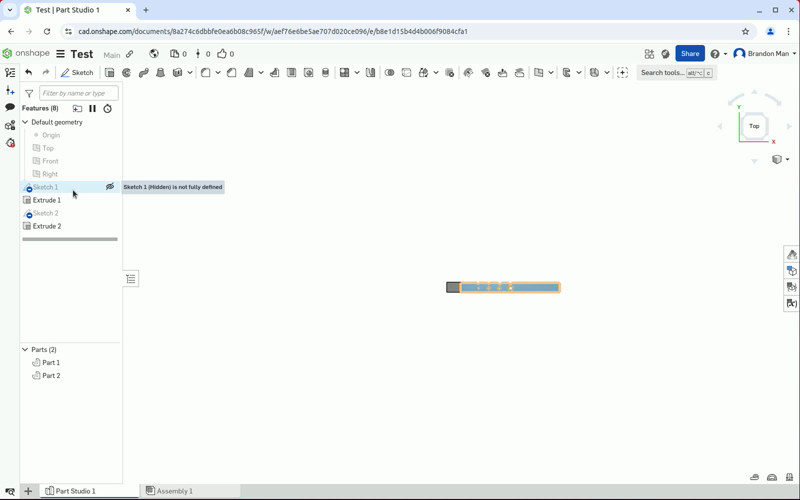
click(73, 189)
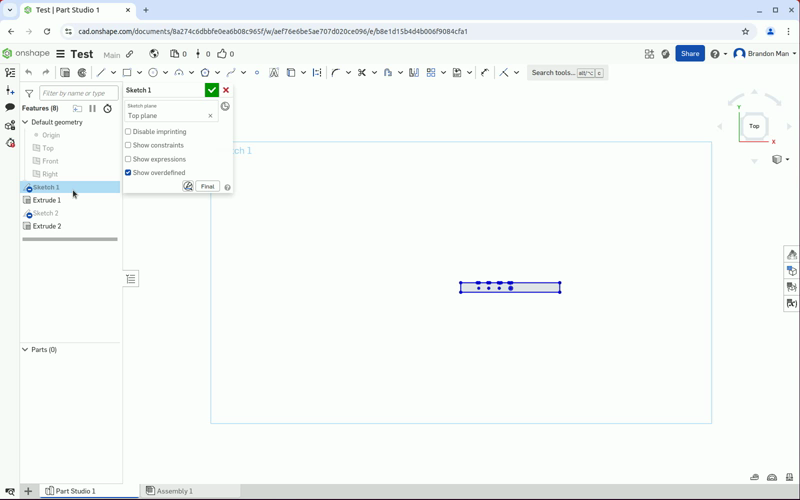
mouse_move(229, 92)
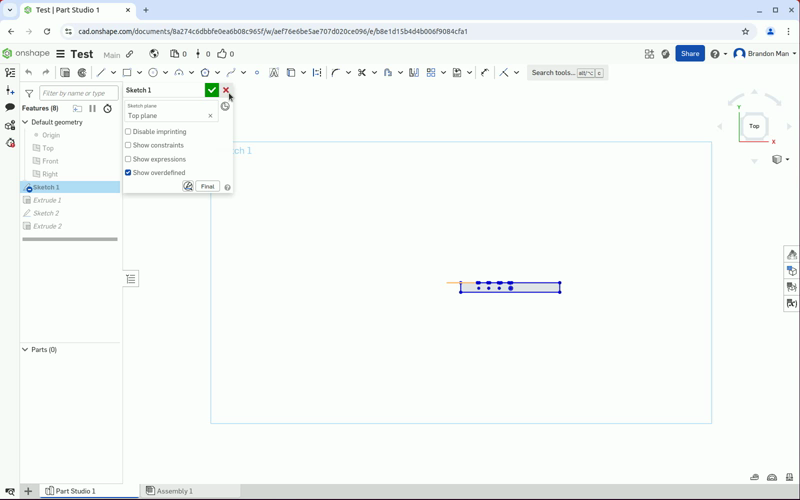
click(229, 92)
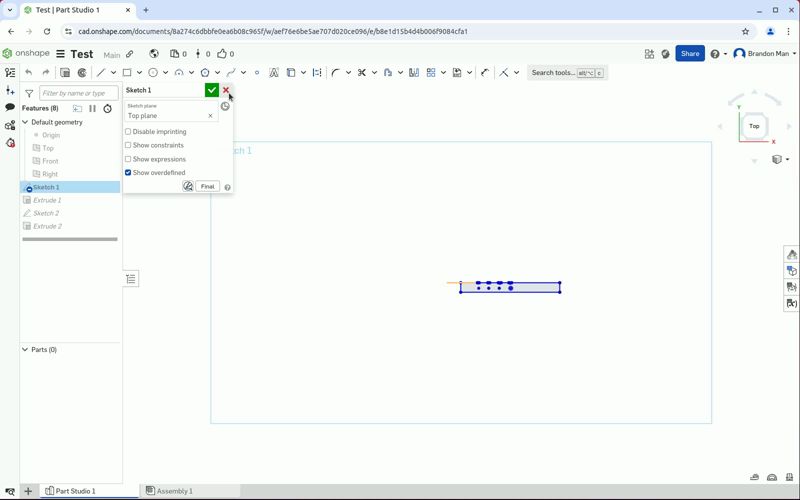
key(shift+s)
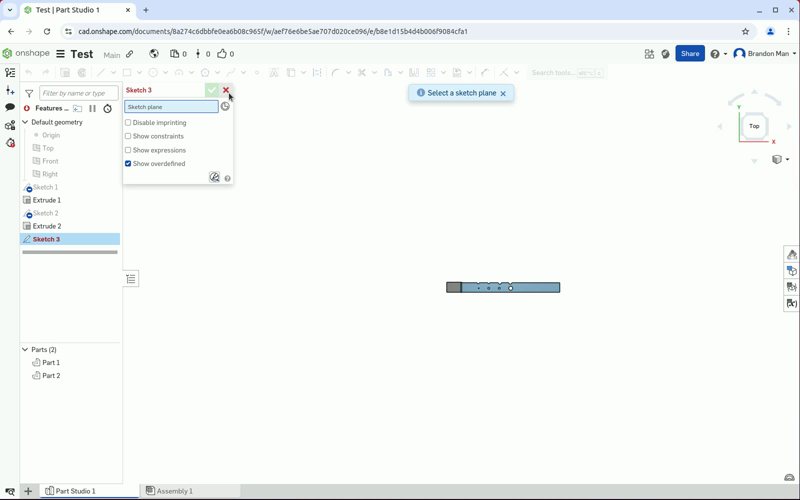
mouse_move(73, 150)
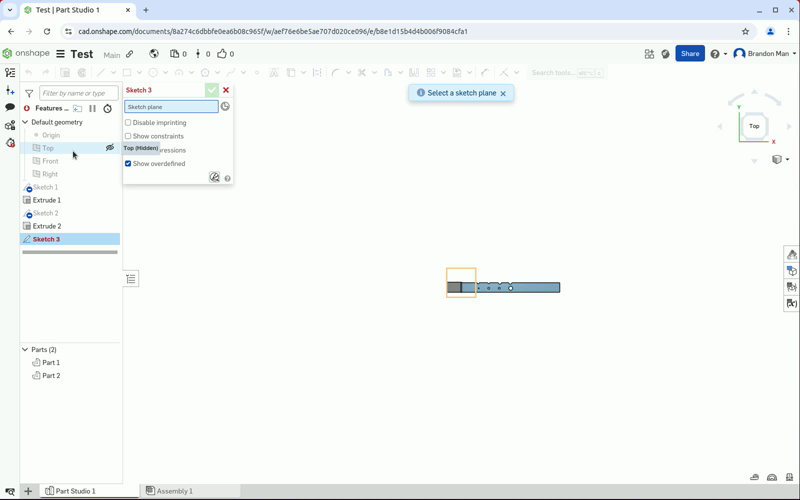
click(73, 150)
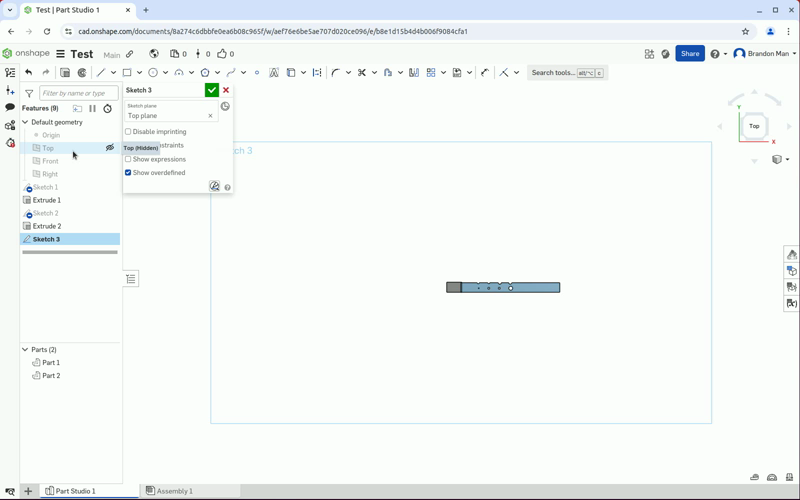
mouse_move(73, 352)
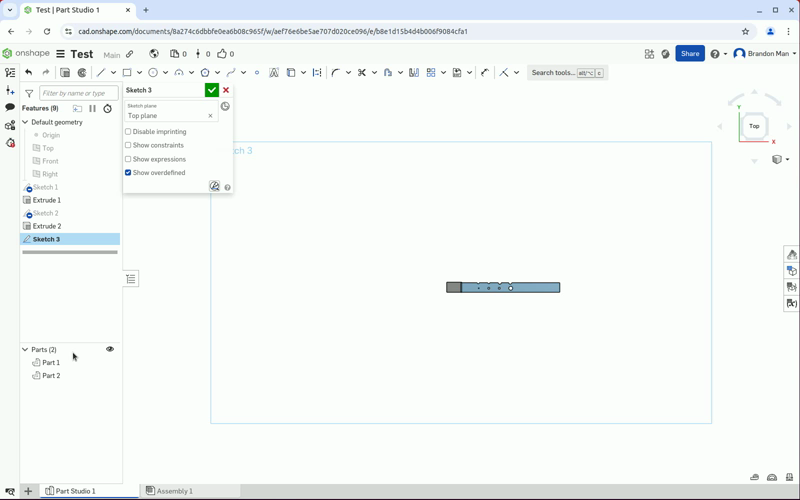
key(y)
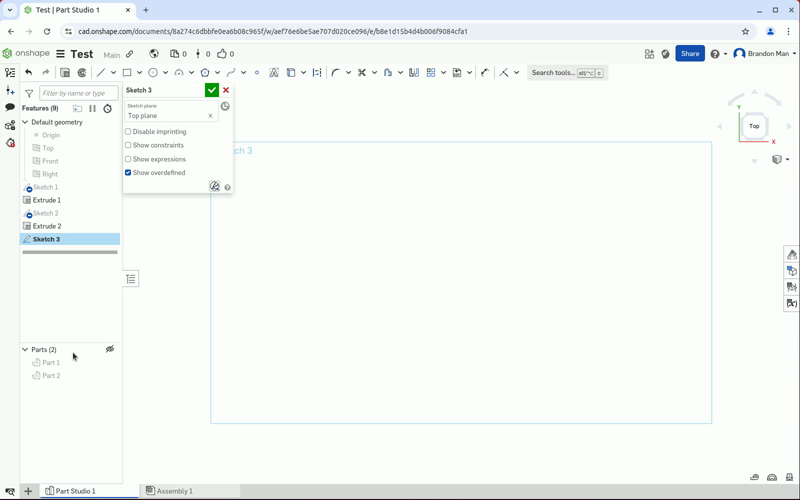
key(l)
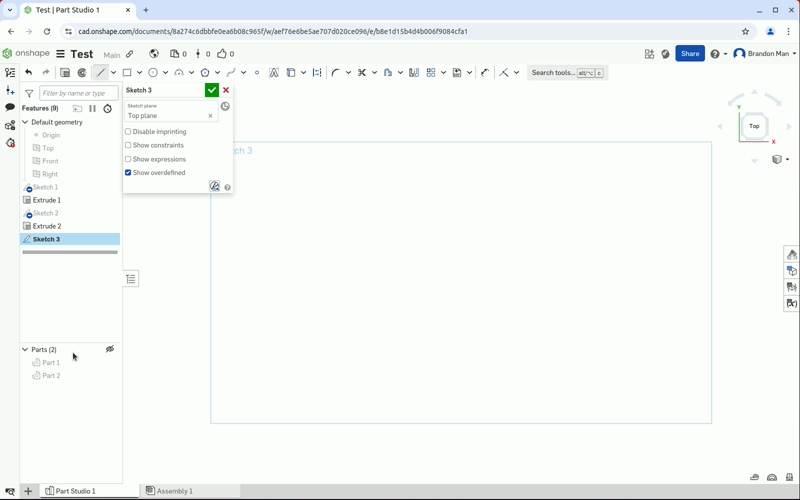
key_down(shift)
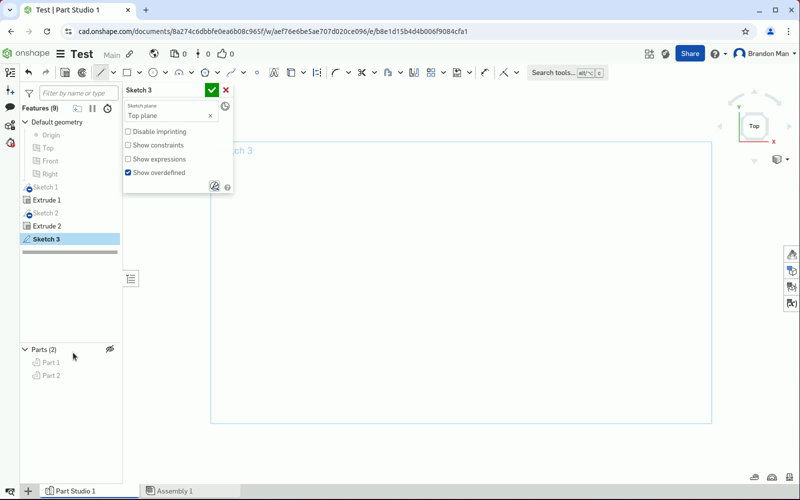
mouse_move(559, 292)
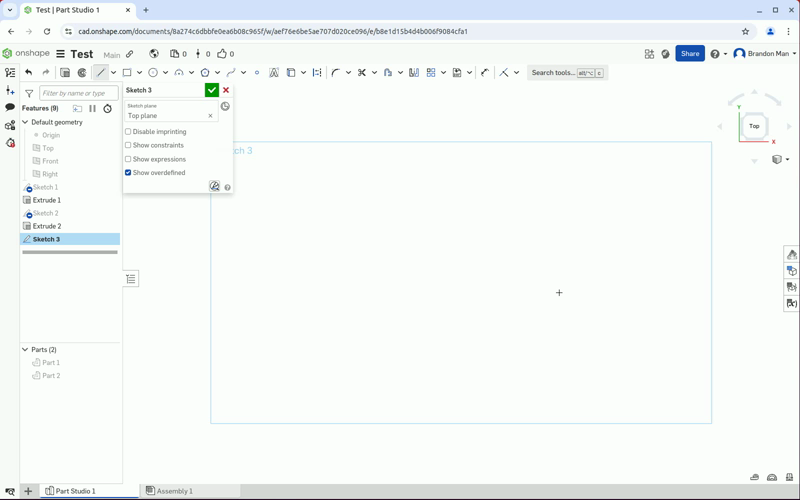
click(559, 292)
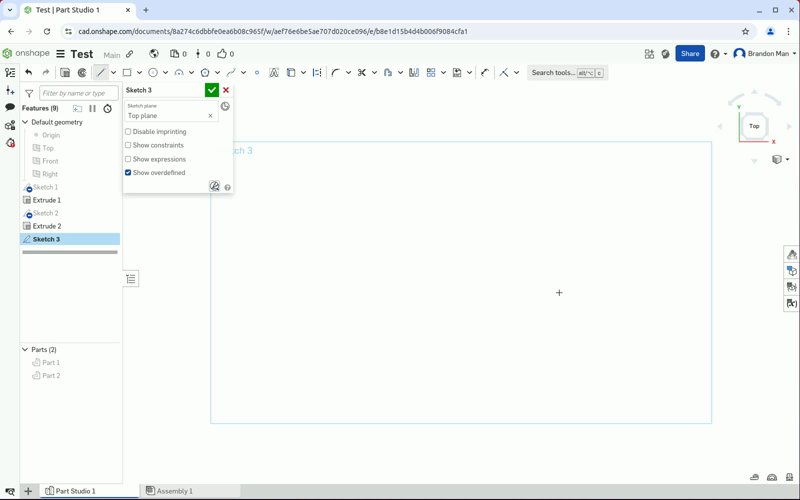
key_up(shift)
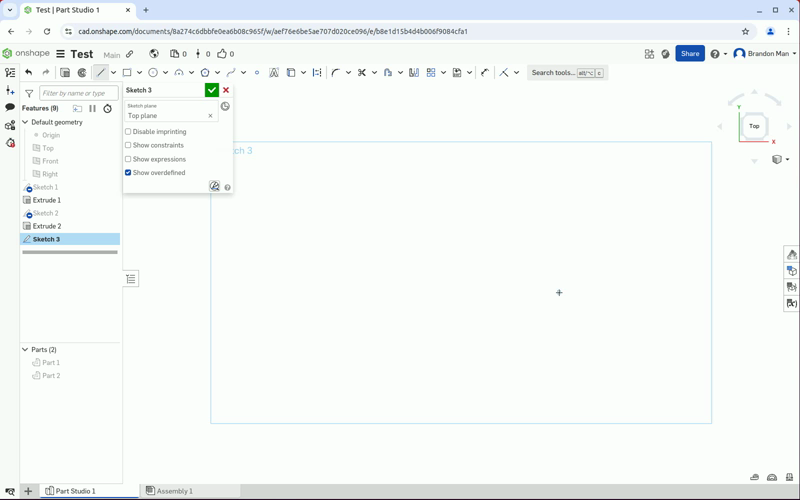
key_down(shift)
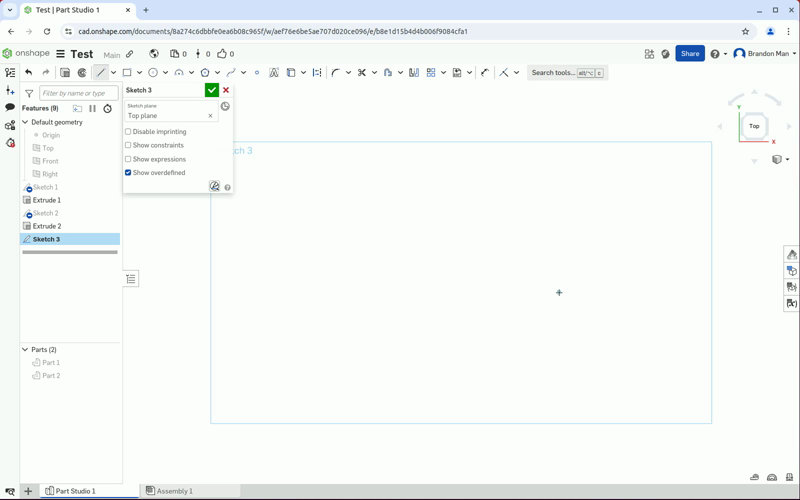
mouse_move(589, 292)
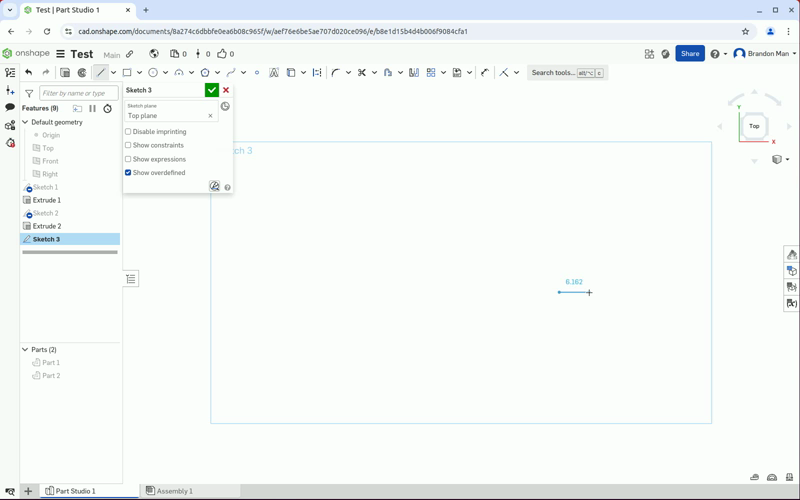
mouse_move(574, 292)
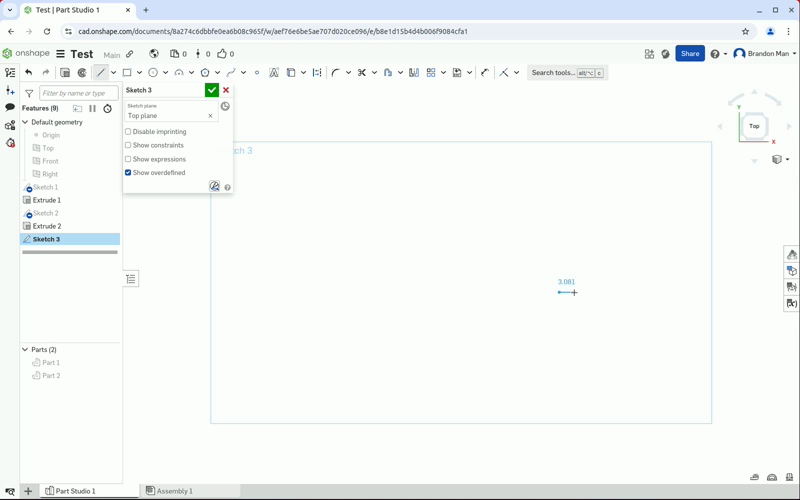
click(574, 292)
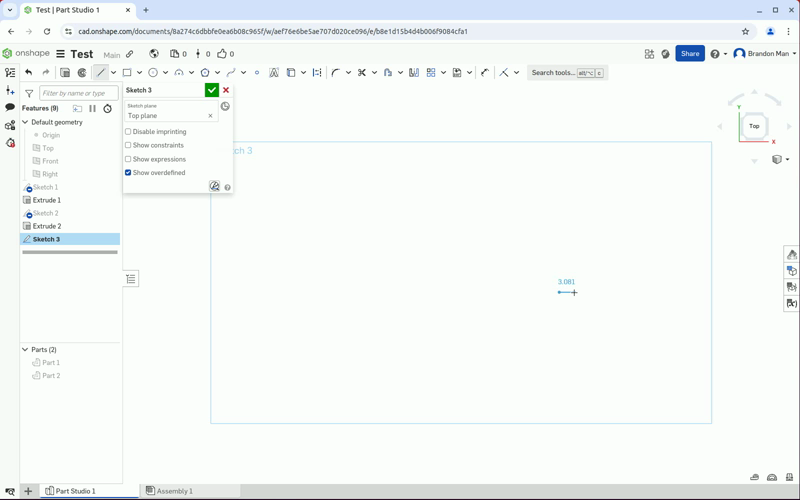
key_up(shift)
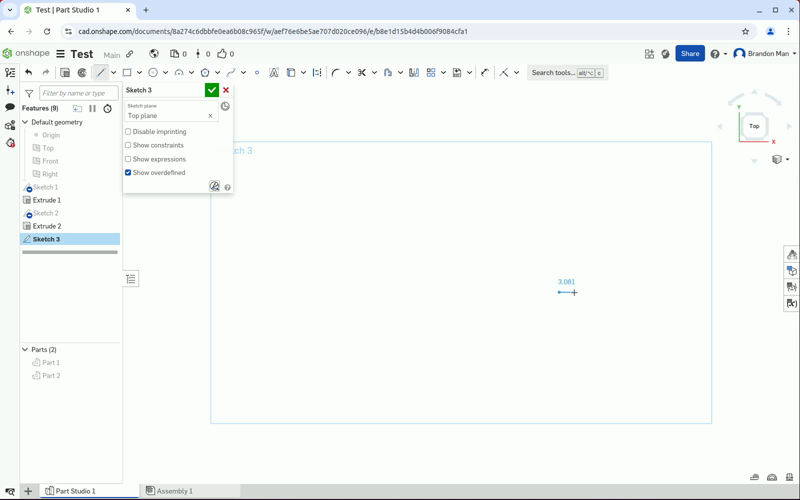
key_down(shift)
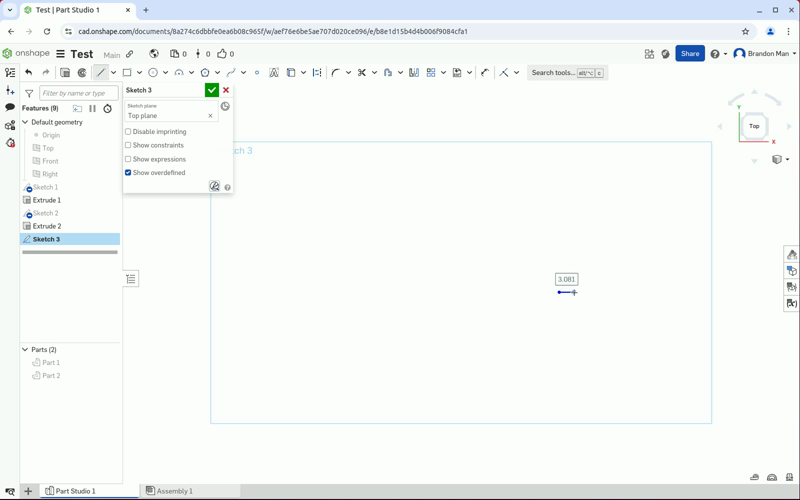
mouse_move(589, 292)
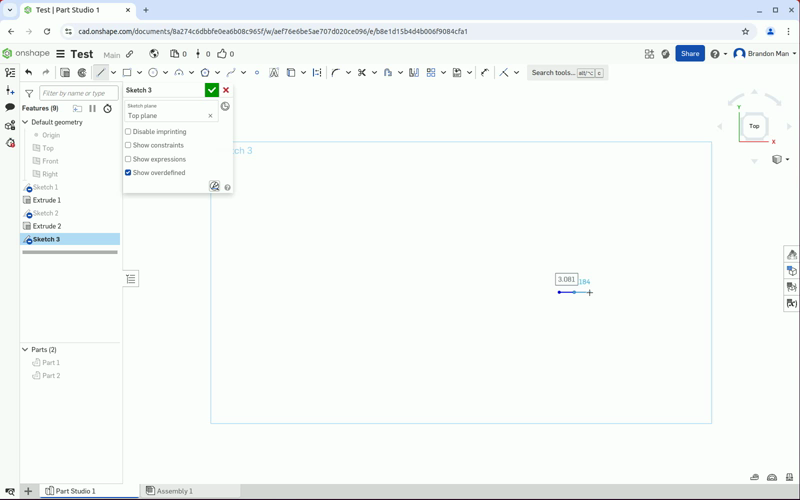
mouse_move(574, 291)
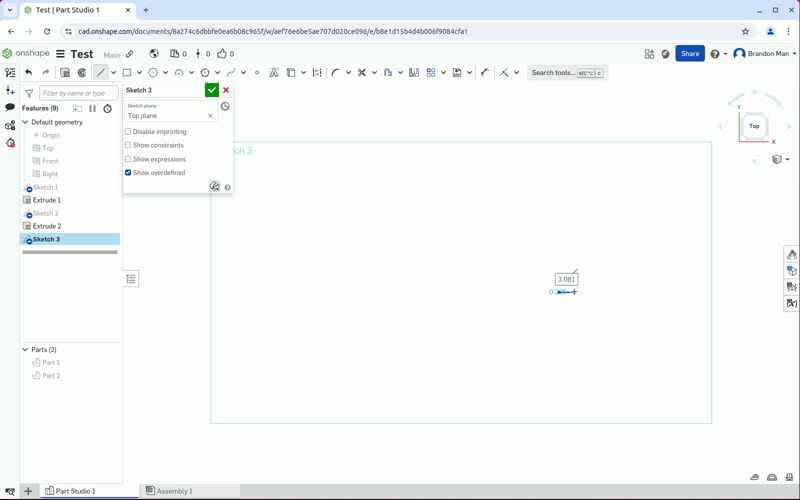
scroll(6)
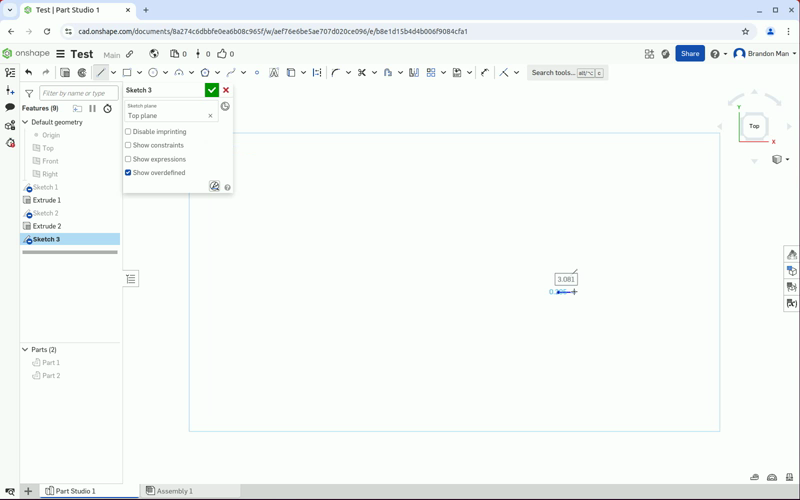
scroll(6)
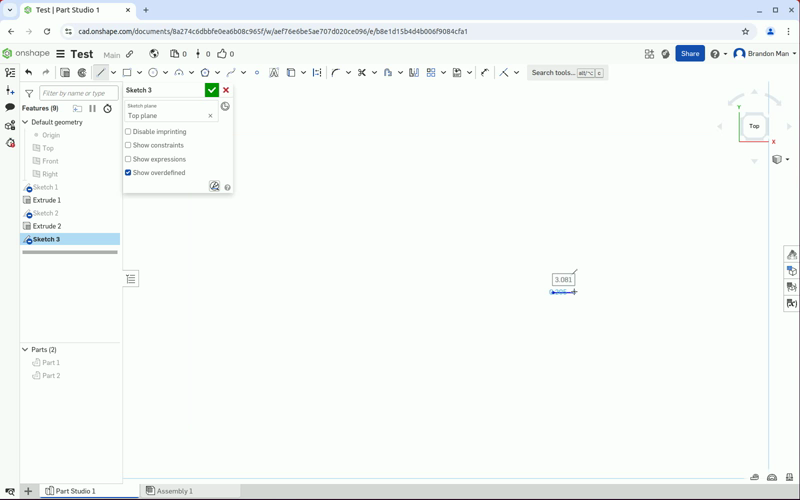
scroll(6)
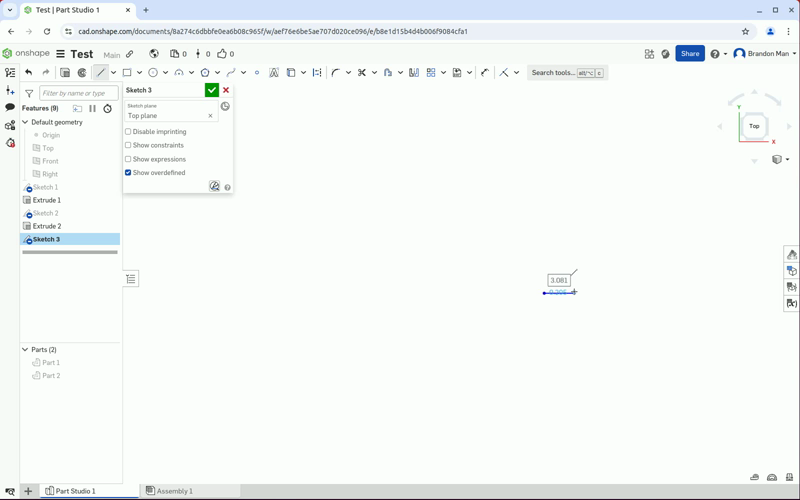
scroll(6)
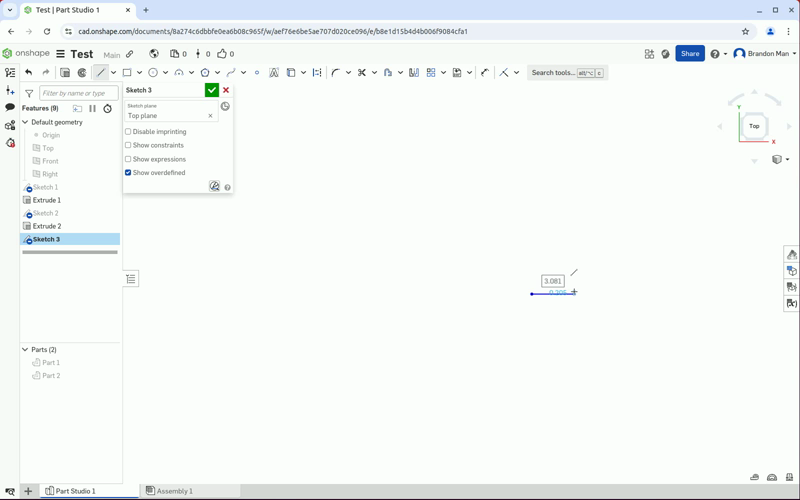
scroll(6)
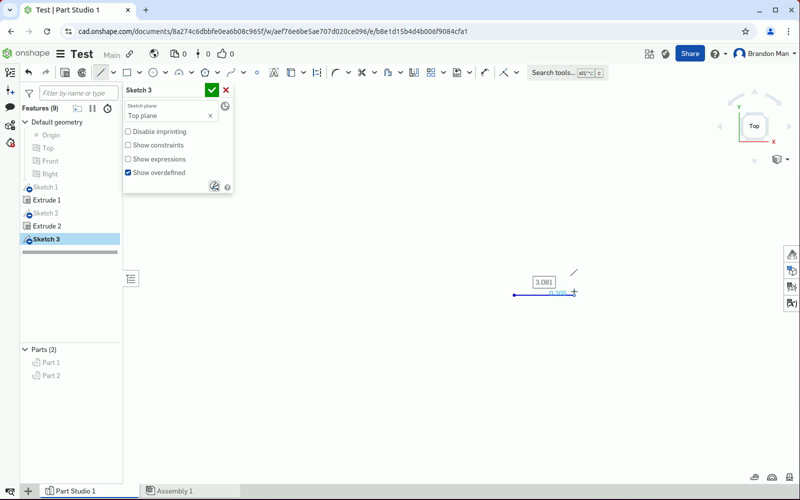
scroll(6)
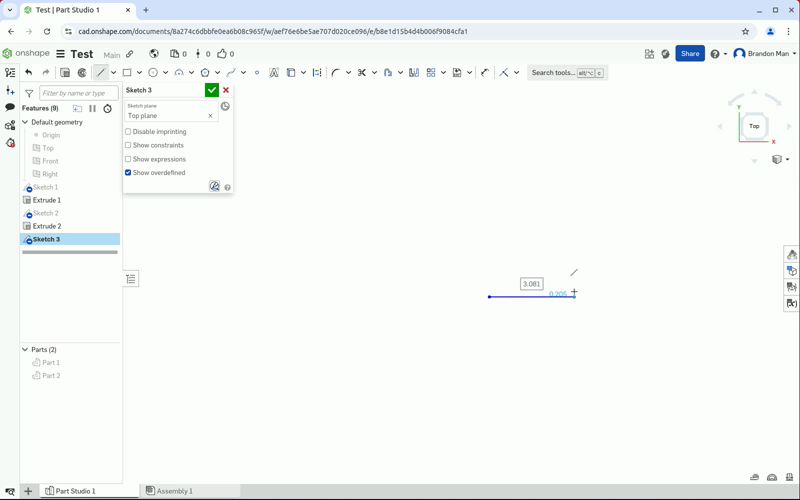
scroll(6)
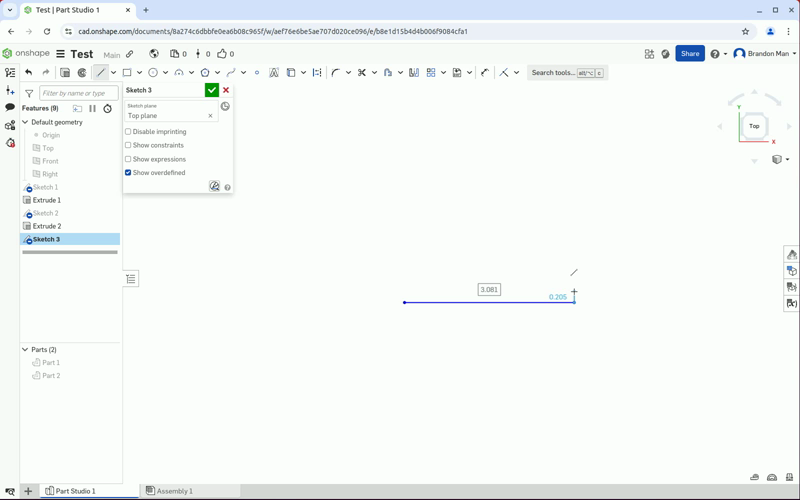
click(574, 291)
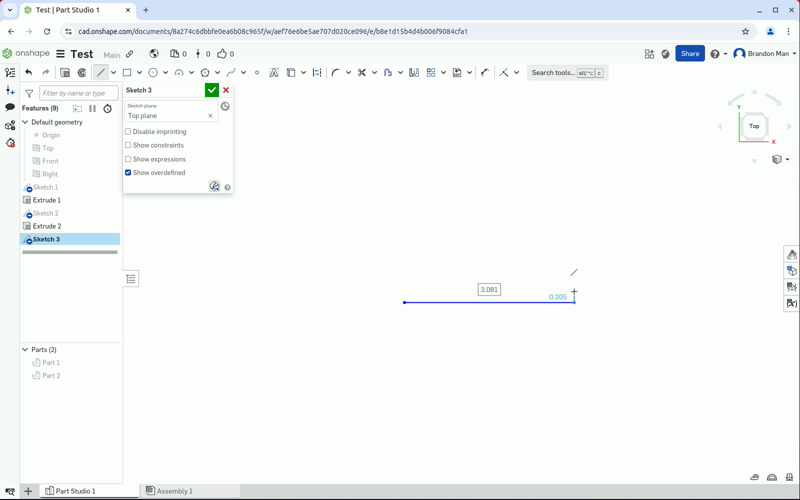
scroll(-6)
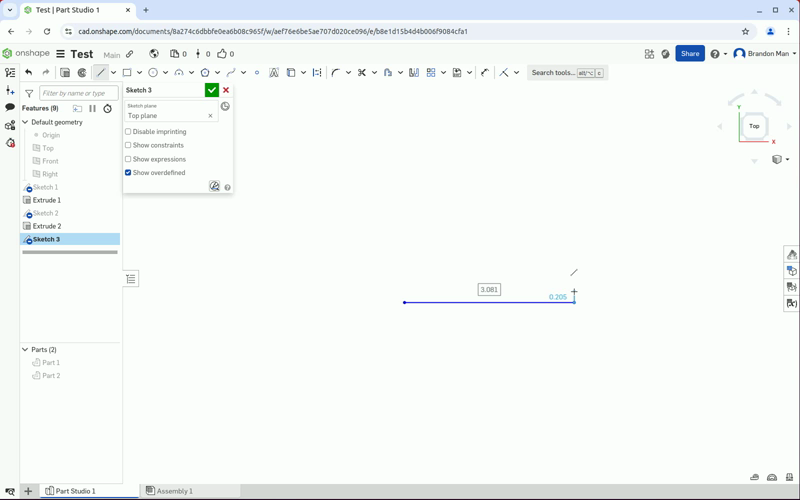
scroll(-6)
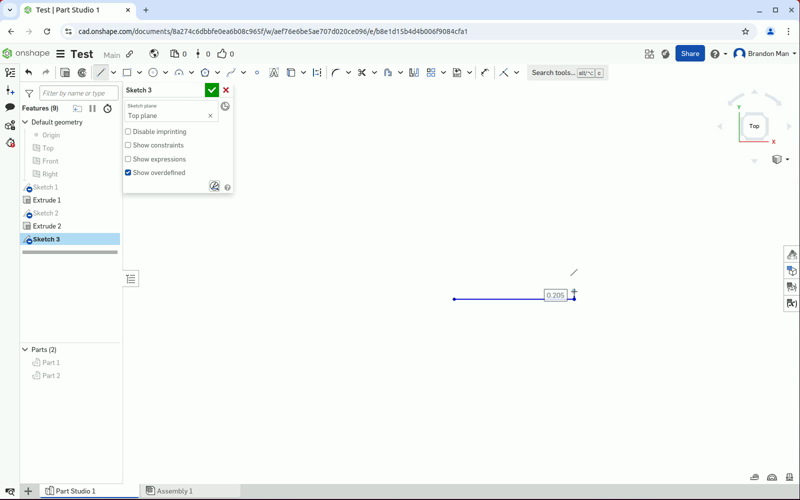
scroll(-6)
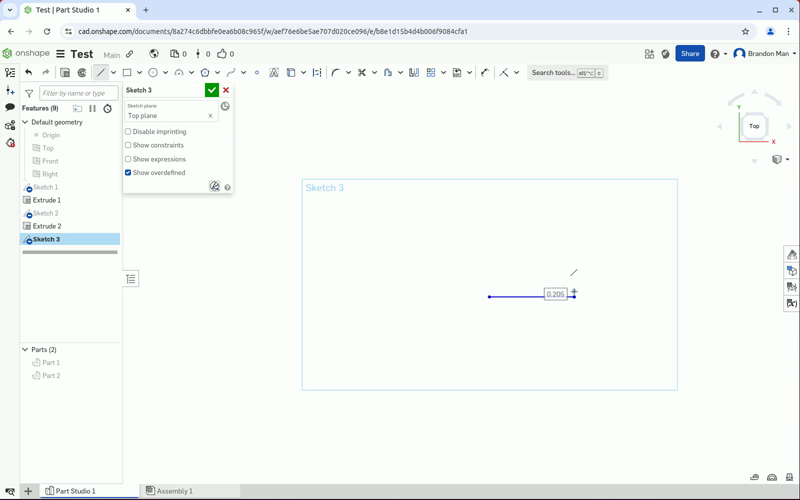
scroll(-6)
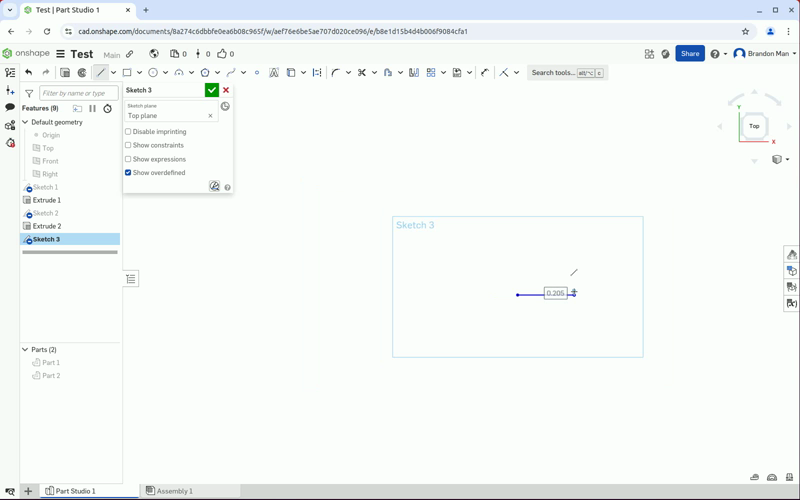
scroll(-6)
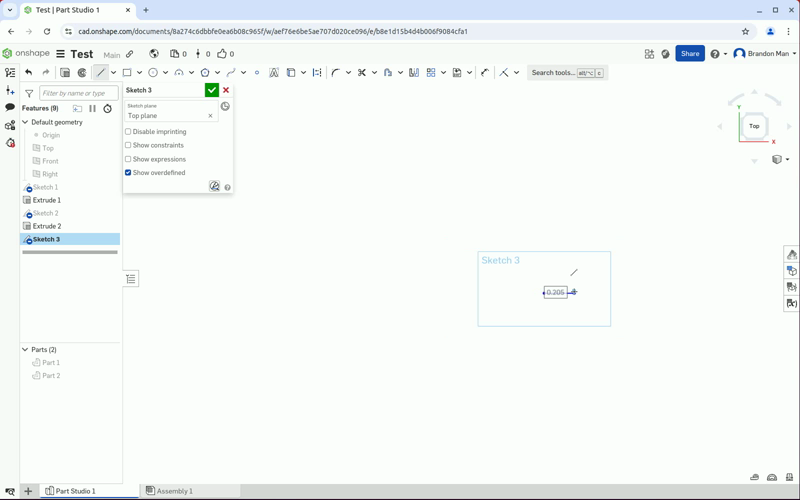
scroll(-6)
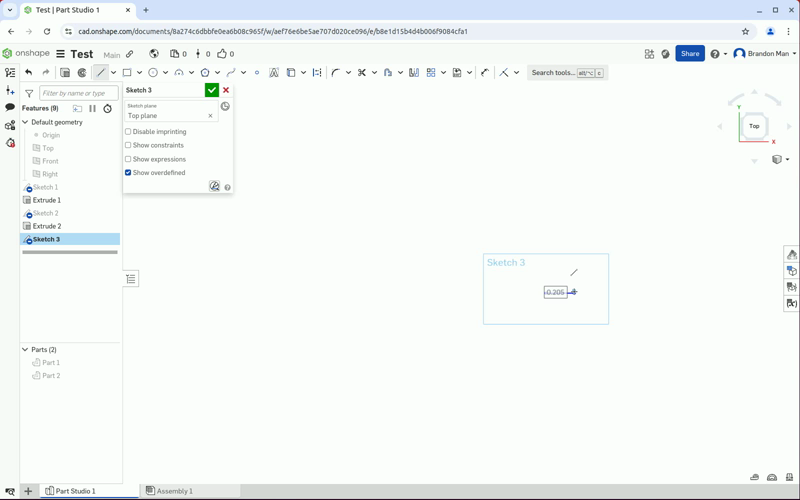
scroll(-6)
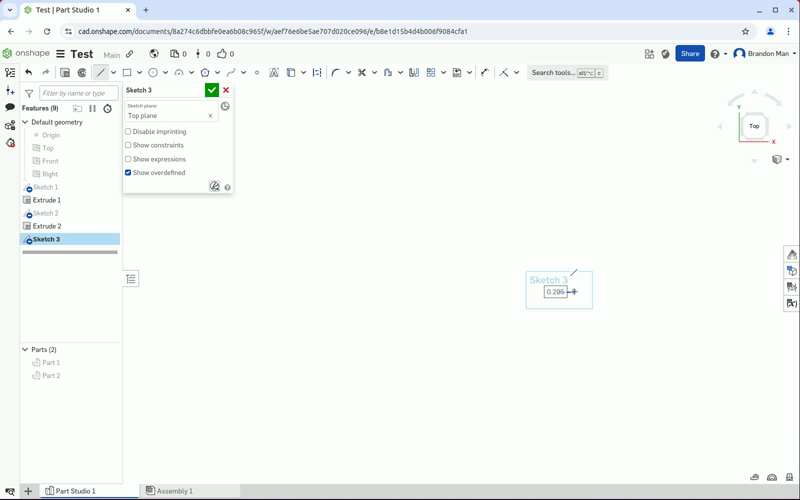
key_up(shift)
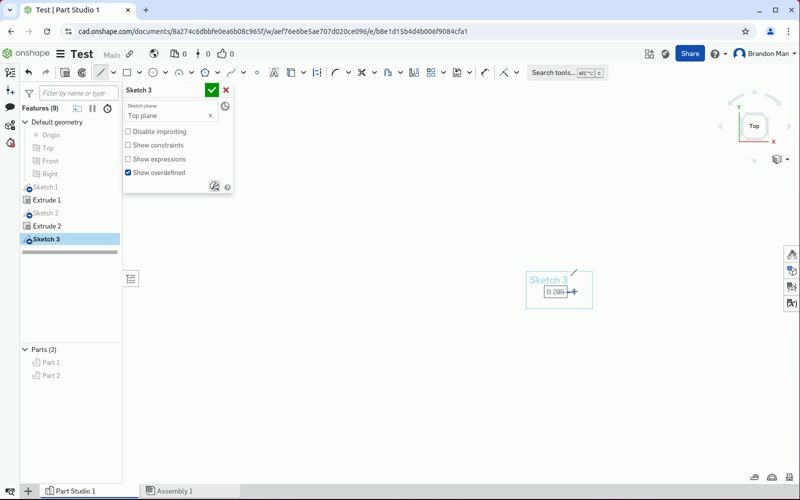
key(esc)
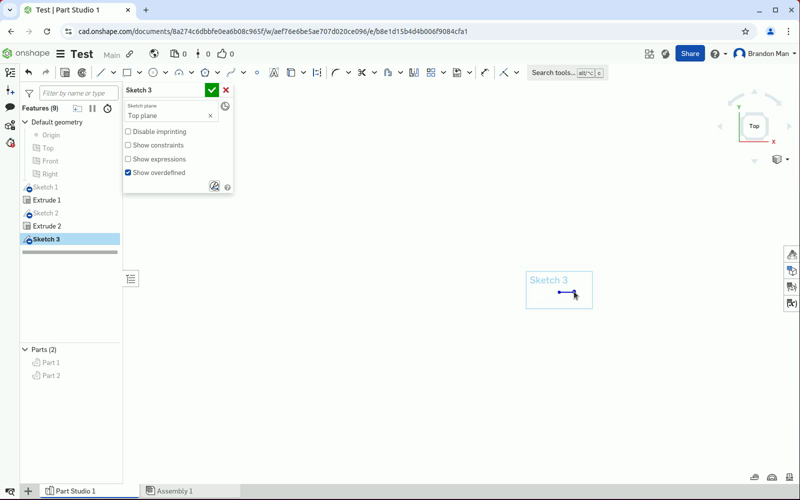
key(a)
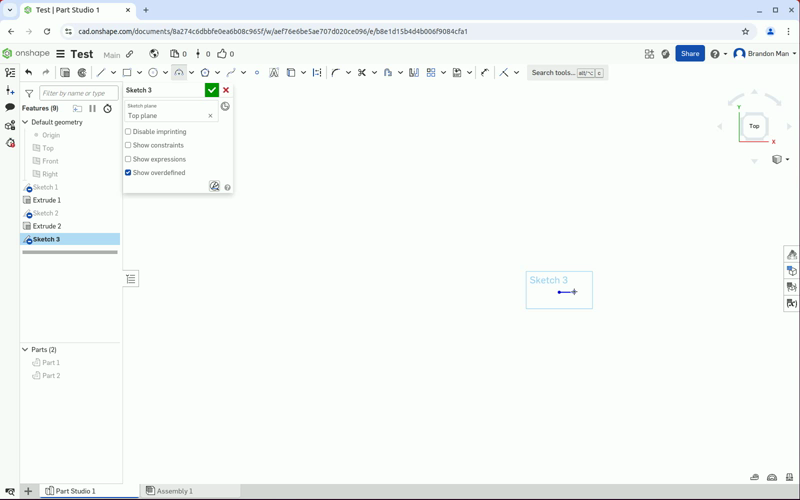
mouse_move(574, 291)
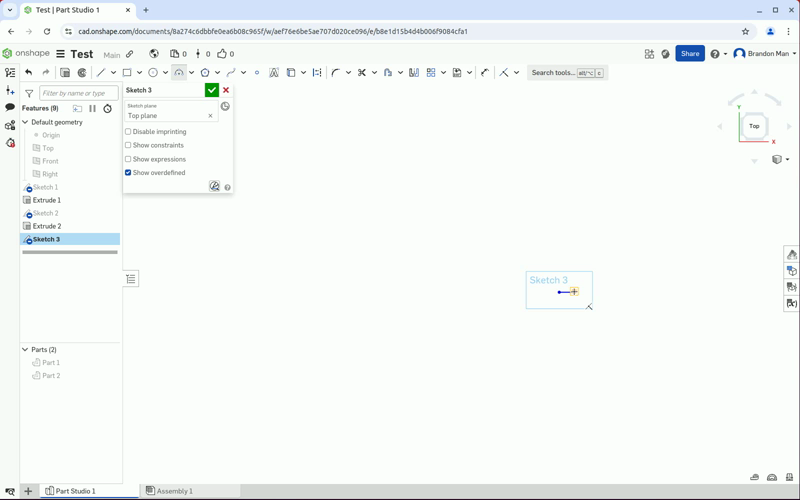
scroll(6)
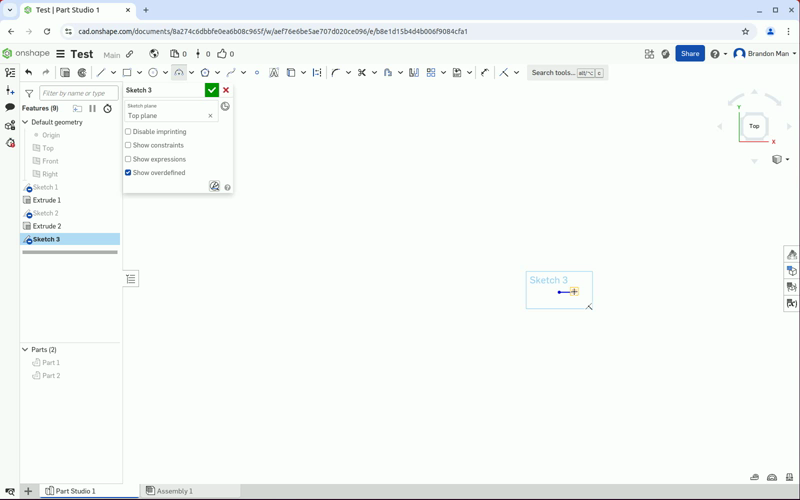
scroll(6)
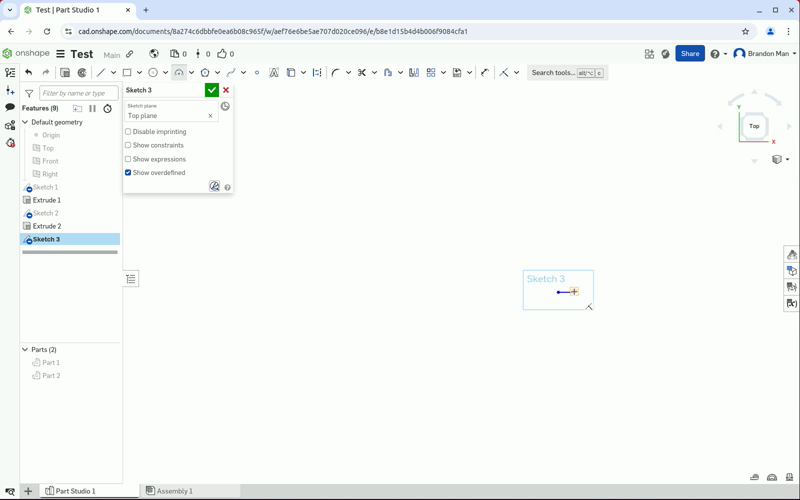
scroll(6)
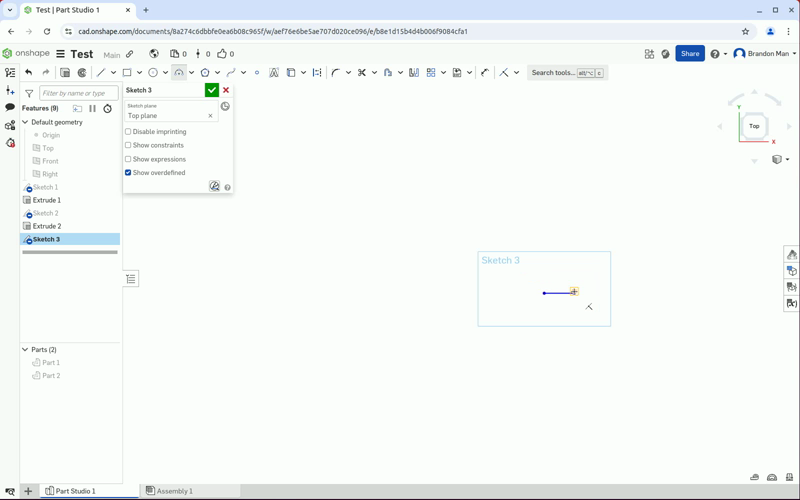
scroll(6)
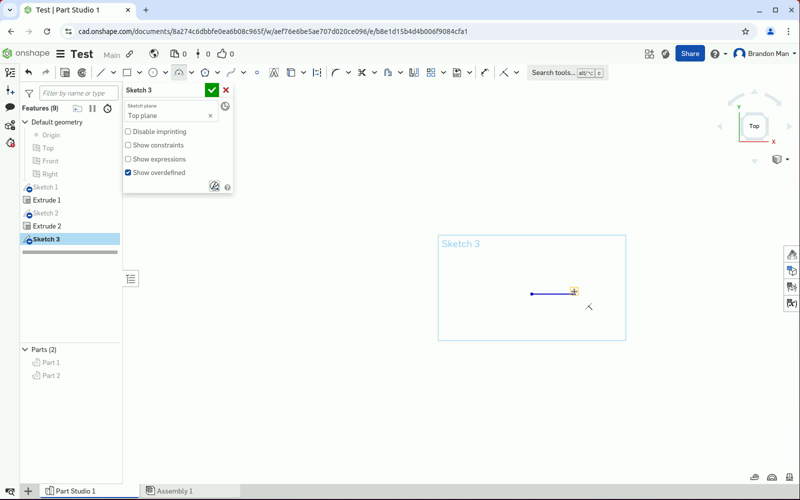
scroll(6)
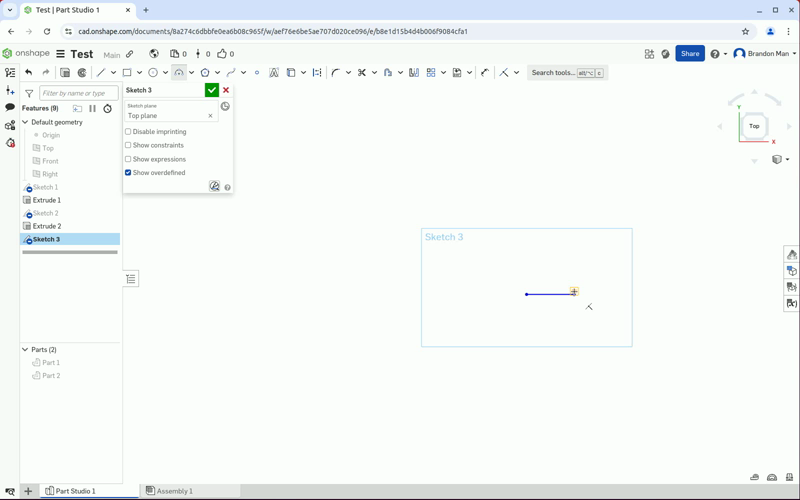
scroll(6)
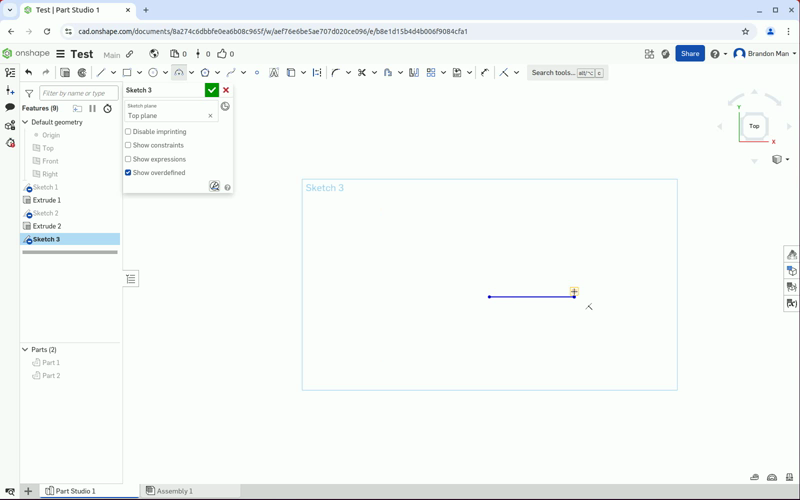
scroll(6)
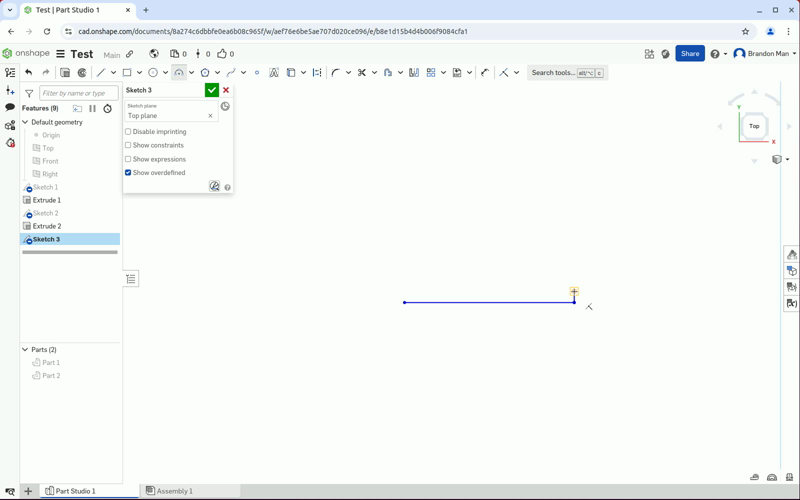
click(574, 291)
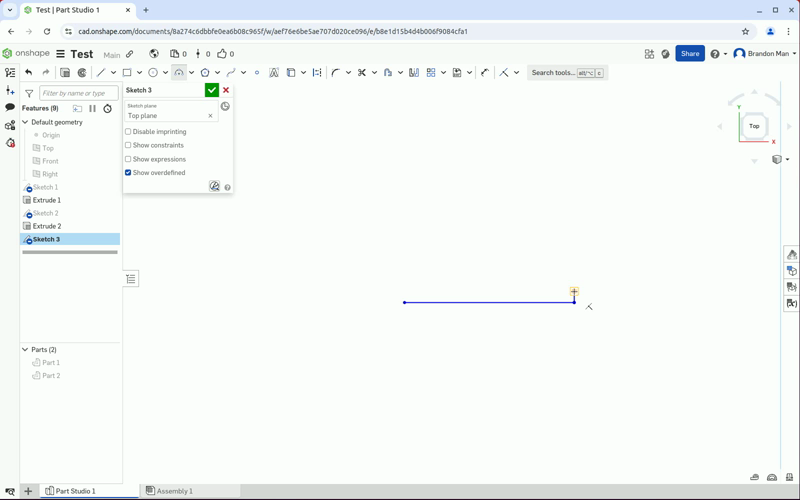
scroll(-6)
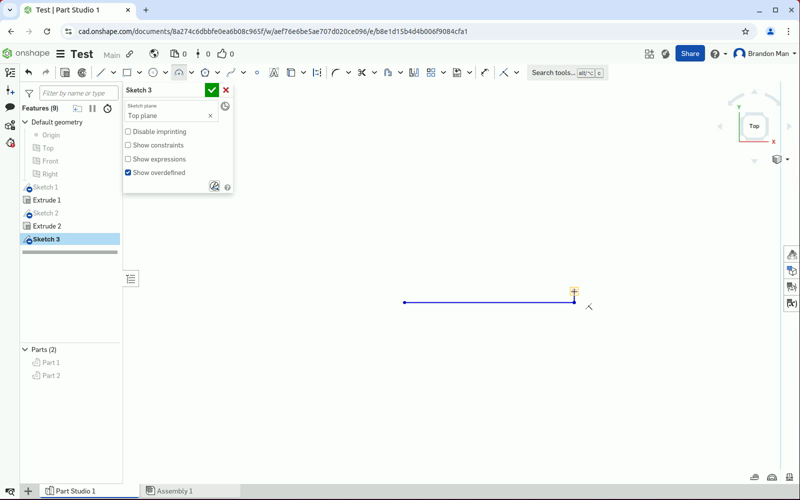
scroll(-6)
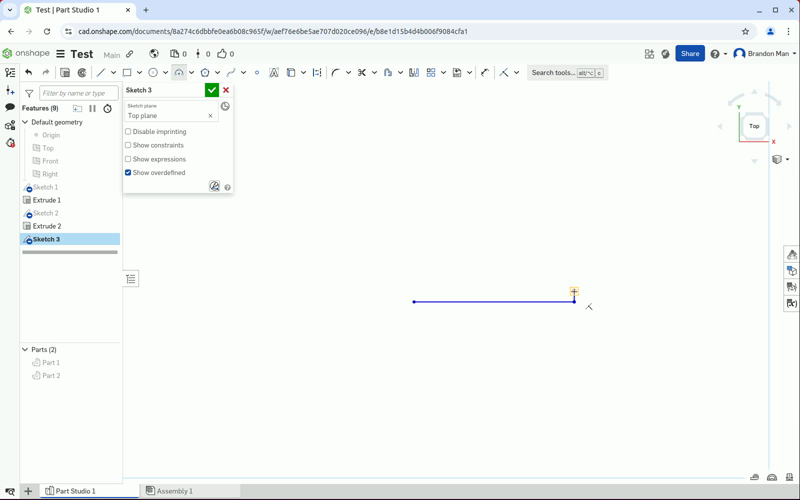
scroll(-6)
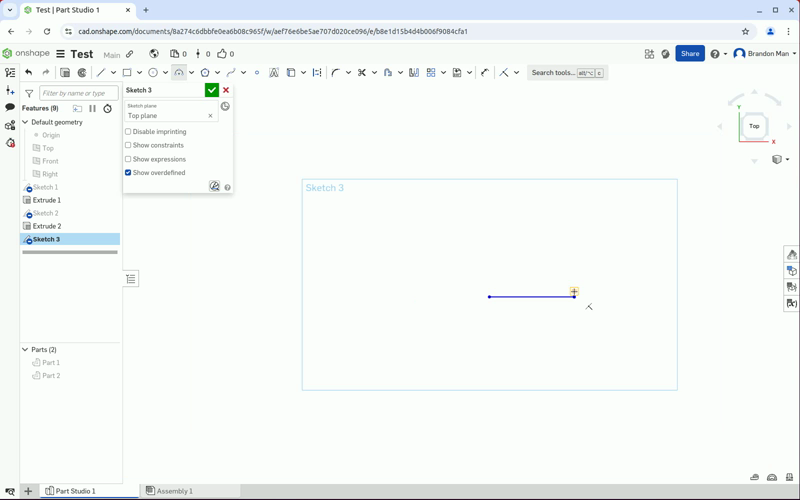
scroll(-6)
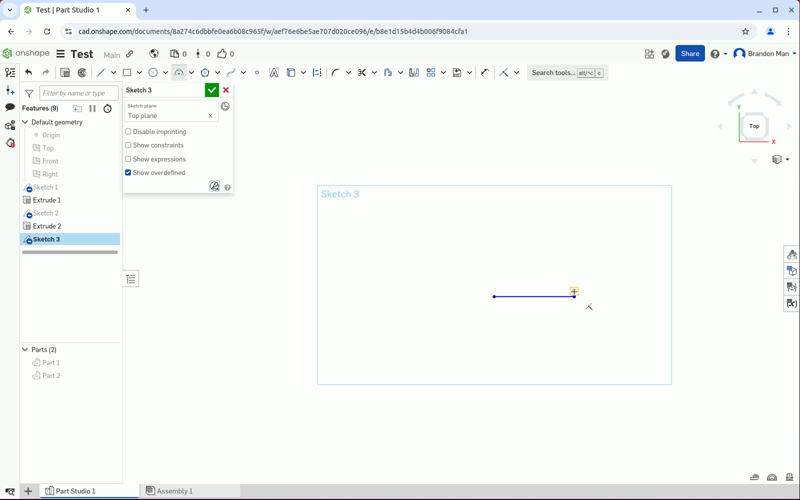
scroll(-6)
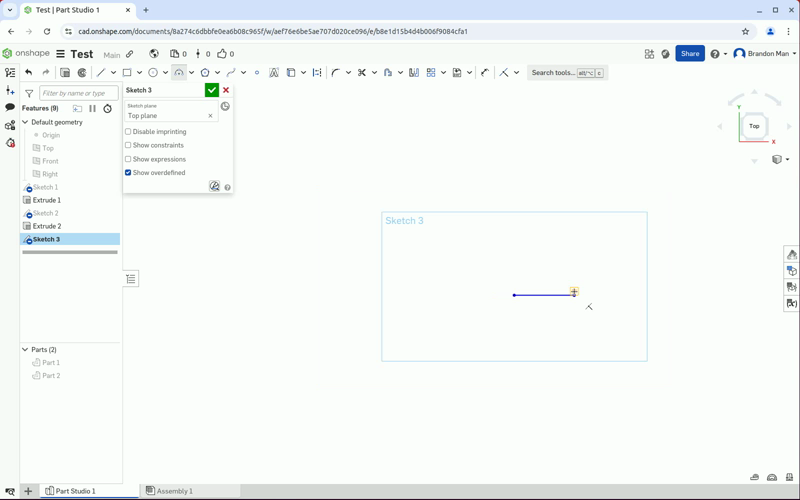
scroll(-6)
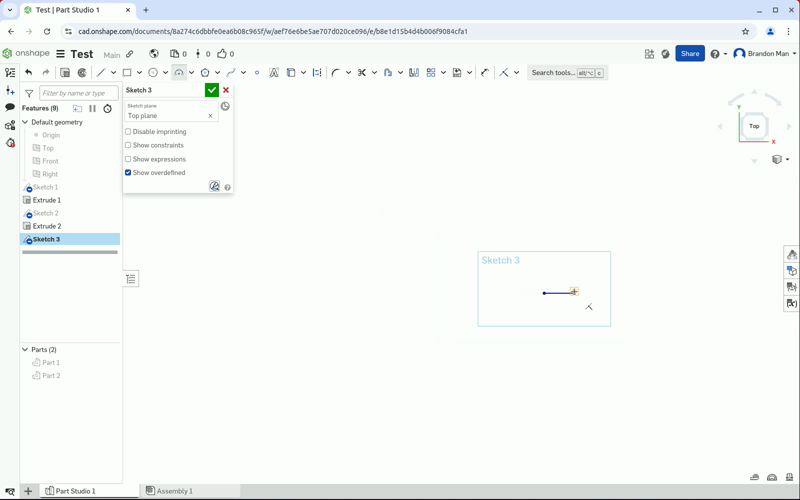
scroll(-6)
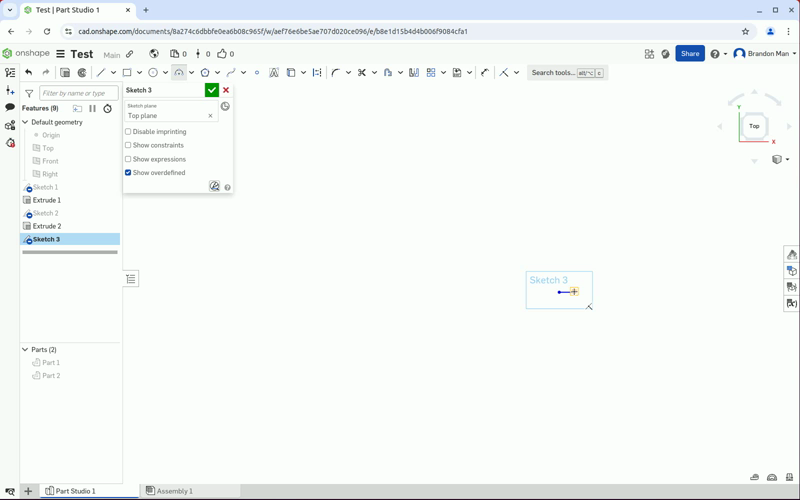
key_down(shift)
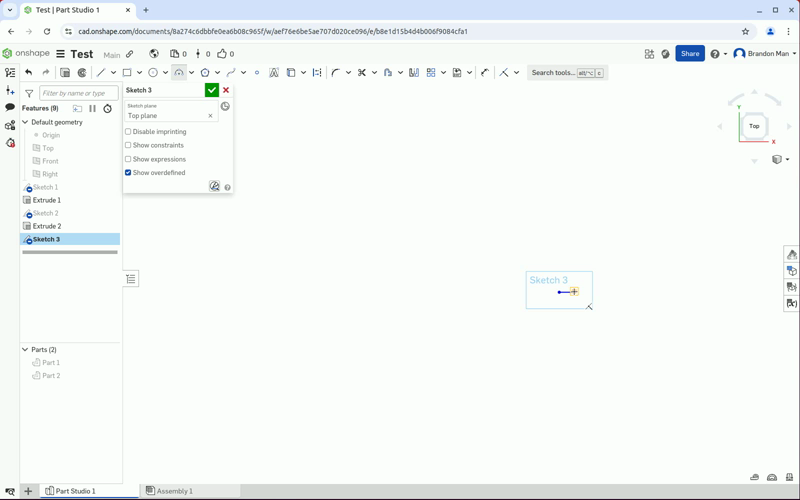
mouse_move(574, 283)
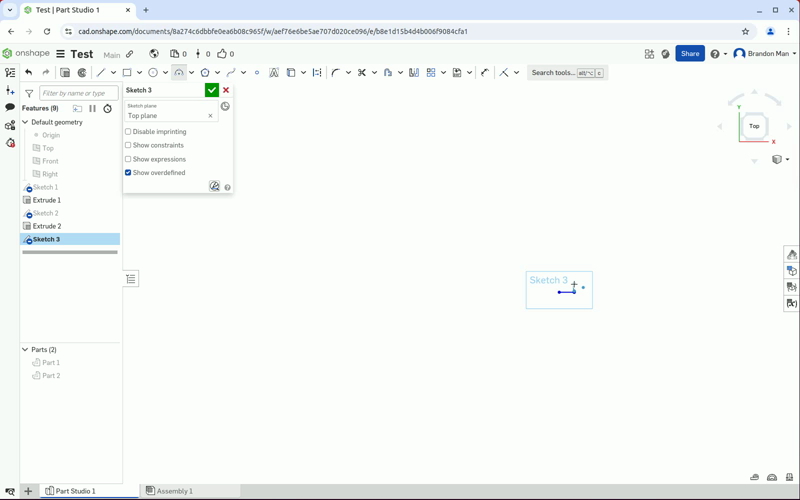
click(574, 283)
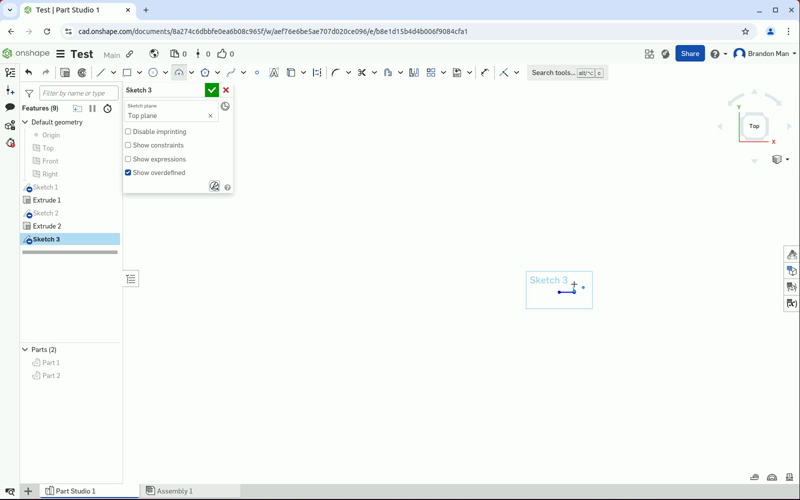
mouse_move(570, 287)
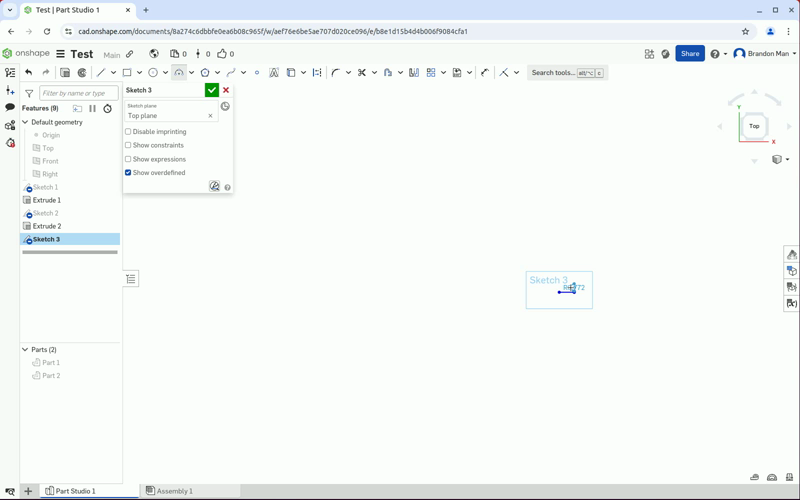
click(570, 287)
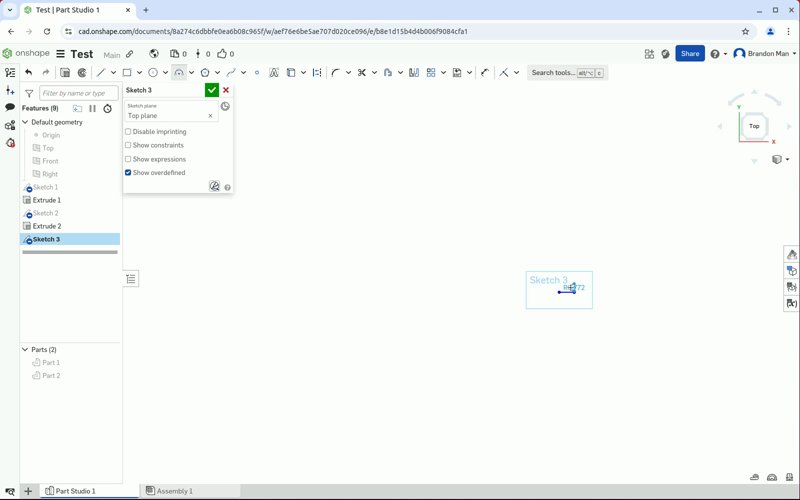
key_up(shift)
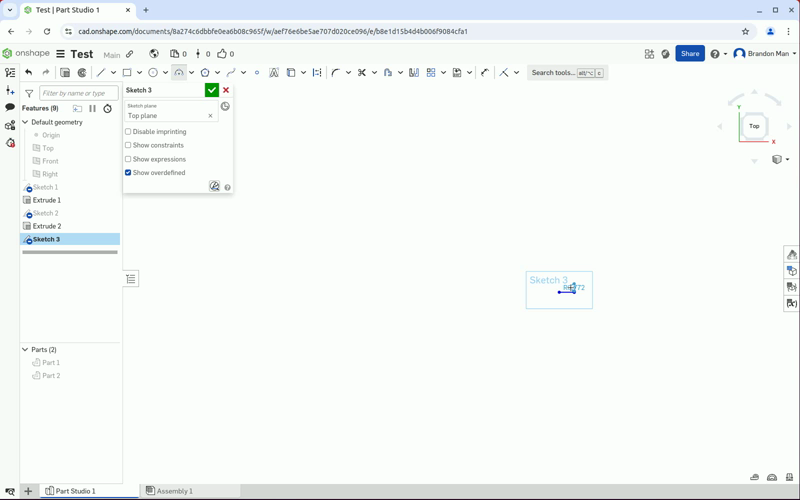
key(esc)
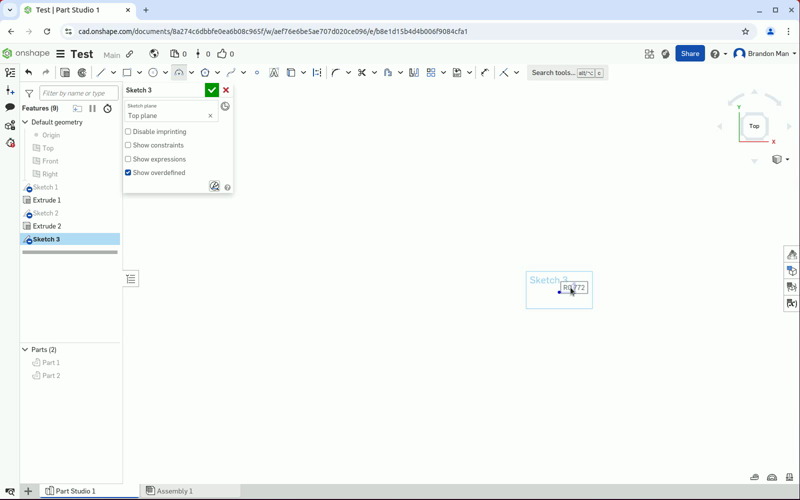
key(l)
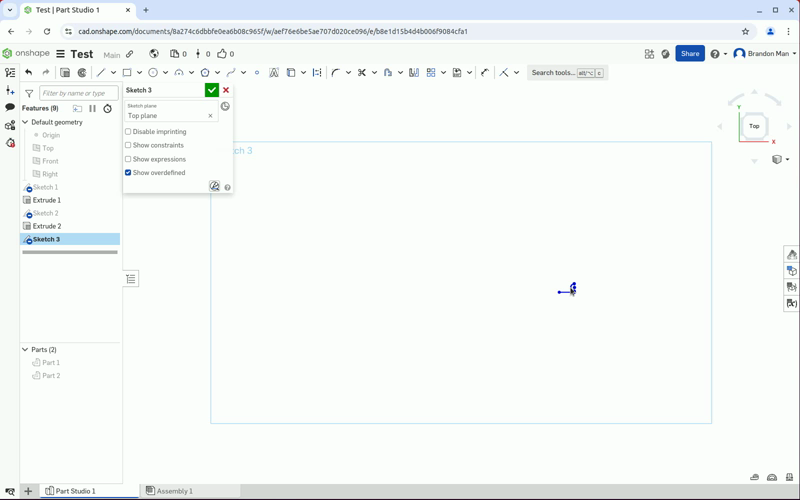
mouse_move(574, 283)
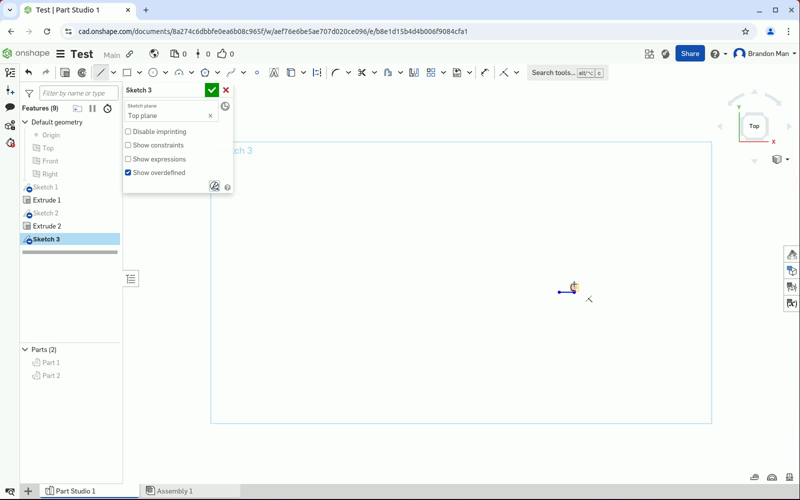
scroll(6)
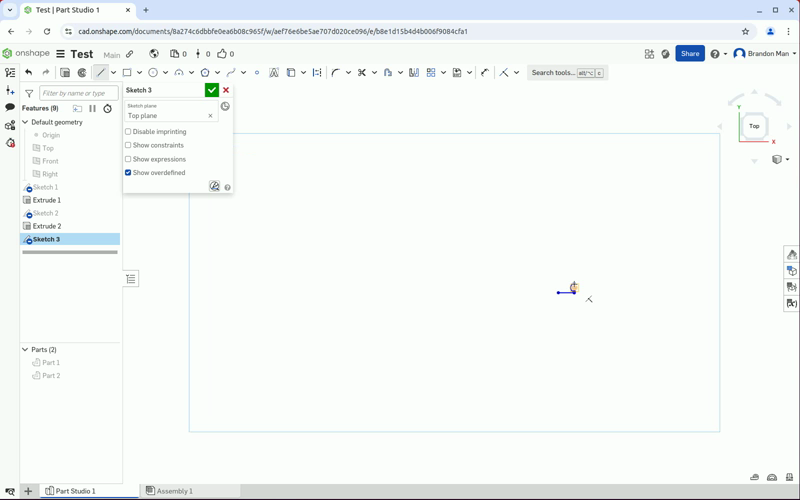
scroll(6)
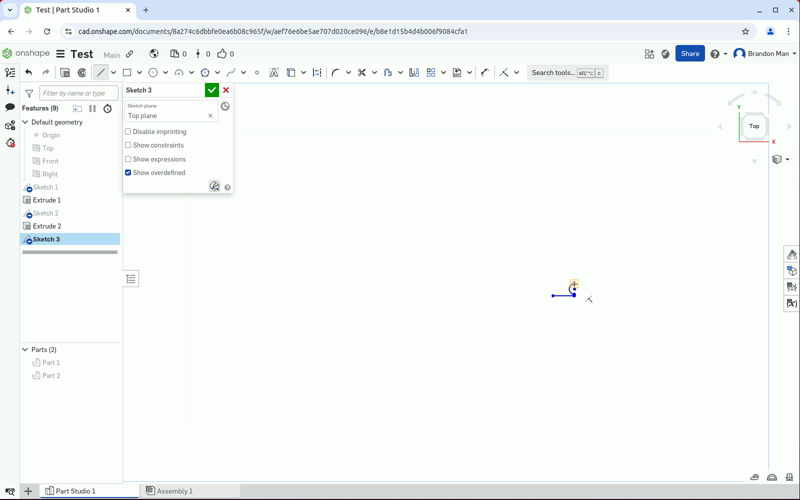
scroll(6)
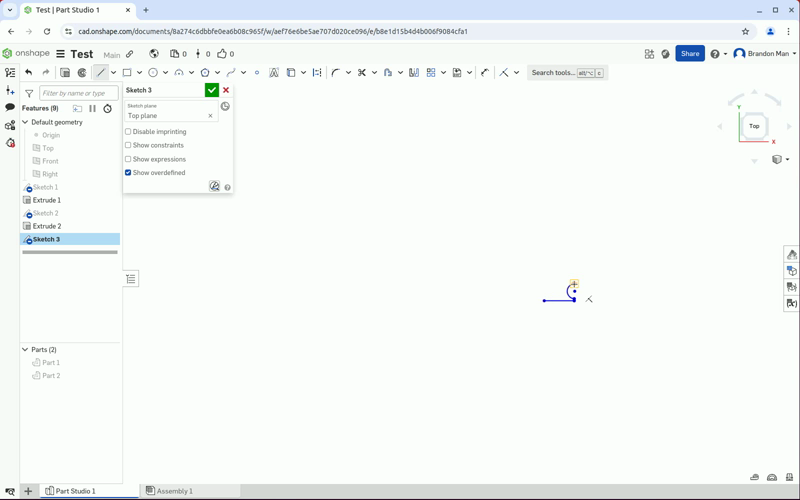
scroll(6)
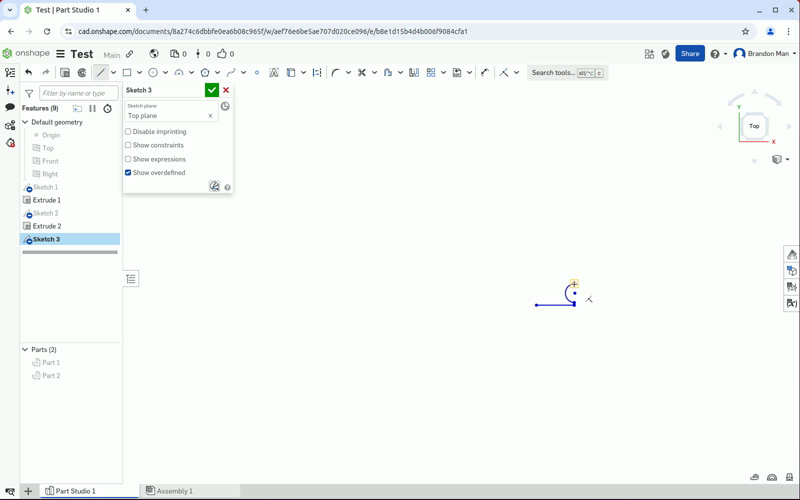
scroll(6)
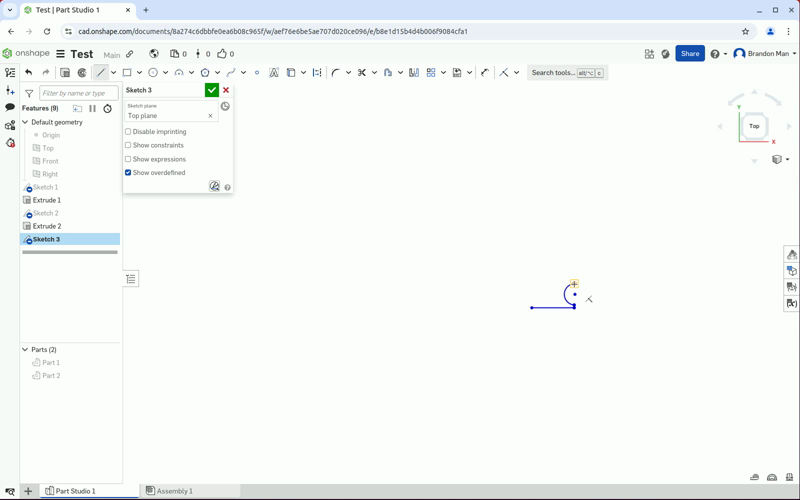
scroll(6)
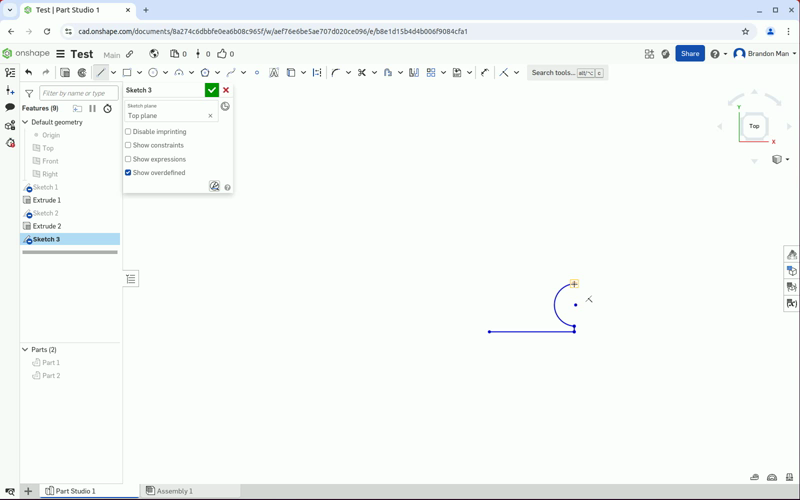
scroll(6)
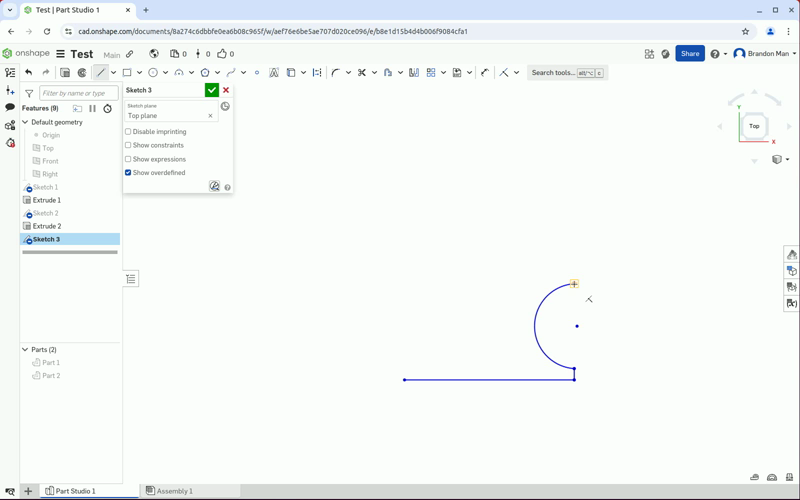
click(574, 283)
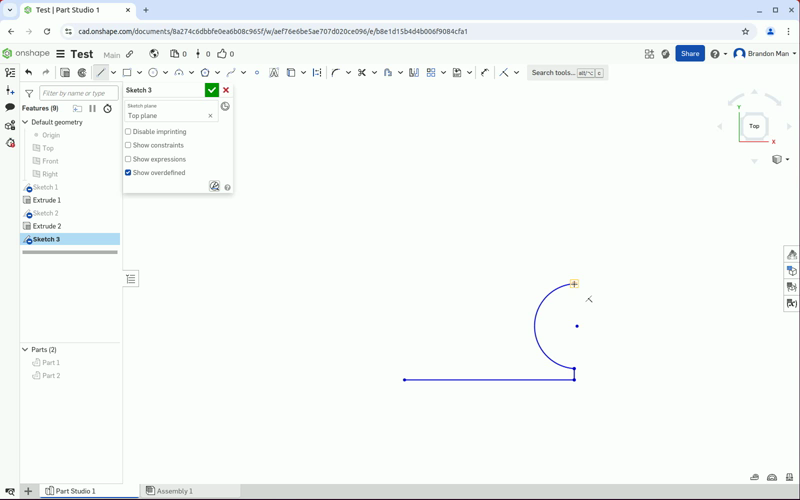
scroll(-6)
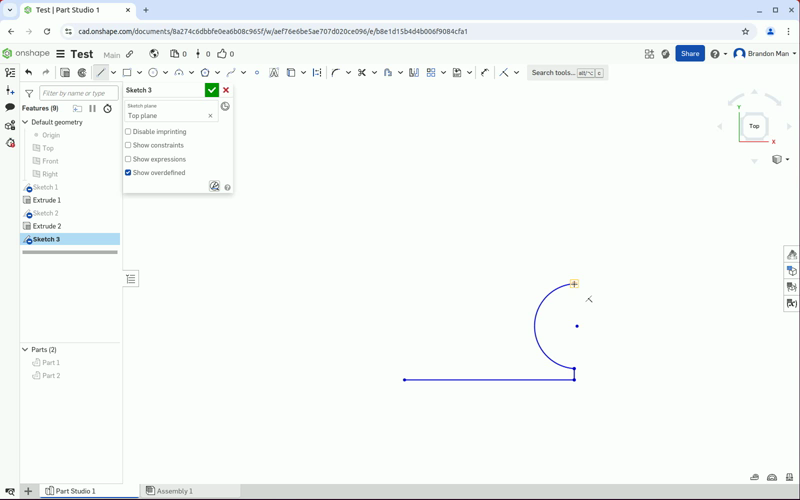
scroll(-6)
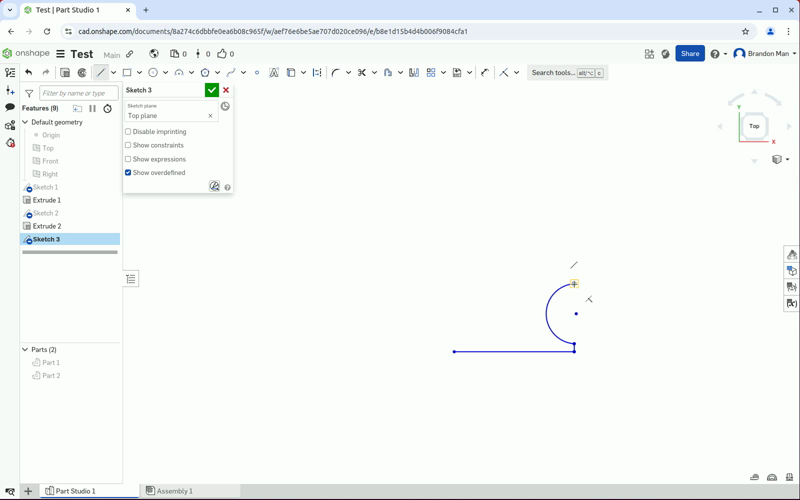
scroll(-6)
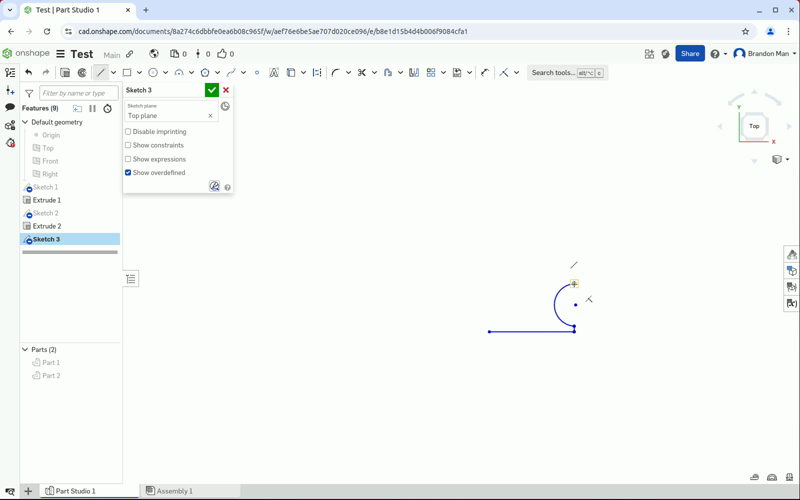
scroll(-6)
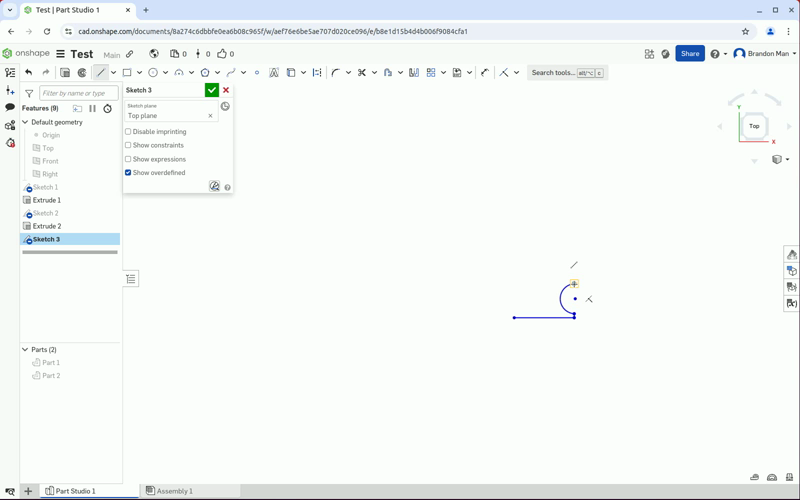
scroll(-6)
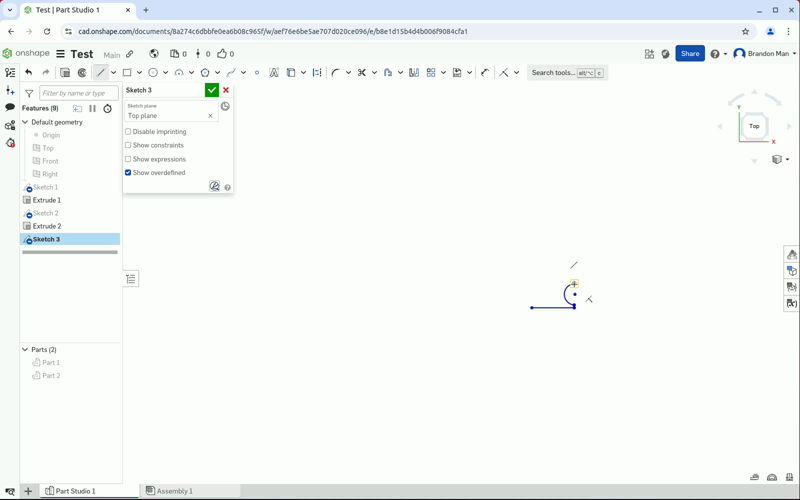
scroll(-6)
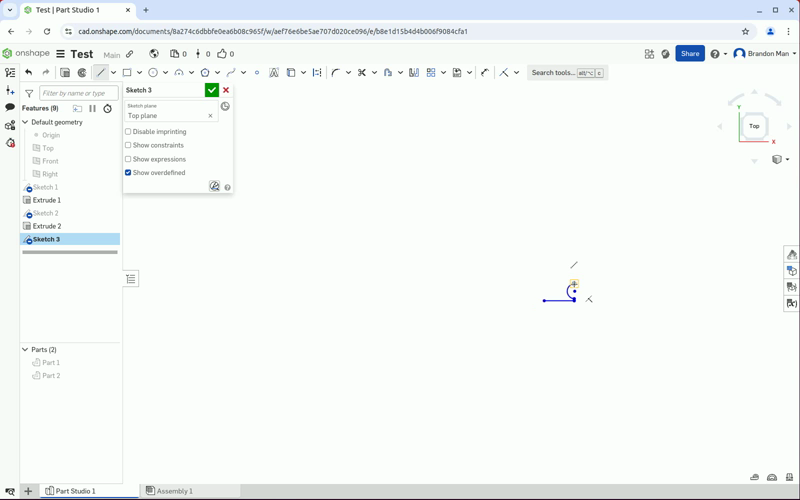
scroll(-6)
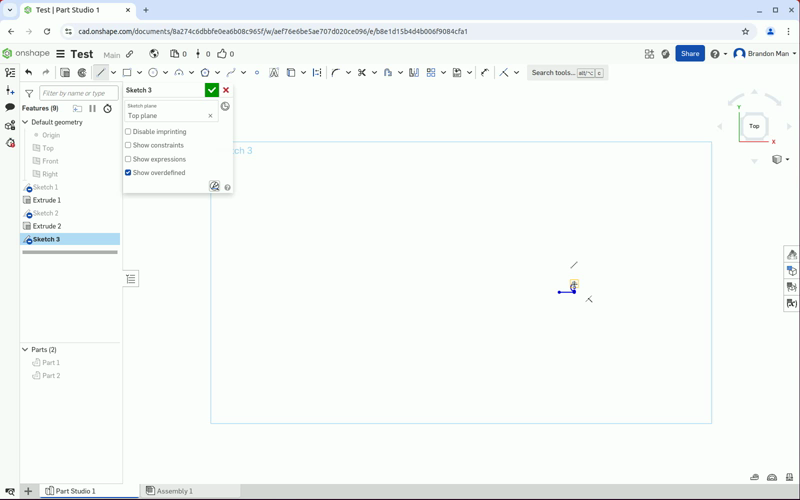
key_down(shift)
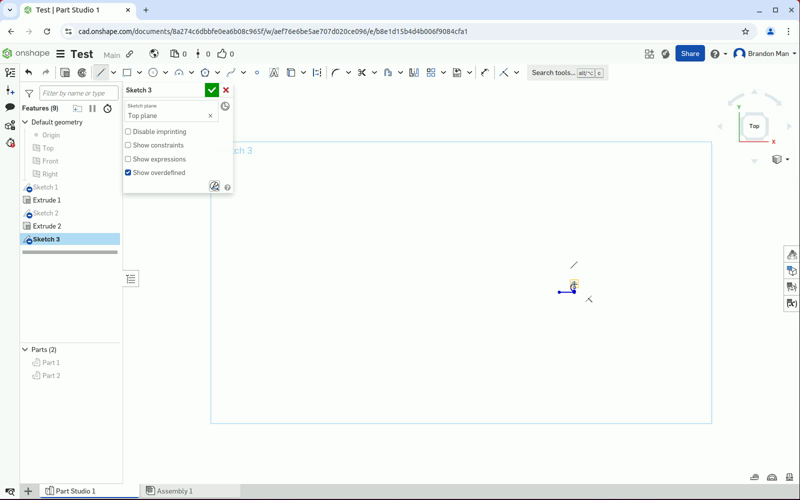
mouse_move(589, 283)
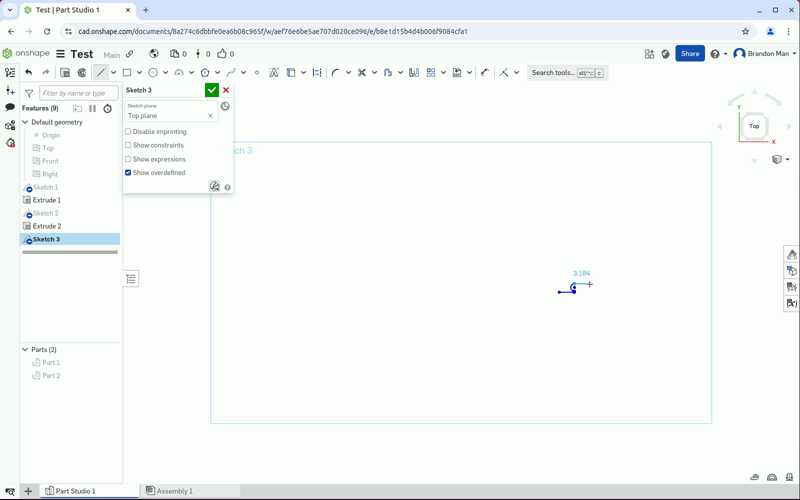
mouse_move(574, 282)
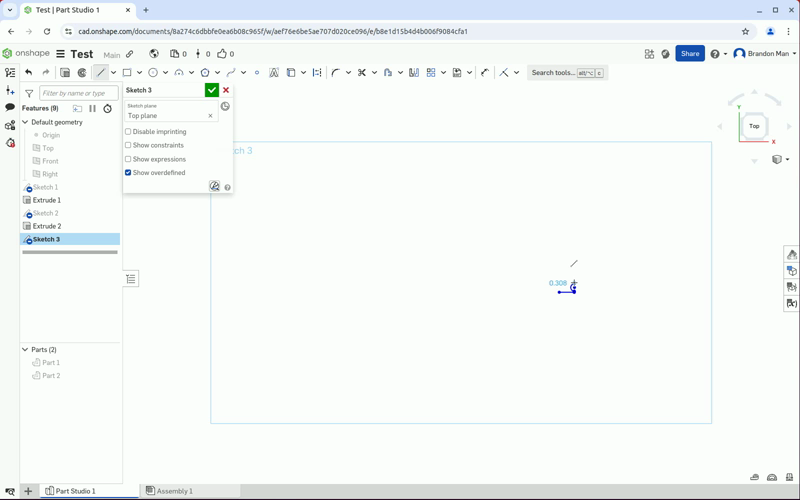
scroll(6)
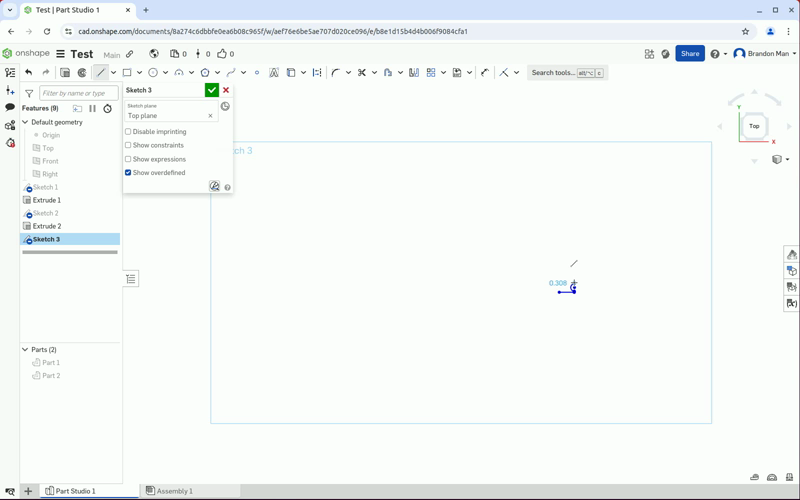
scroll(6)
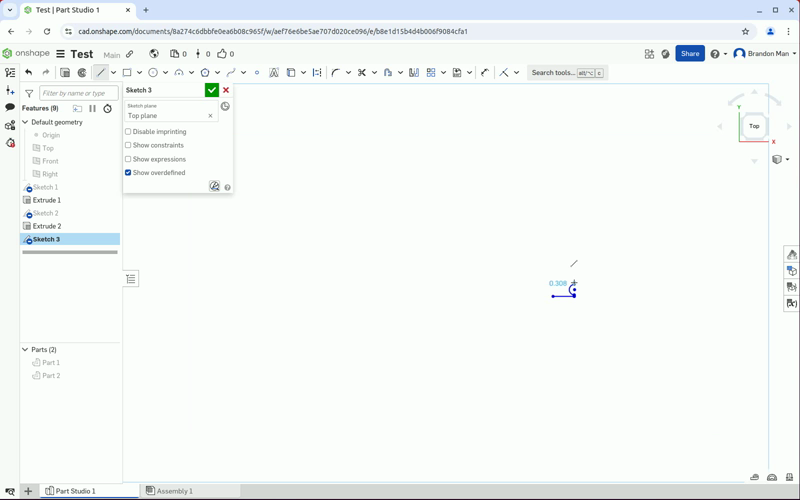
scroll(6)
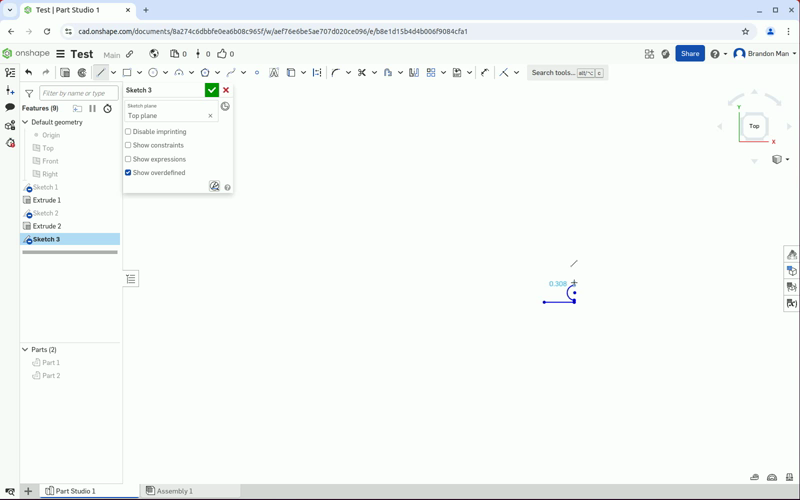
scroll(6)
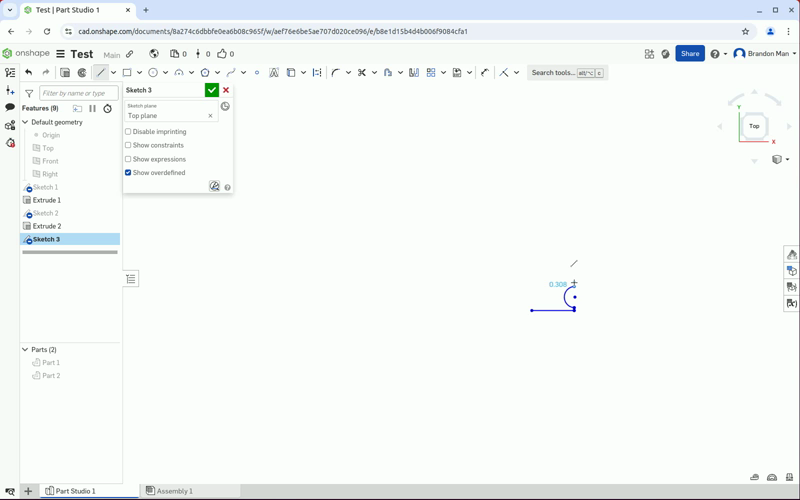
scroll(6)
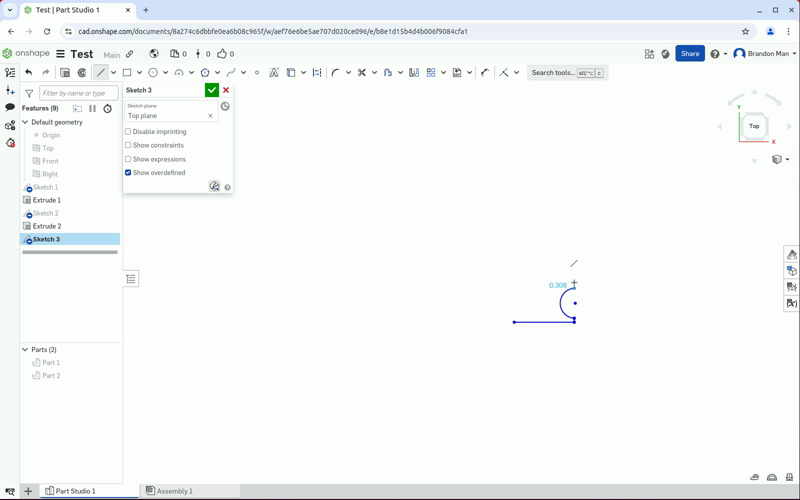
scroll(6)
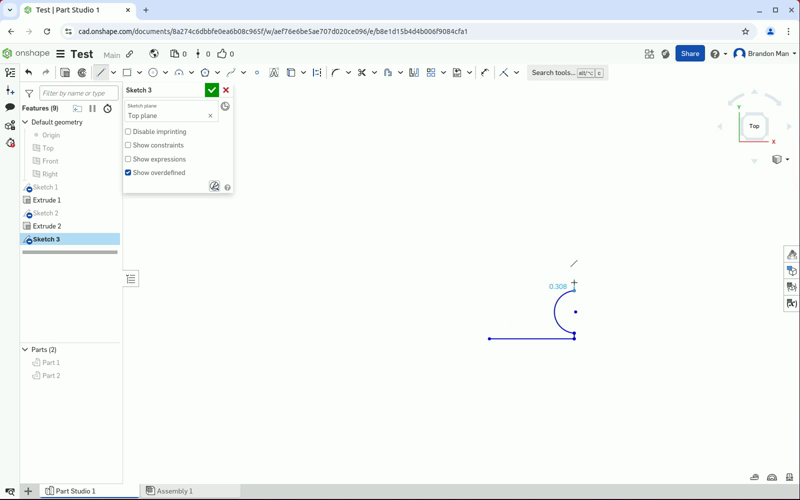
scroll(6)
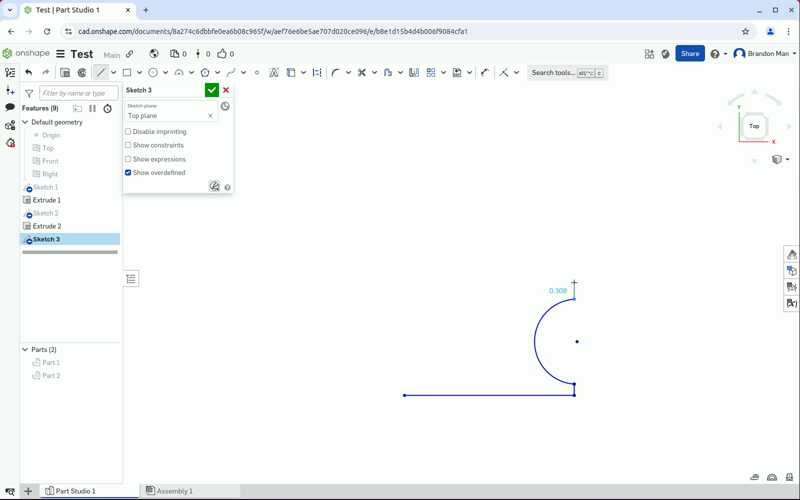
click(574, 282)
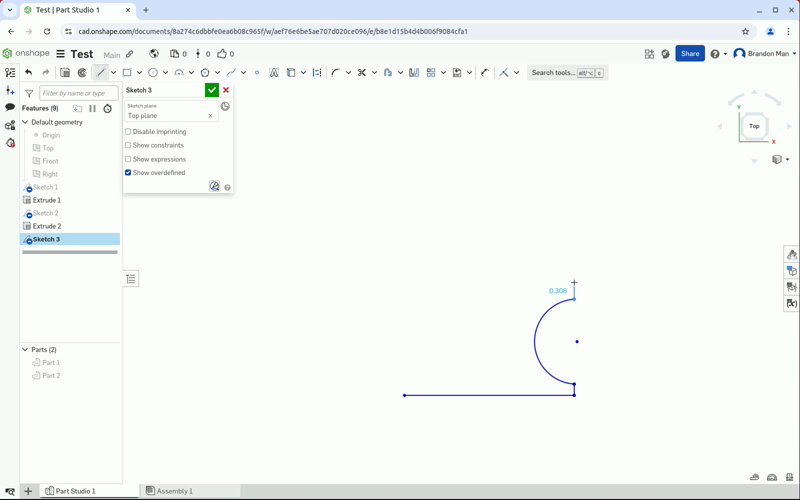
scroll(-6)
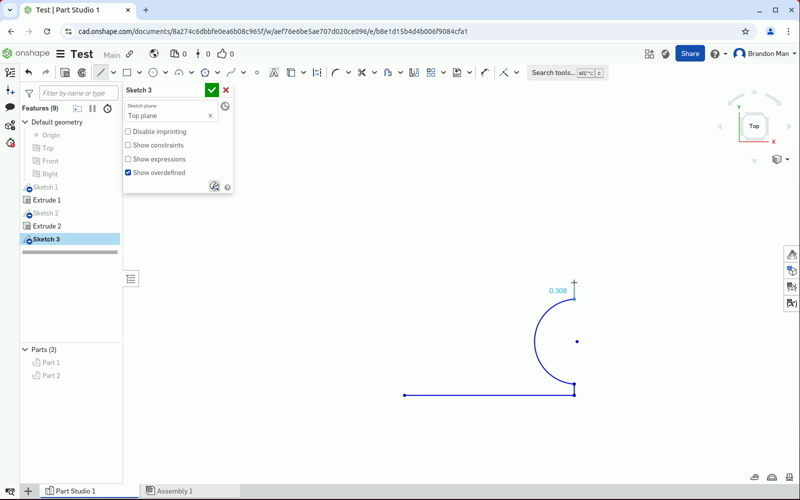
scroll(-6)
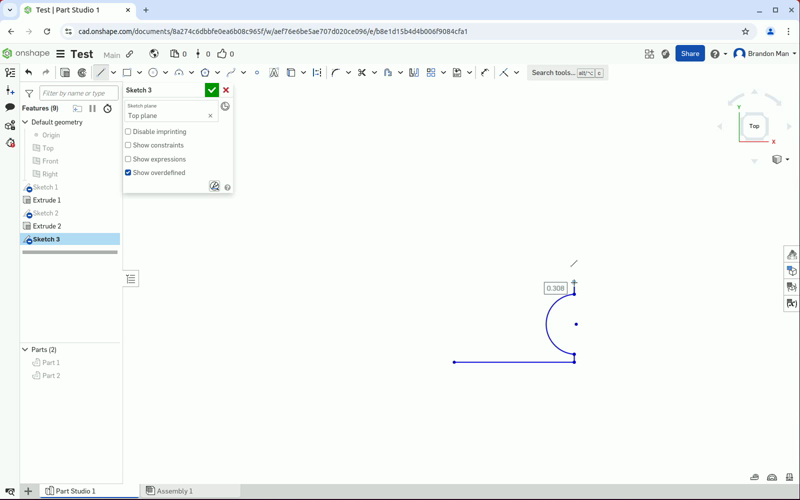
scroll(-6)
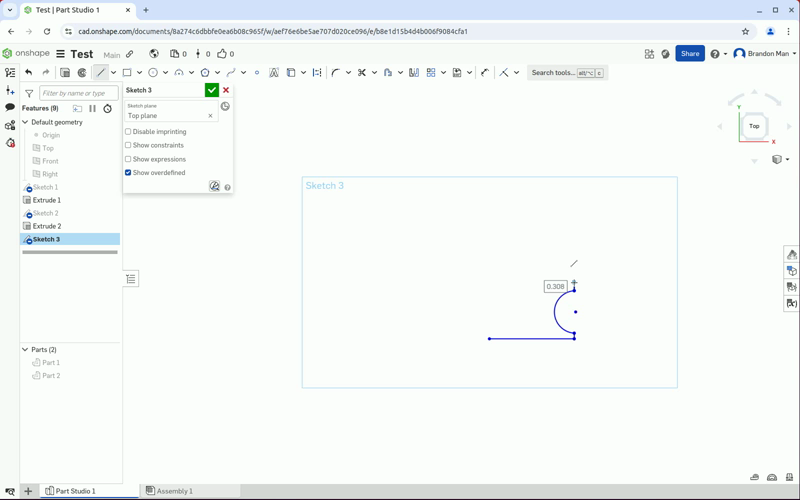
scroll(-6)
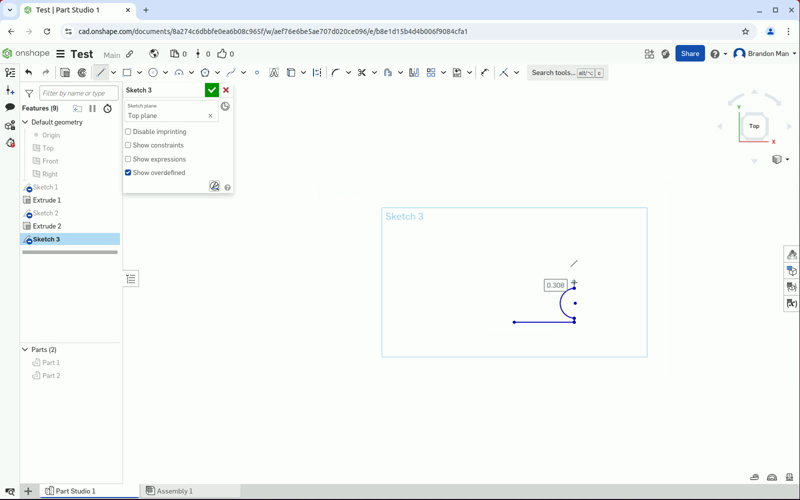
scroll(-6)
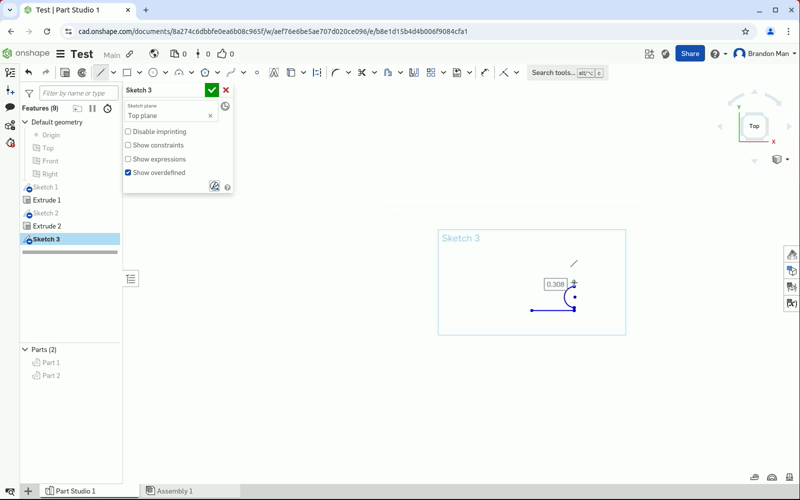
scroll(-6)
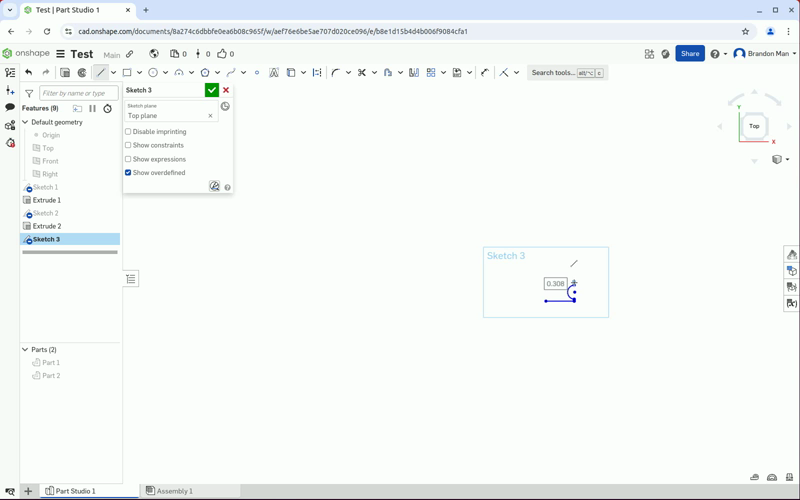
scroll(-6)
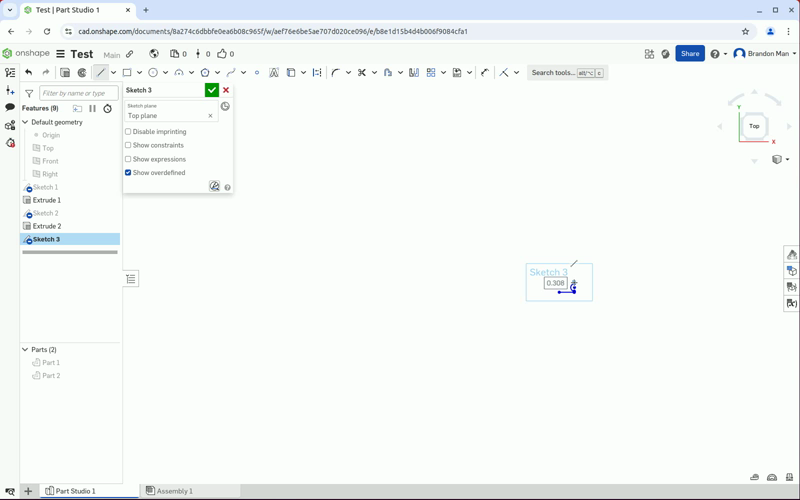
key_up(shift)
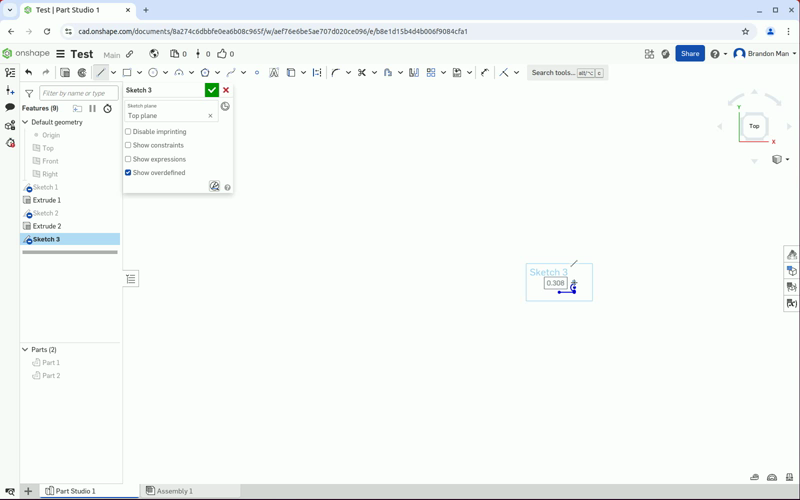
key_down(shift)
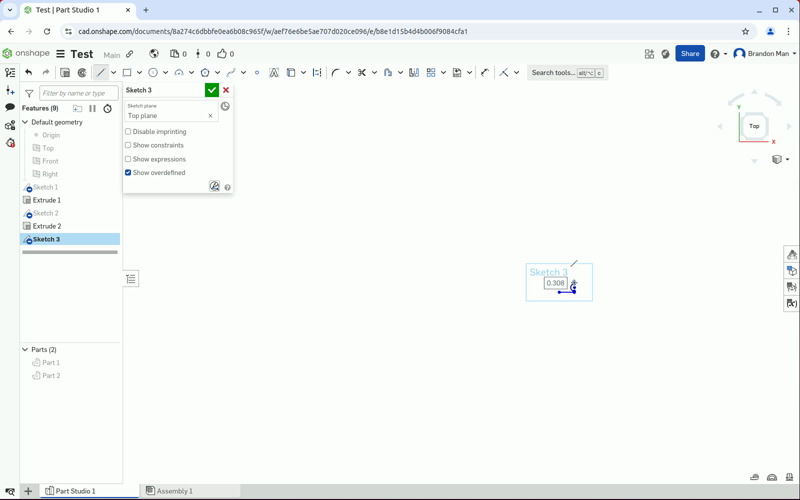
mouse_move(589, 282)
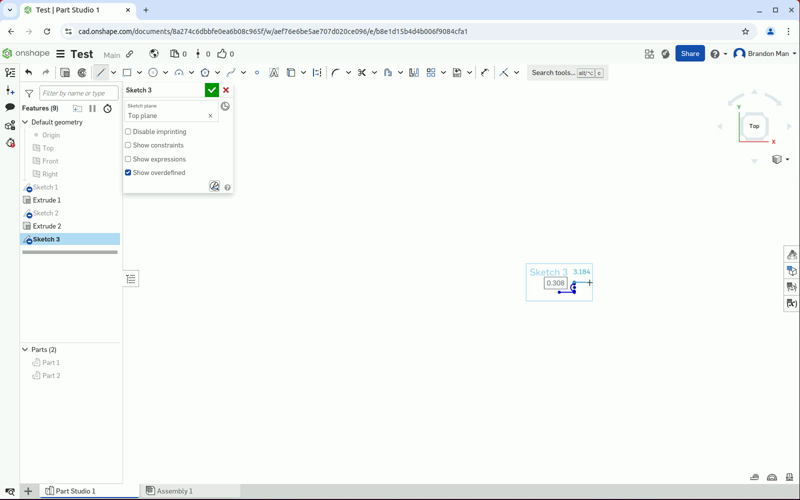
mouse_move(559, 282)
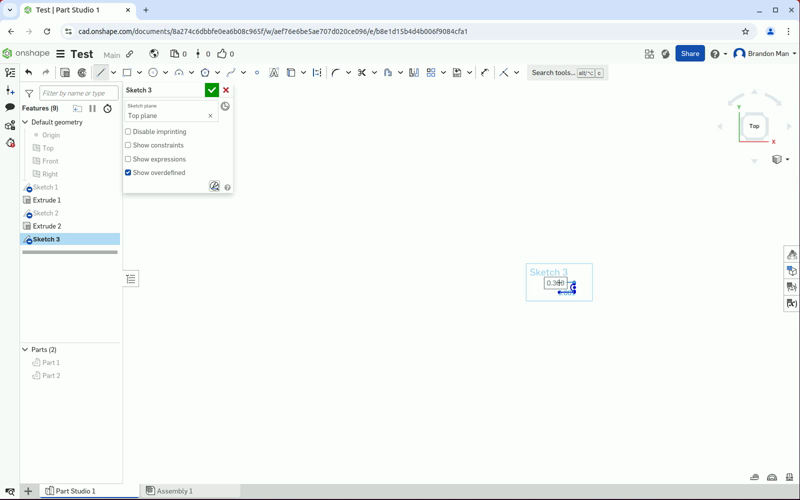
click(559, 282)
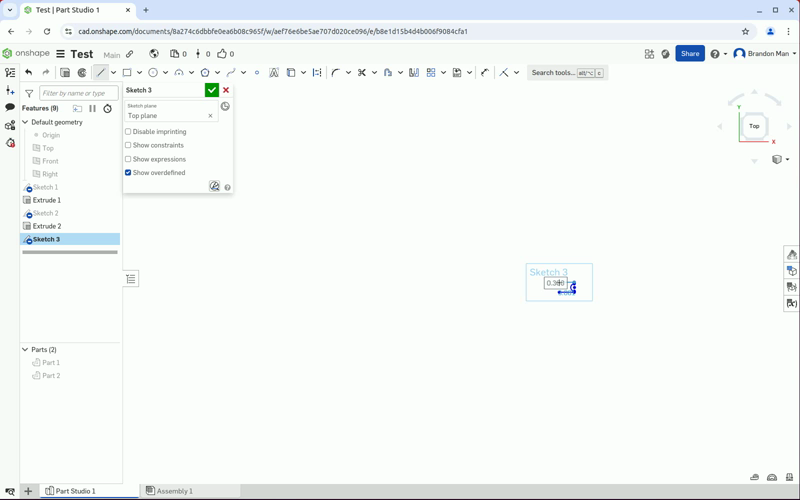
key_up(shift)
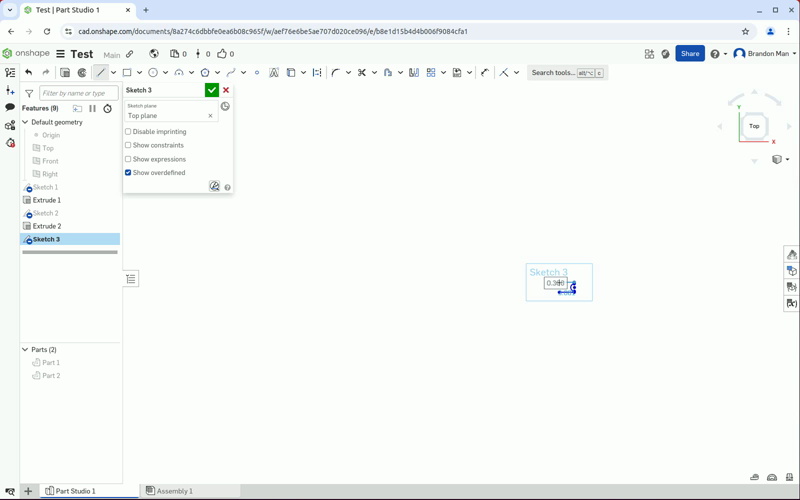
mouse_move(589, 282)
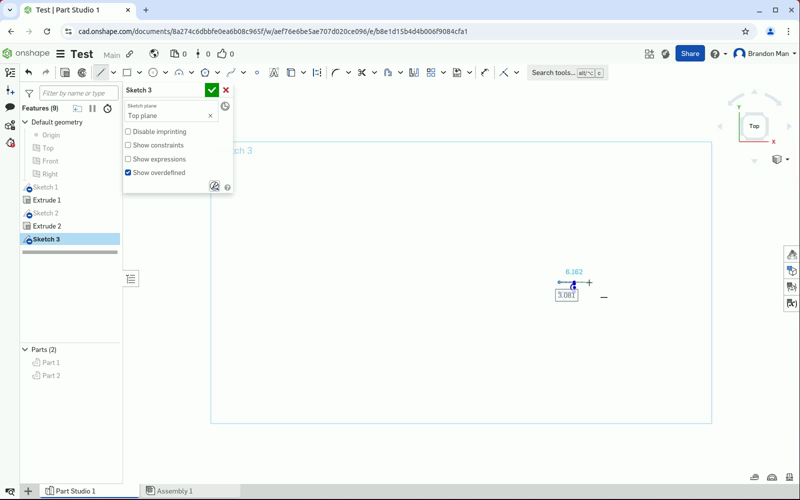
key_down(shift)
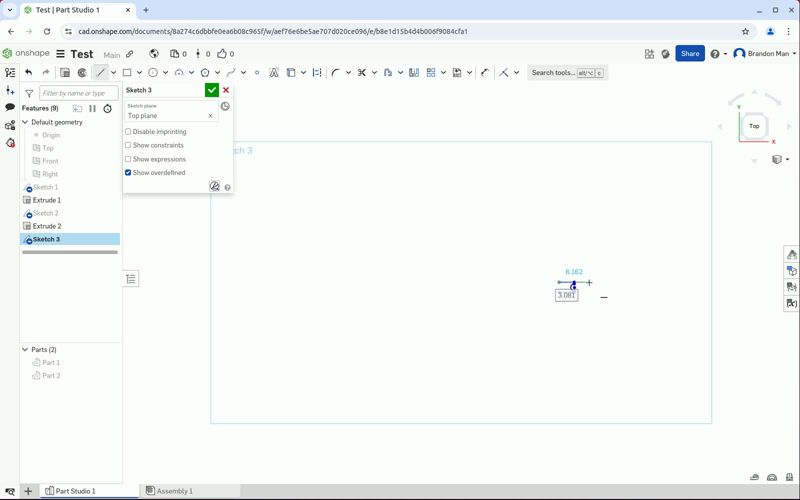
mouse_move(559, 292)
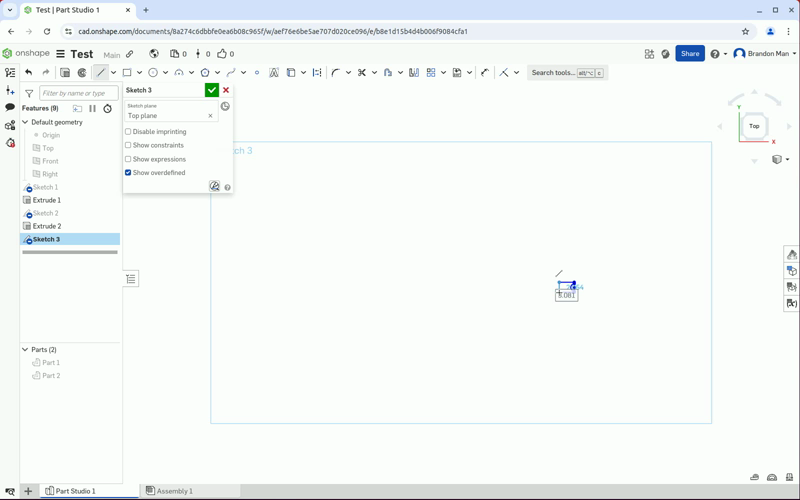
key_up(shift)
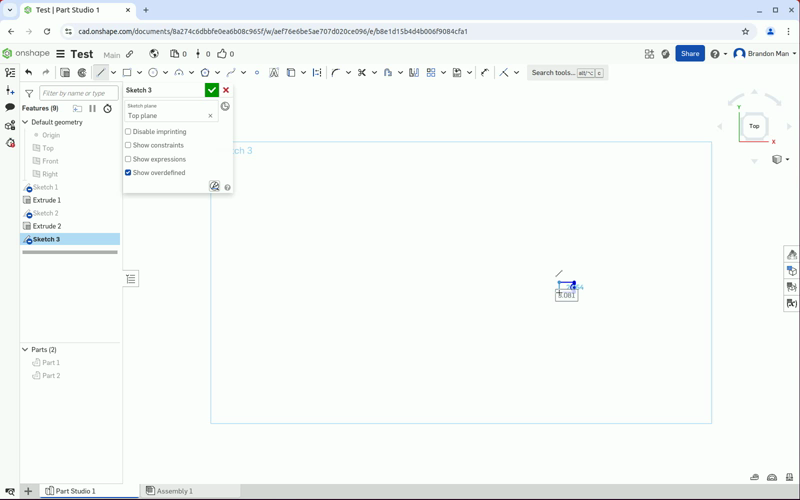
click(559, 292)
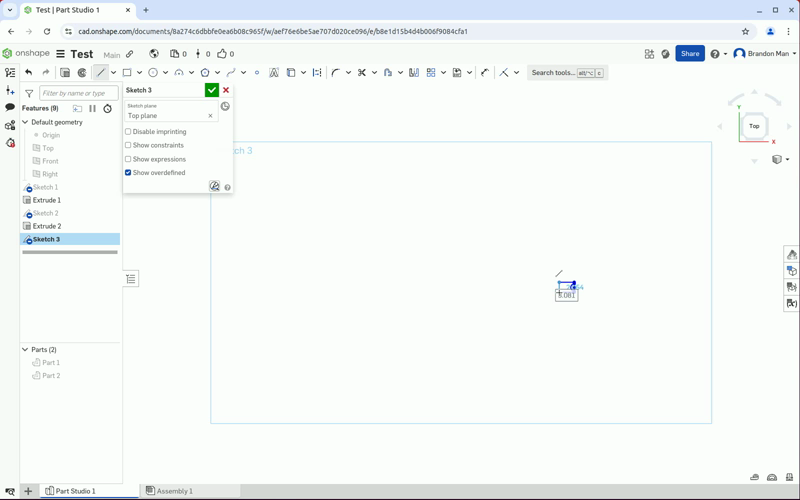
key(esc)
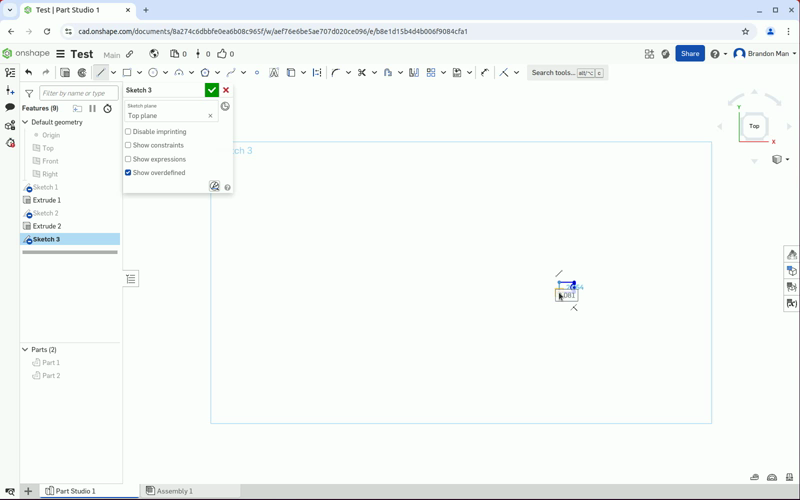
mouse_move(560, 285)
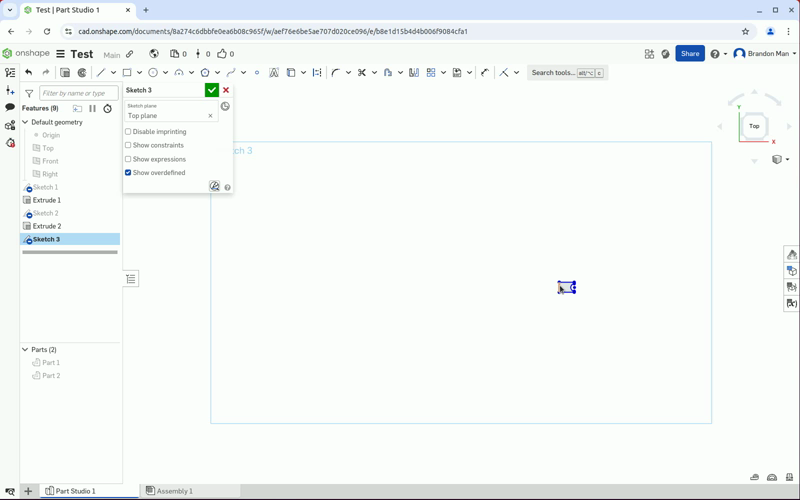
scroll(6)
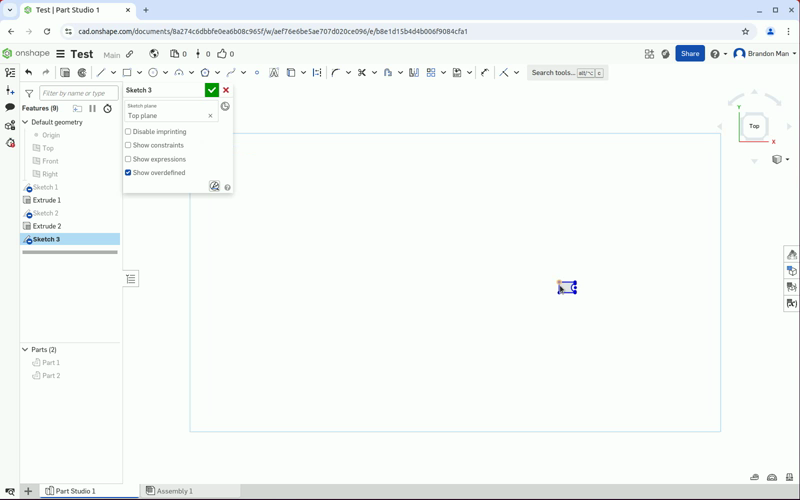
scroll(6)
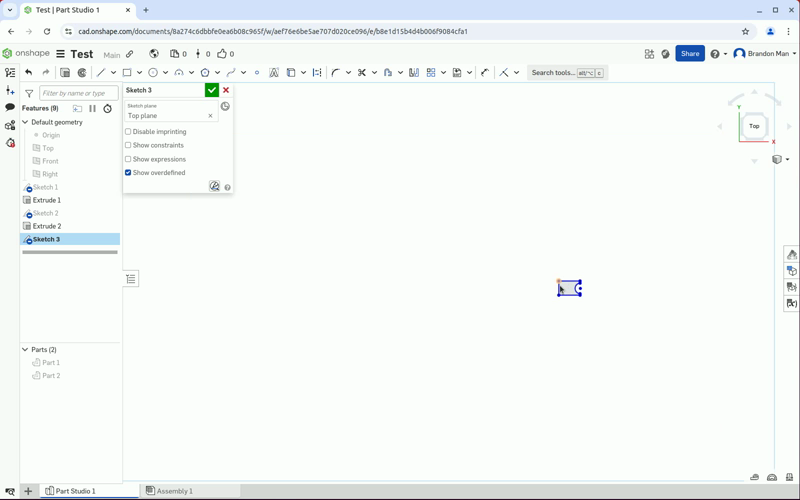
scroll(6)
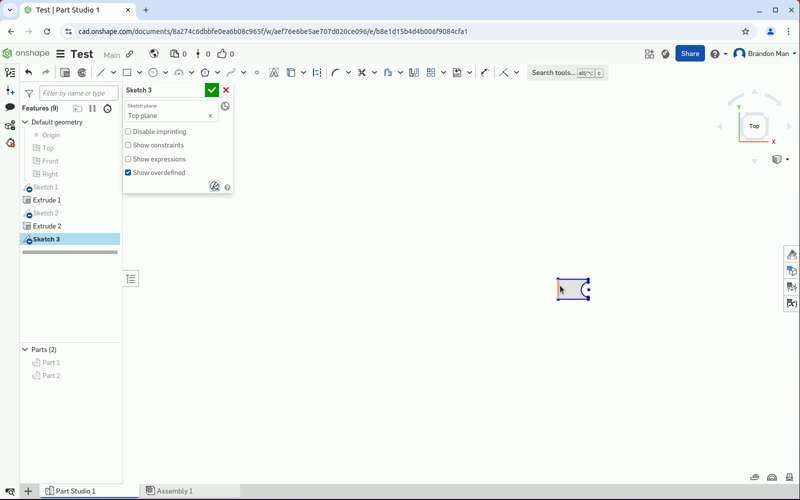
scroll(6)
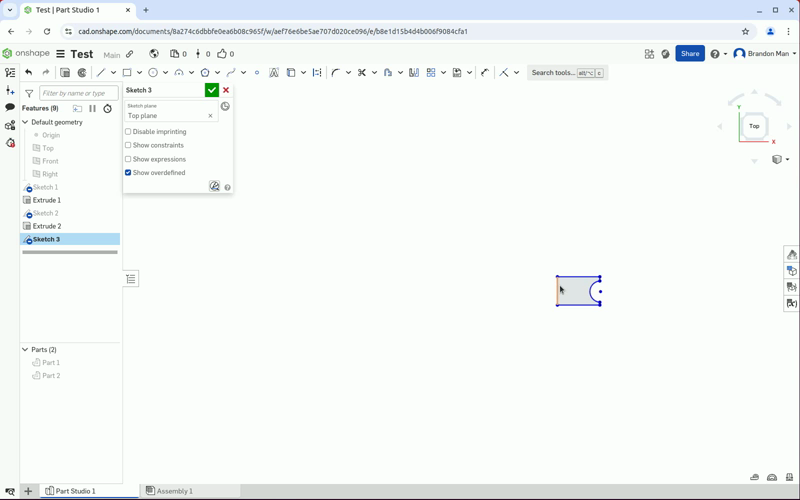
scroll(6)
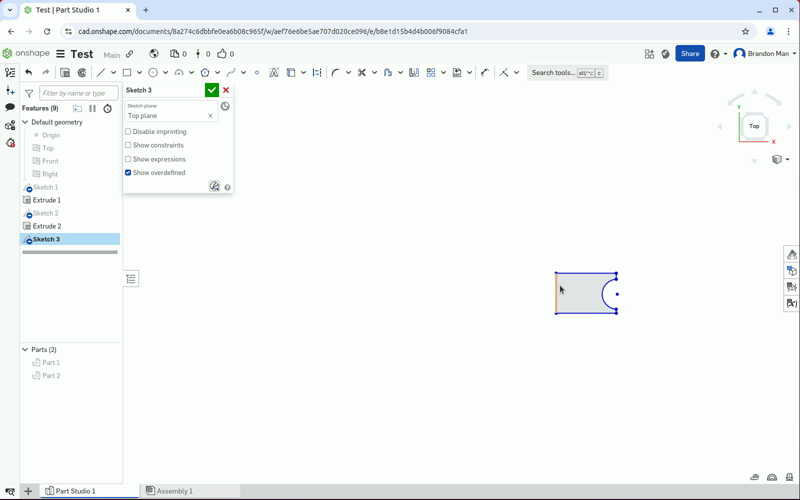
scroll(6)
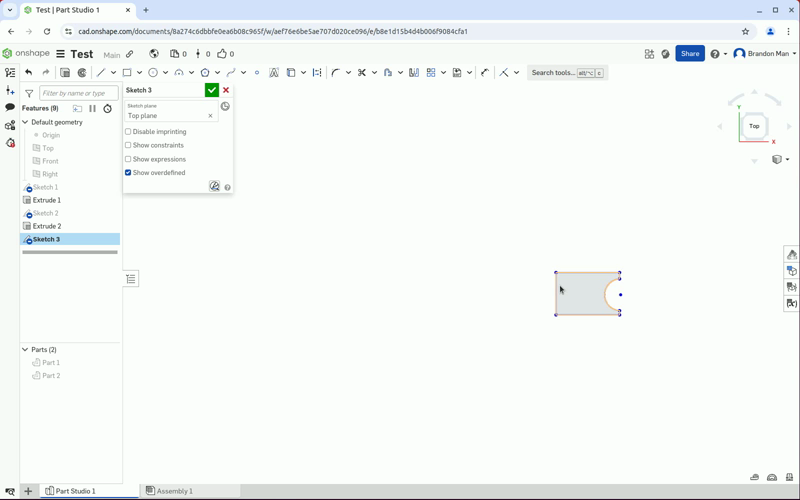
scroll(6)
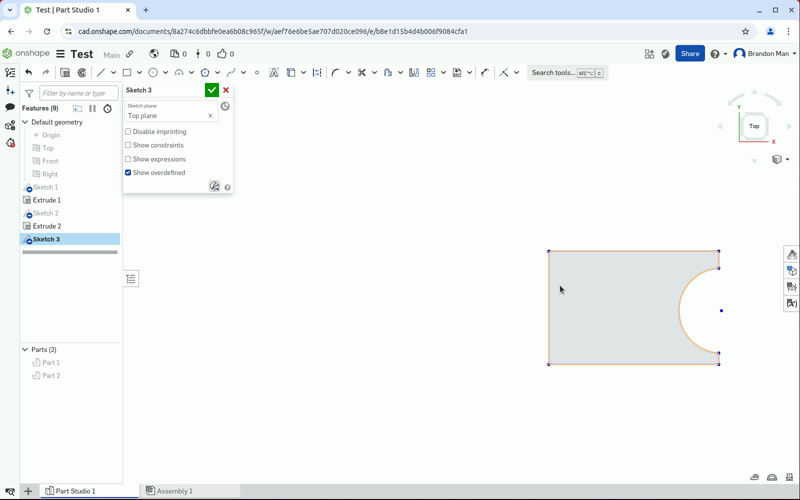
click(560, 285)
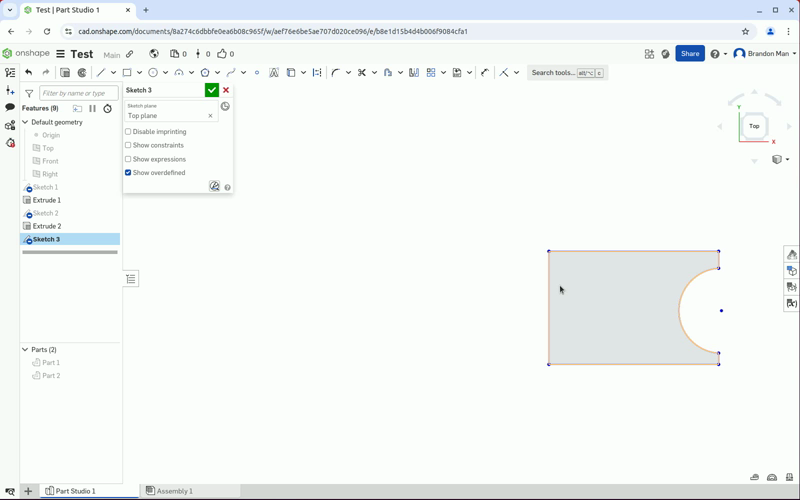
scroll(-6)
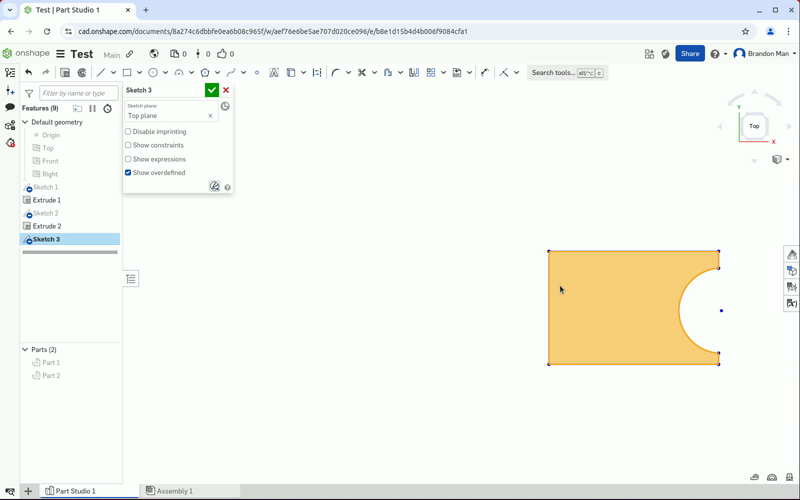
scroll(-6)
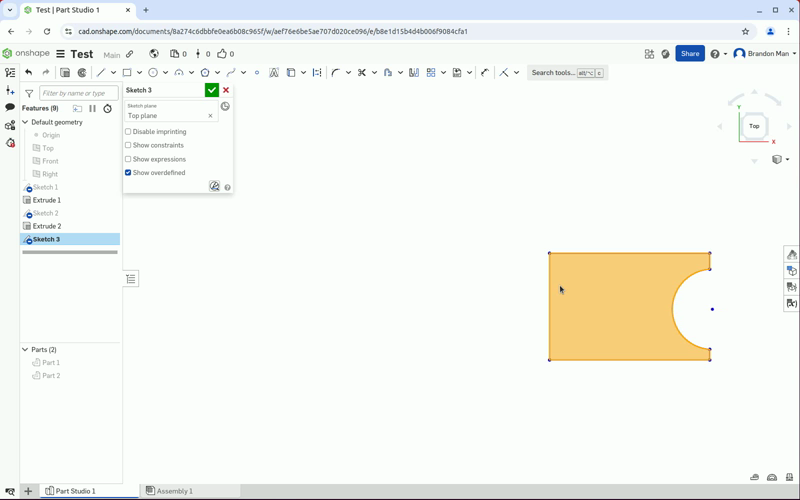
scroll(-6)
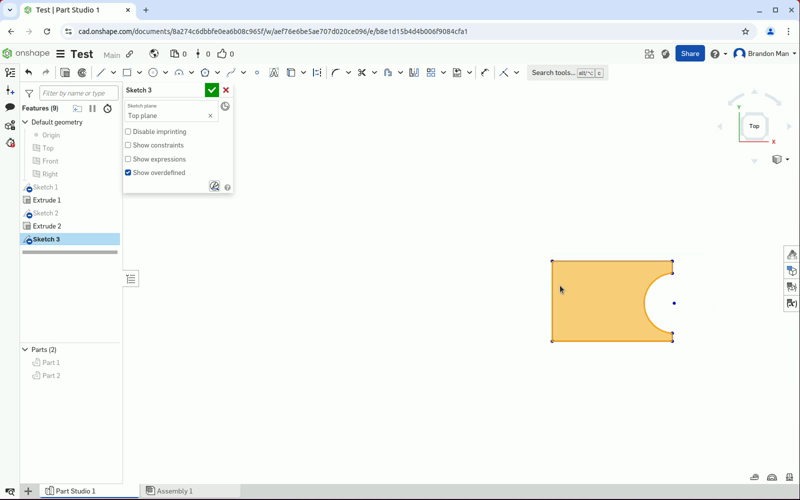
scroll(-6)
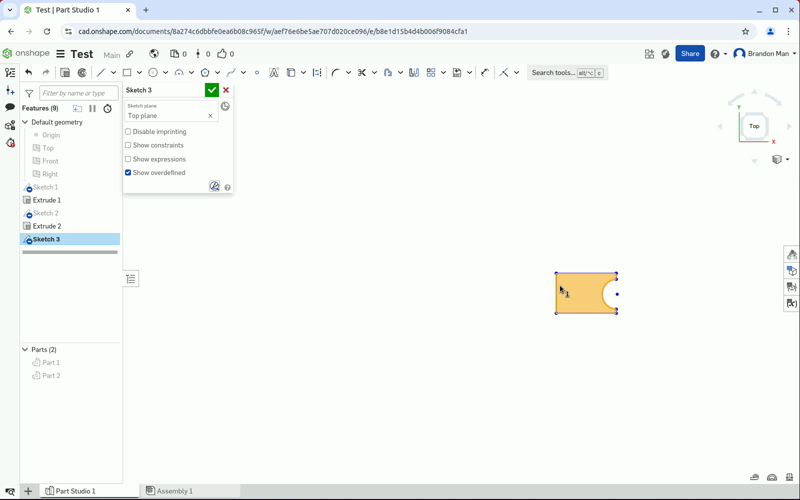
scroll(-6)
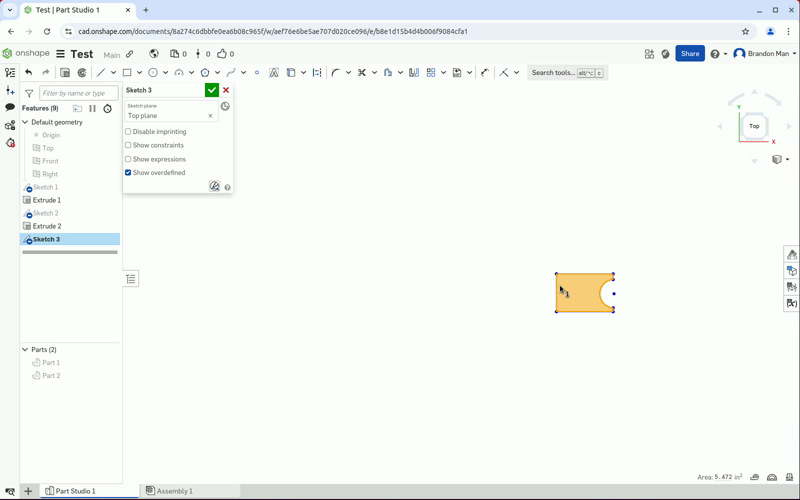
scroll(-6)
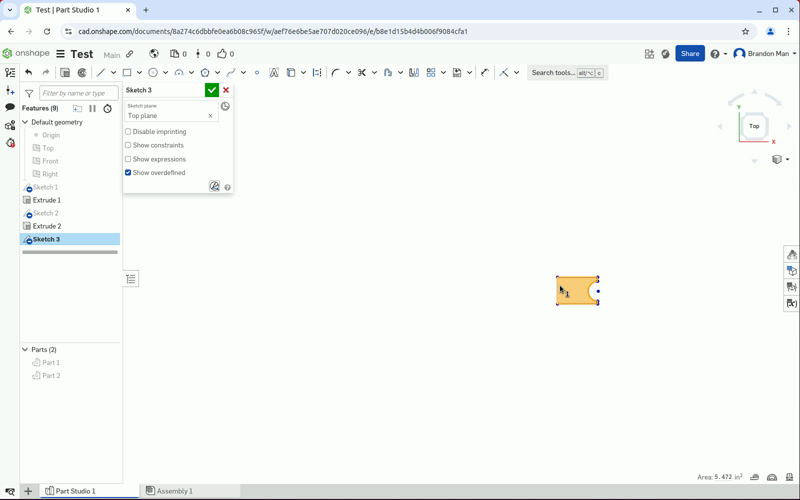
scroll(-6)
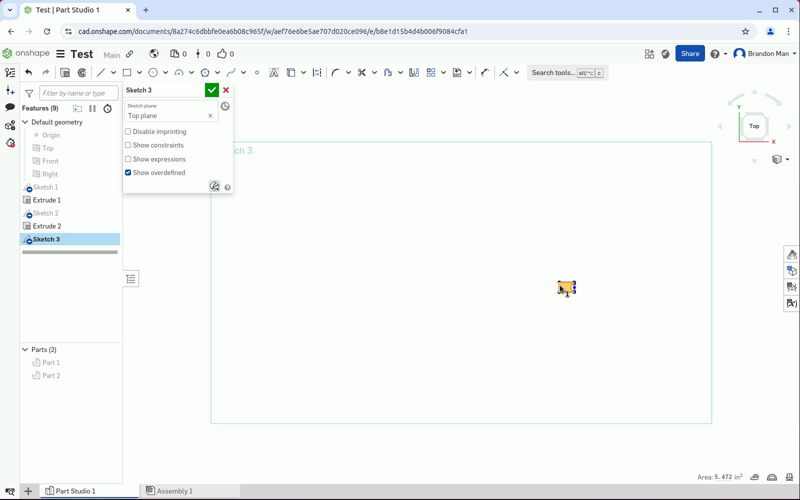
mouse_move(73, 352)
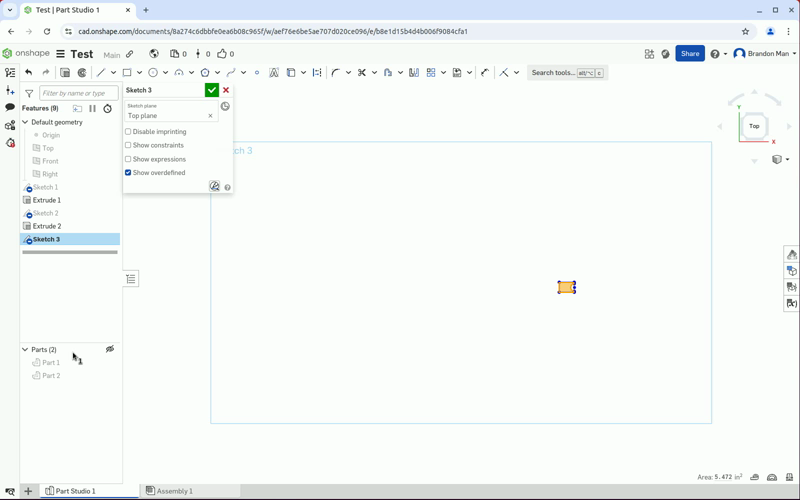
key(shift+y)
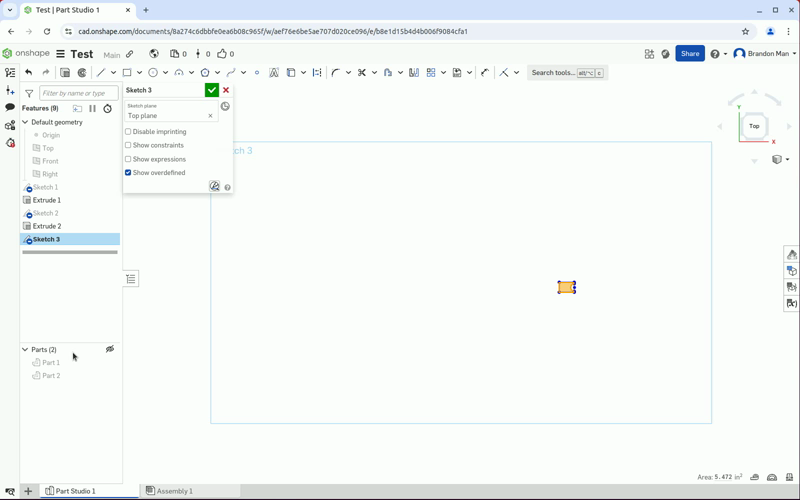
key(shift+e)
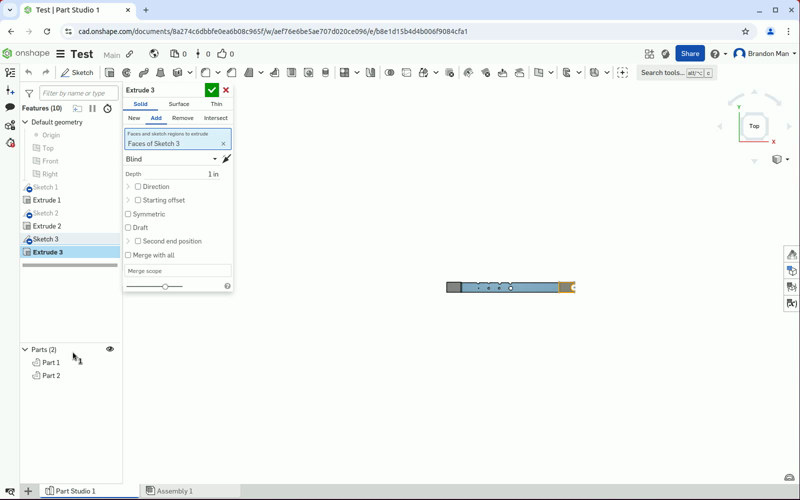
mouse_move(143, 106)
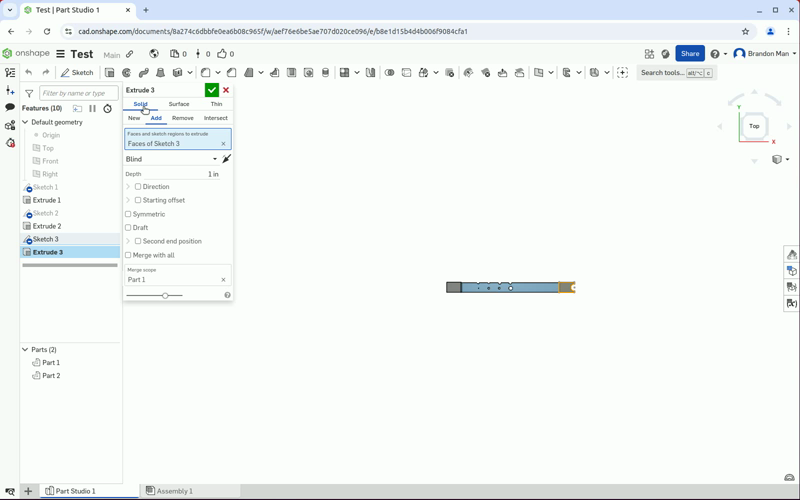
click(143, 106)
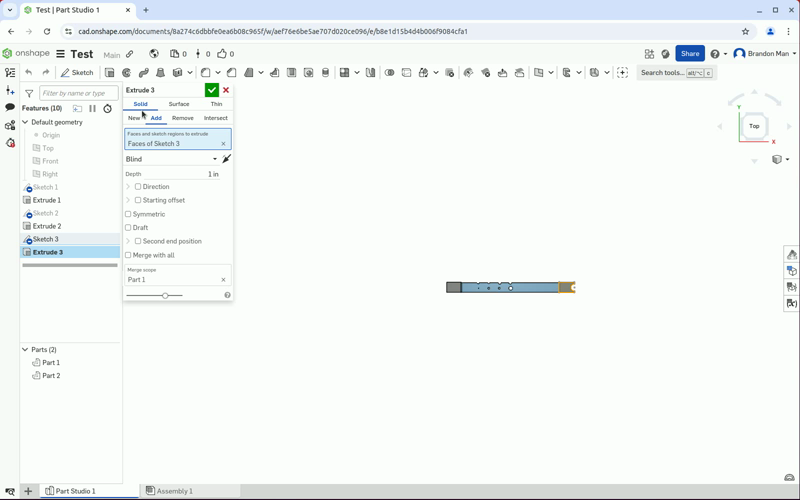
mouse_move(137, 120)
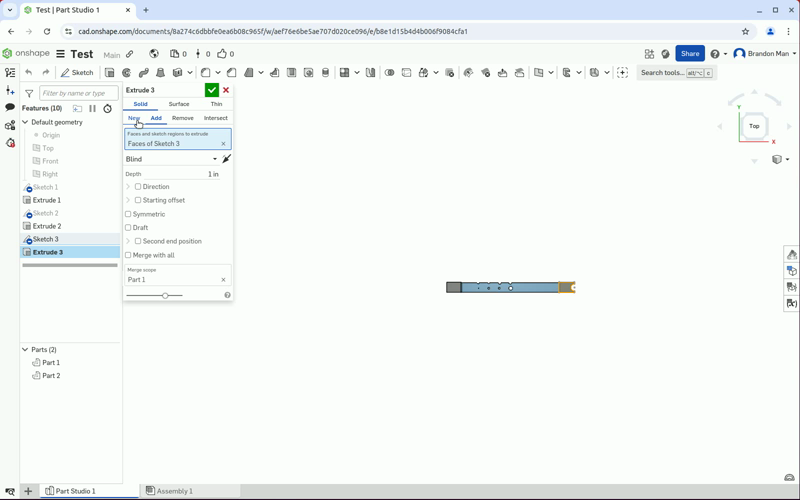
click(137, 120)
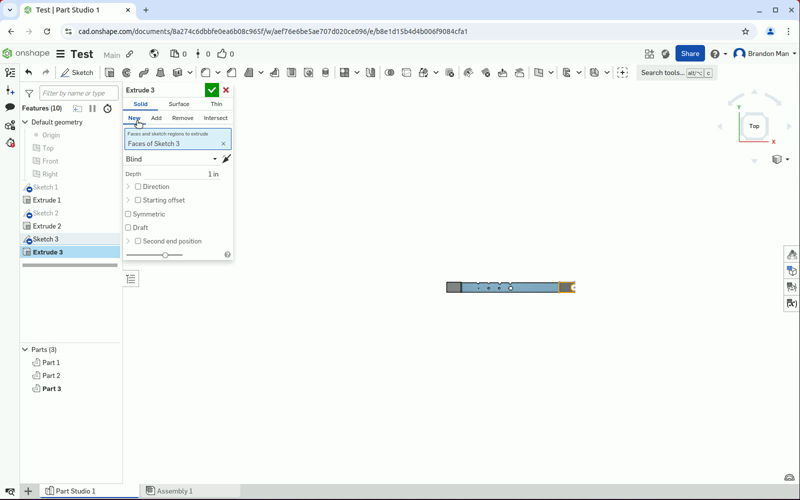
key(tab, 4)
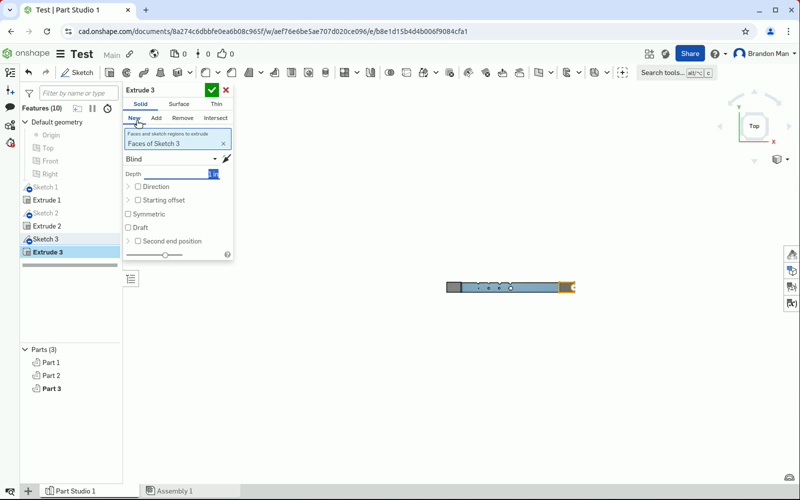
text(0.722)
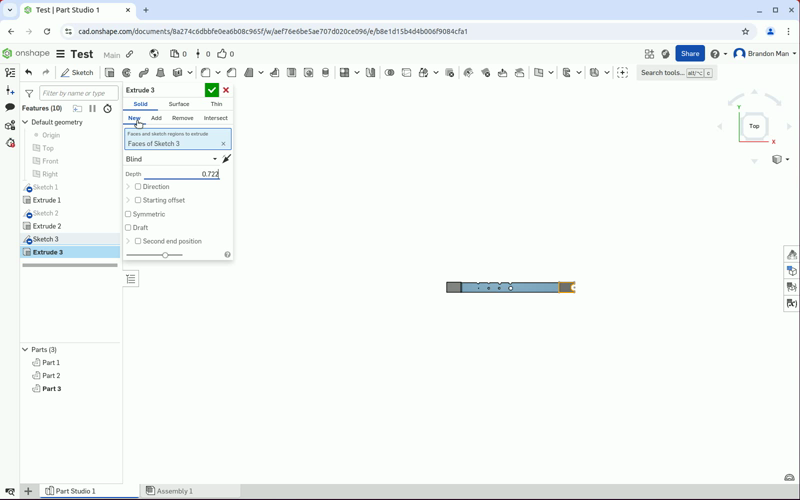
key(enter)
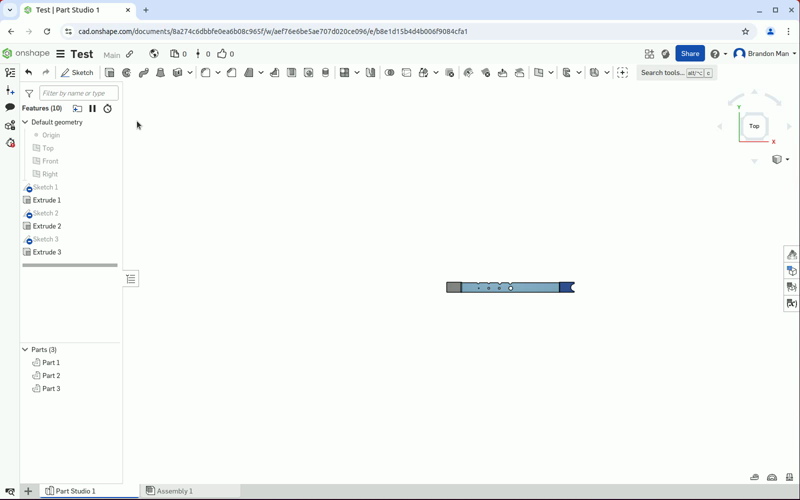
key(shift+h)
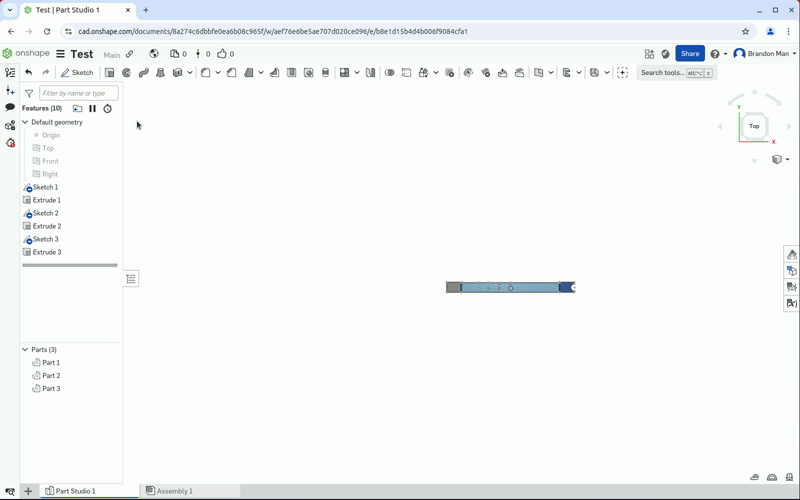
key(shift+h)
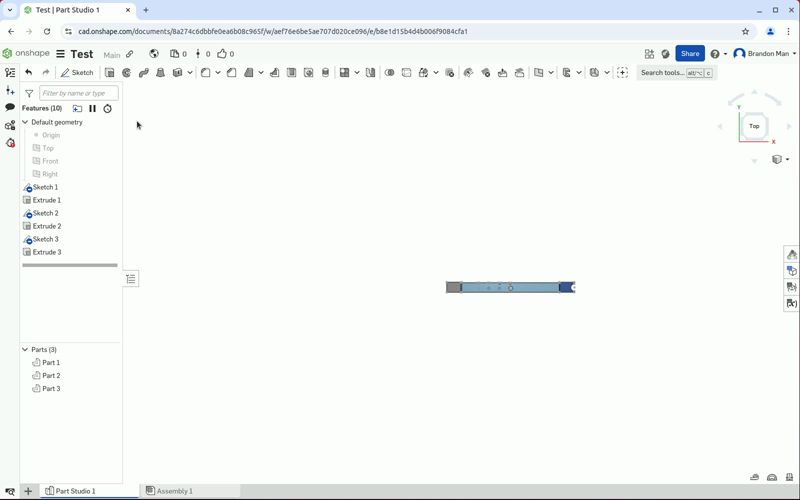
key(shift+7)
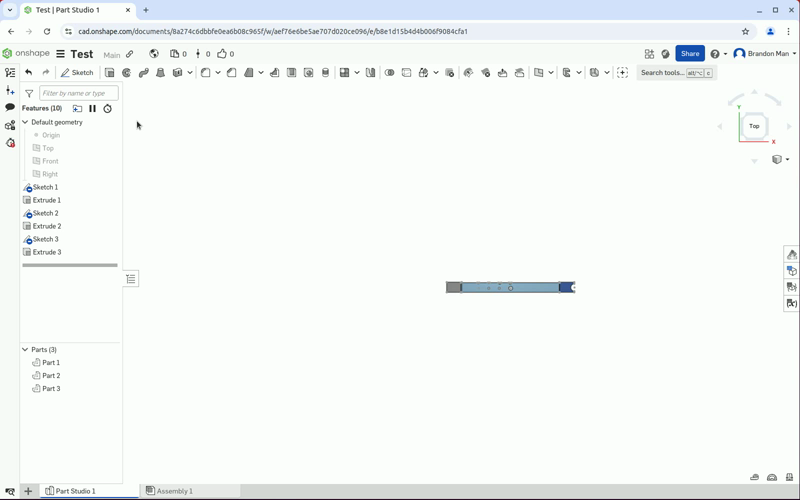
key(up, 3)
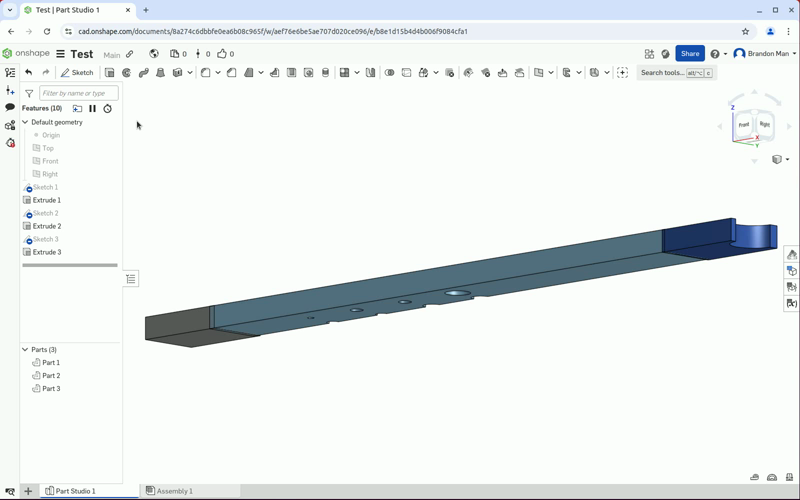
key(left, 3)
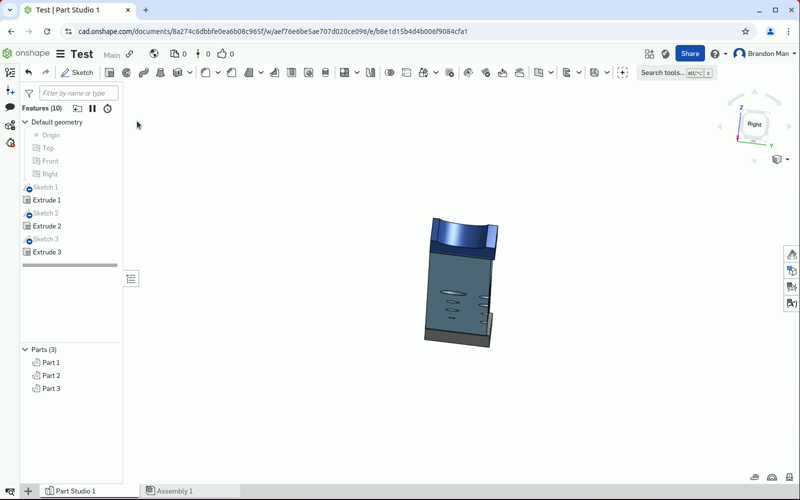
key(right, 3)
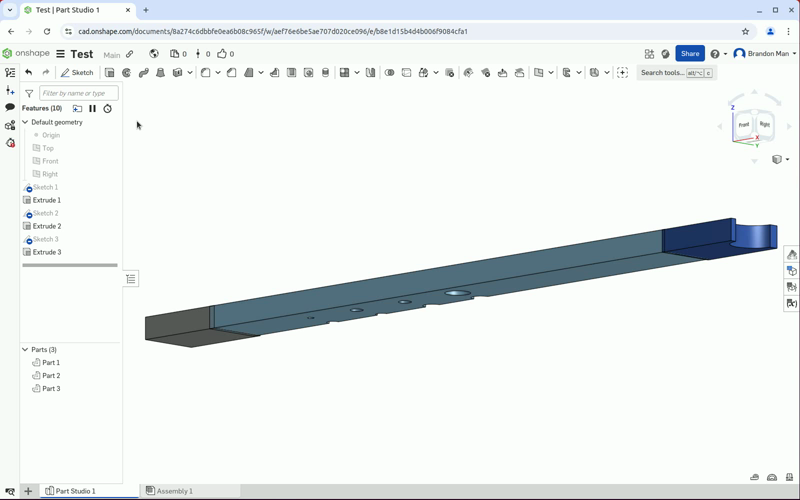
key(down, 3)
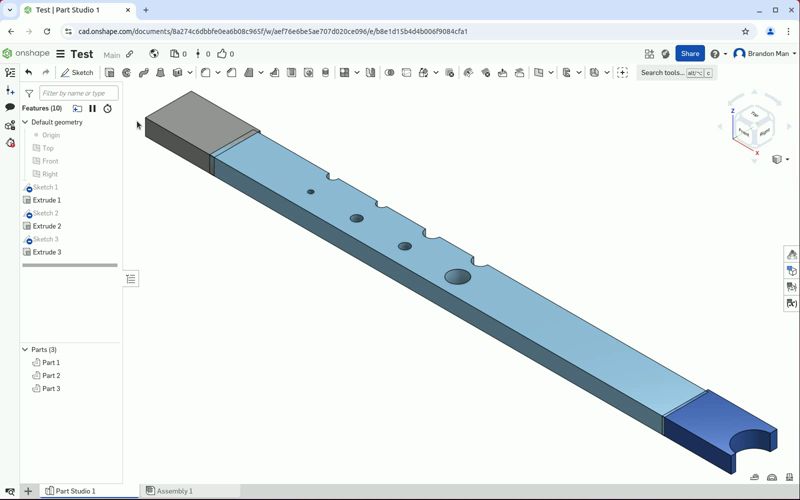
mouse_move(73, 189)
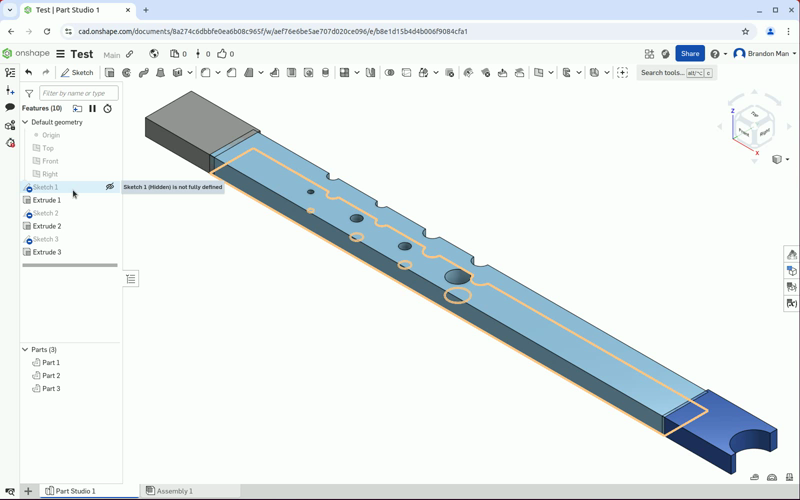
click(73, 189)